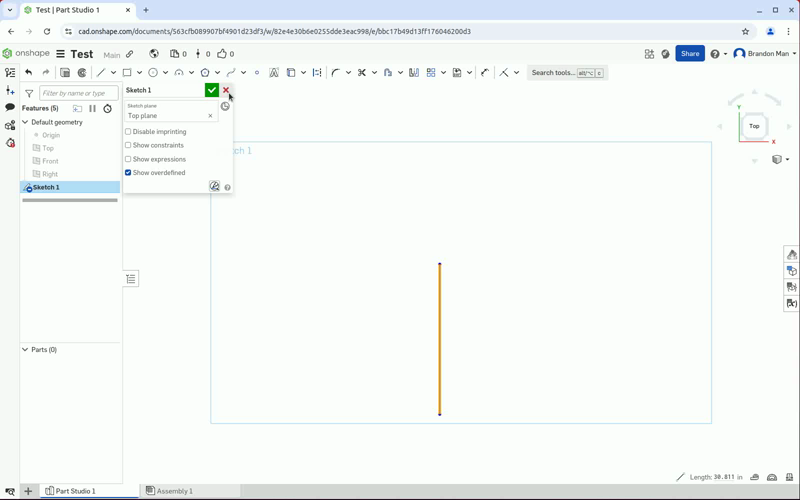
key(shift+h)
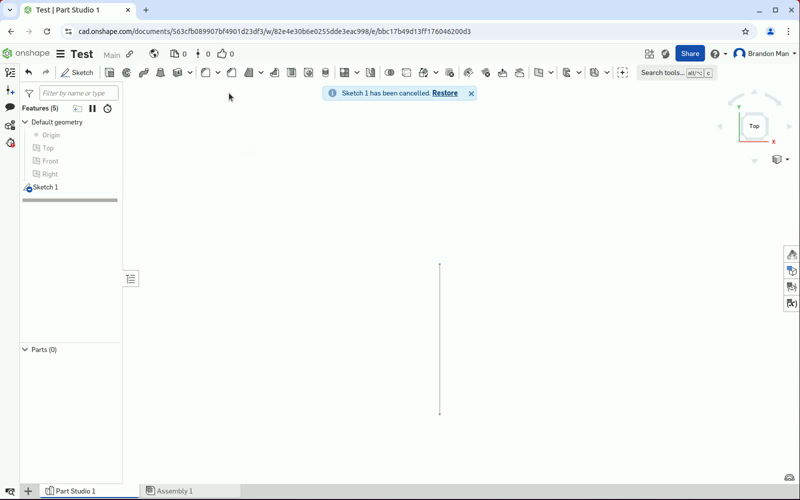
key(shift+s)
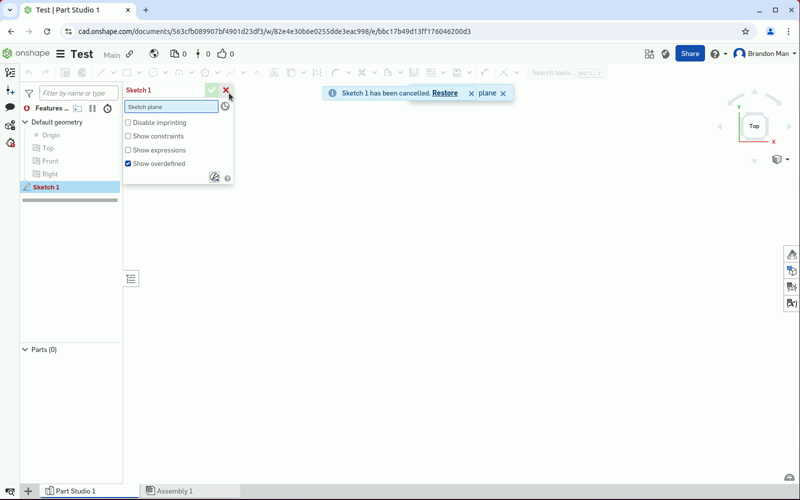
mouse_move(73, 150)
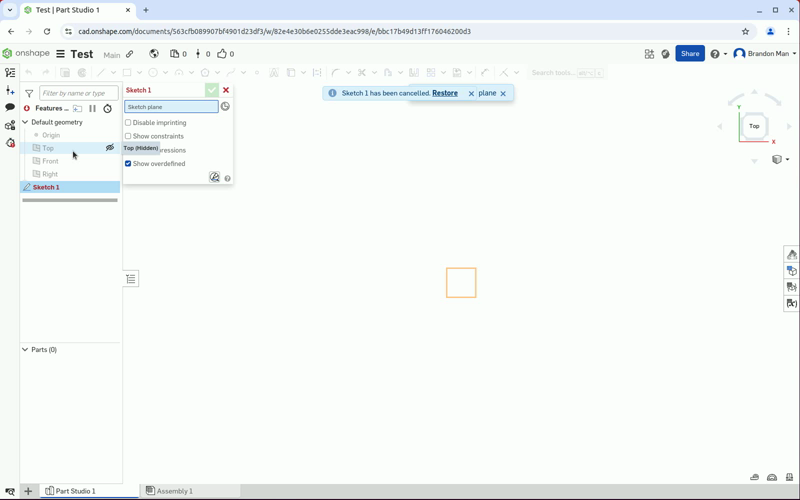
click(73, 150)
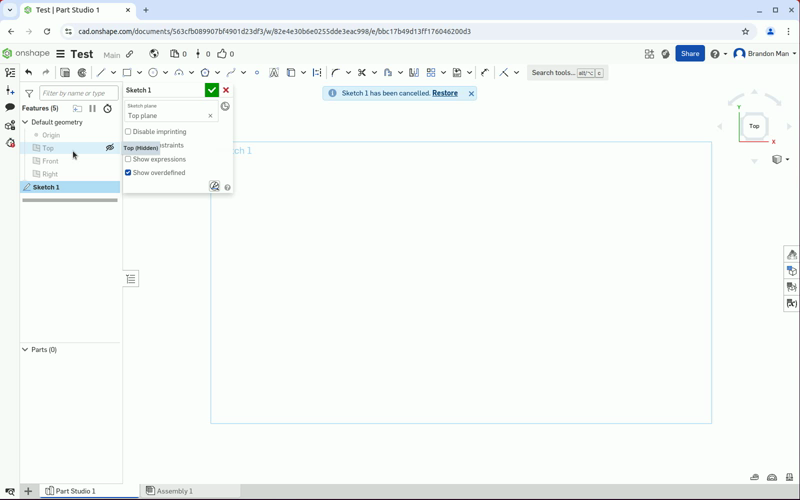
mouse_move(73, 352)
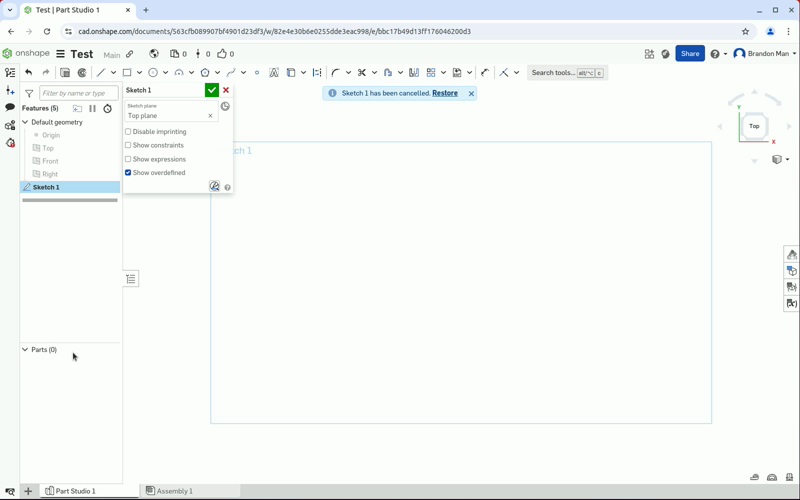
key(y)
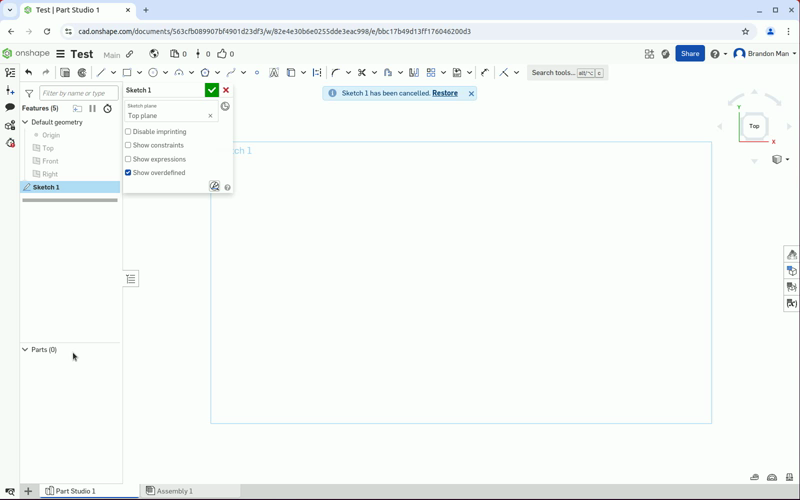
key(a)
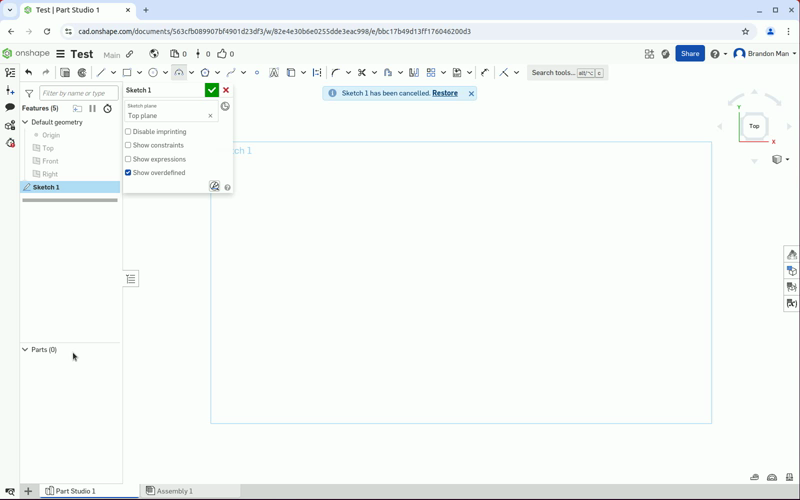
key_down(shift)
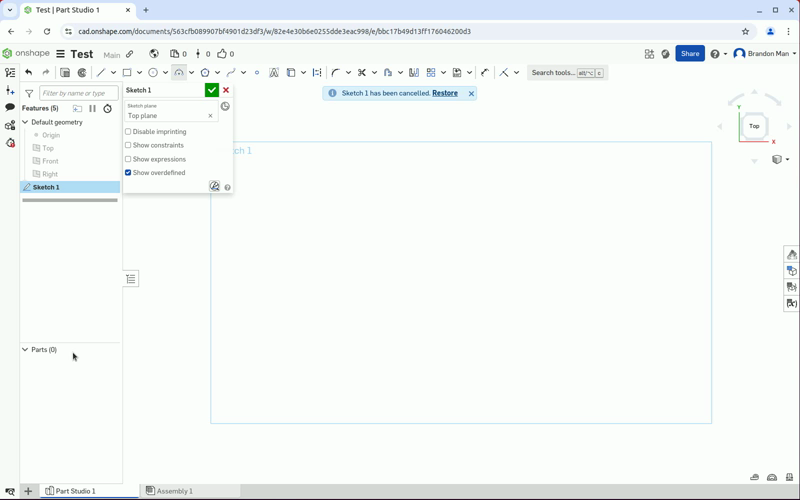
mouse_move(439, 177)
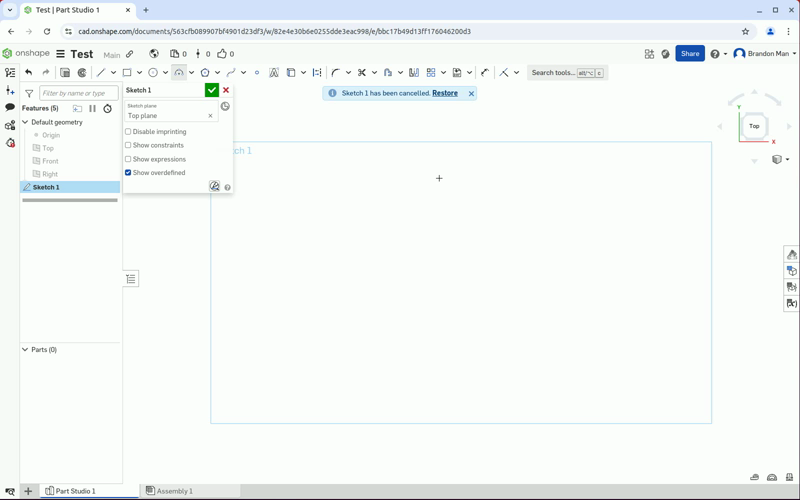
click(439, 177)
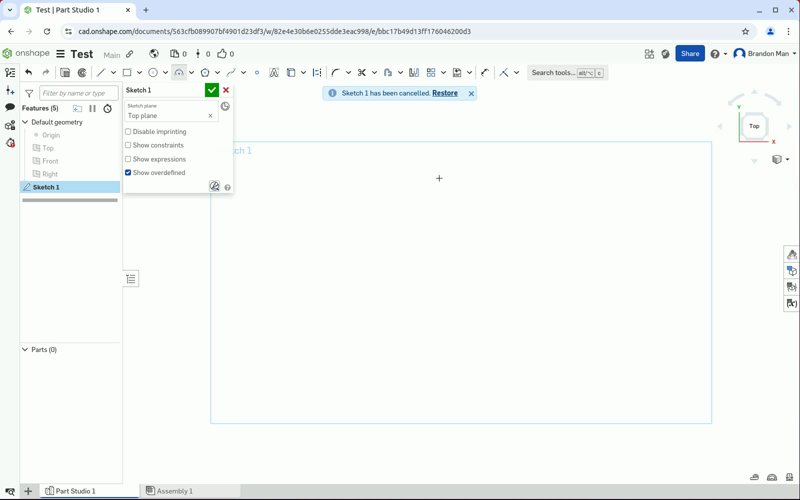
key_up(shift)
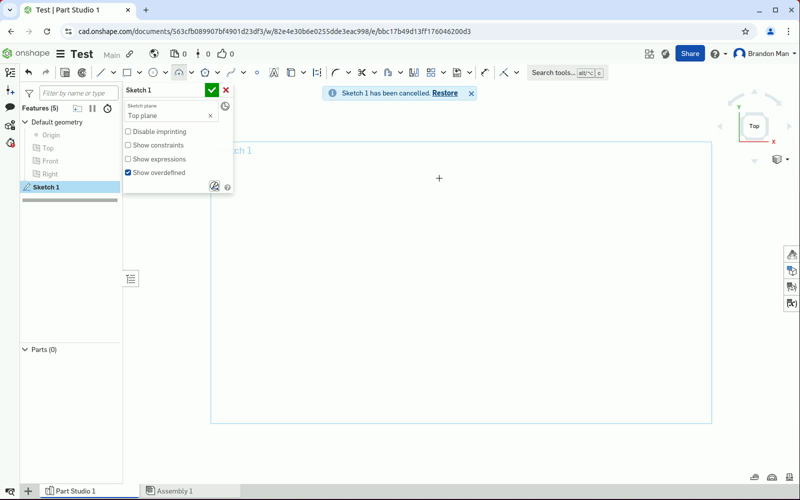
key_down(shift)
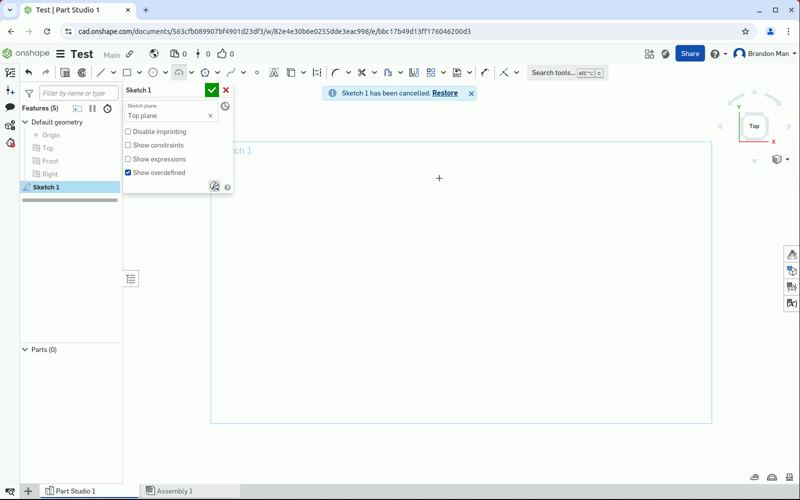
mouse_move(482, 177)
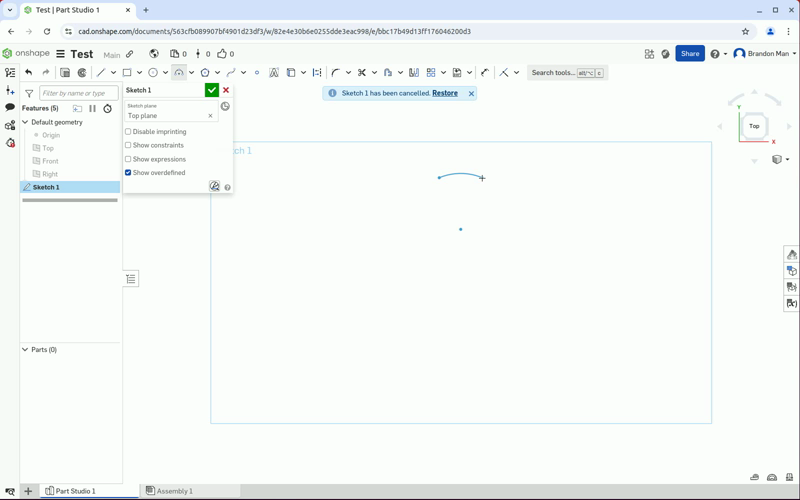
click(482, 177)
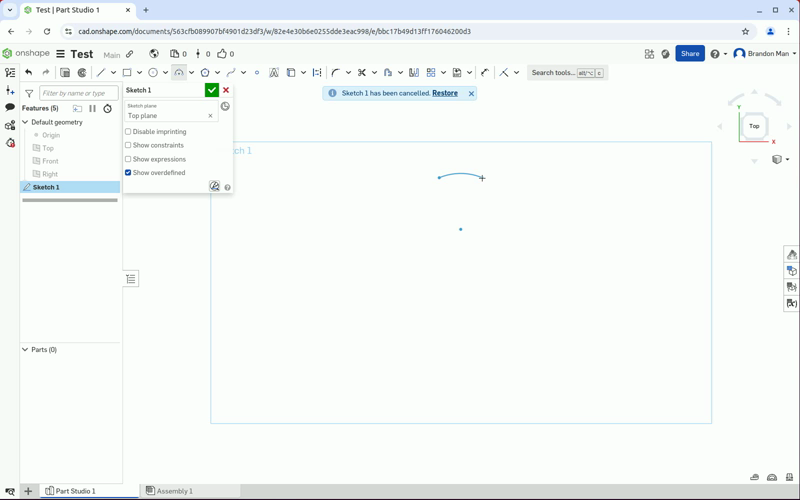
mouse_move(460, 238)
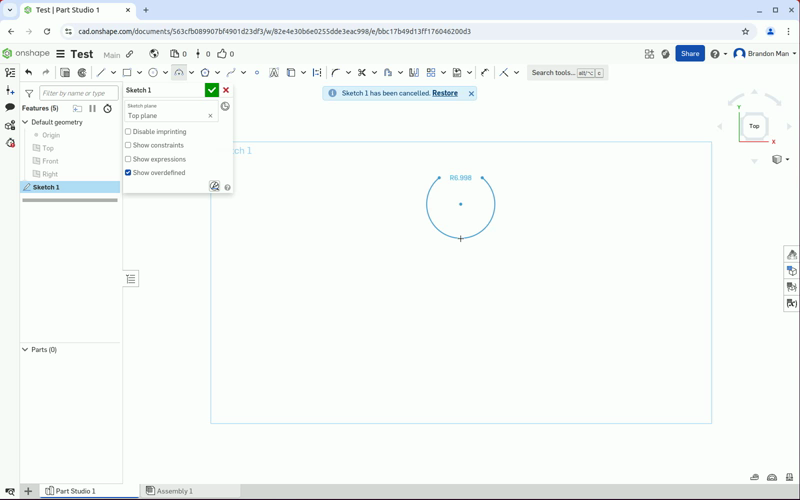
click(460, 238)
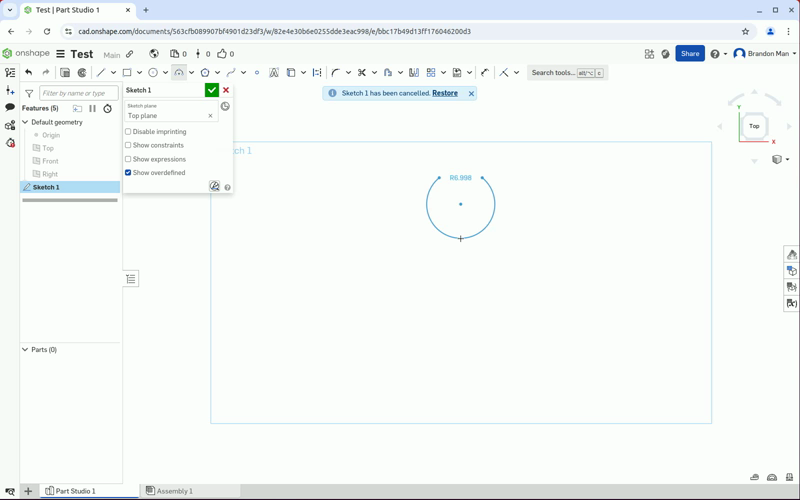
key_up(shift)
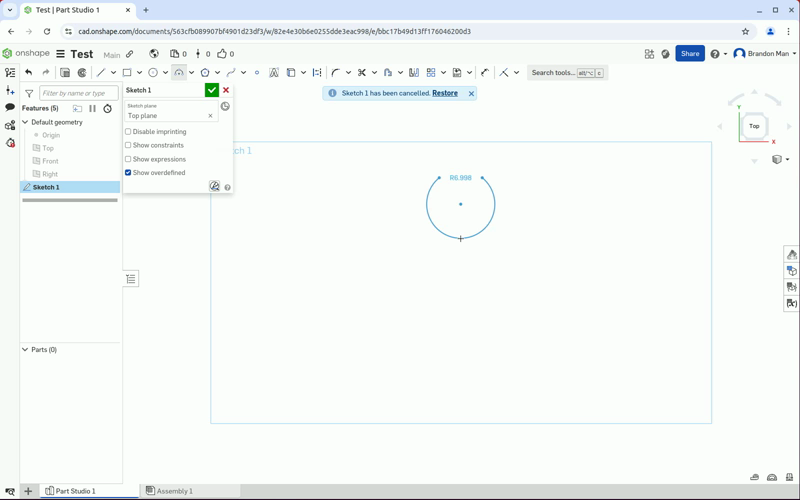
mouse_move(482, 177)
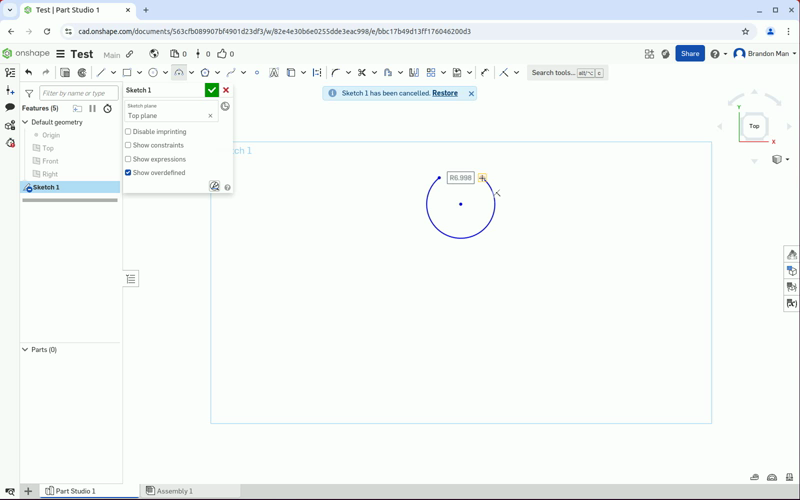
click(482, 177)
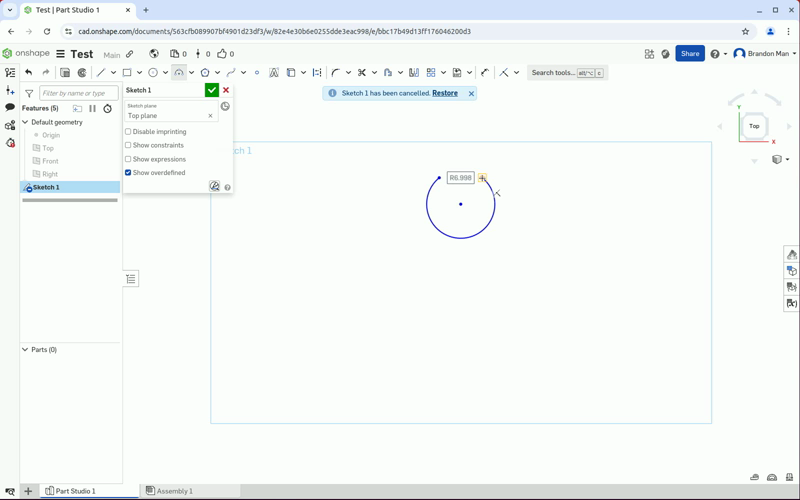
mouse_move(439, 177)
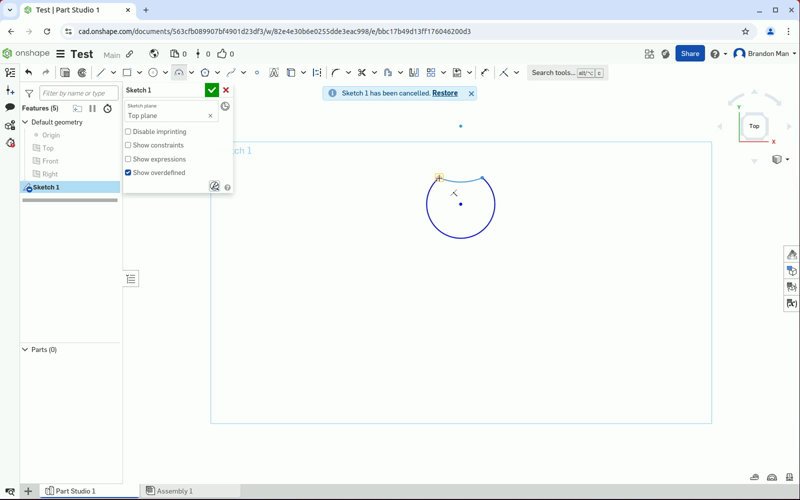
click(439, 177)
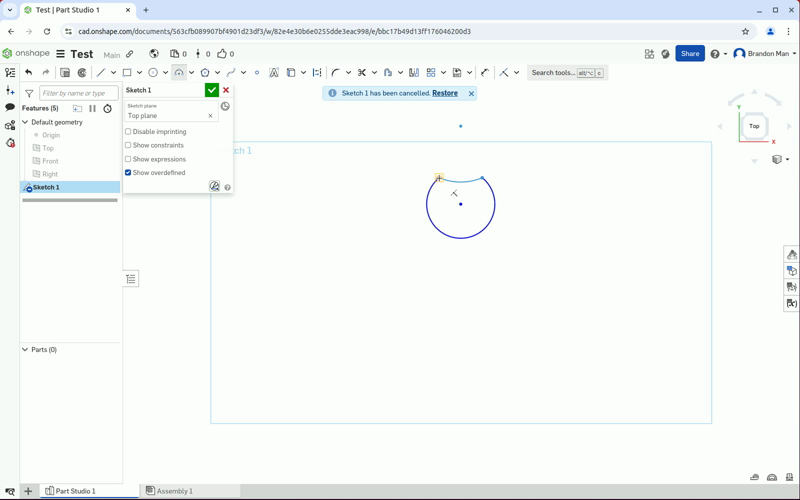
key_down(shift)
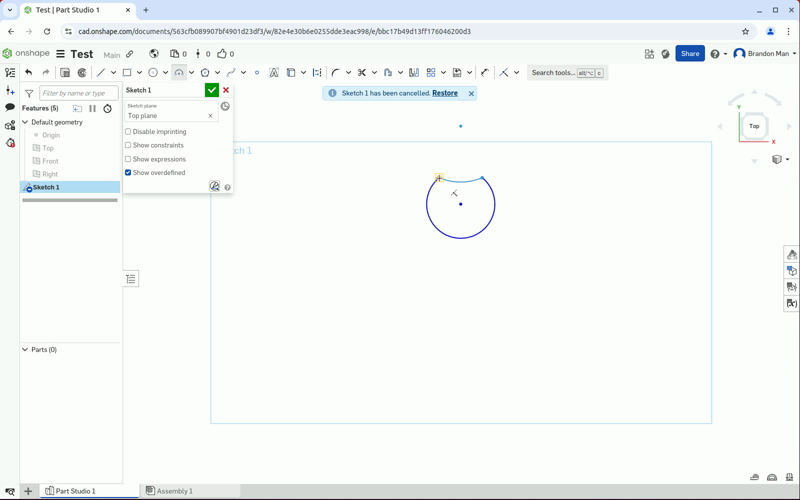
mouse_move(460, 175)
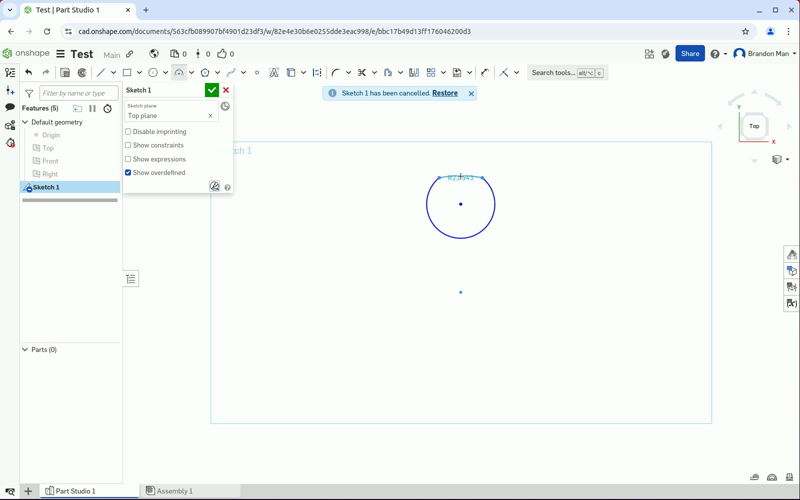
click(460, 175)
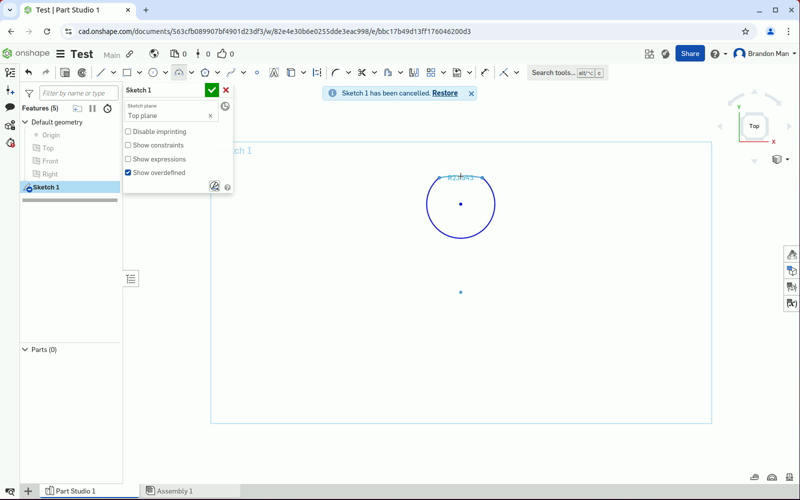
key_up(shift)
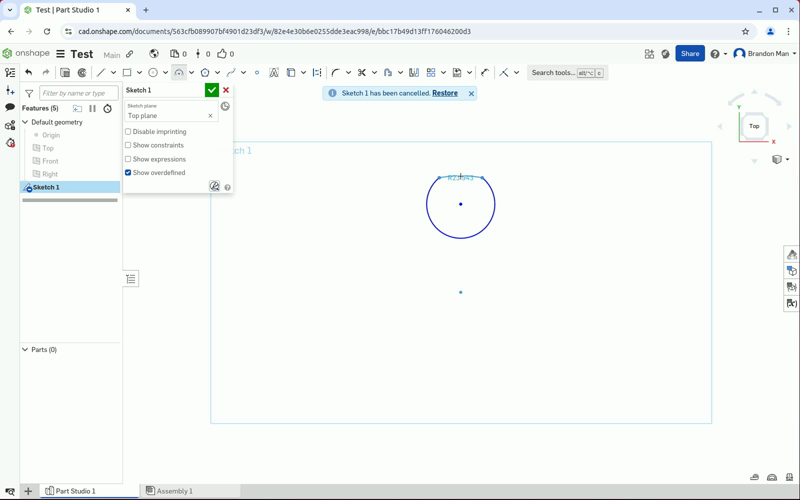
key(esc)
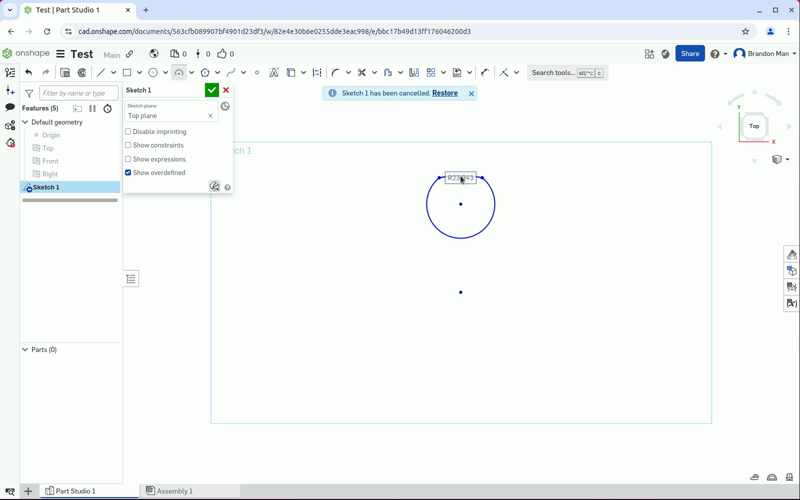
key(c)
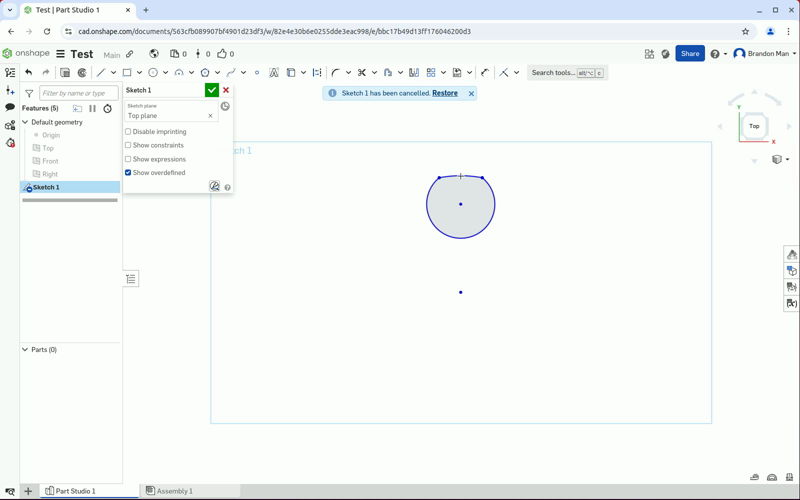
key_down(shift)
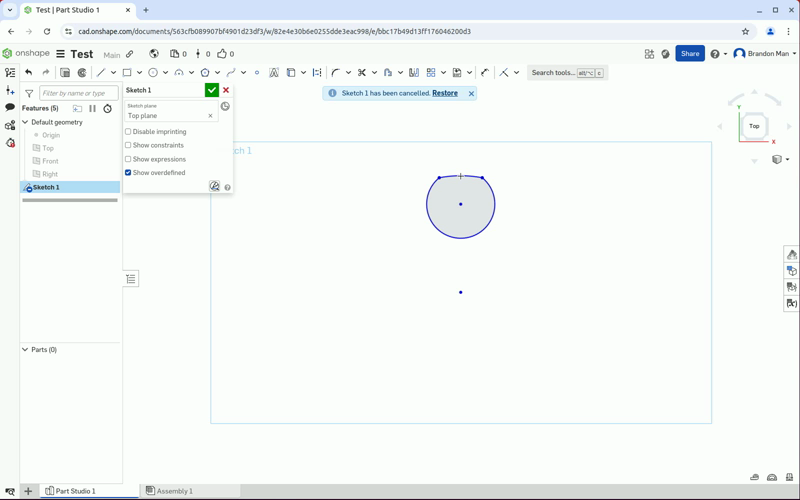
mouse_move(461, 204)
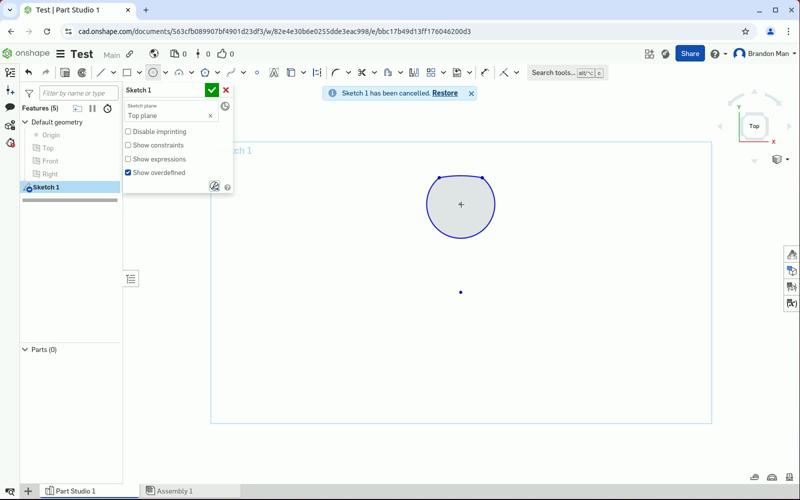
click(461, 204)
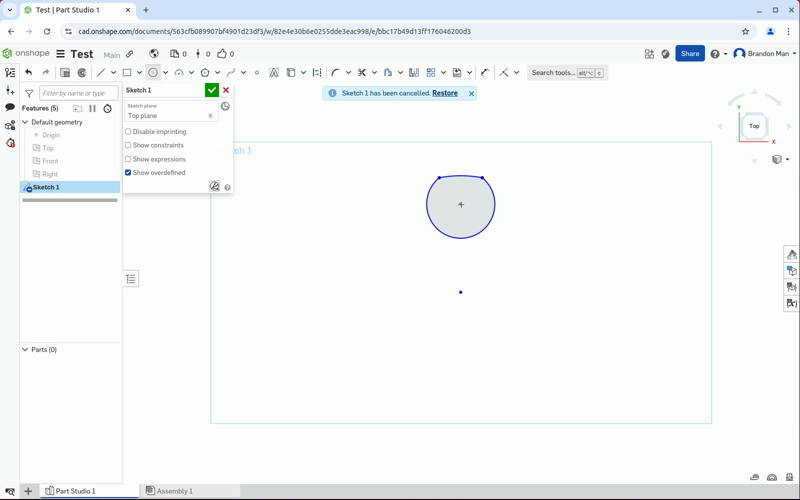
key_up(shift)
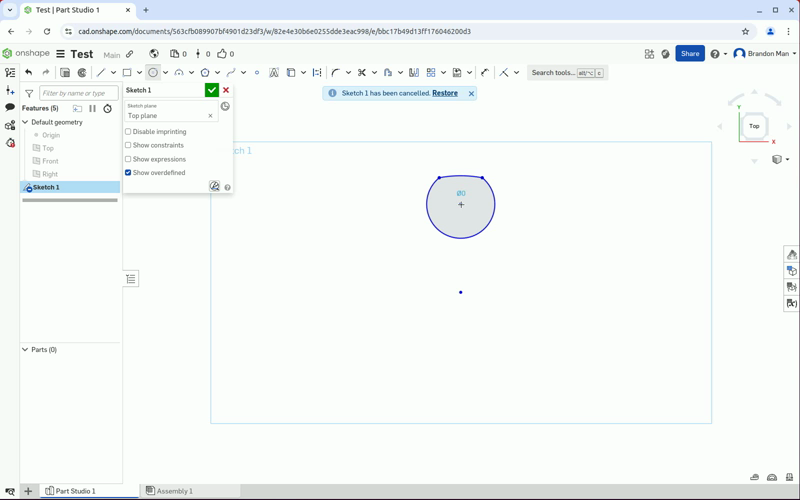
mouse_move(487, 204)
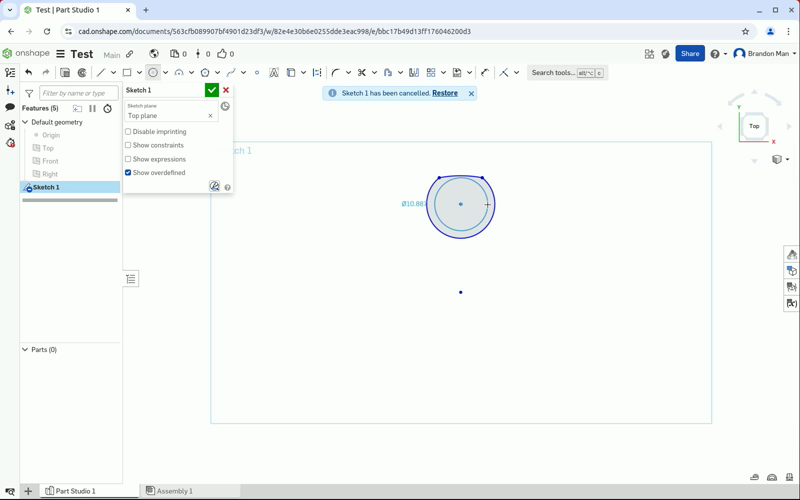
click(487, 204)
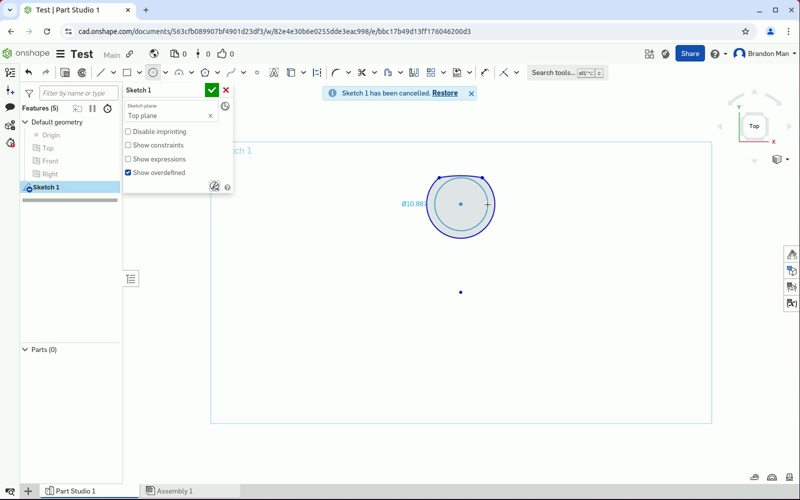
key(esc)
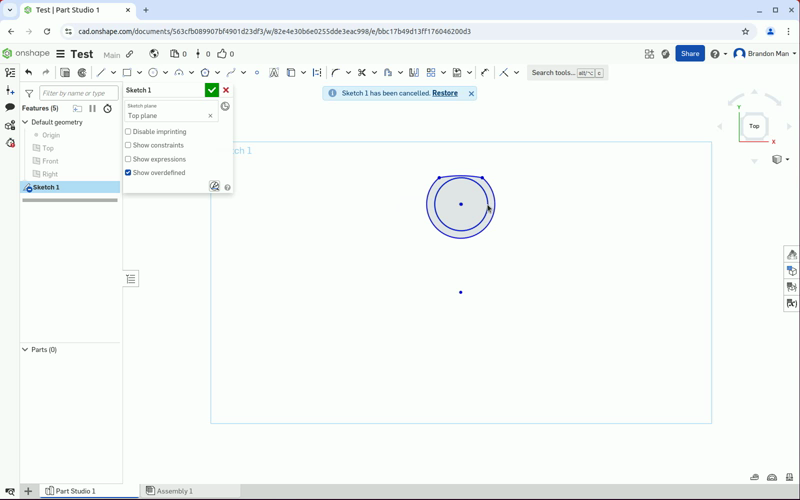
mouse_move(491, 207)
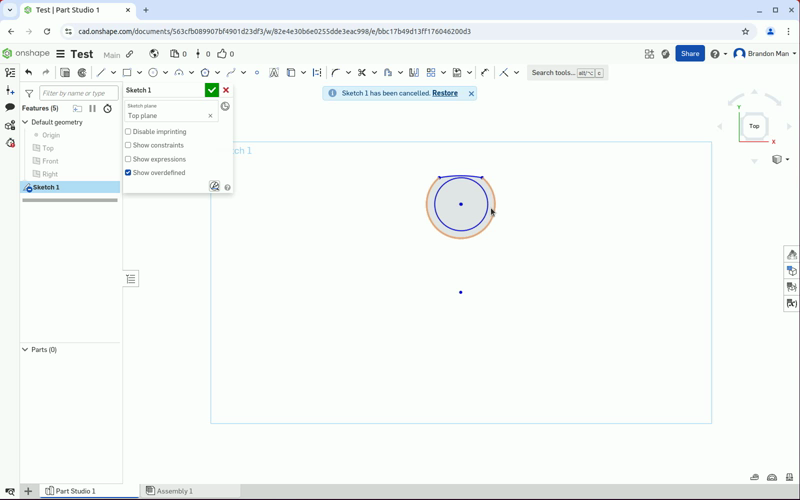
scroll(6)
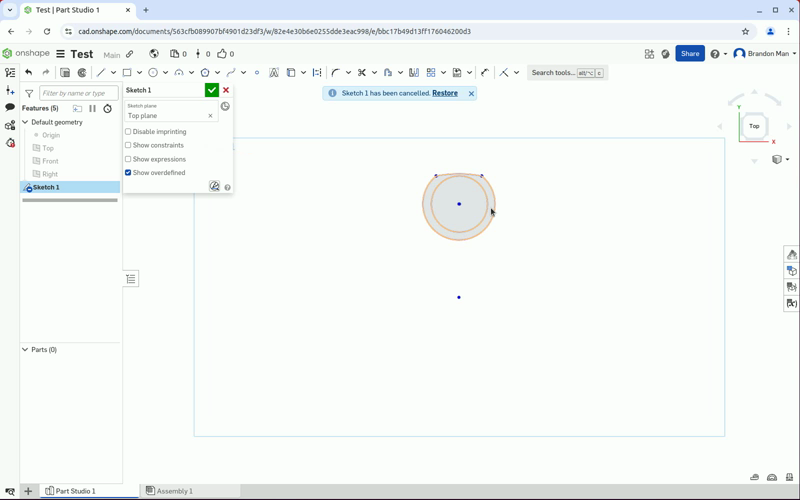
scroll(6)
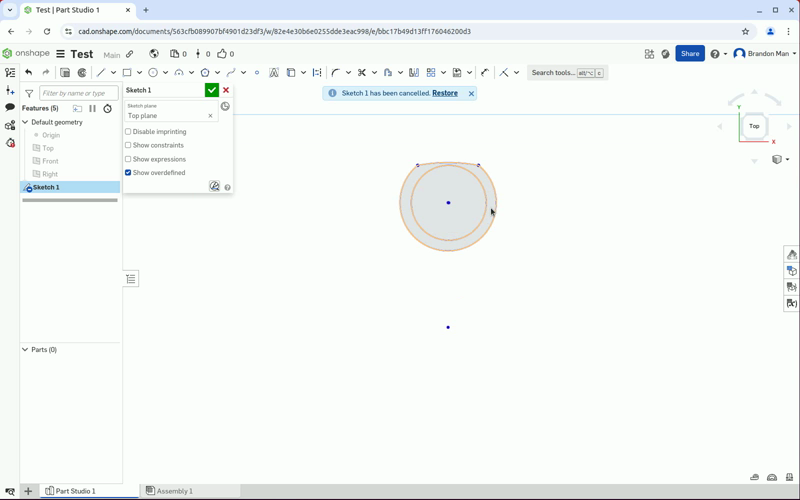
scroll(6)
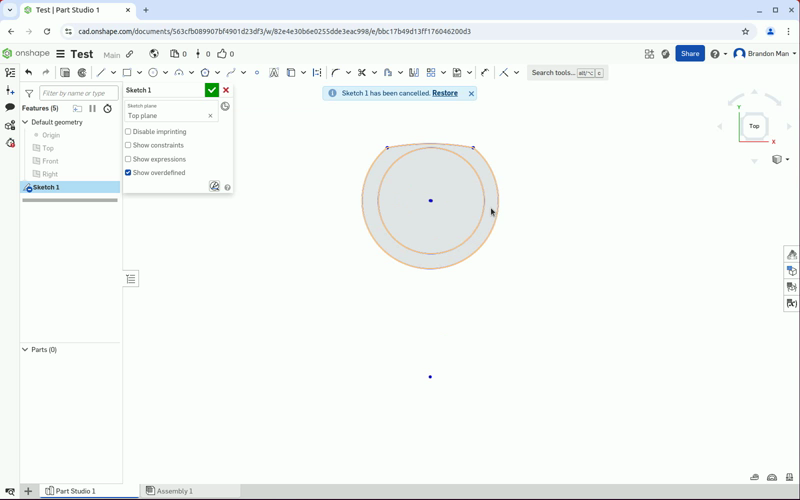
scroll(6)
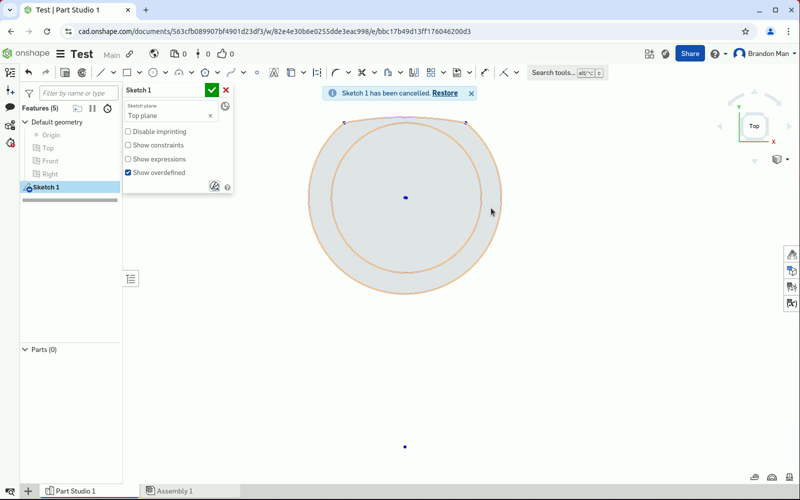
scroll(6)
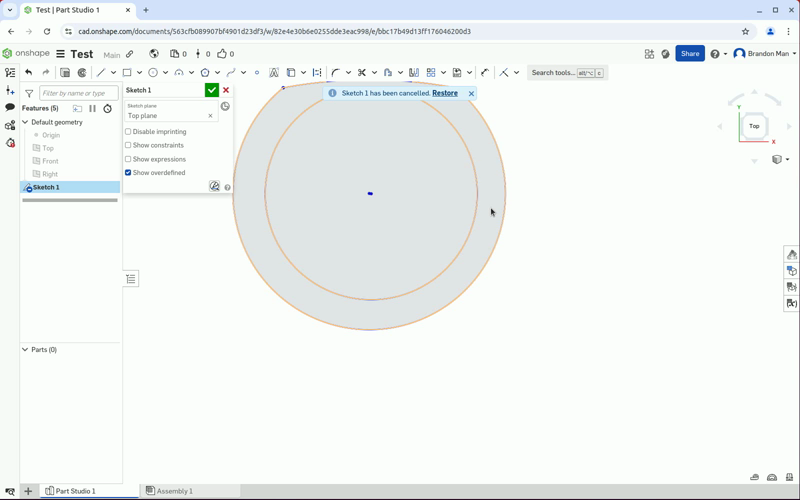
scroll(6)
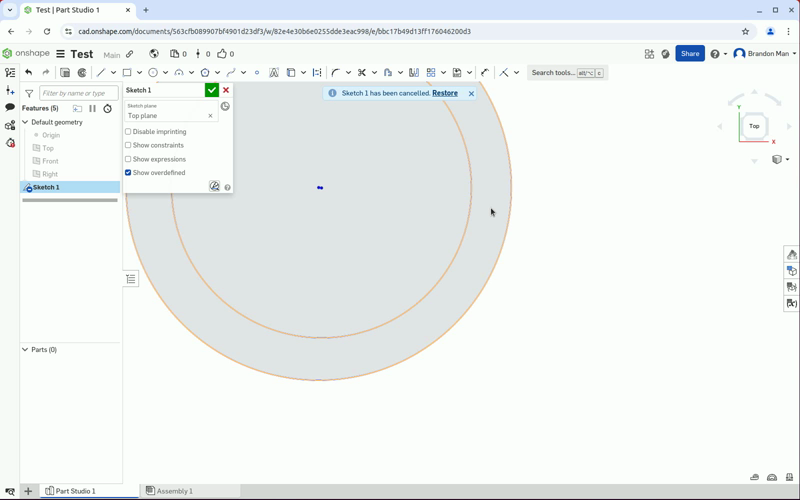
scroll(6)
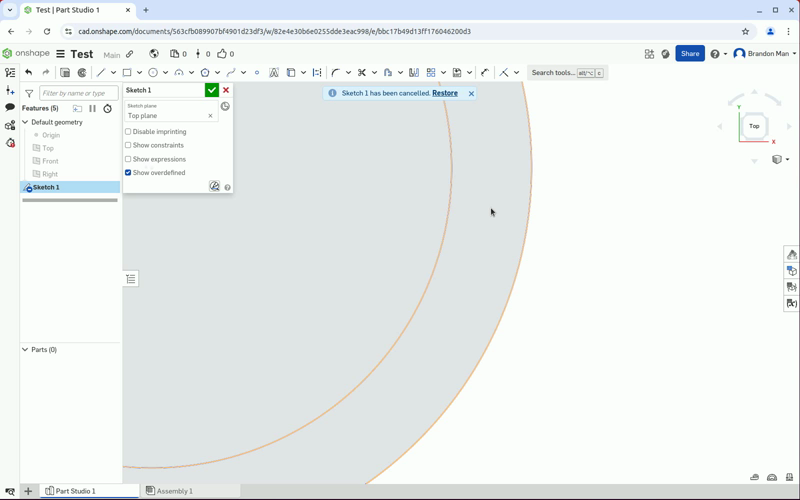
click(491, 207)
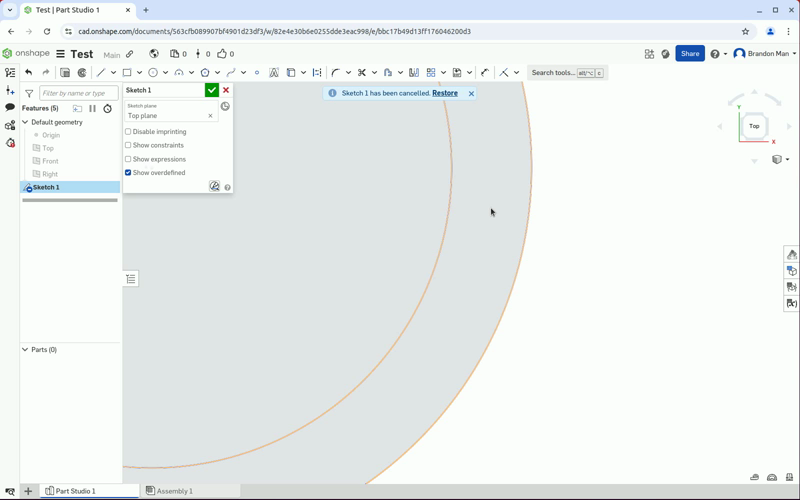
scroll(-6)
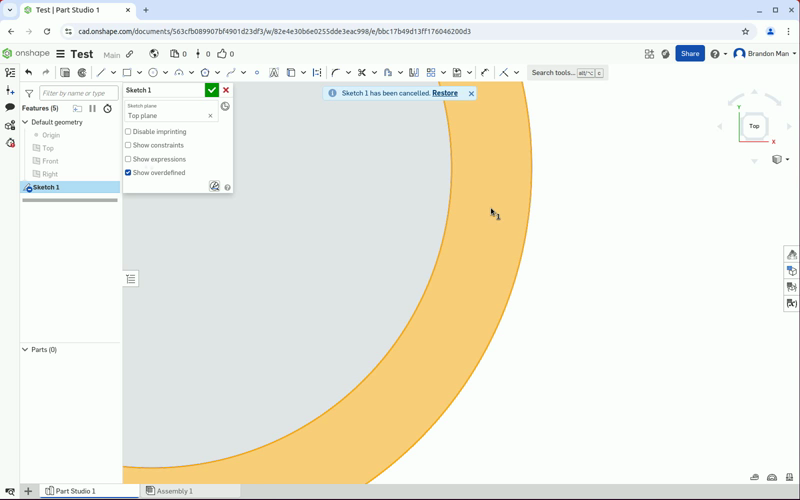
scroll(-6)
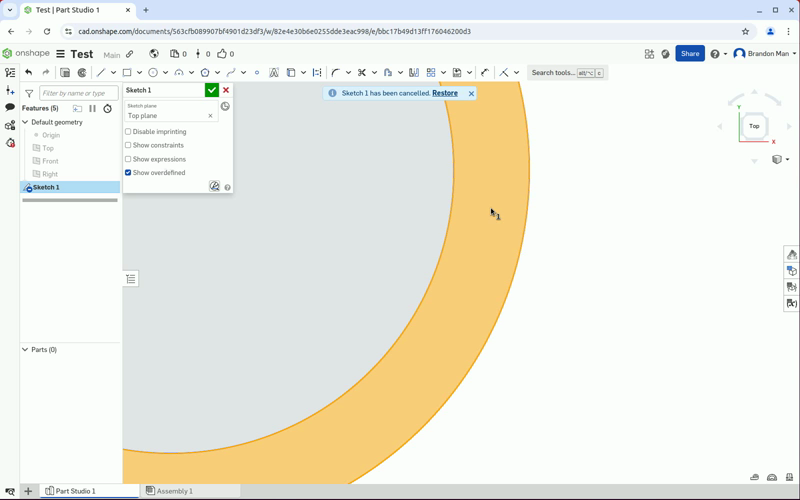
scroll(-6)
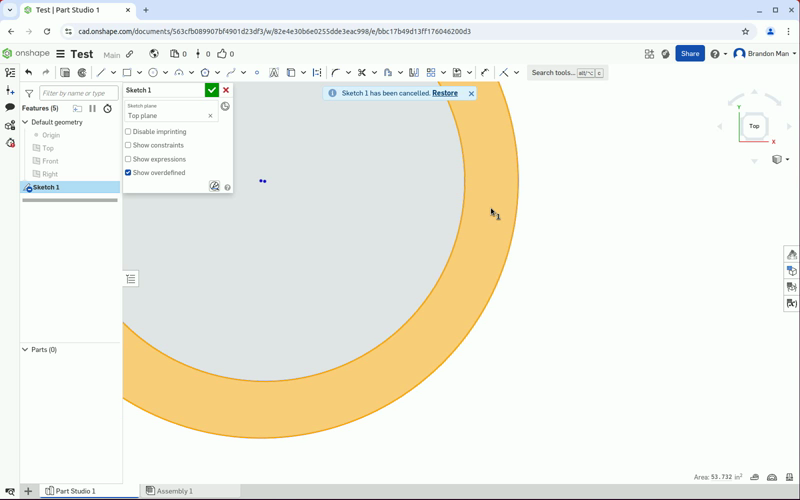
scroll(-6)
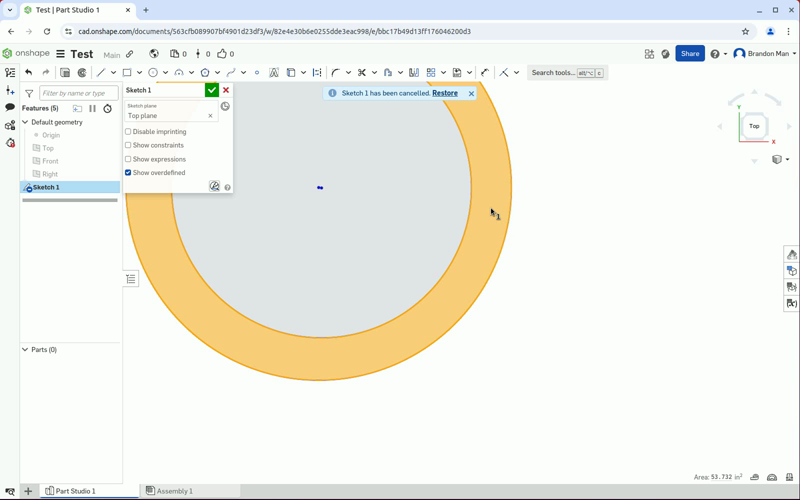
scroll(-6)
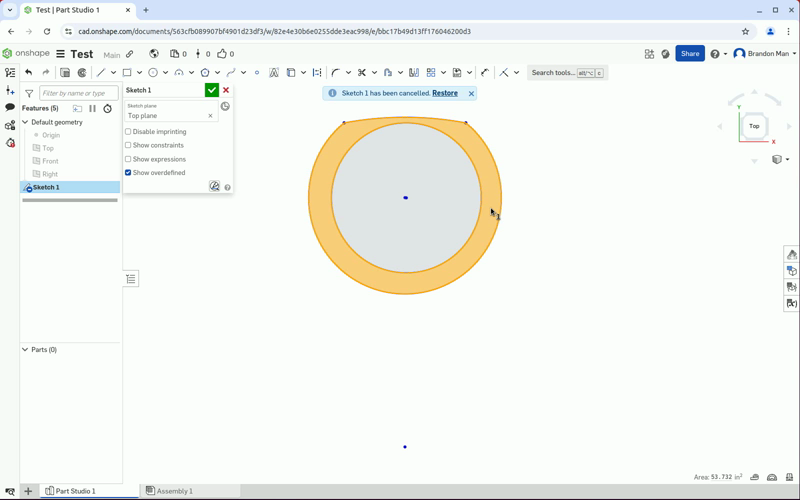
scroll(-6)
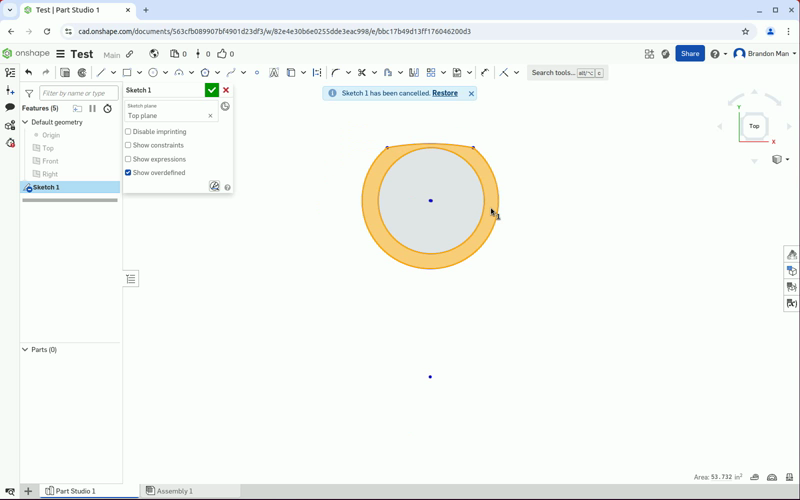
scroll(-6)
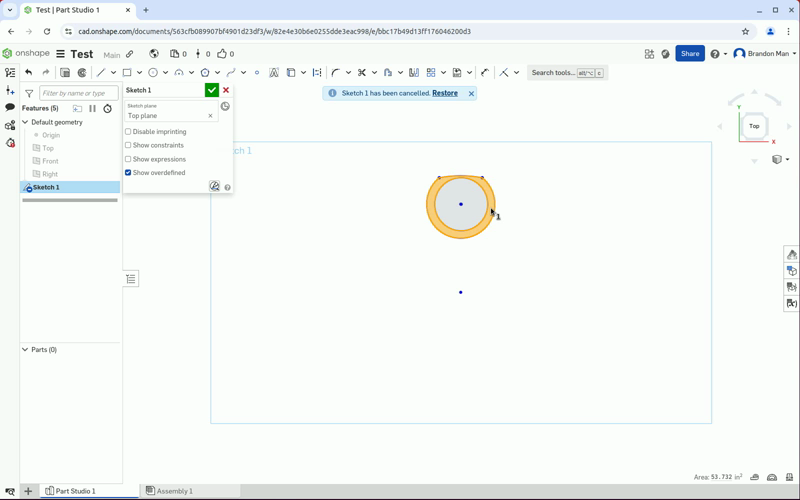
mouse_move(73, 352)
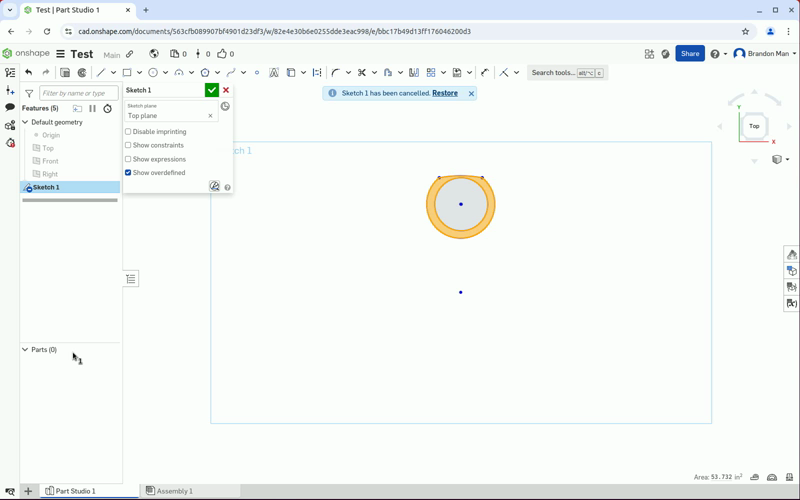
key(shift+y)
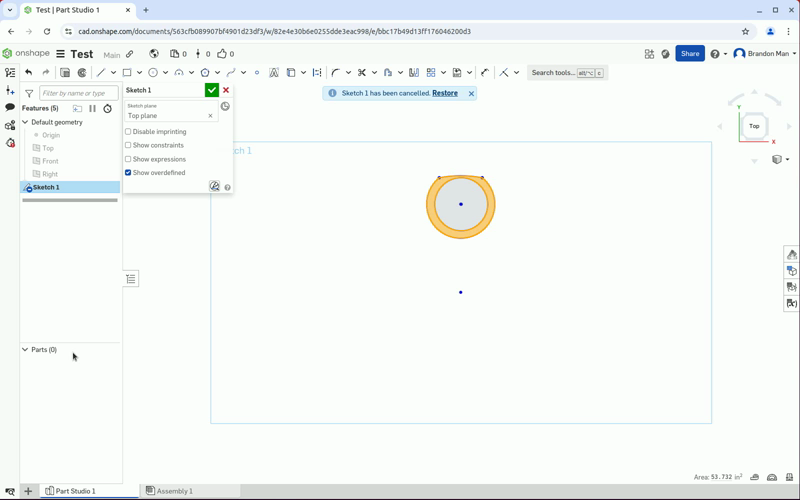
key(shift+e)
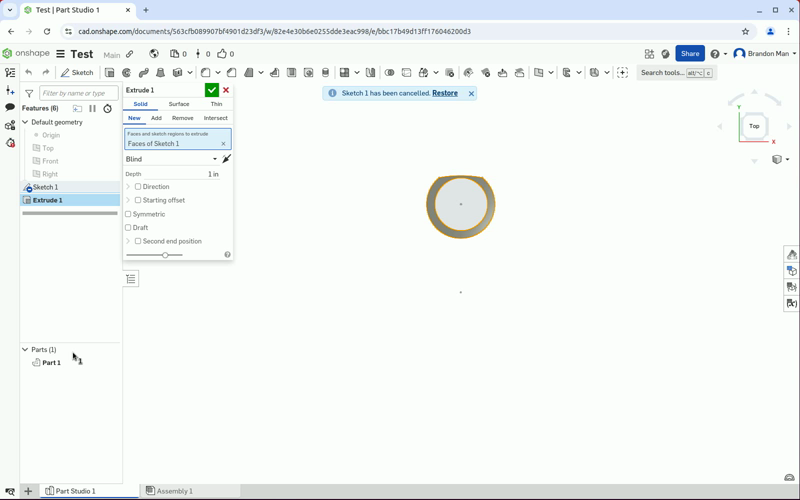
mouse_move(143, 106)
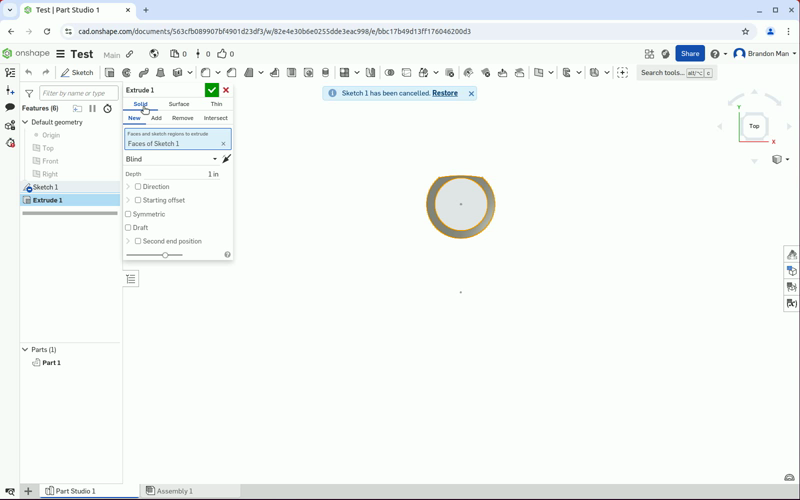
click(143, 106)
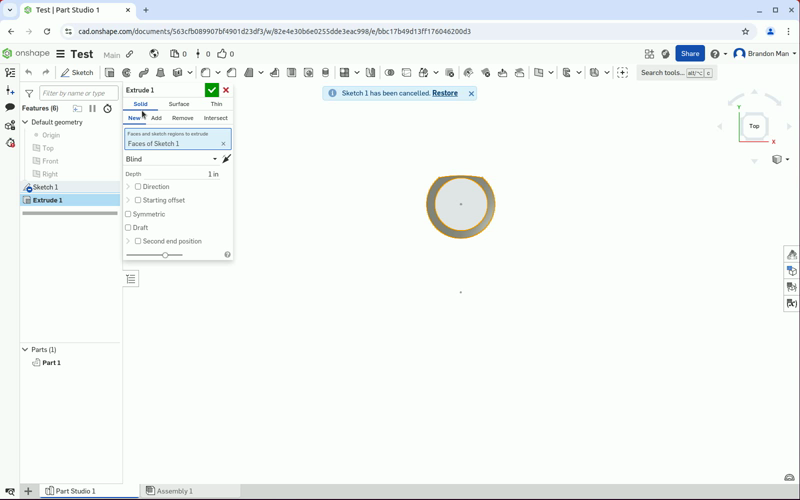
mouse_move(137, 120)
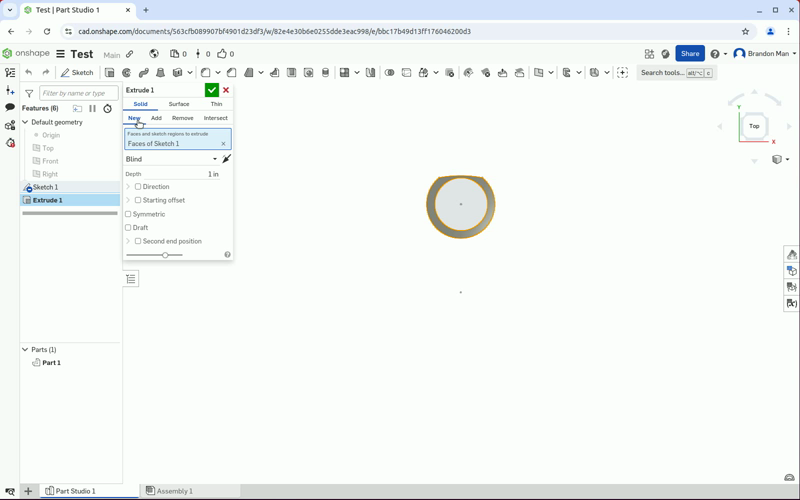
click(137, 120)
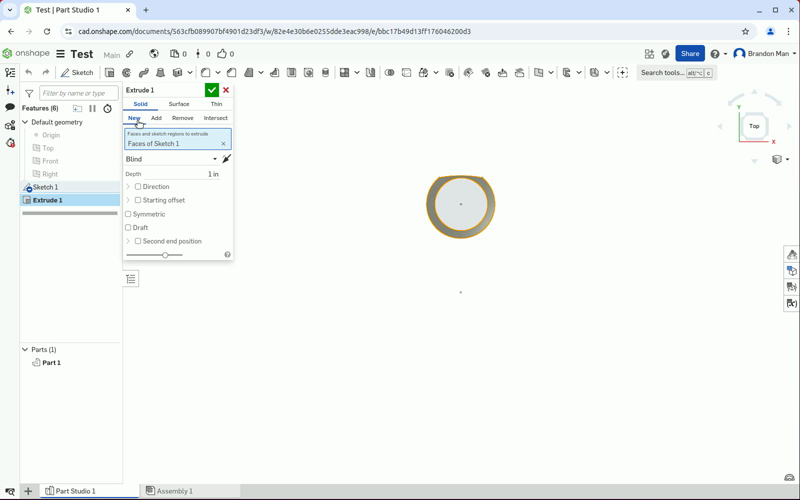
key(tab, 4)
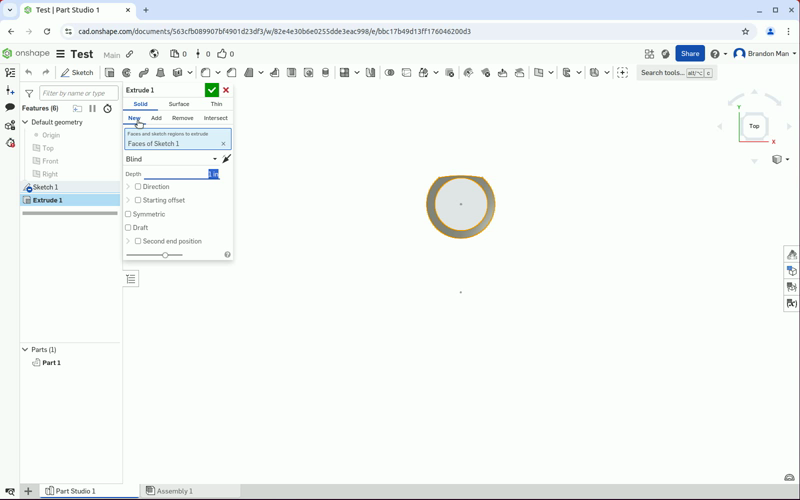
text(6.258)
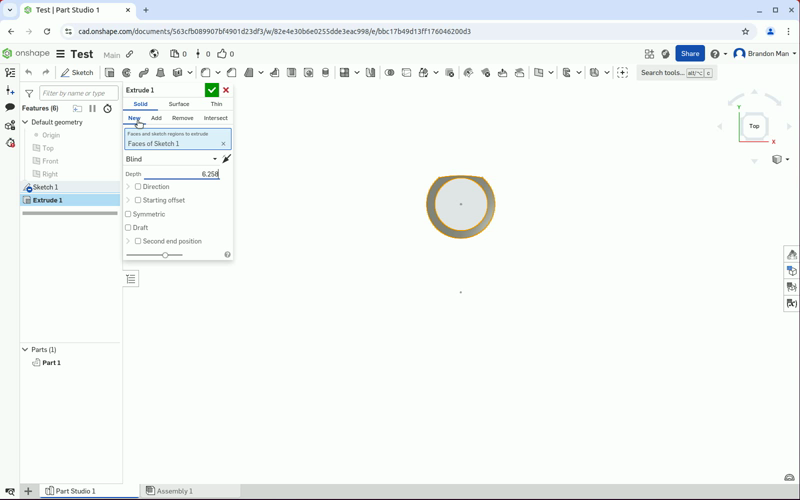
key(enter)
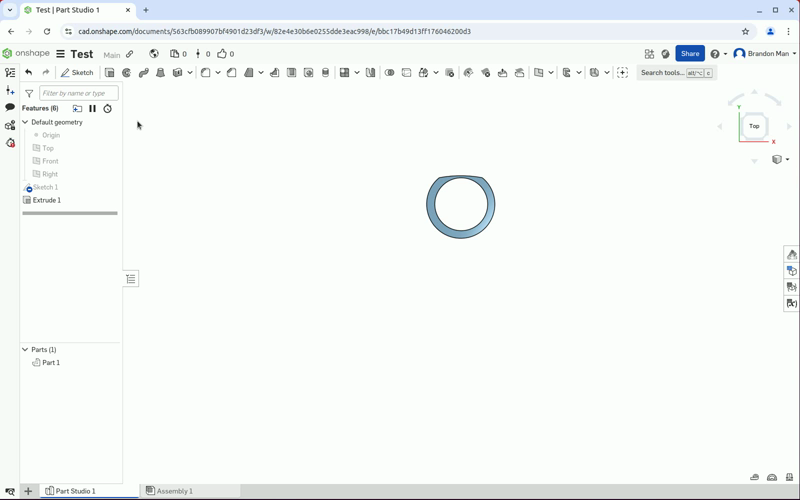
key(shift+h)
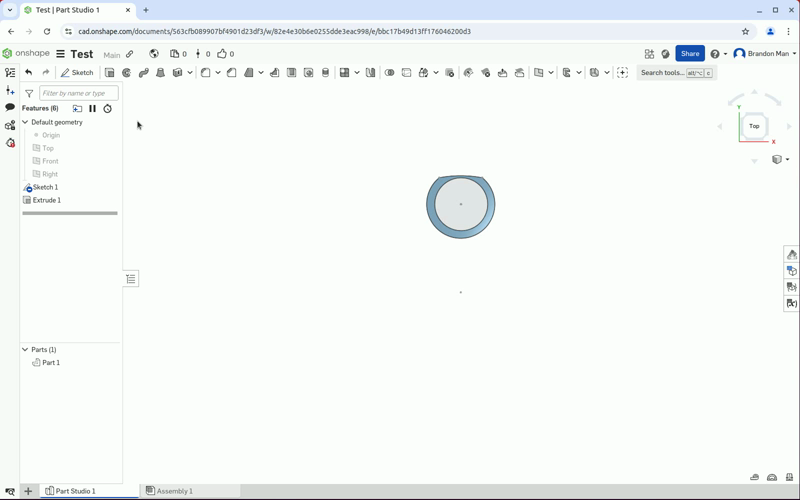
key(shift+h)
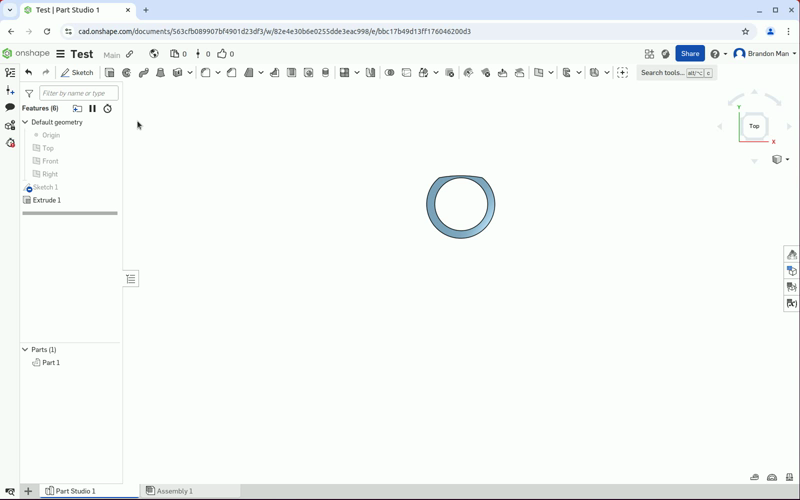
mouse_move(73, 189)
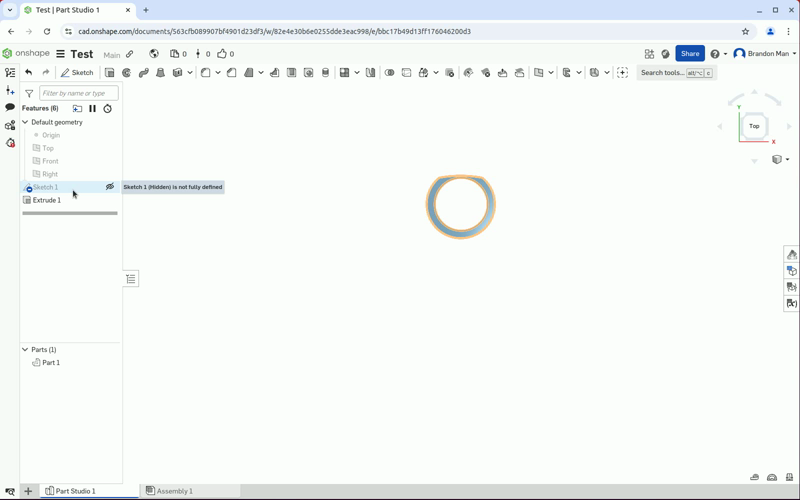
click(73, 189)
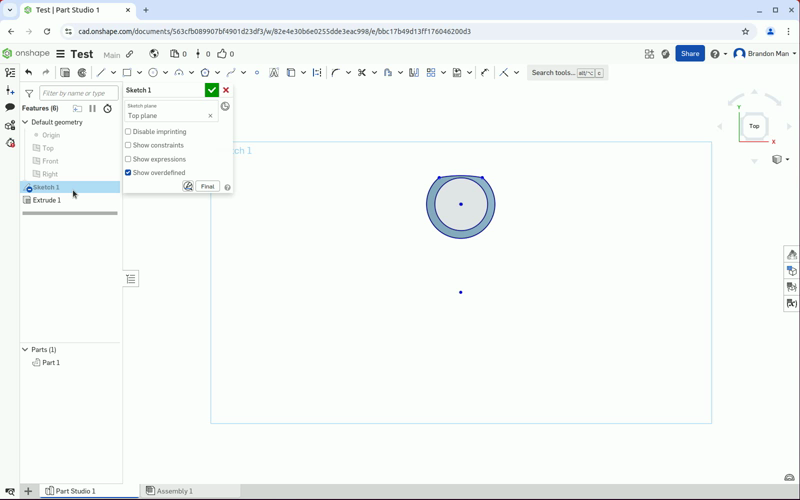
mouse_move(229, 92)
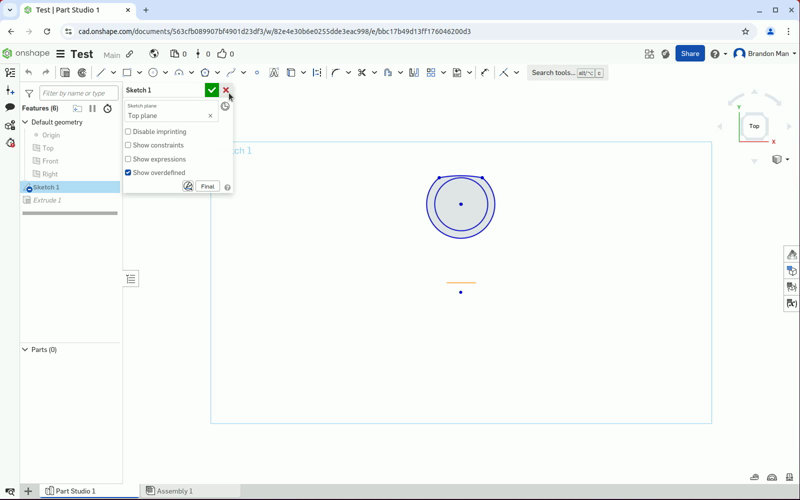
click(229, 92)
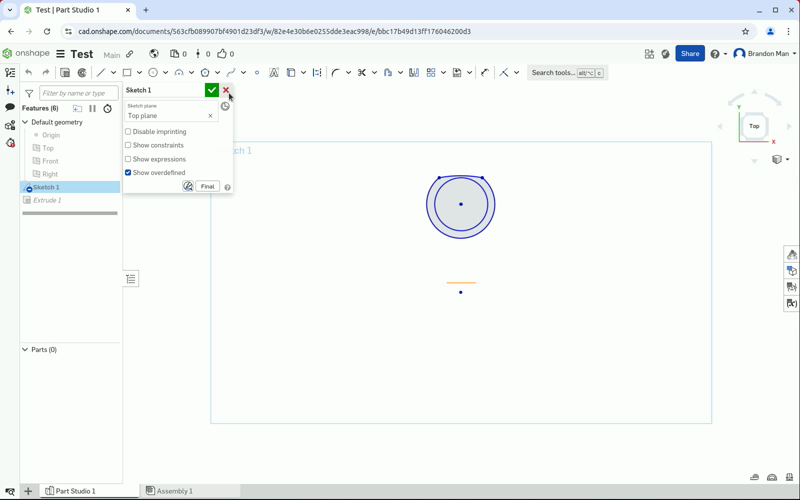
key(shift+s)
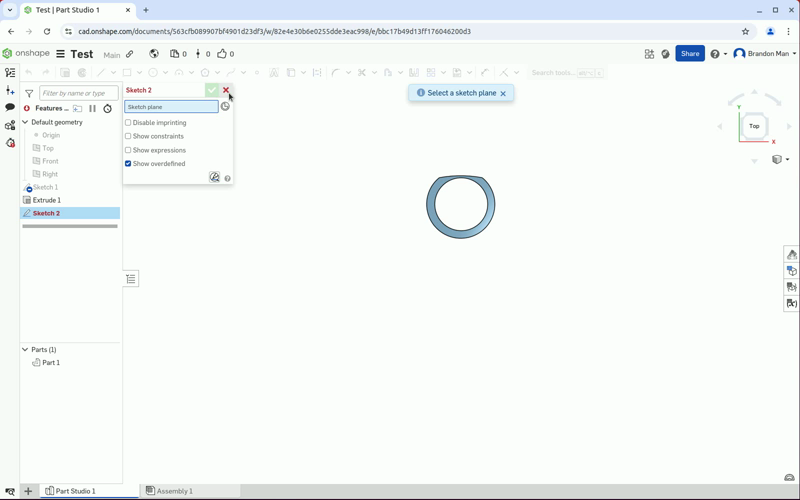
mouse_move(73, 150)
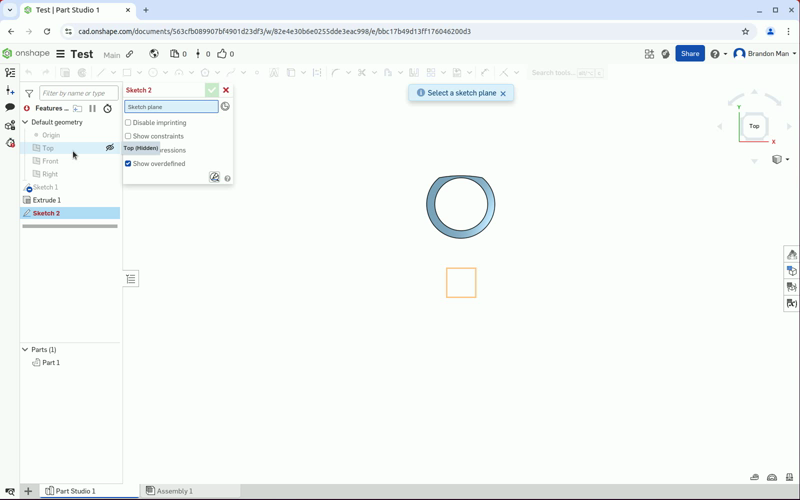
click(73, 150)
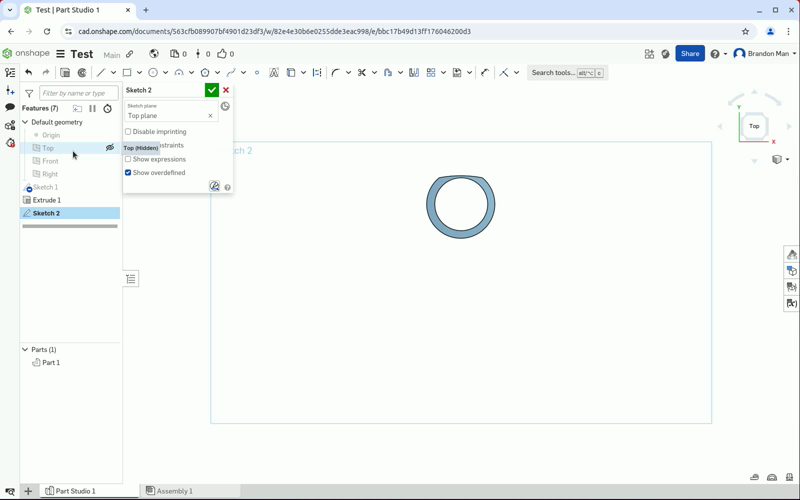
mouse_move(73, 352)
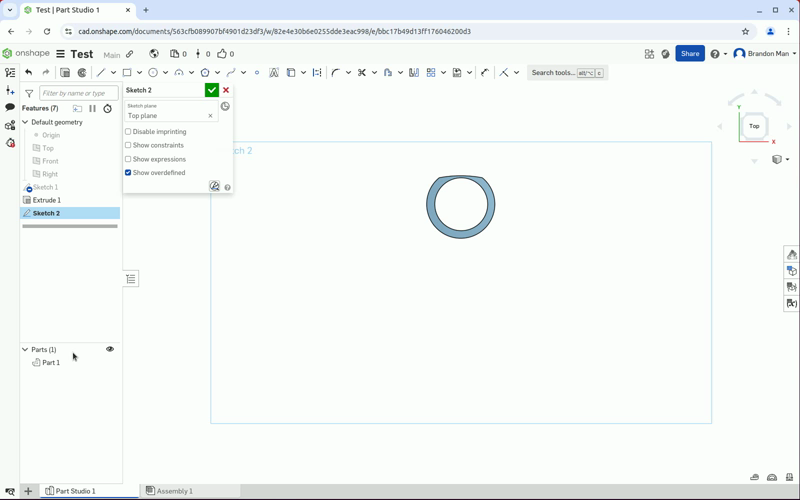
key(y)
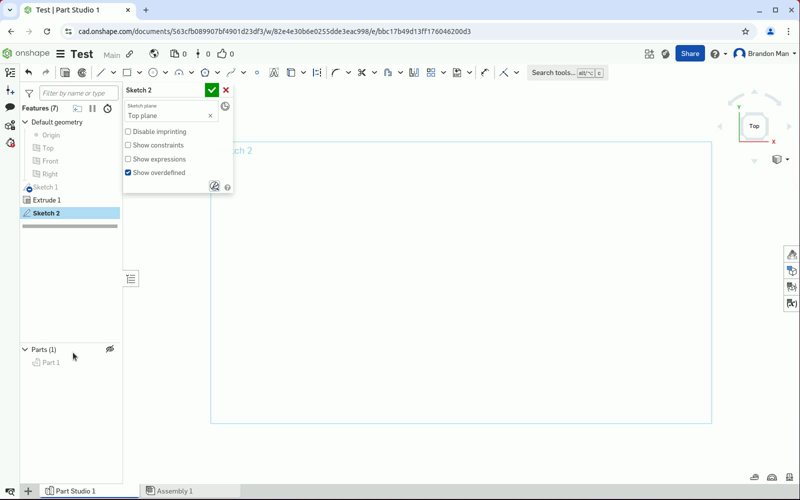
key(a)
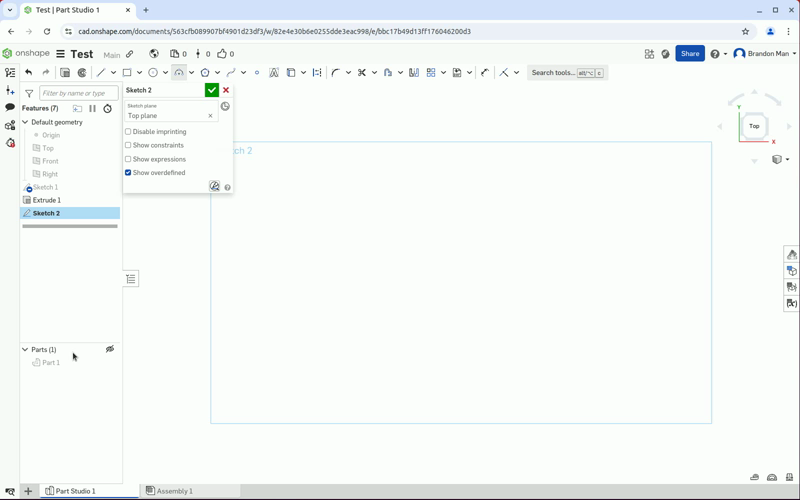
key_down(shift)
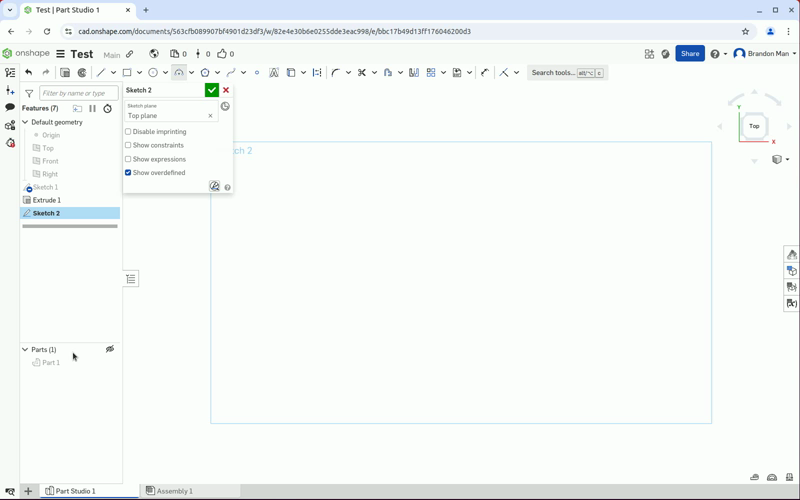
mouse_move(439, 177)
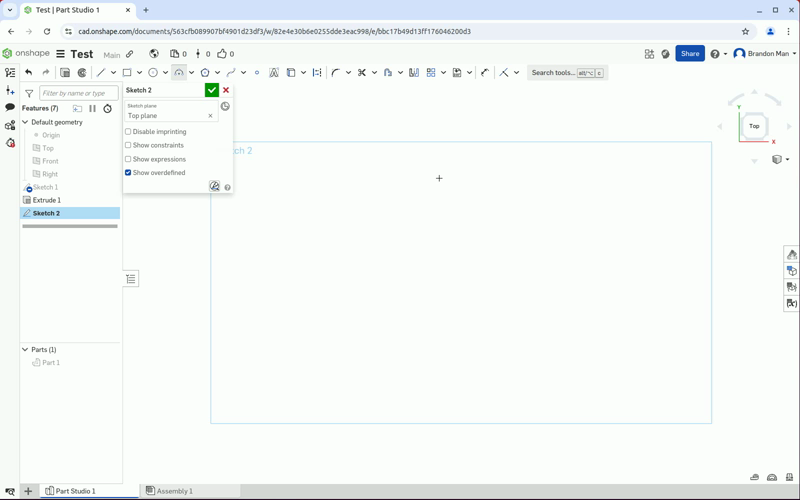
click(439, 177)
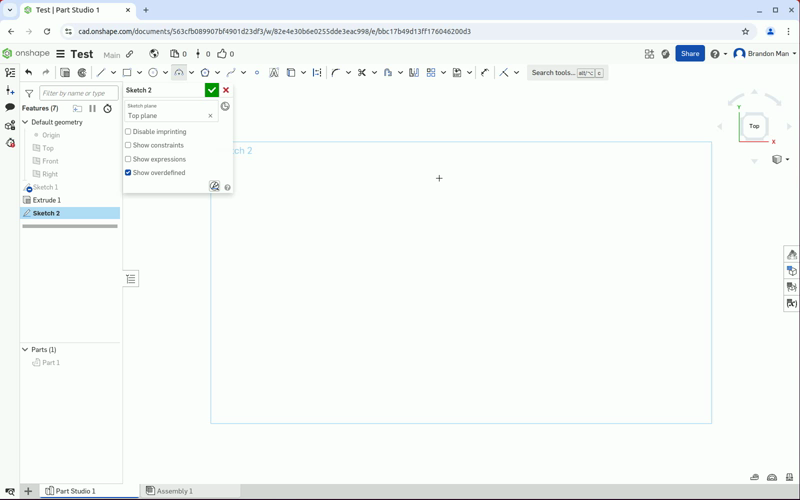
key_up(shift)
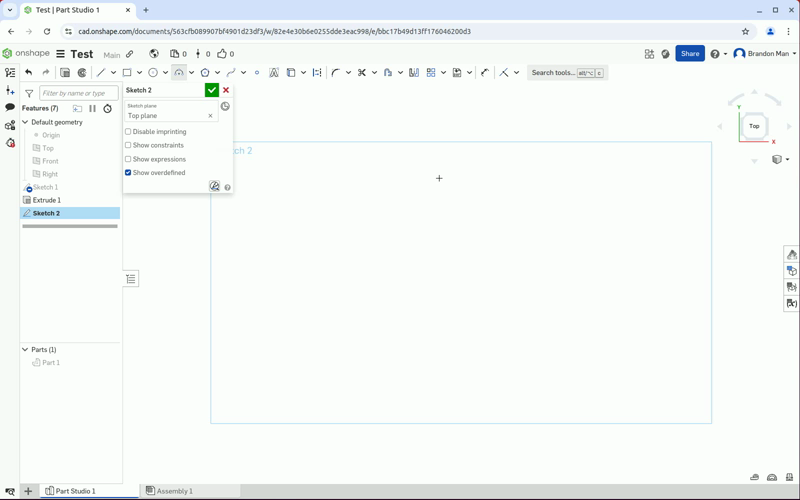
key_down(shift)
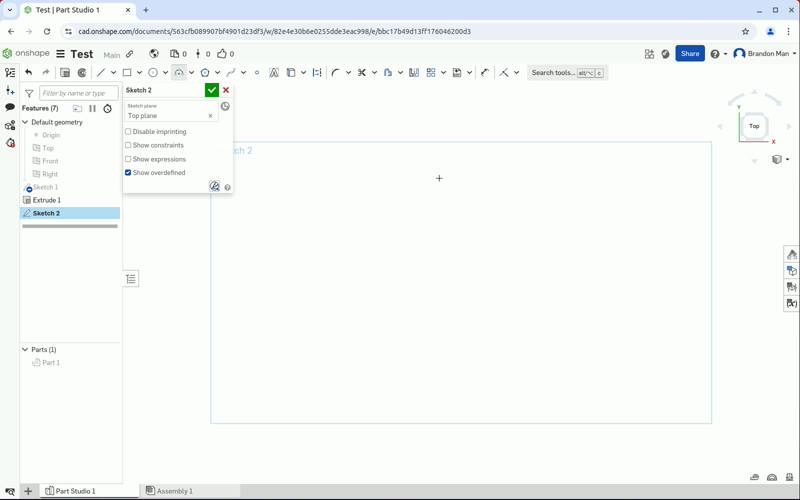
mouse_move(482, 177)
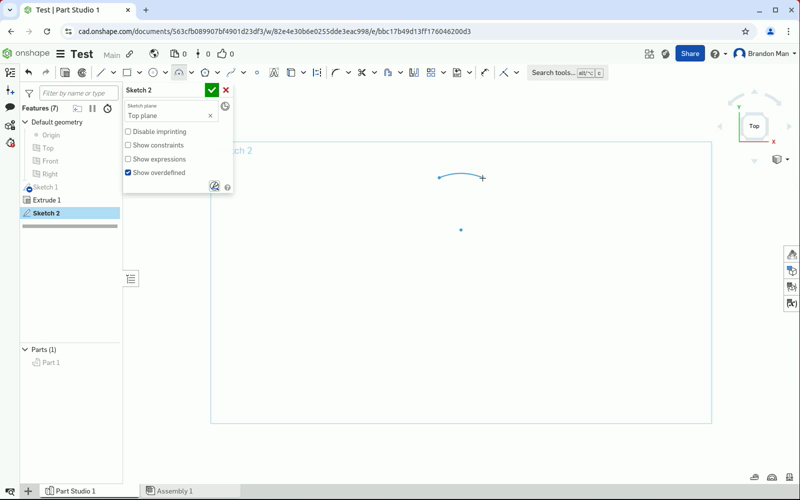
click(482, 177)
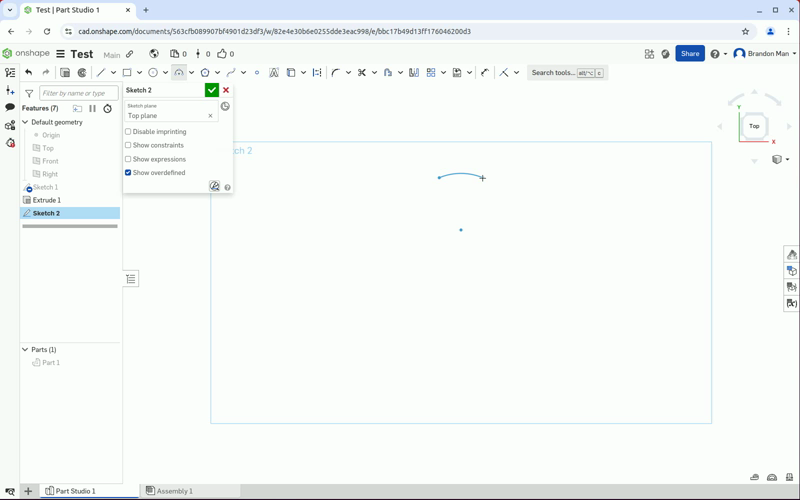
mouse_move(461, 175)
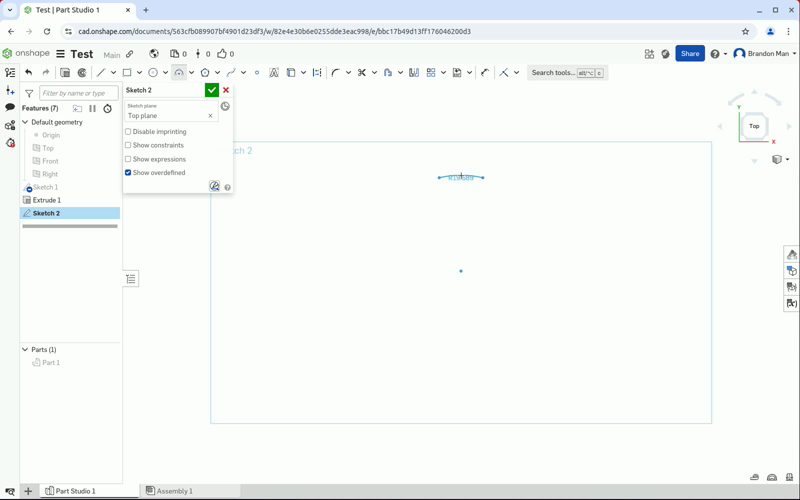
click(461, 175)
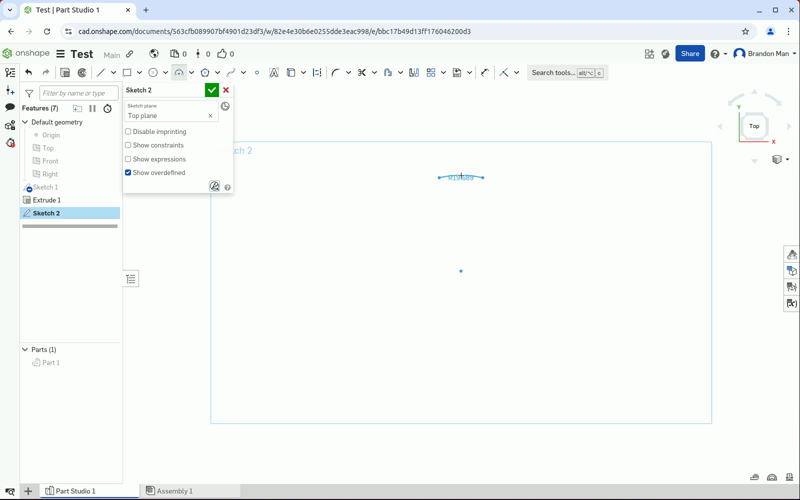
key_up(shift)
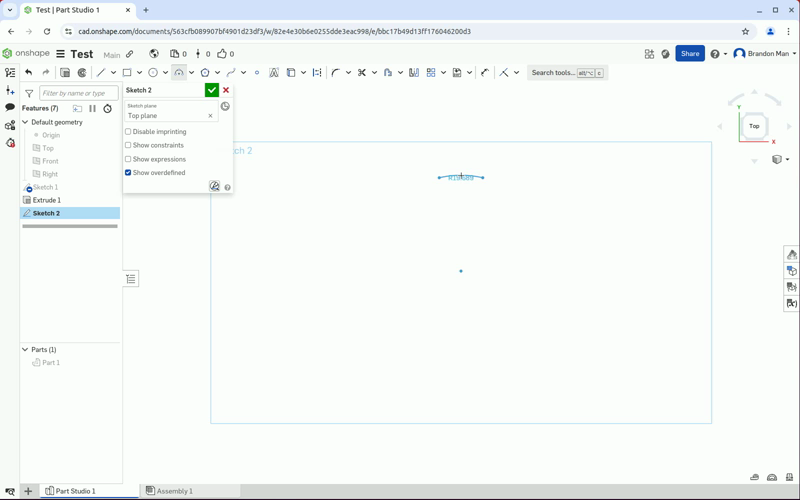
mouse_move(482, 177)
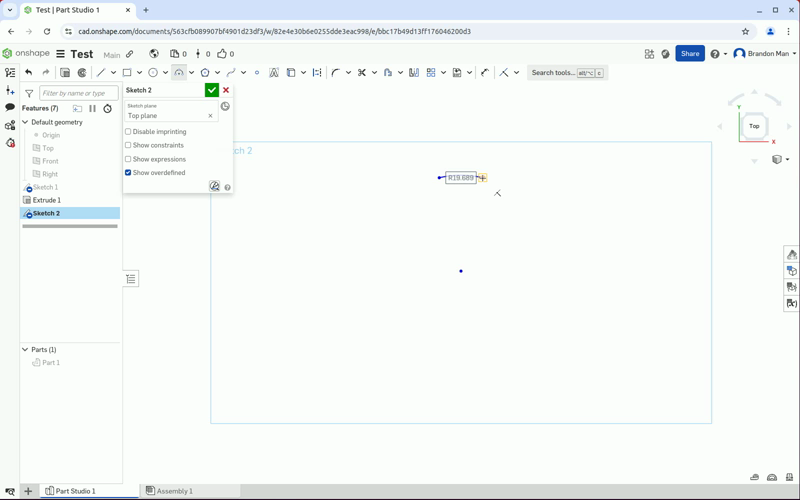
click(482, 177)
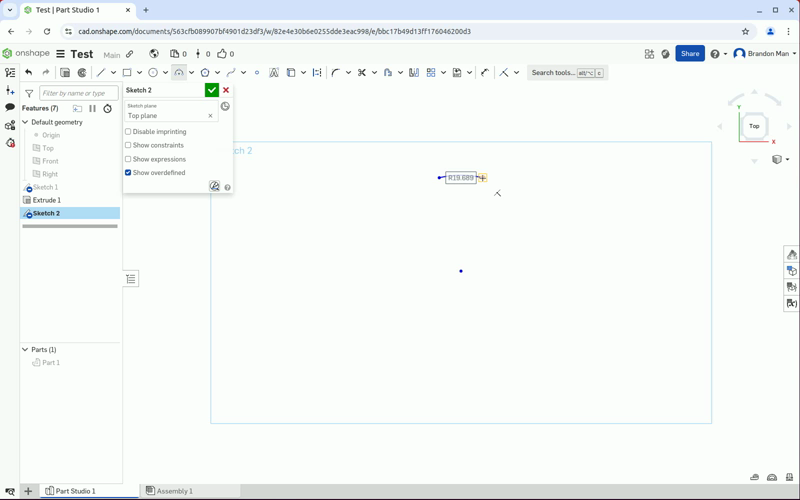
mouse_move(439, 177)
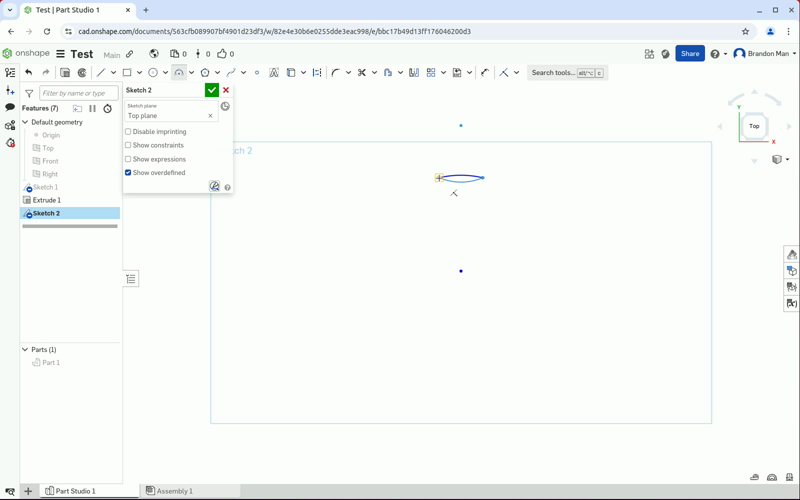
click(439, 177)
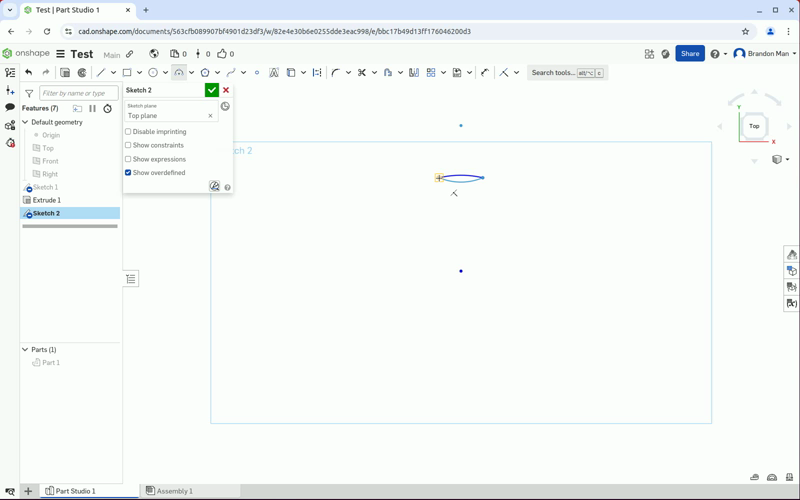
key_down(shift)
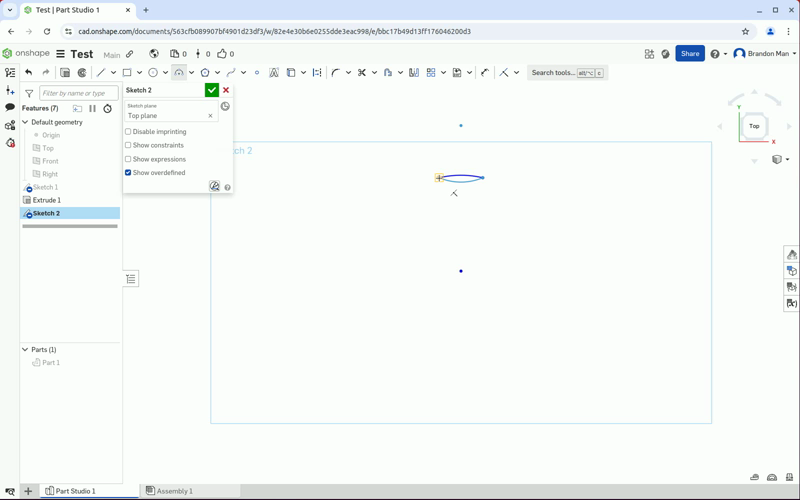
mouse_move(461, 169)
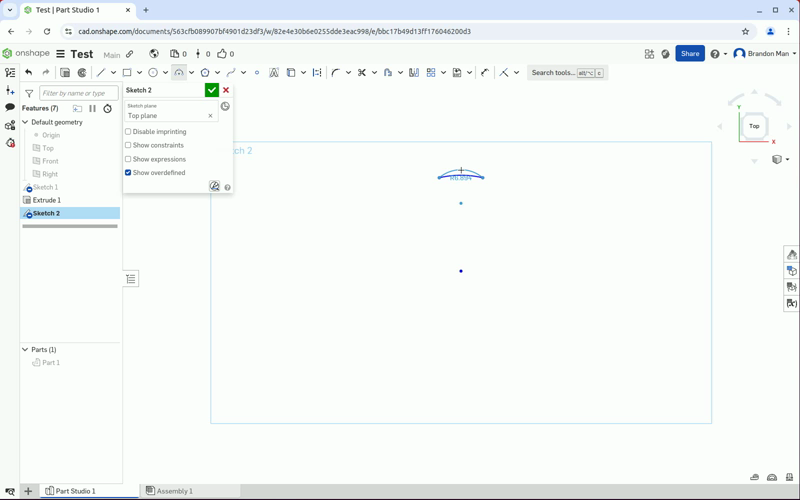
click(461, 169)
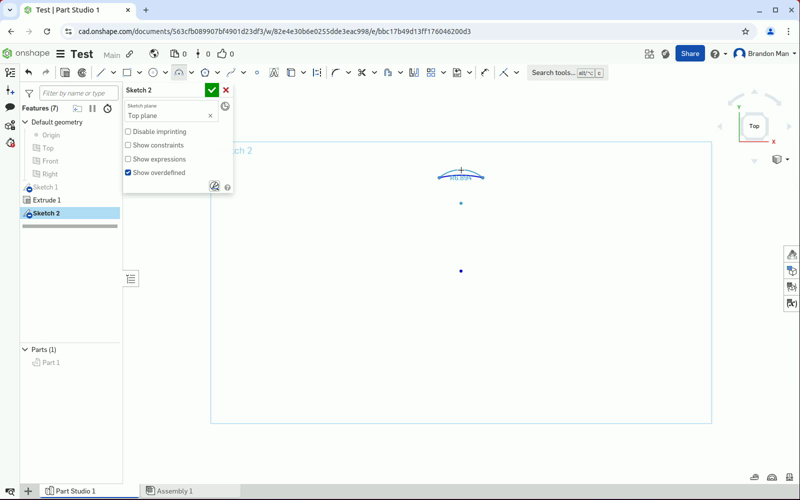
key_up(shift)
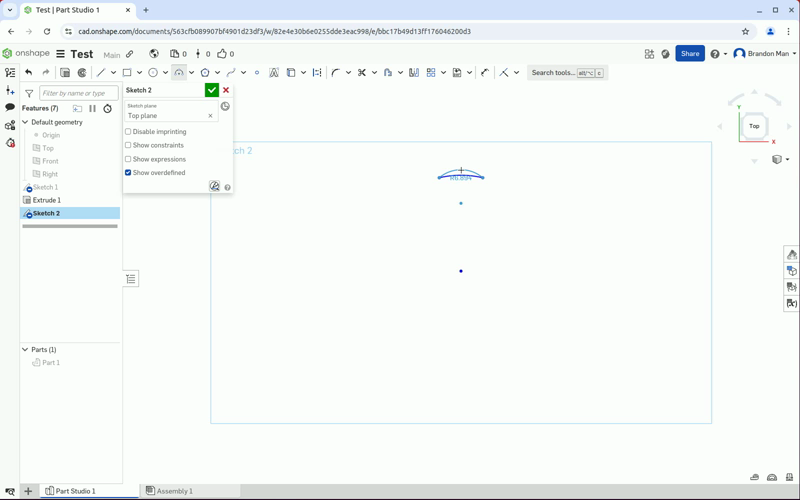
key(esc)
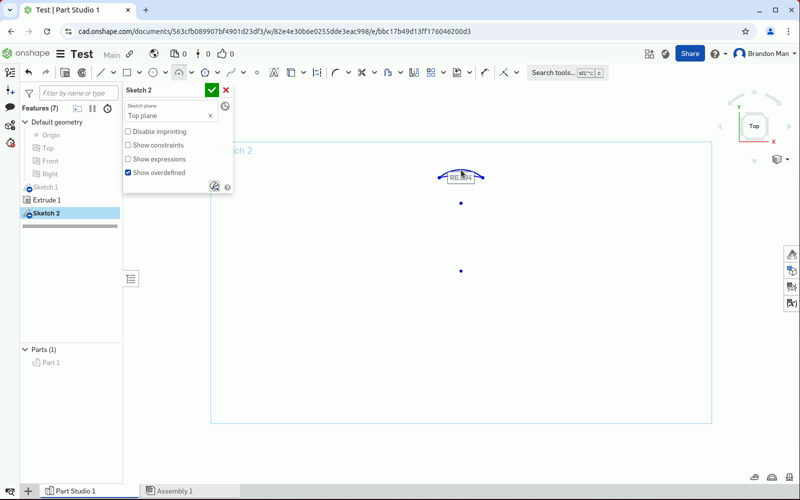
mouse_move(462, 174)
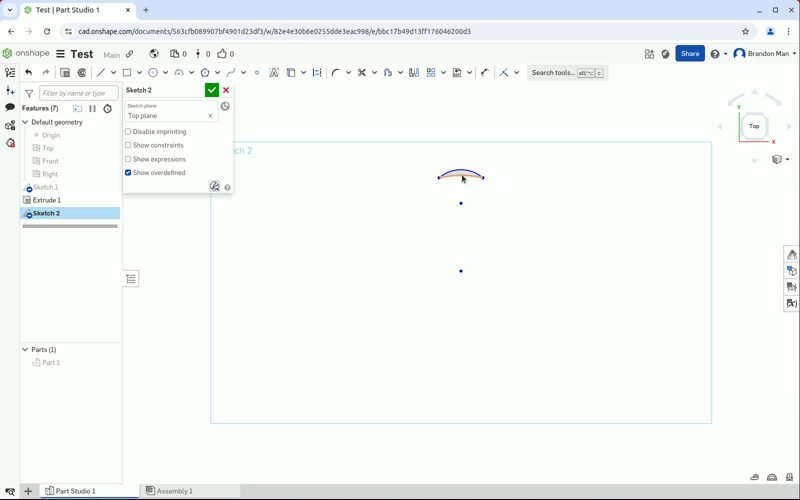
scroll(6)
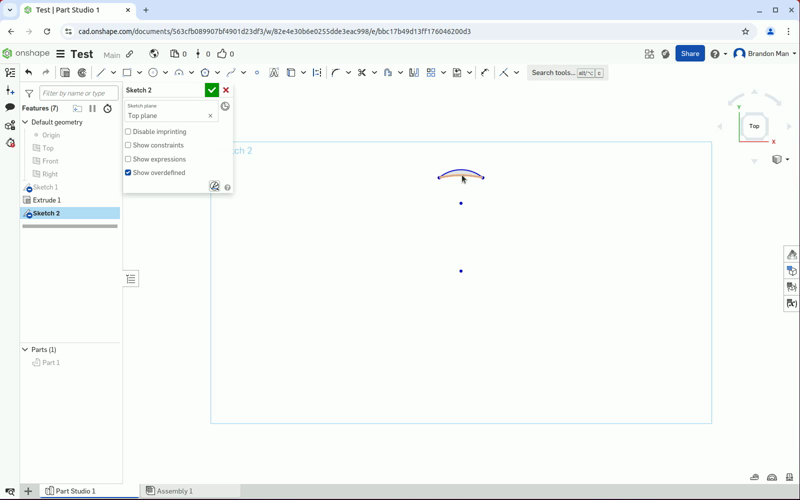
scroll(6)
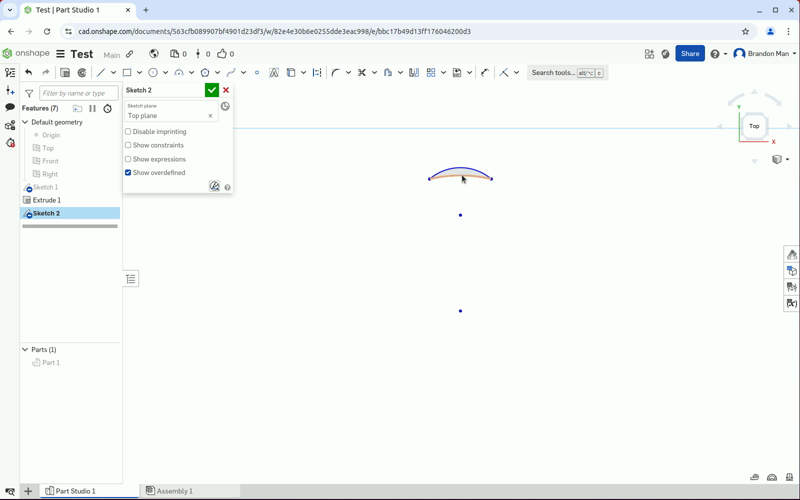
scroll(6)
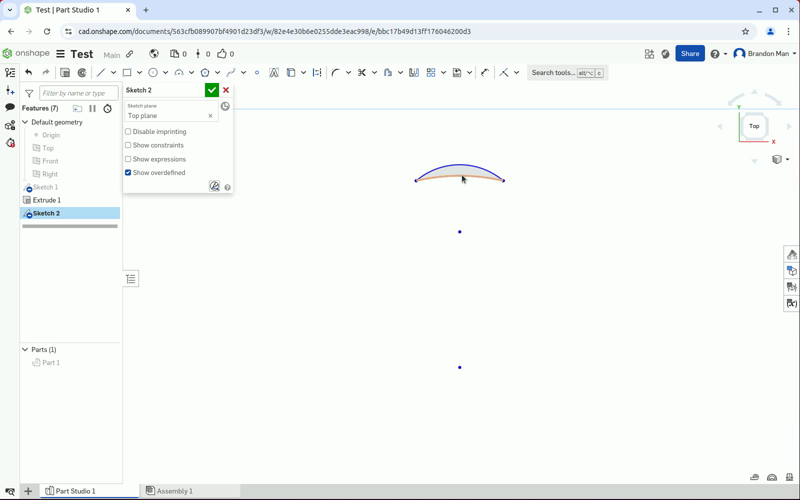
scroll(6)
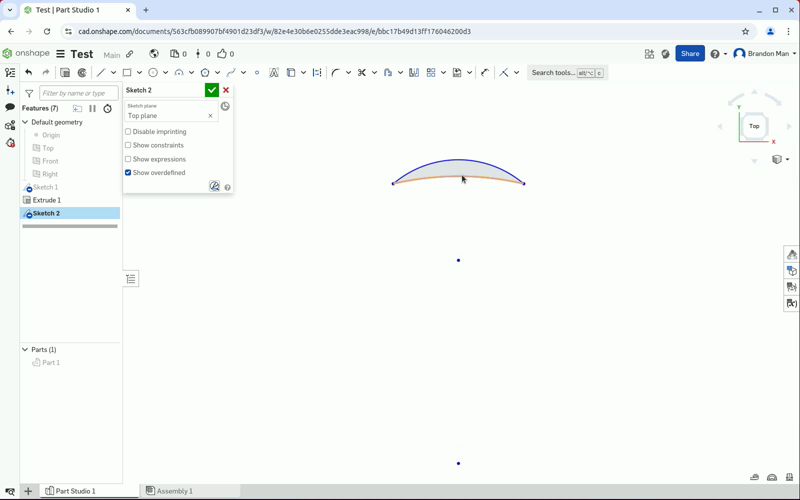
scroll(6)
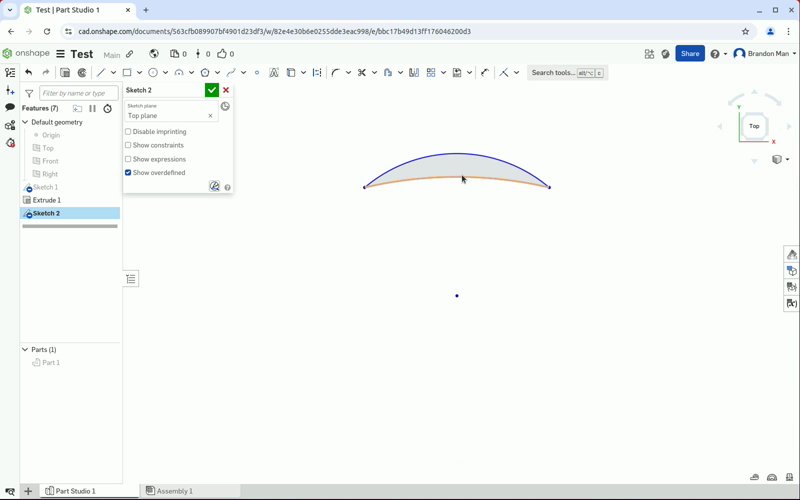
scroll(6)
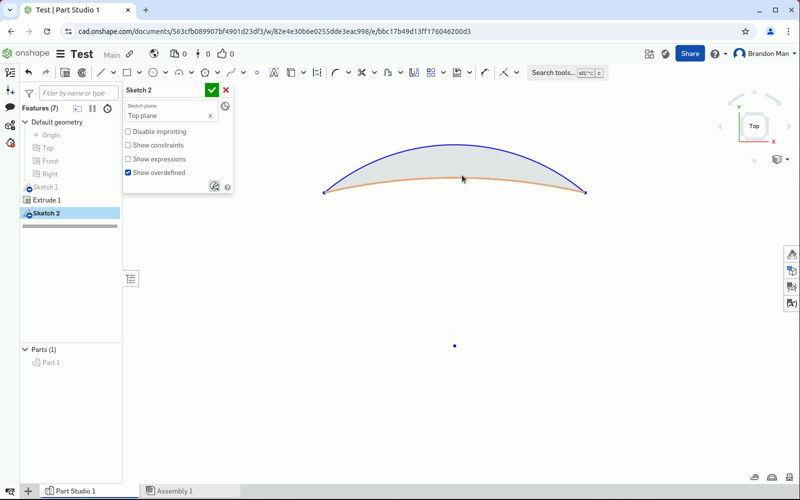
scroll(6)
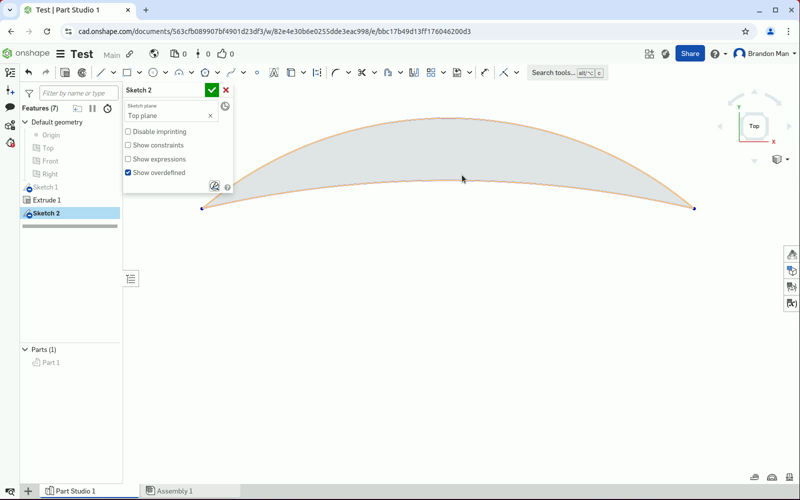
click(462, 174)
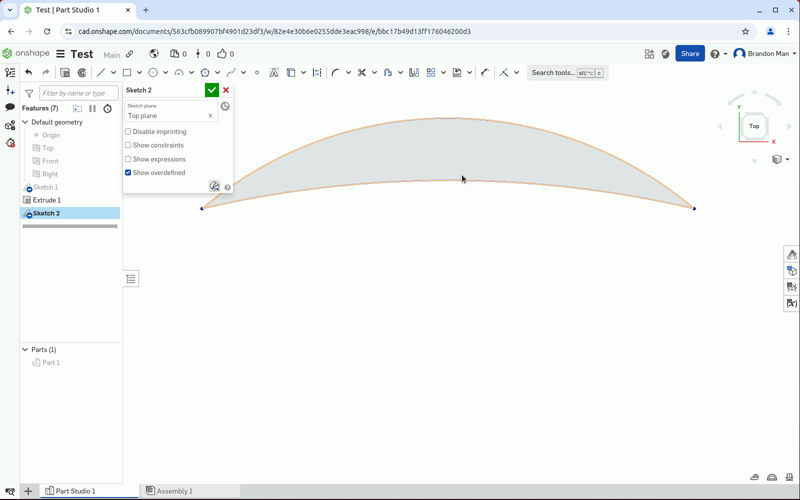
scroll(-6)
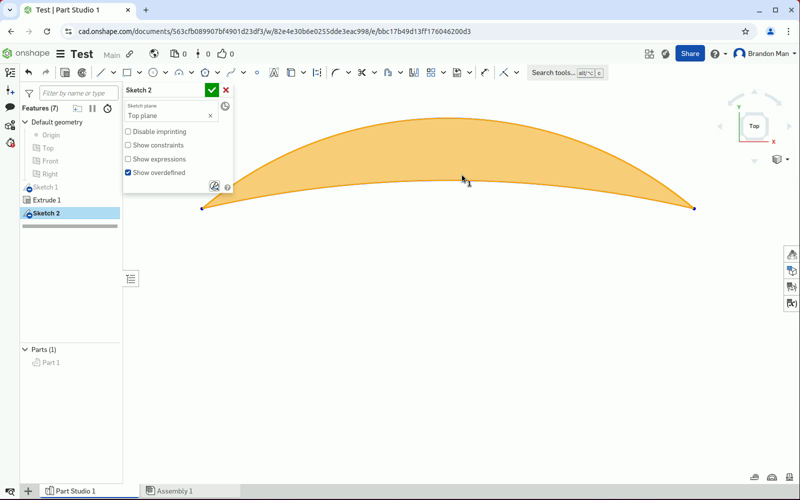
scroll(-6)
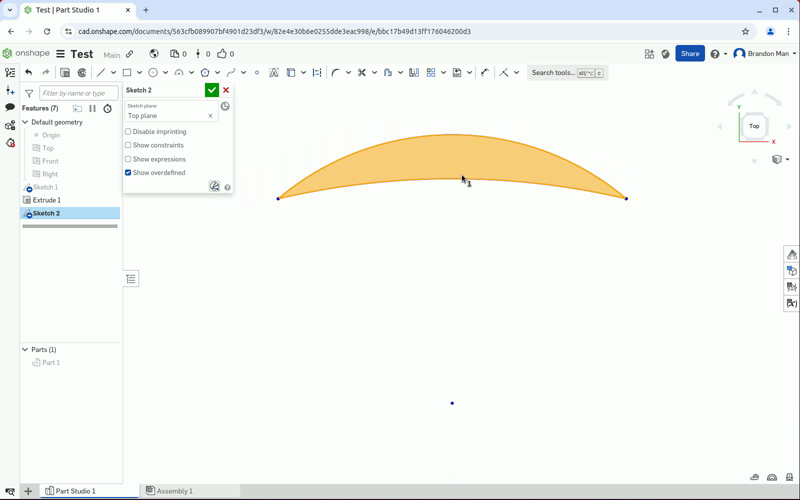
scroll(-6)
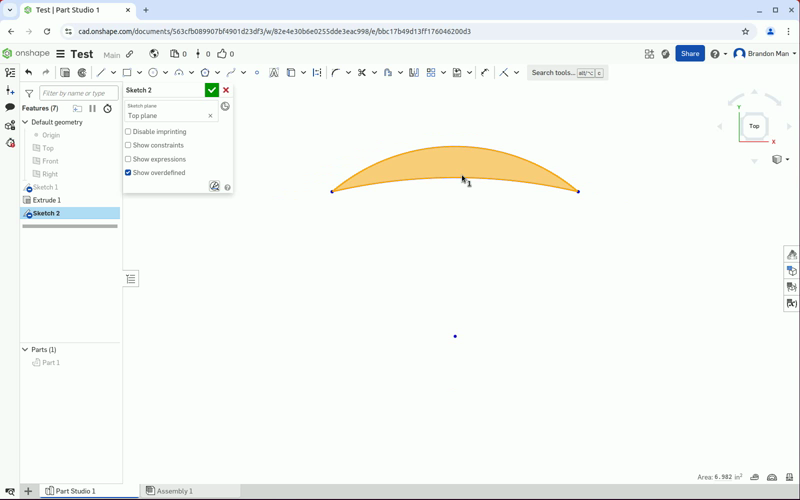
scroll(-6)
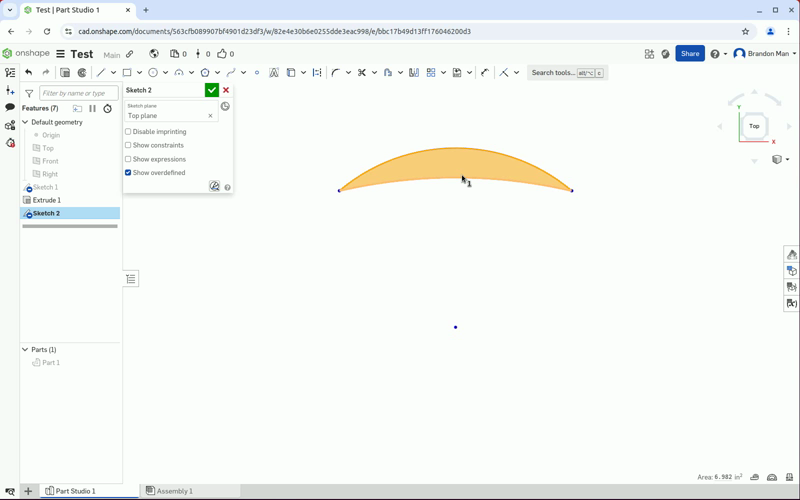
scroll(-6)
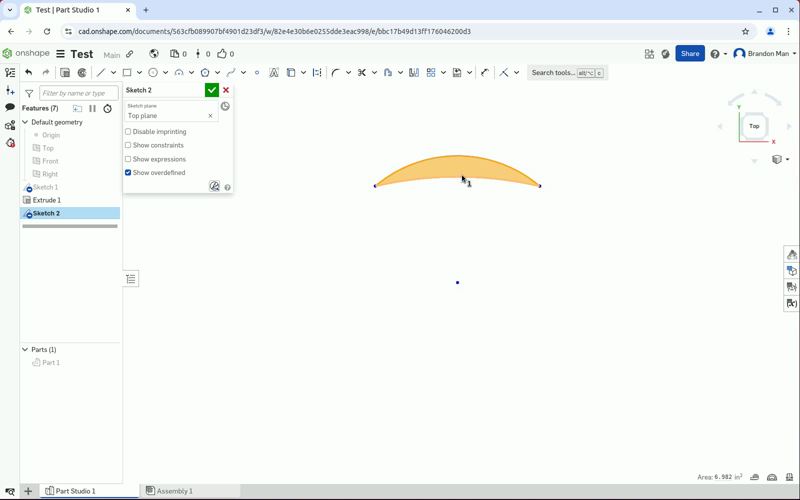
scroll(-6)
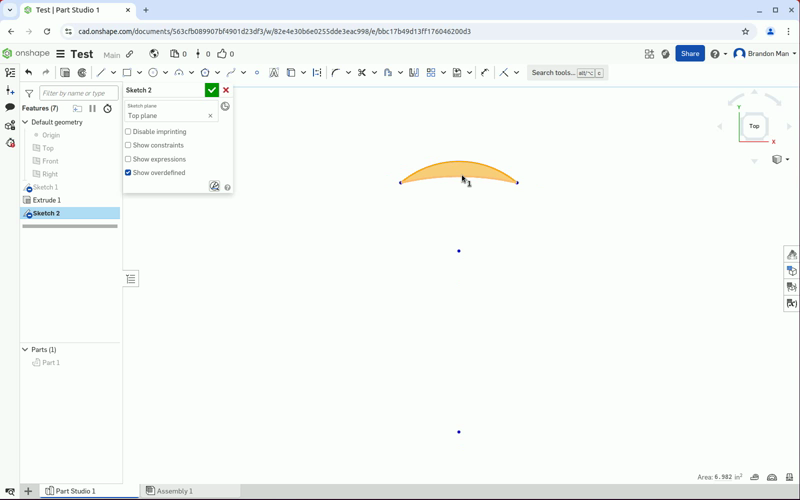
scroll(-6)
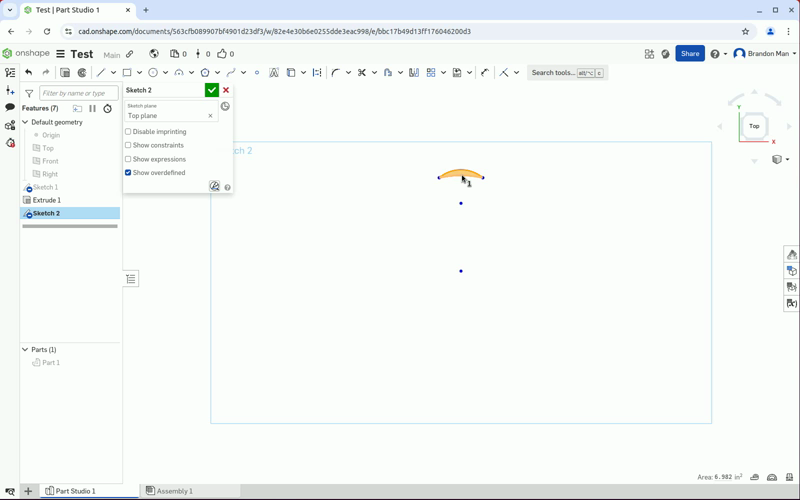
mouse_move(73, 352)
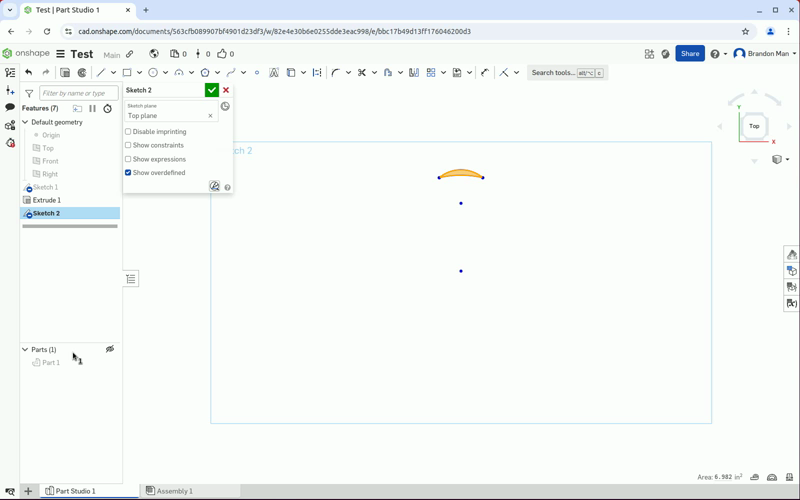
key(shift+y)
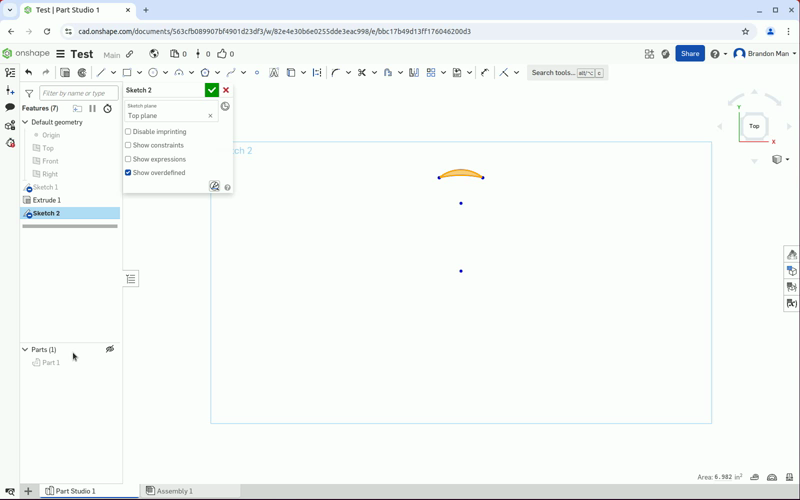
key(shift+e)
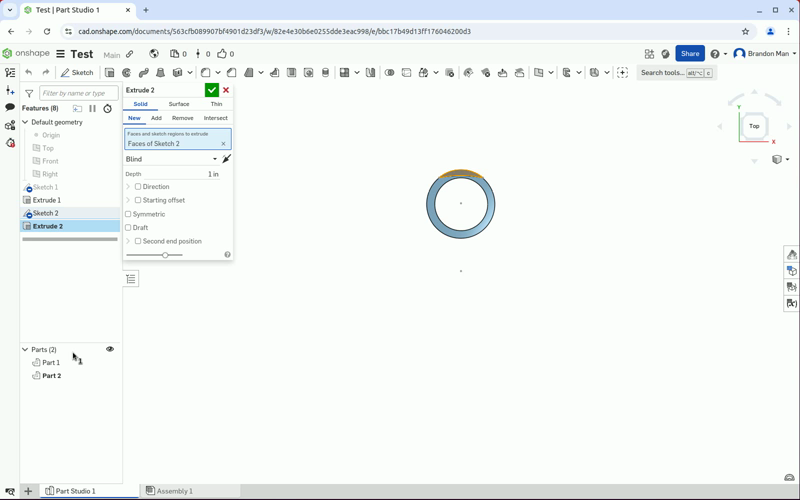
mouse_move(143, 106)
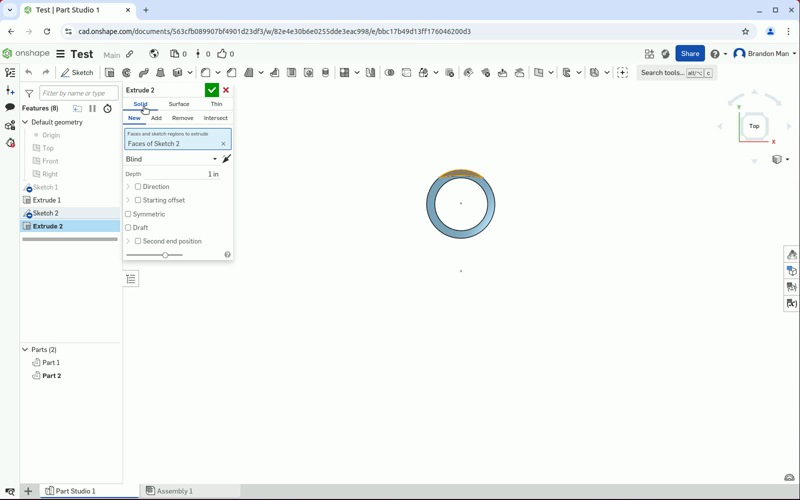
click(143, 106)
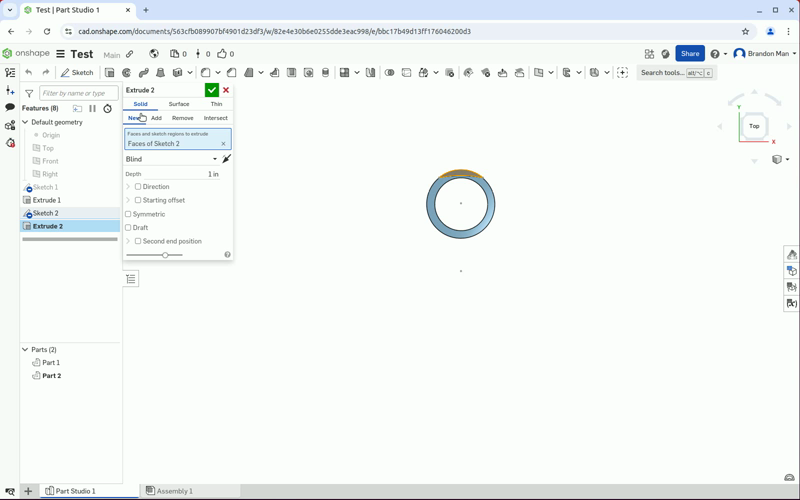
mouse_move(137, 120)
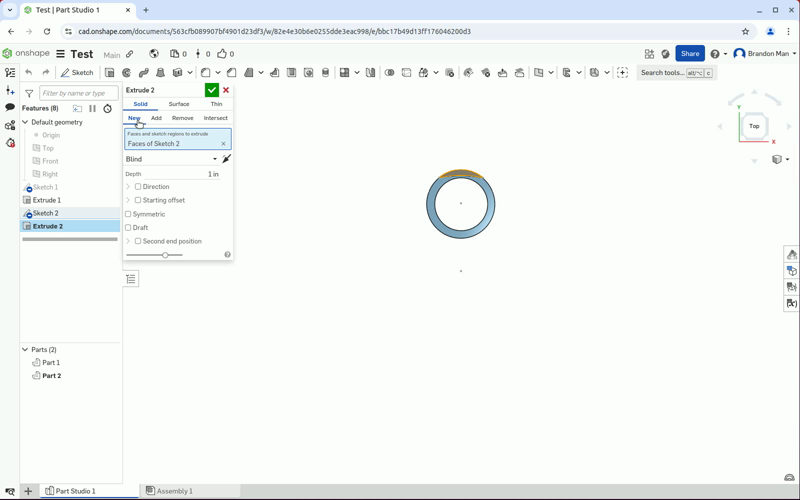
click(137, 120)
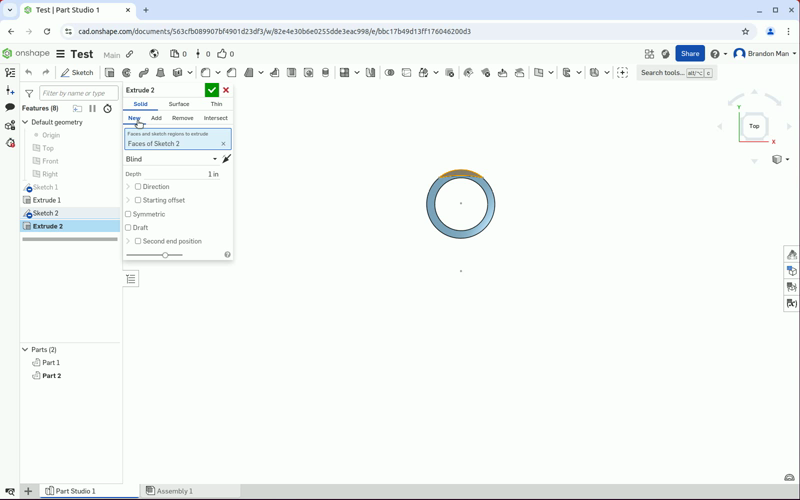
key(tab, 4)
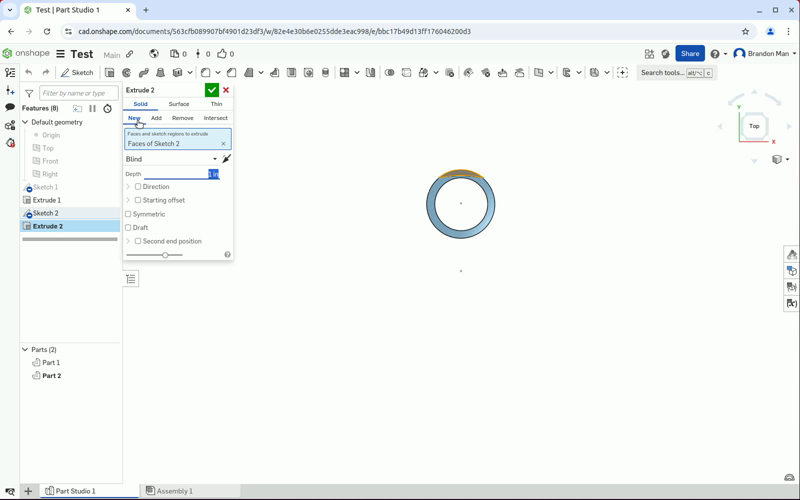
text(6.258)
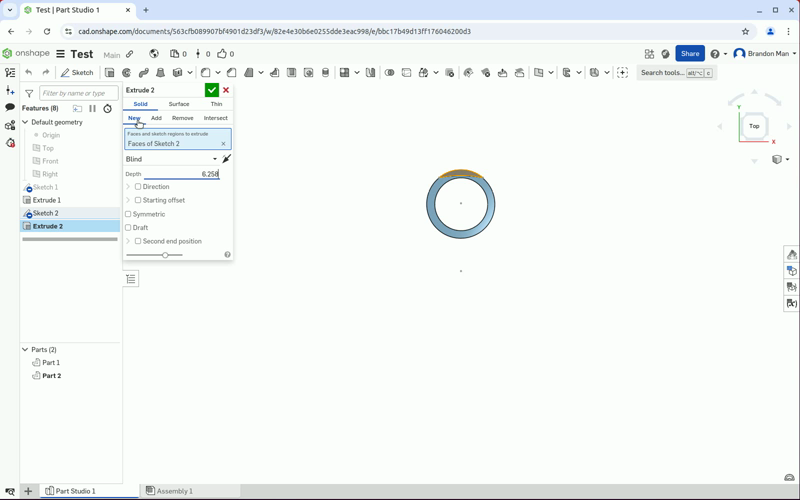
key(enter)
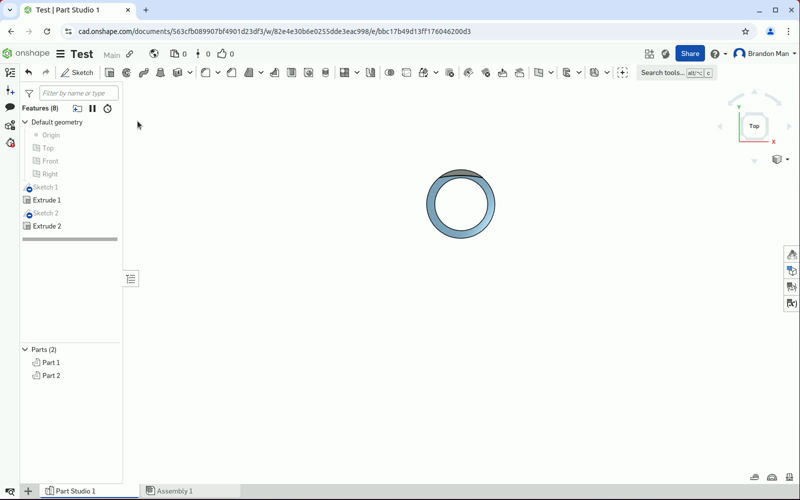
key(shift+h)
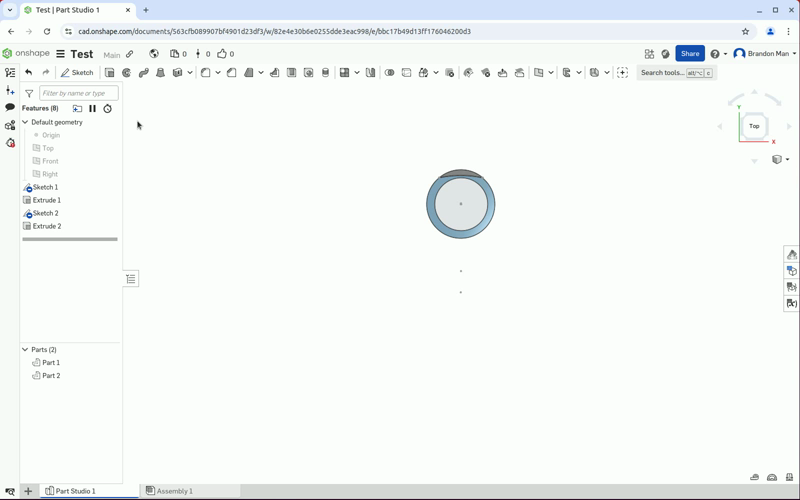
key(shift+h)
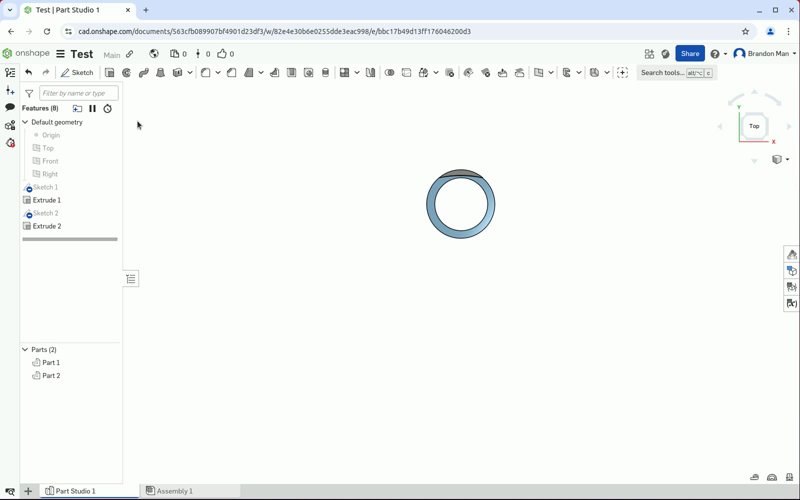
mouse_move(73, 189)
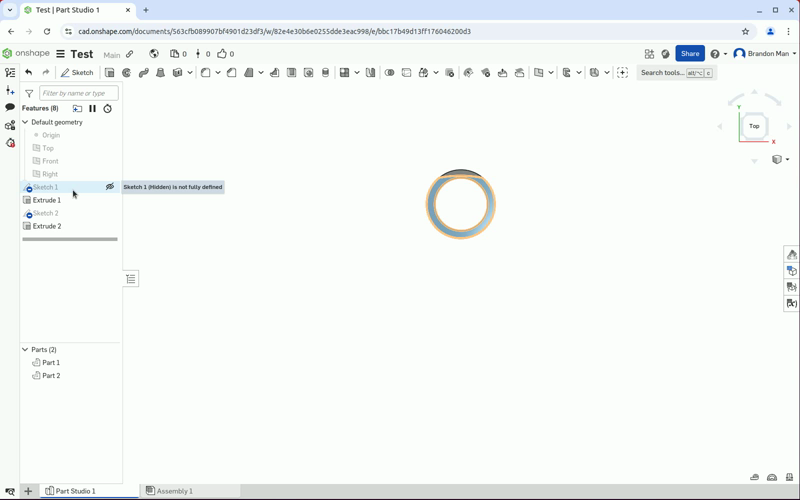
click(73, 189)
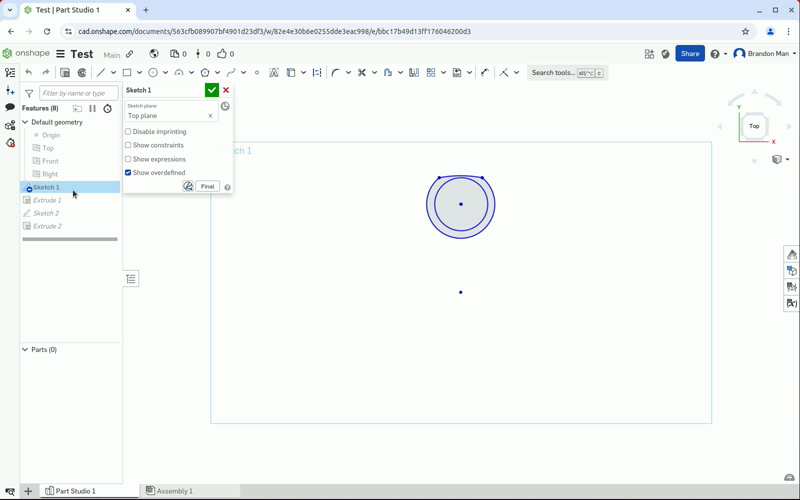
mouse_move(229, 92)
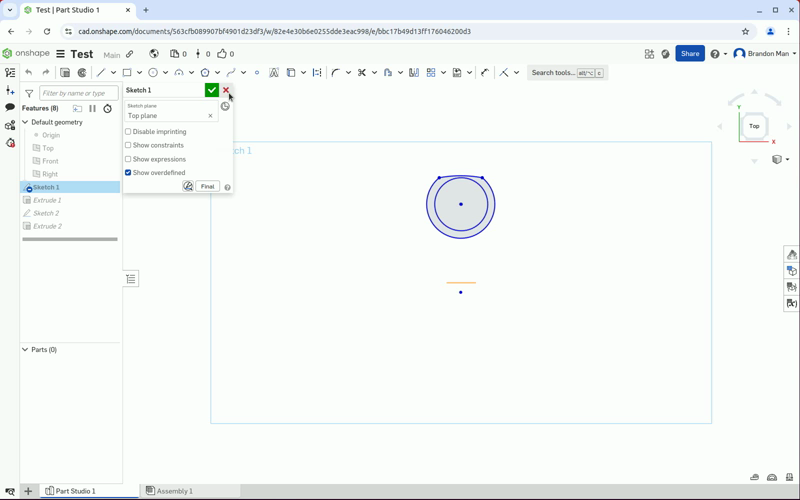
click(229, 92)
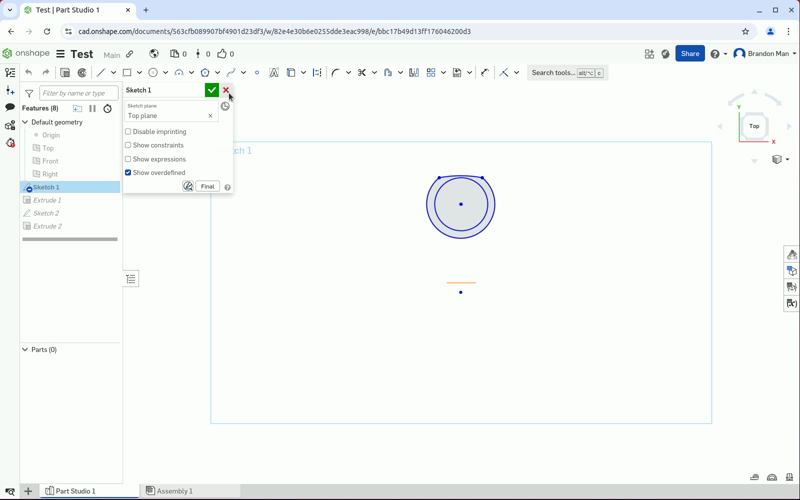
key(shift+s)
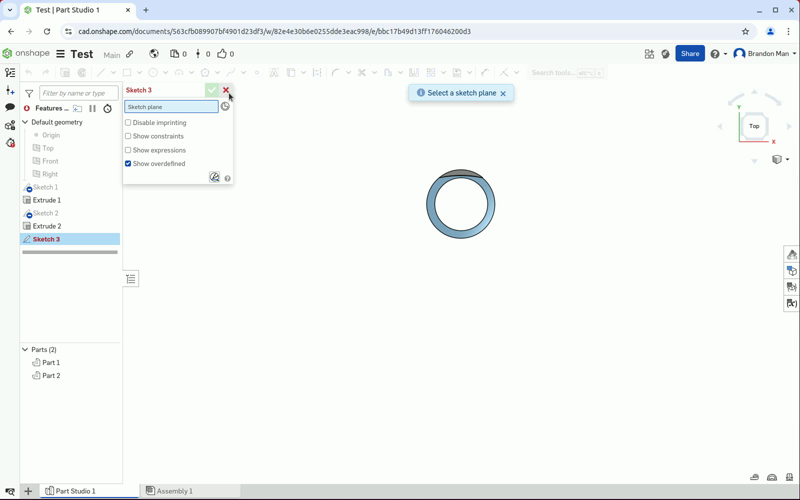
mouse_move(73, 150)
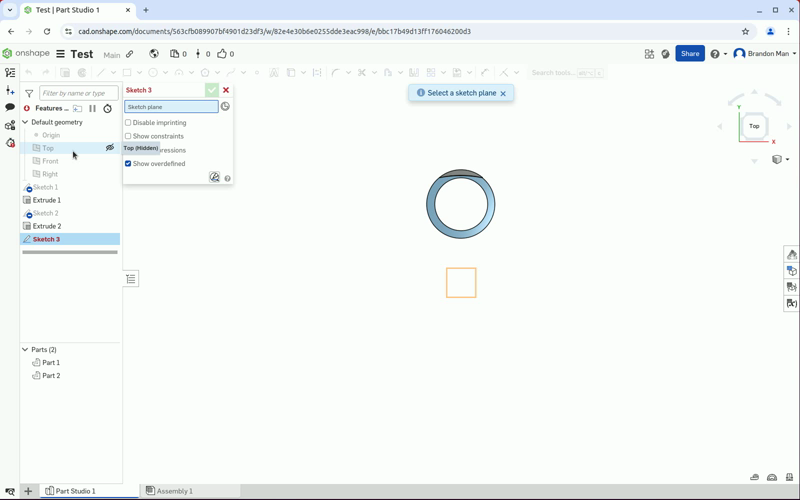
click(73, 150)
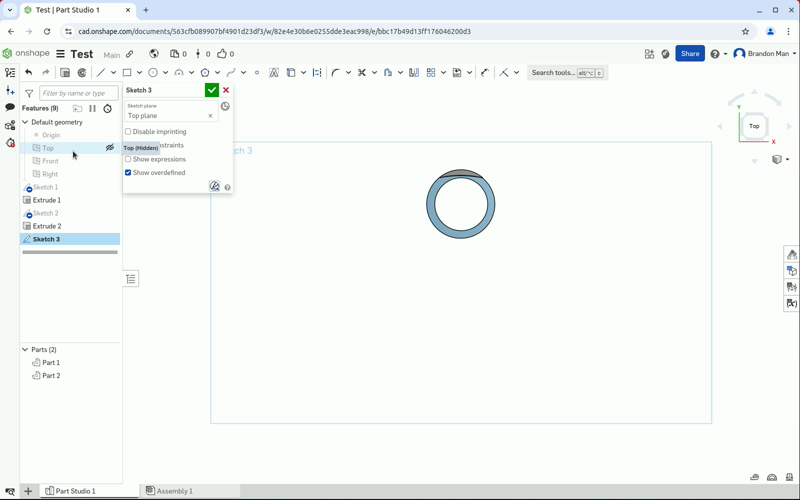
mouse_move(73, 352)
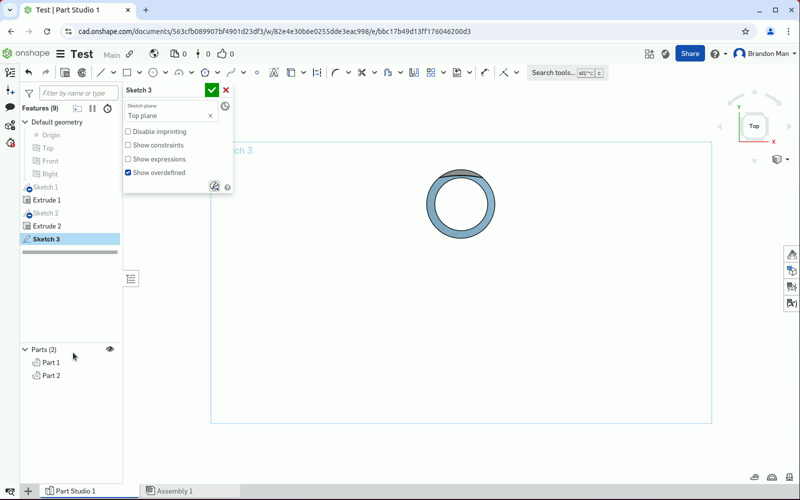
key(y)
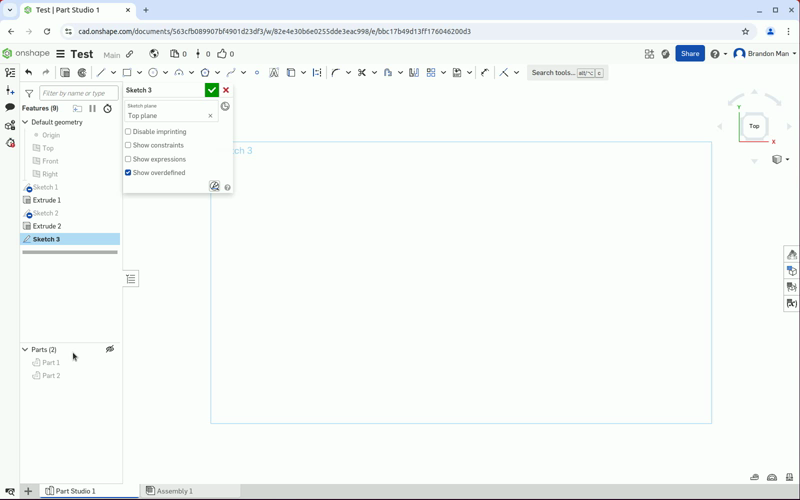
key(c)
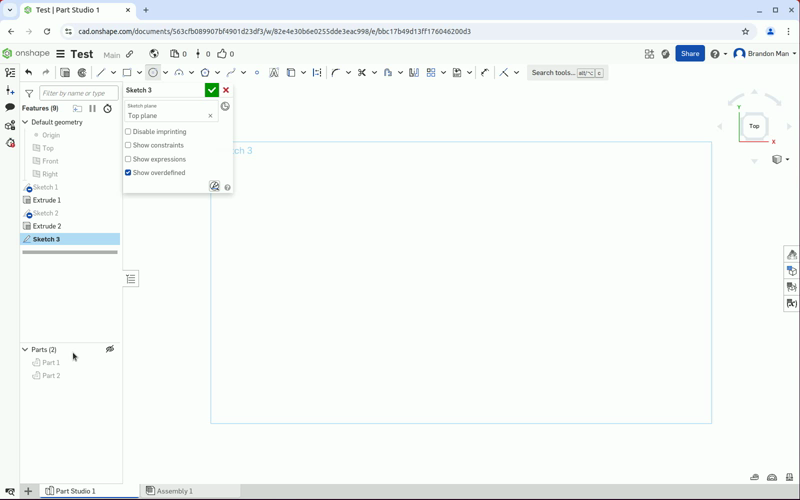
key_down(shift)
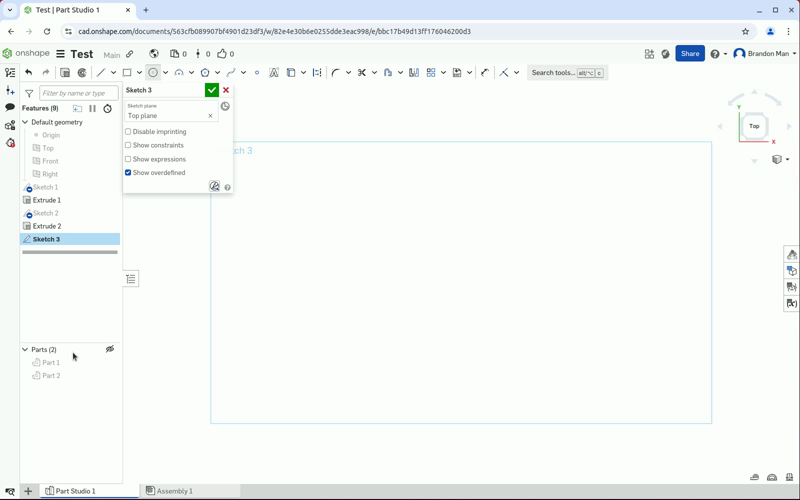
mouse_move(460, 282)
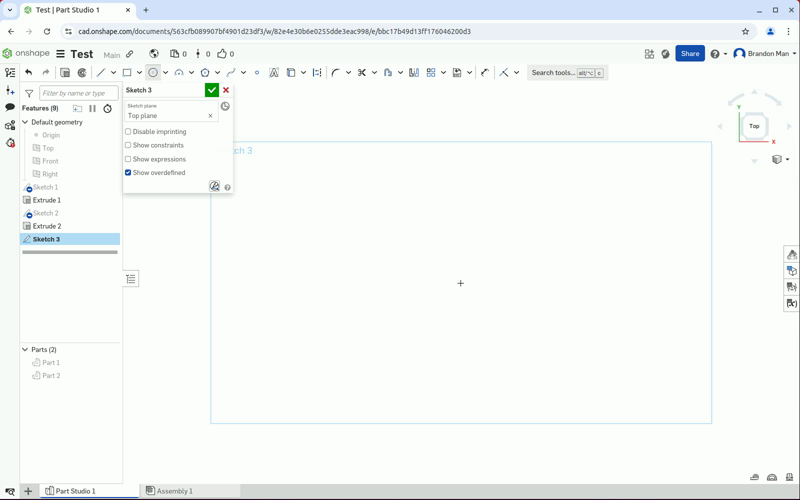
click(460, 282)
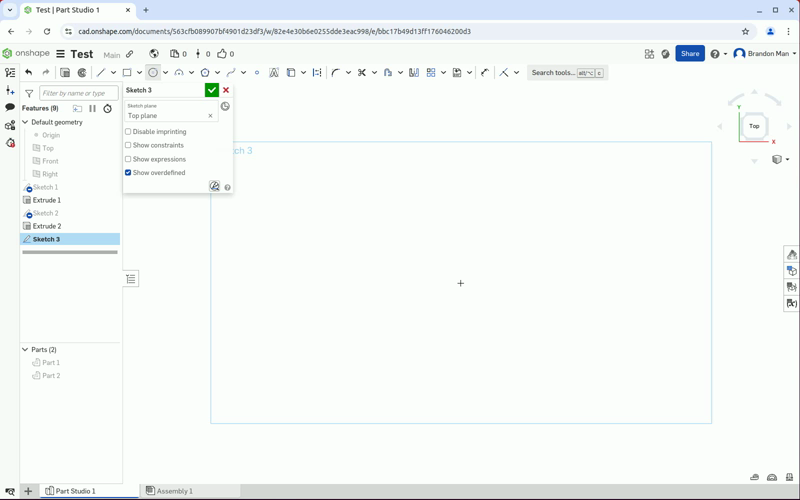
key_up(shift)
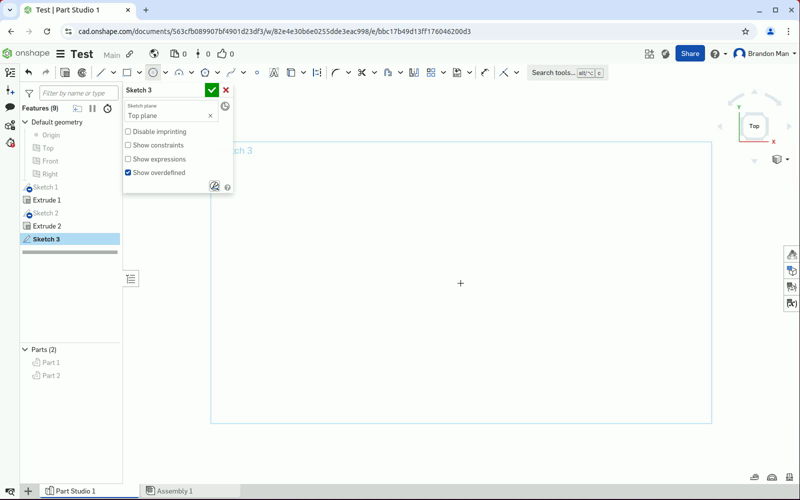
mouse_move(494, 282)
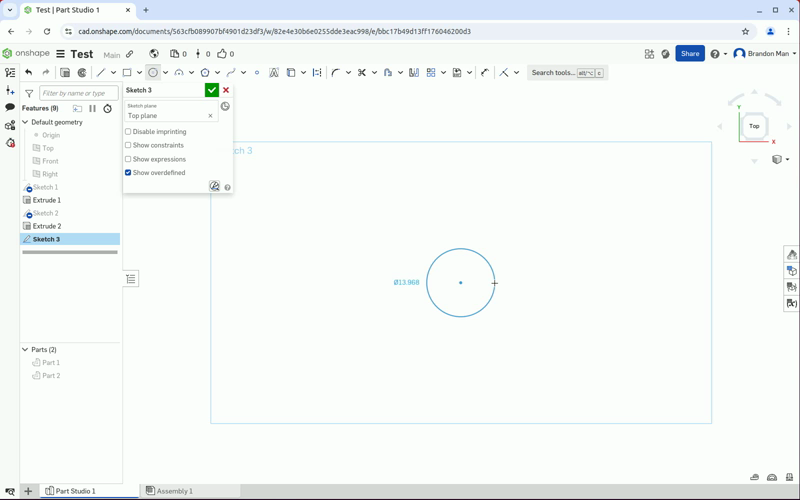
click(494, 282)
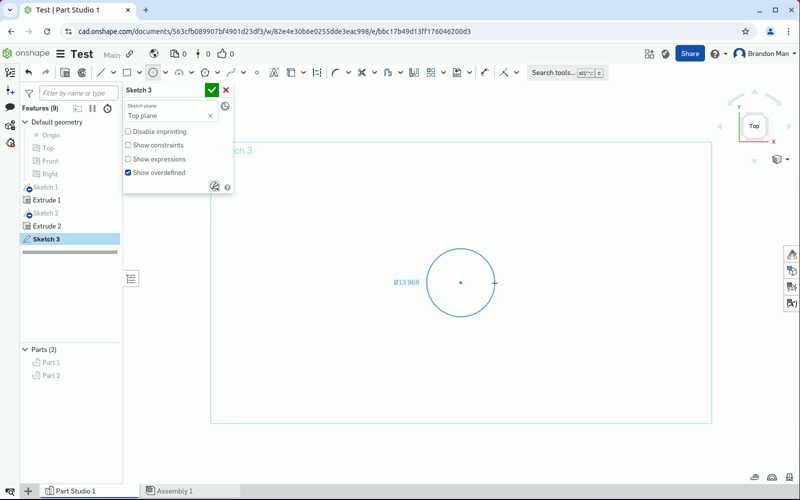
key(esc)
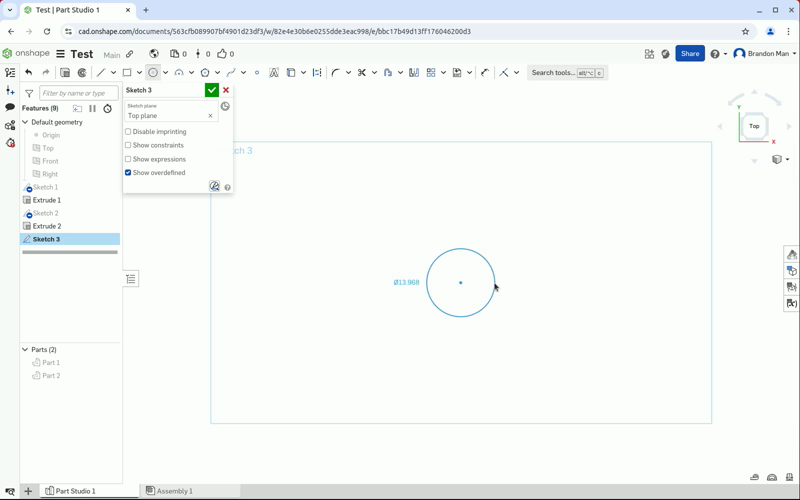
key(c)
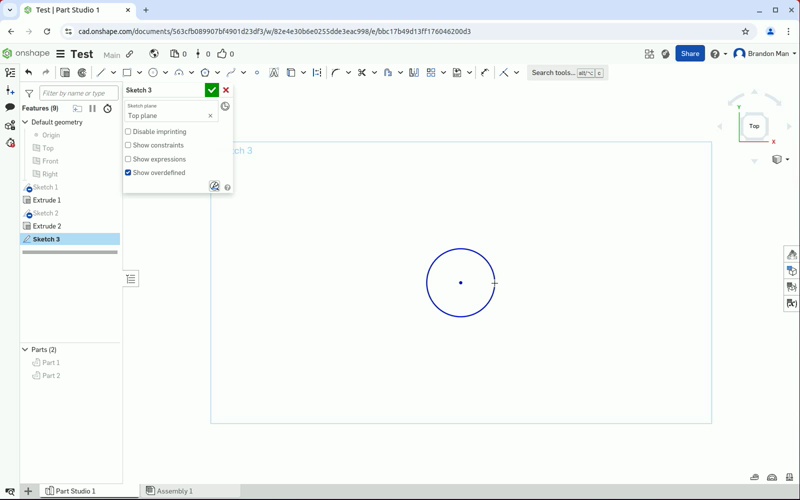
key_down(shift)
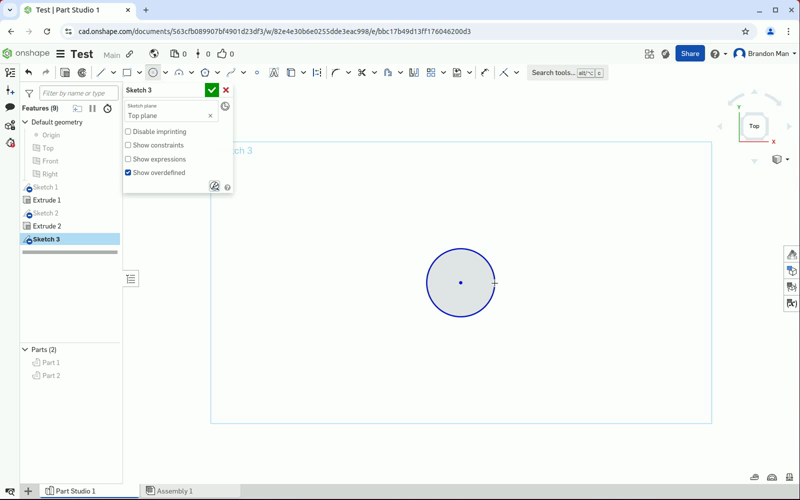
mouse_move(460, 282)
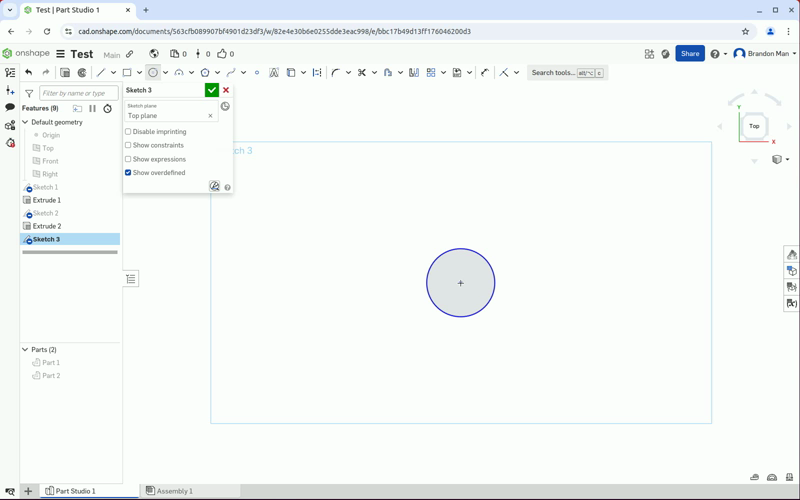
click(460, 282)
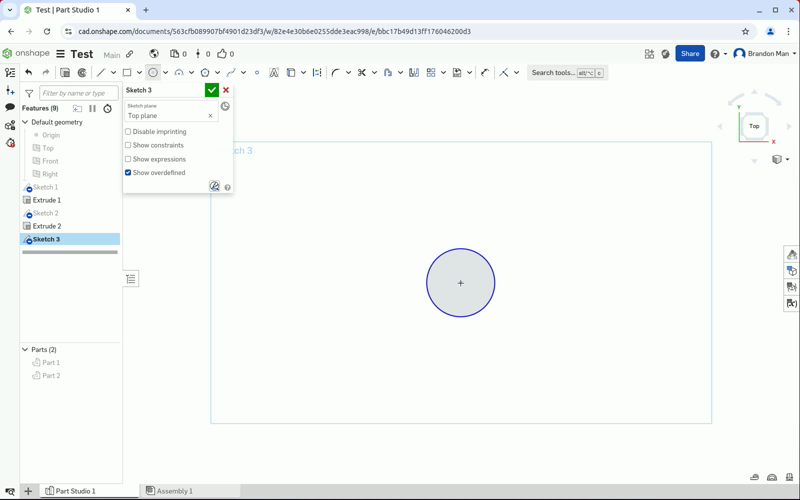
key_up(shift)
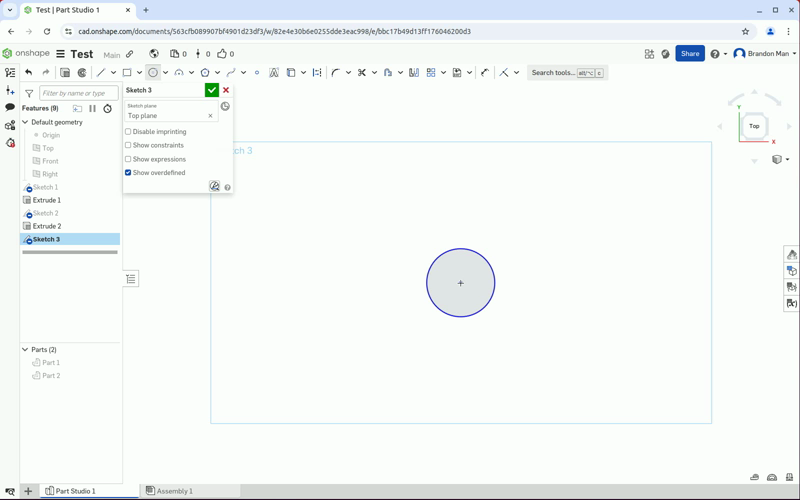
mouse_move(486, 282)
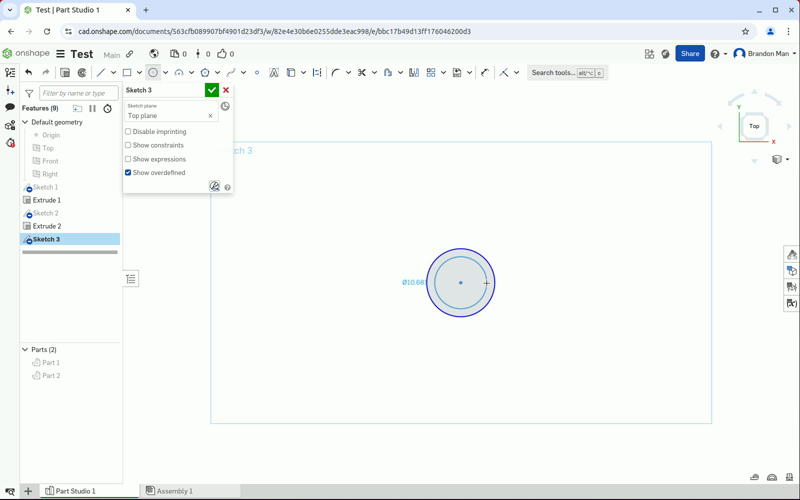
click(486, 282)
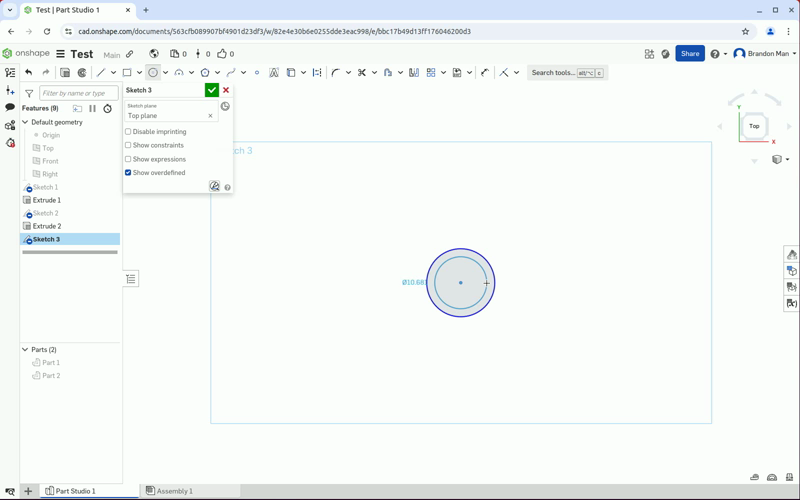
key(esc)
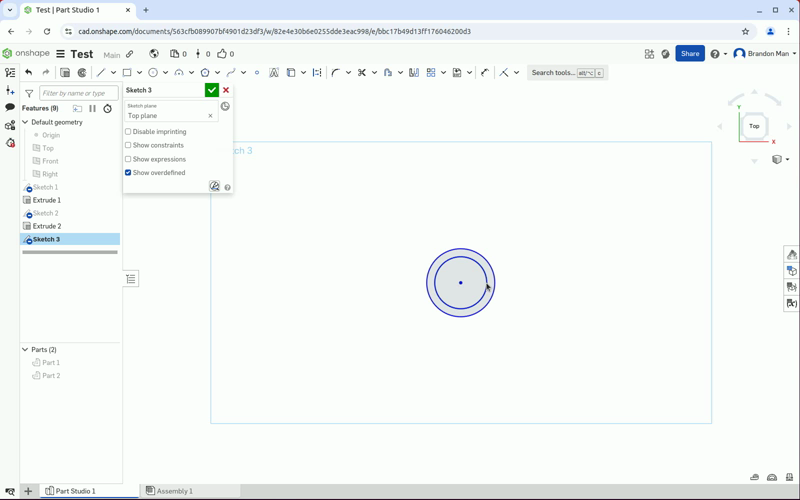
mouse_move(482, 261)
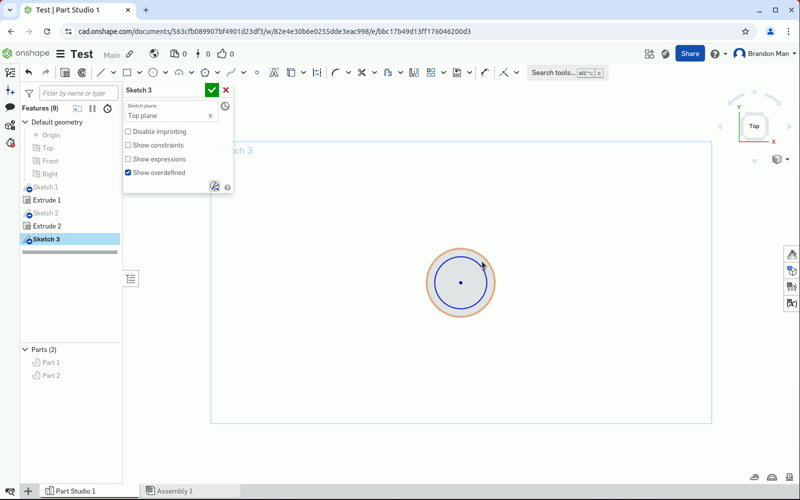
scroll(6)
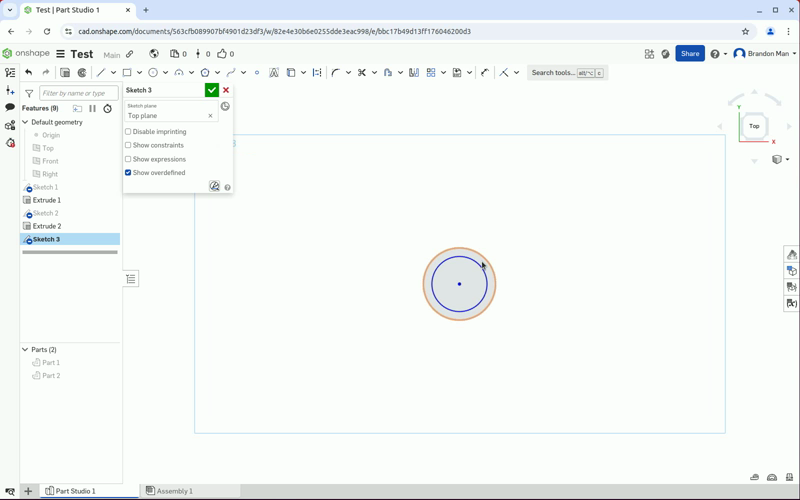
scroll(6)
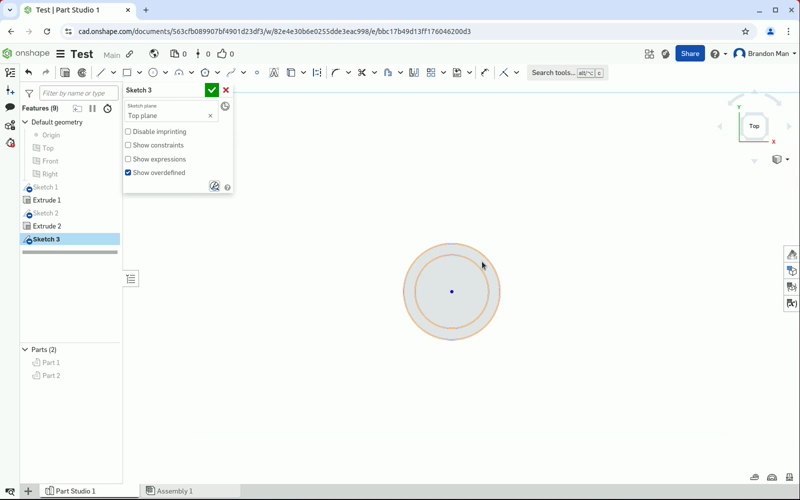
scroll(6)
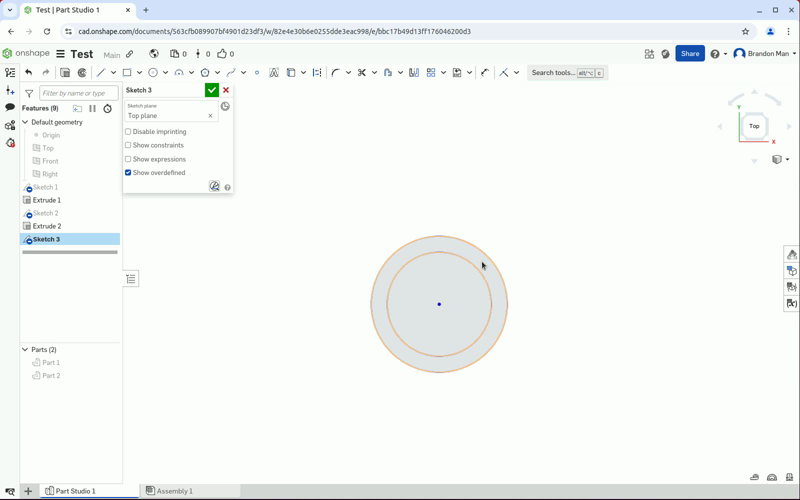
scroll(6)
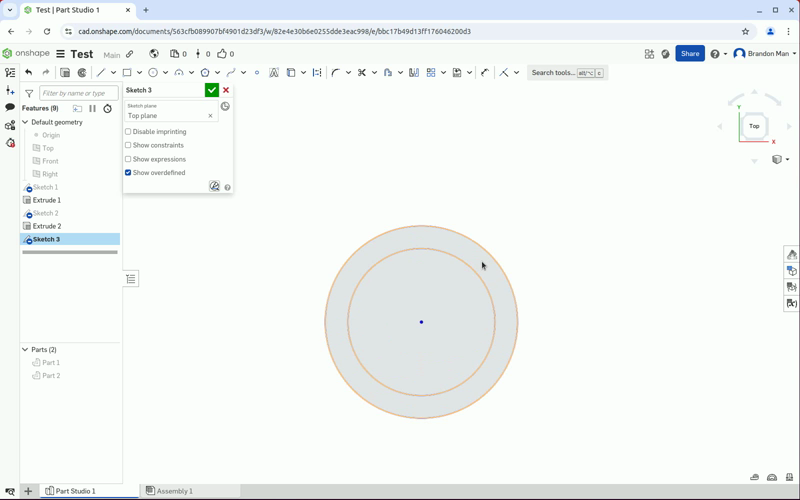
scroll(6)
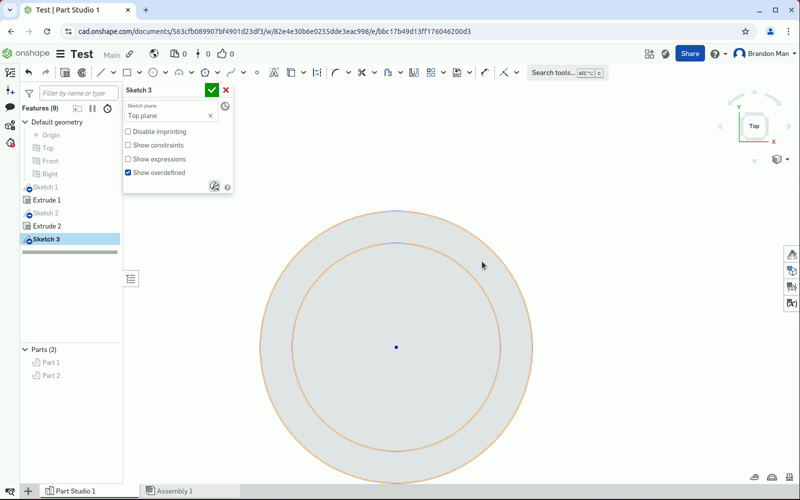
scroll(6)
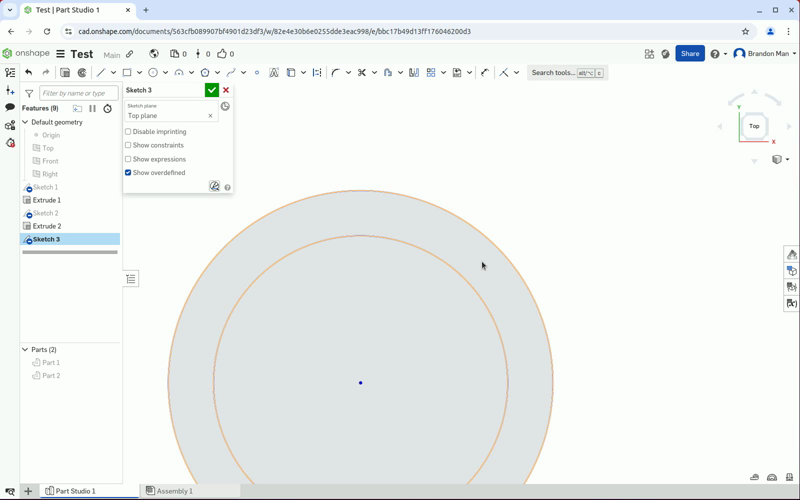
scroll(6)
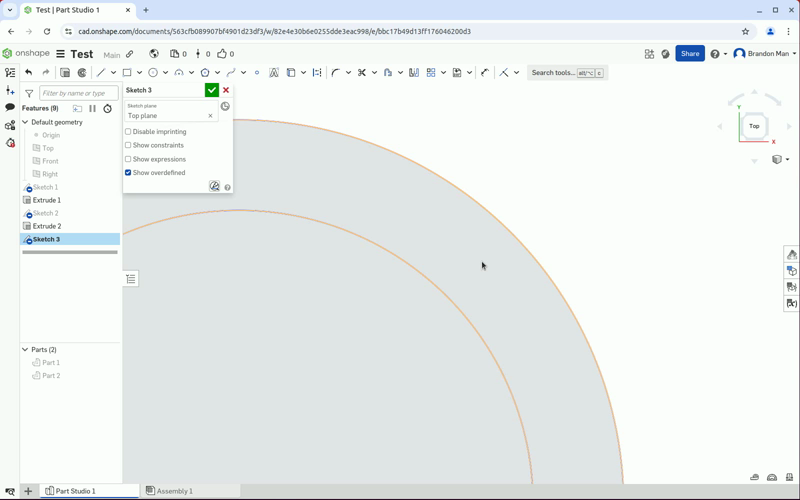
click(482, 261)
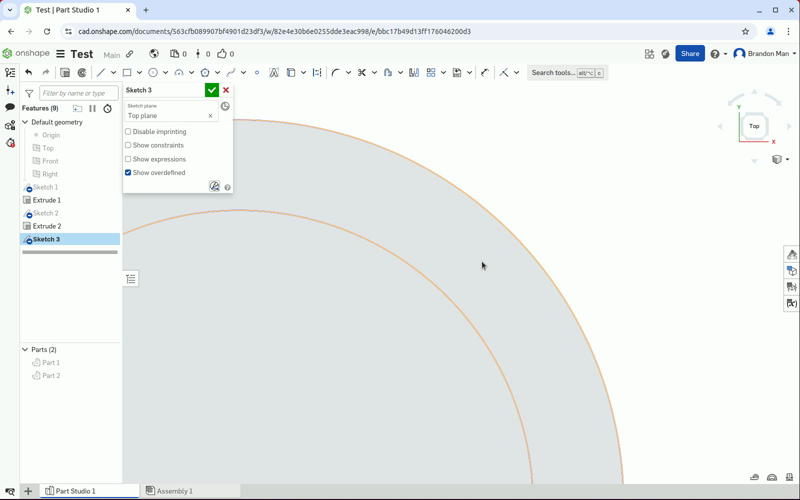
scroll(-6)
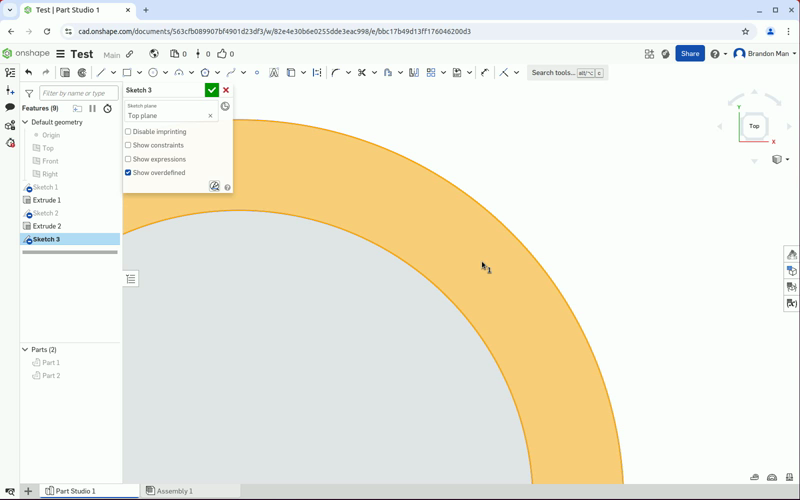
scroll(-6)
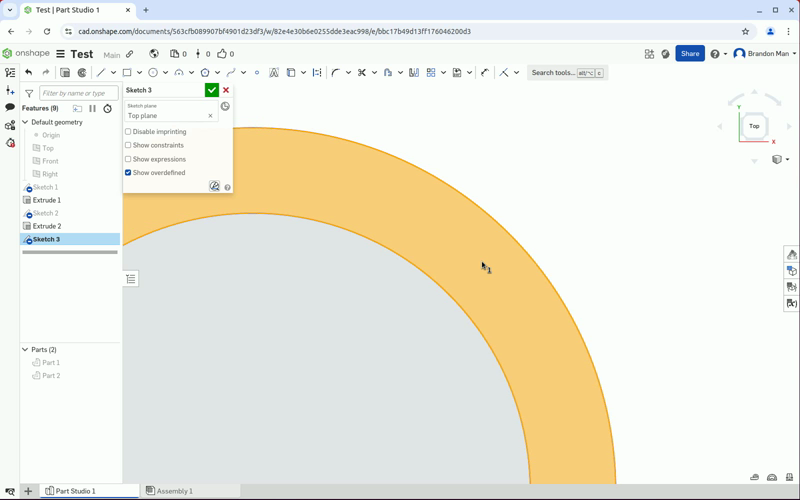
scroll(-6)
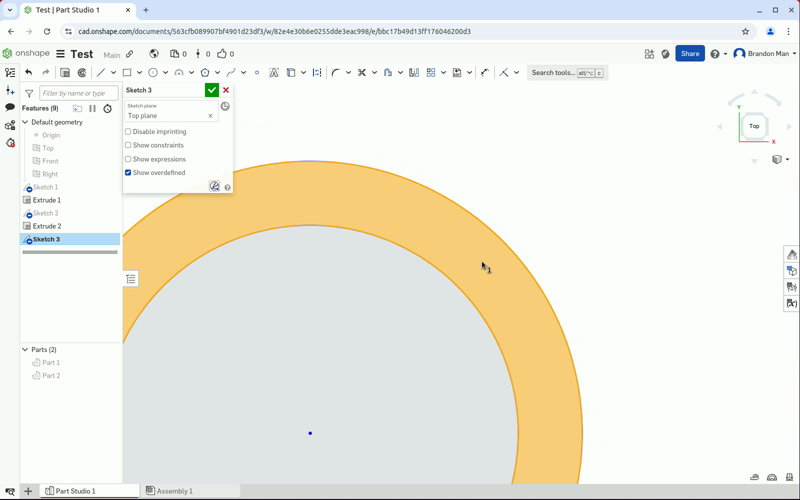
scroll(-6)
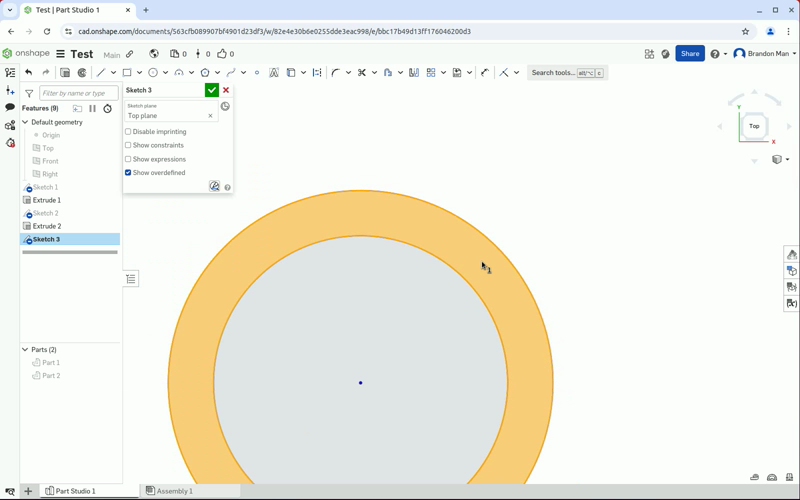
scroll(-6)
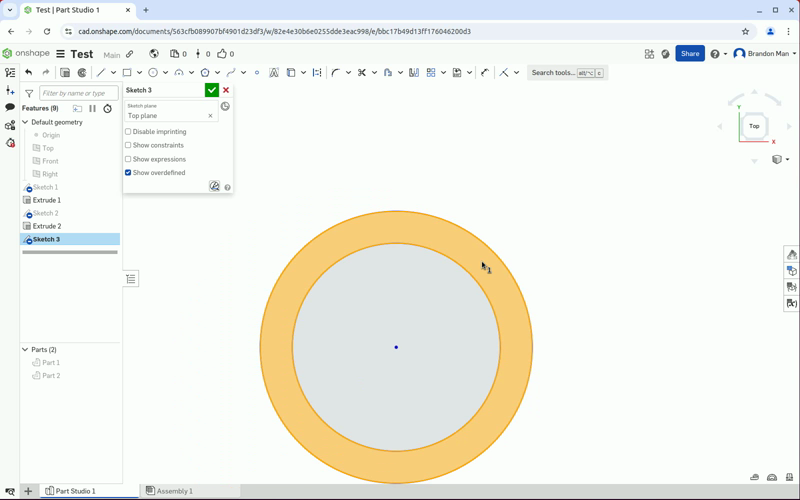
scroll(-6)
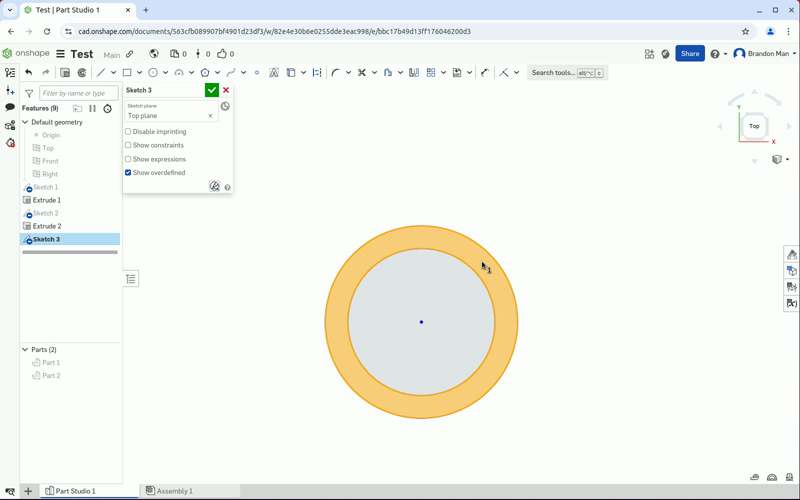
scroll(-6)
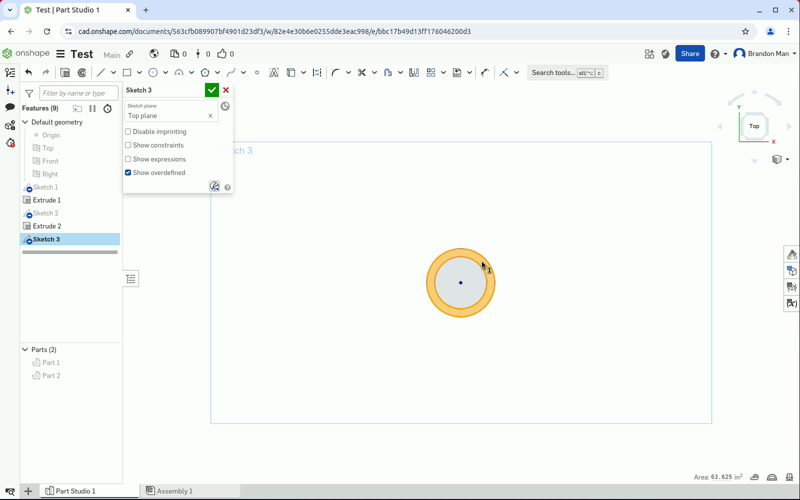
mouse_move(73, 352)
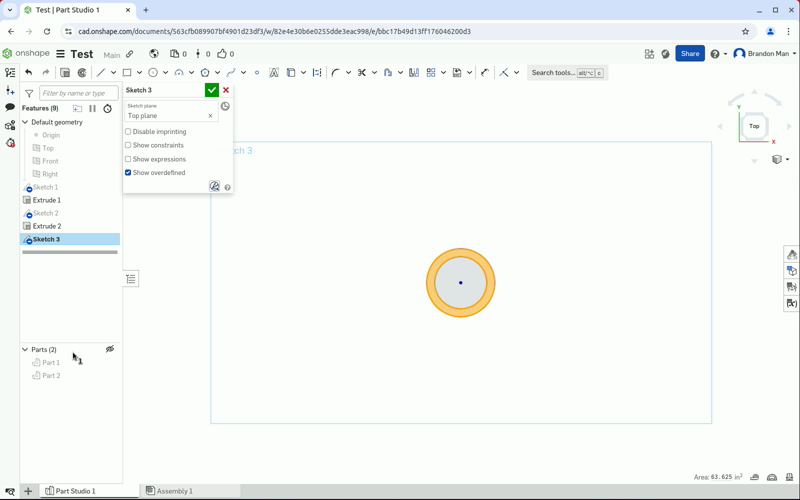
key(shift+y)
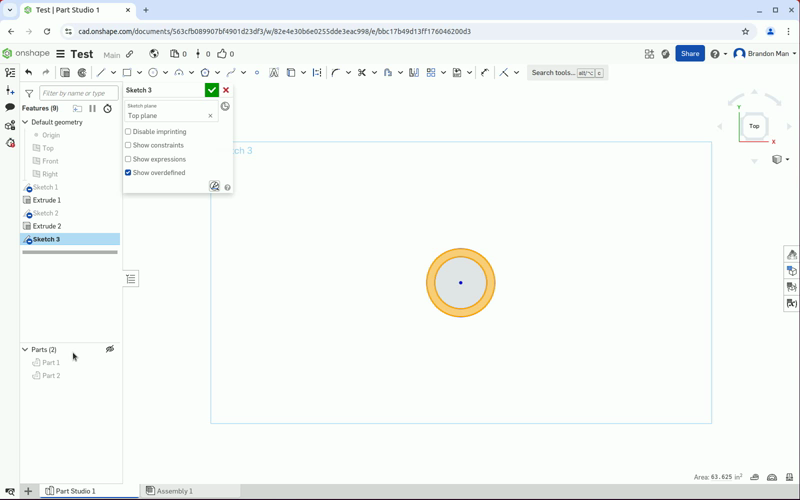
key(shift+e)
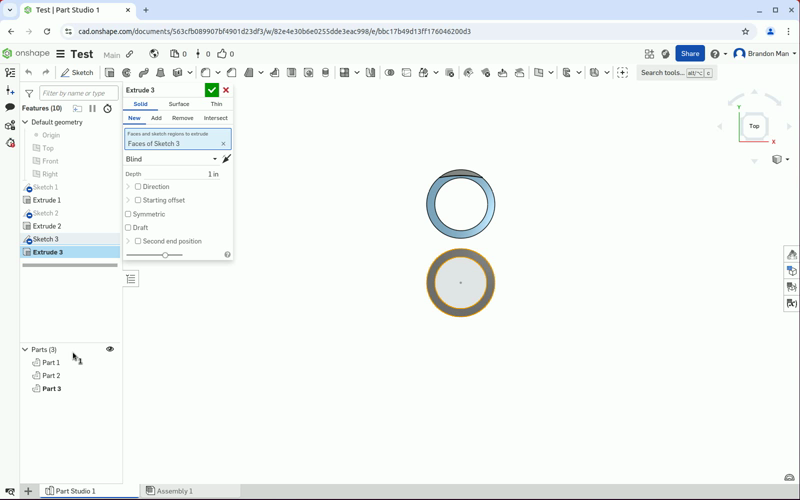
mouse_move(143, 106)
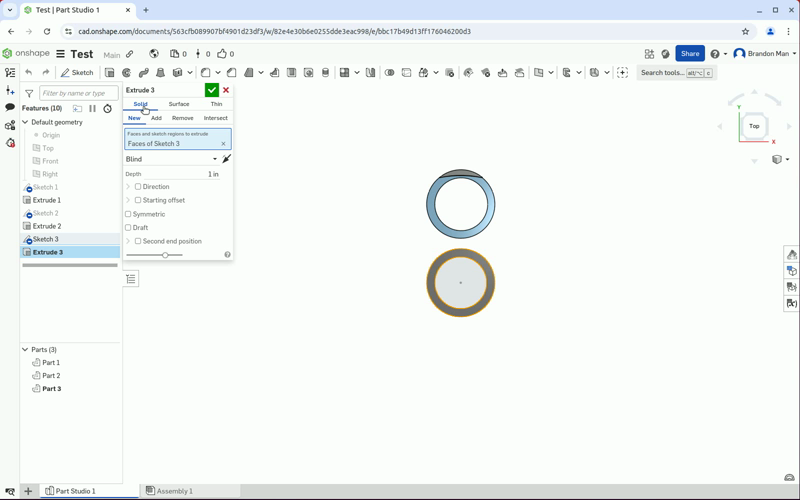
click(143, 106)
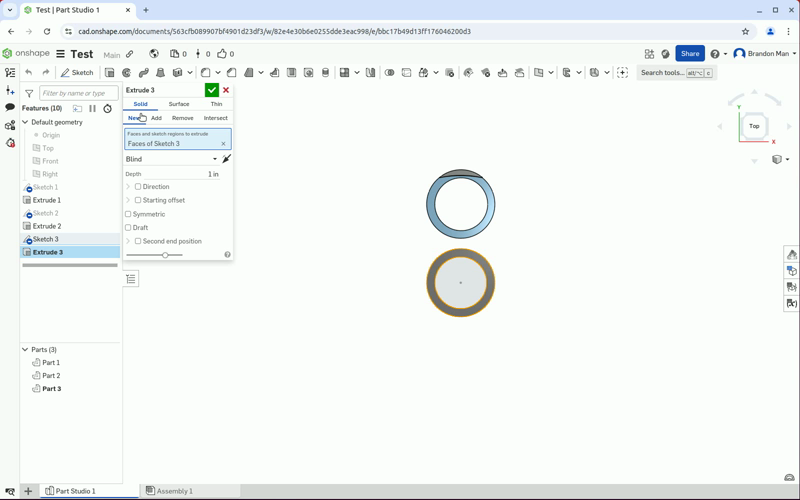
mouse_move(137, 120)
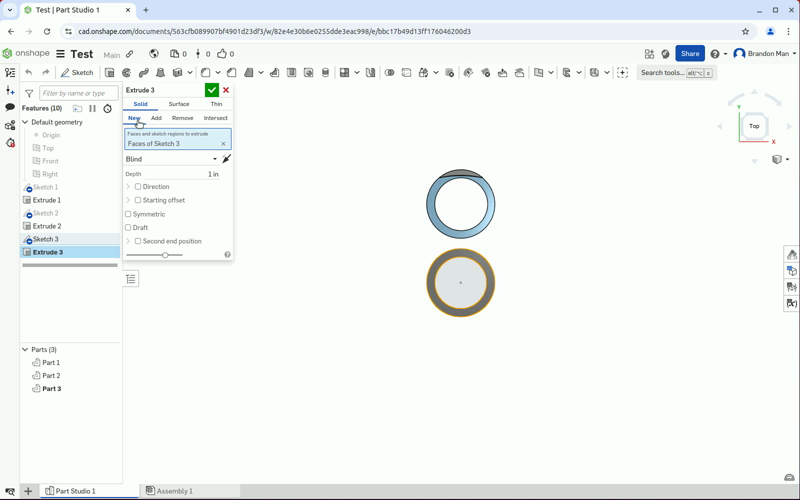
click(137, 120)
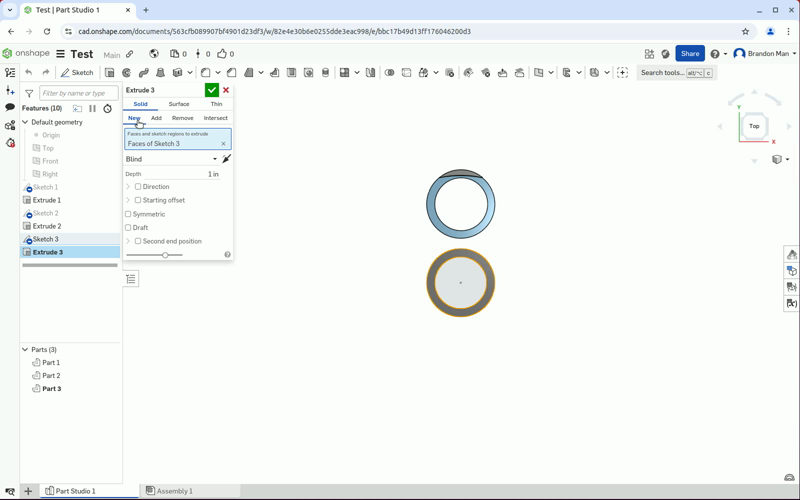
key(tab, 4)
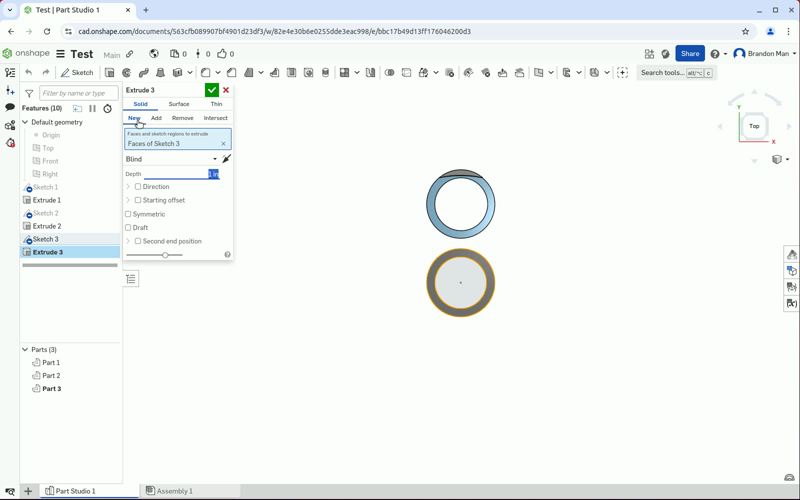
text(6.258)
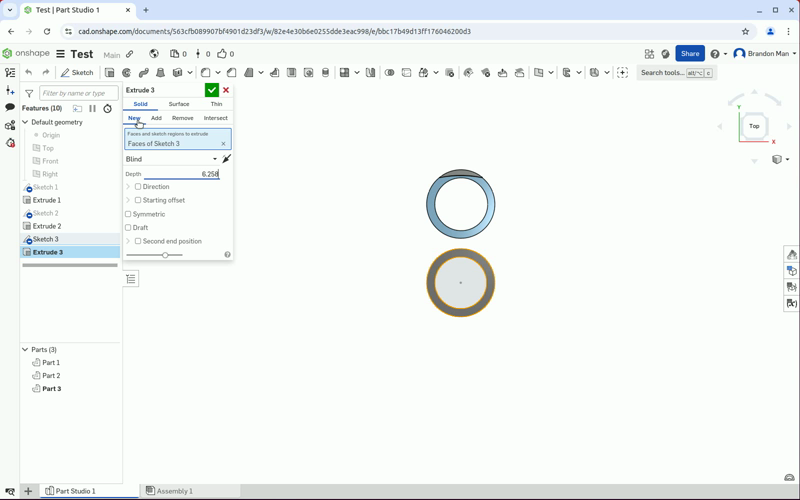
key(enter)
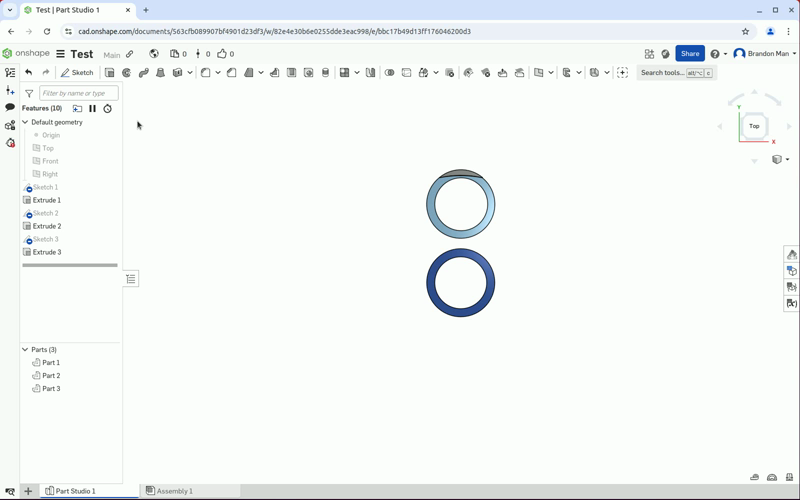
key(shift+h)
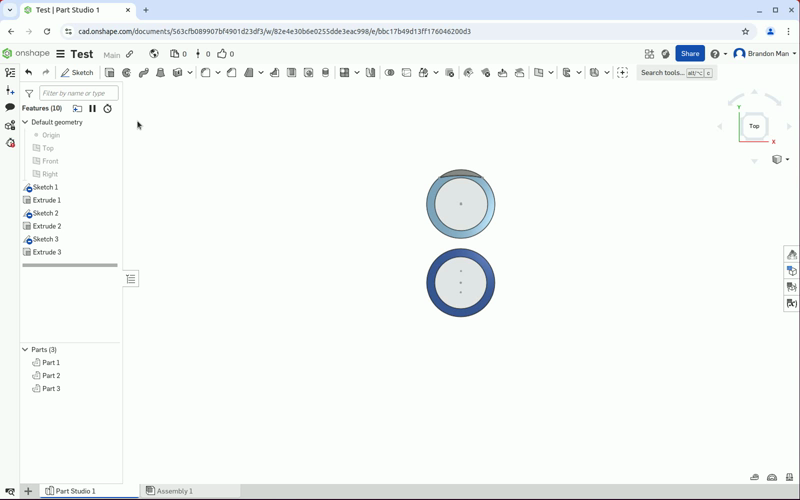
key(shift+h)
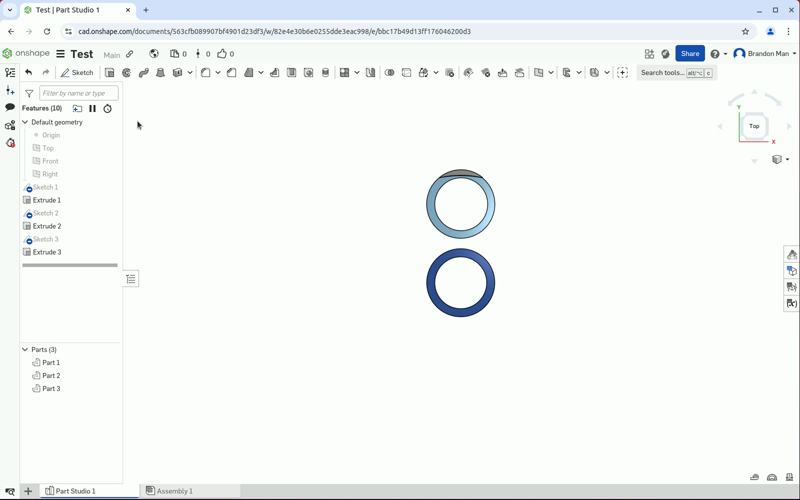
mouse_move(73, 189)
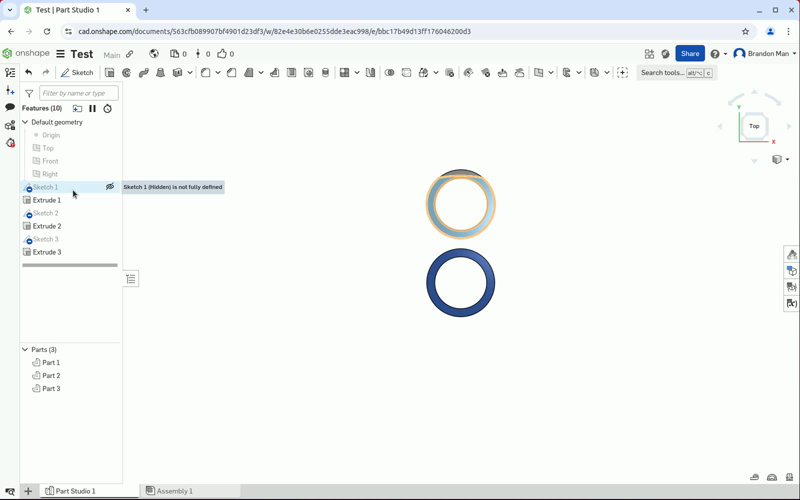
click(73, 189)
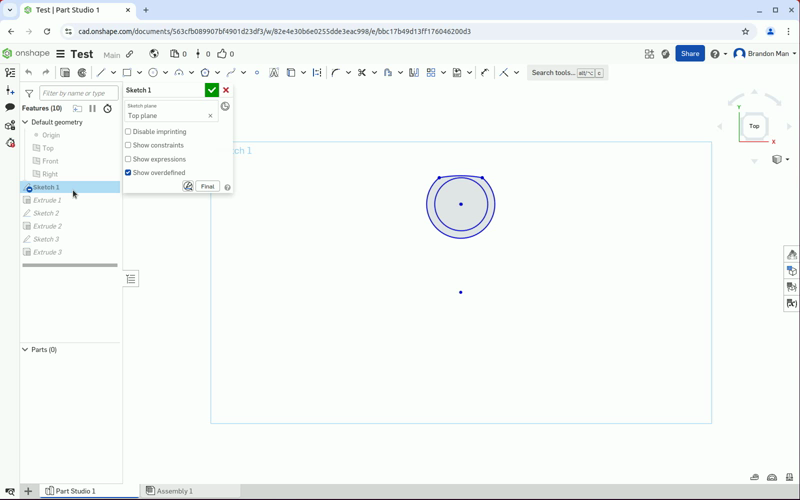
mouse_move(229, 92)
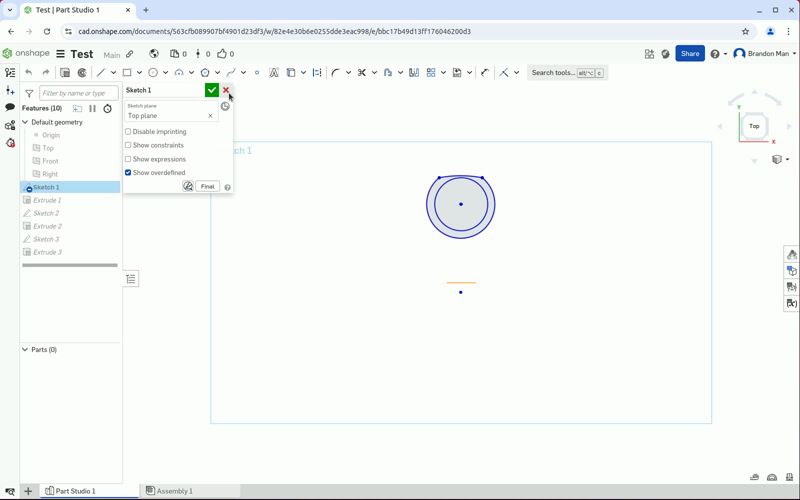
click(229, 92)
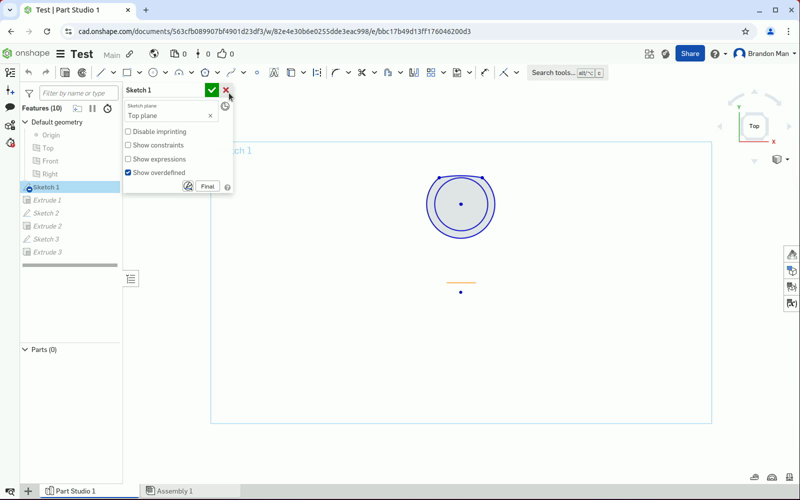
key(shift+s)
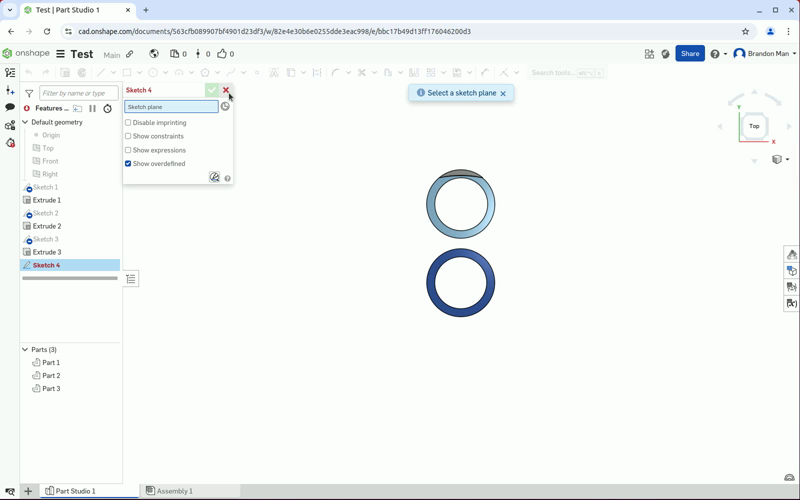
mouse_move(73, 150)
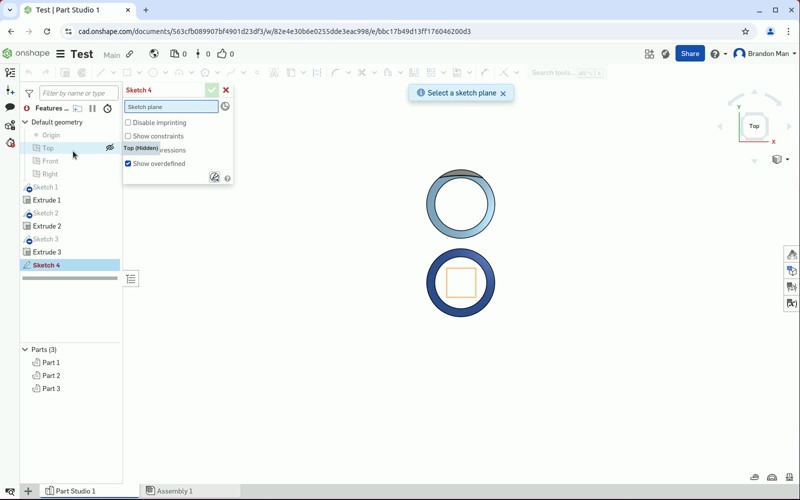
click(73, 150)
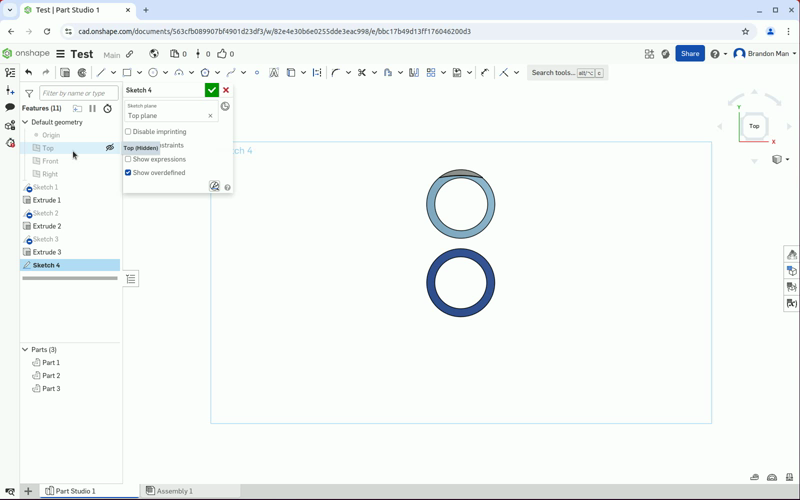
mouse_move(73, 352)
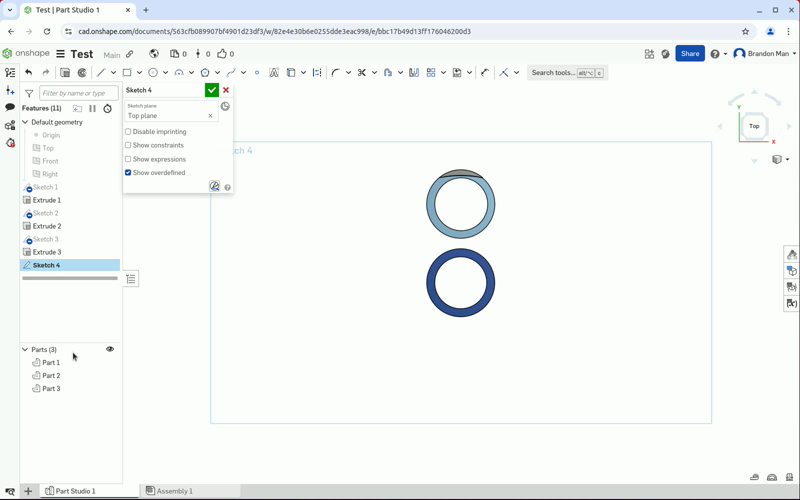
key(y)
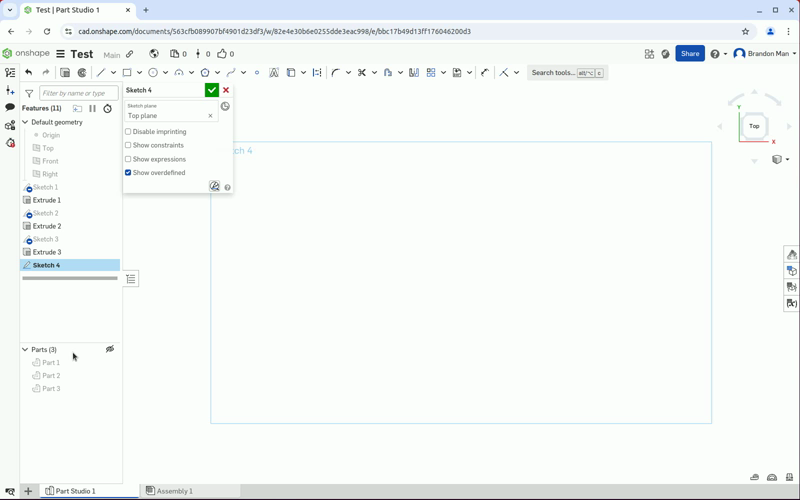
key(c)
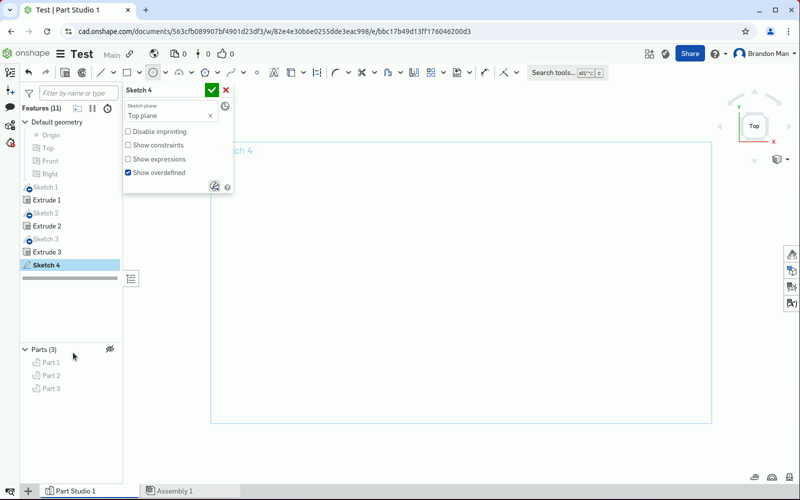
key_down(shift)
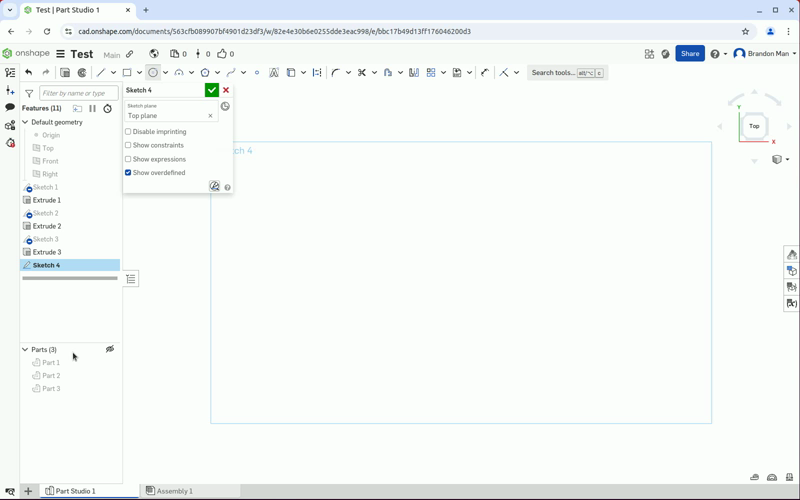
mouse_move(460, 353)
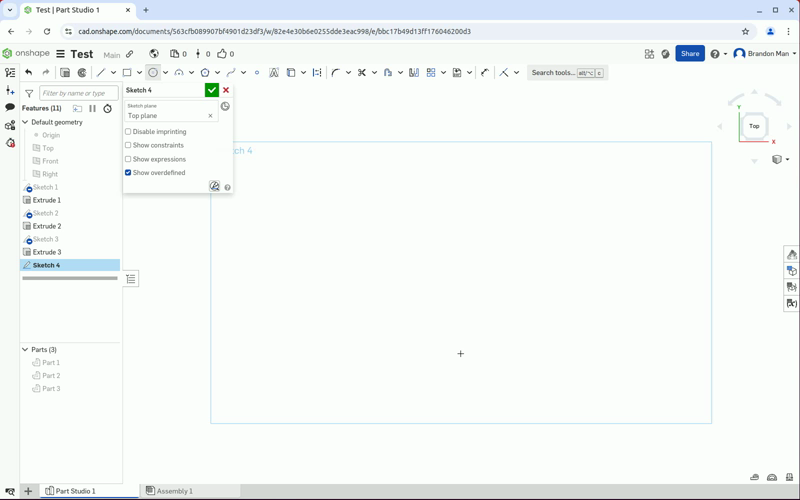
click(460, 353)
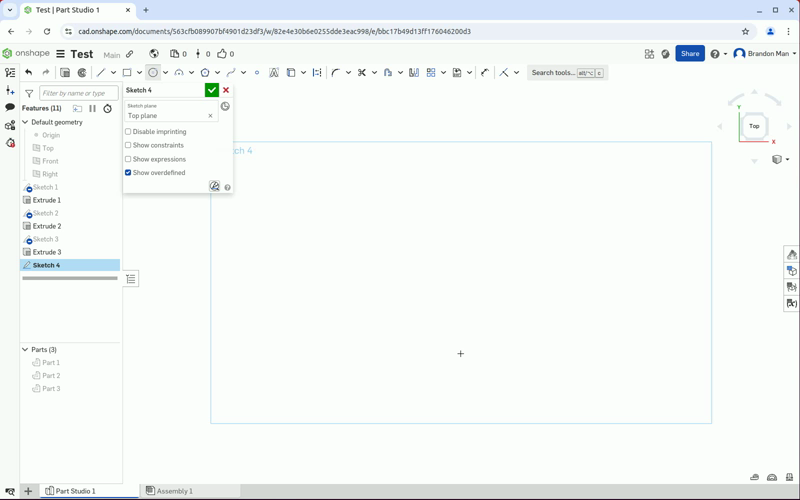
key_up(shift)
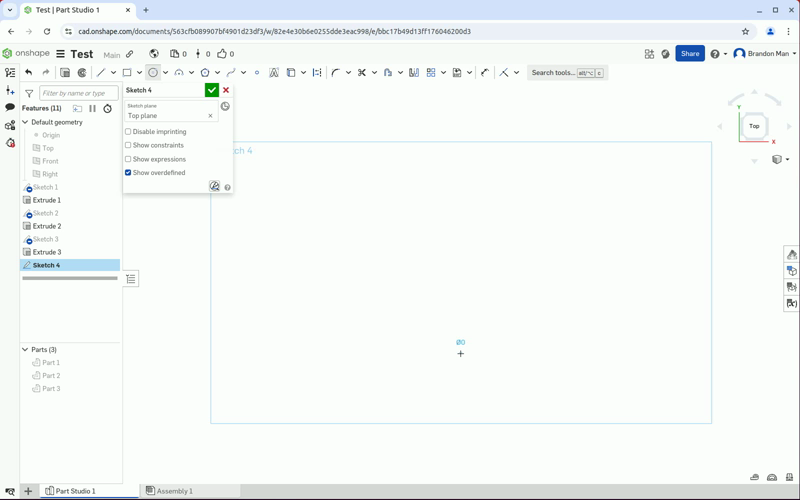
mouse_move(494, 353)
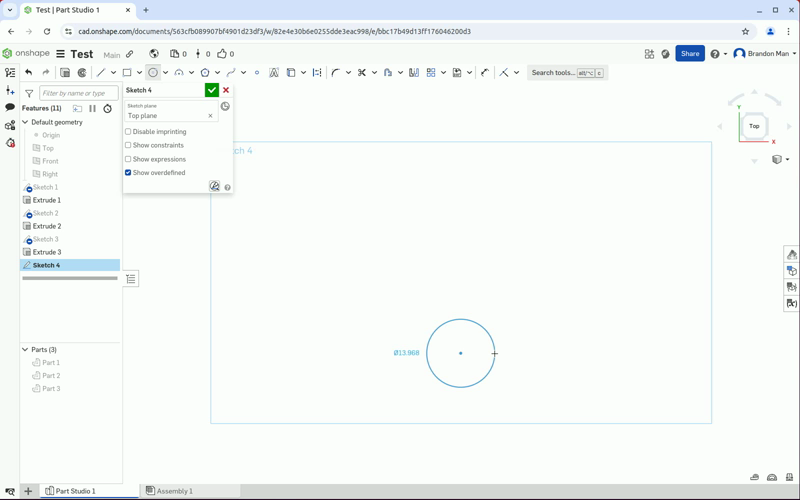
click(494, 353)
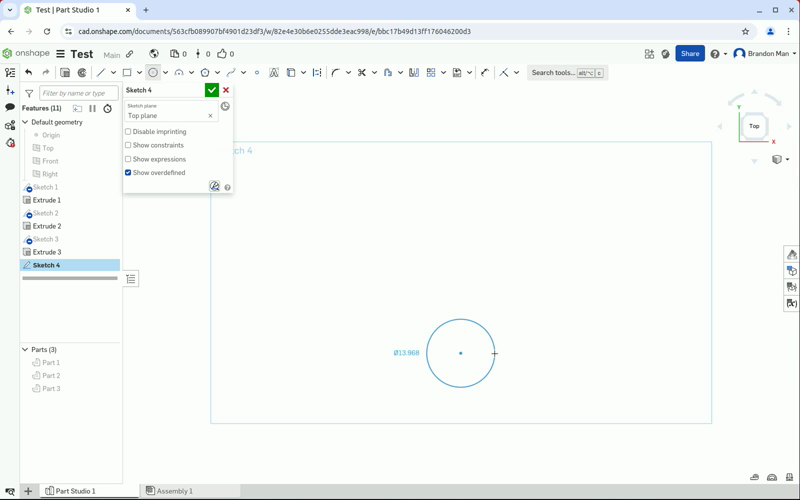
key(esc)
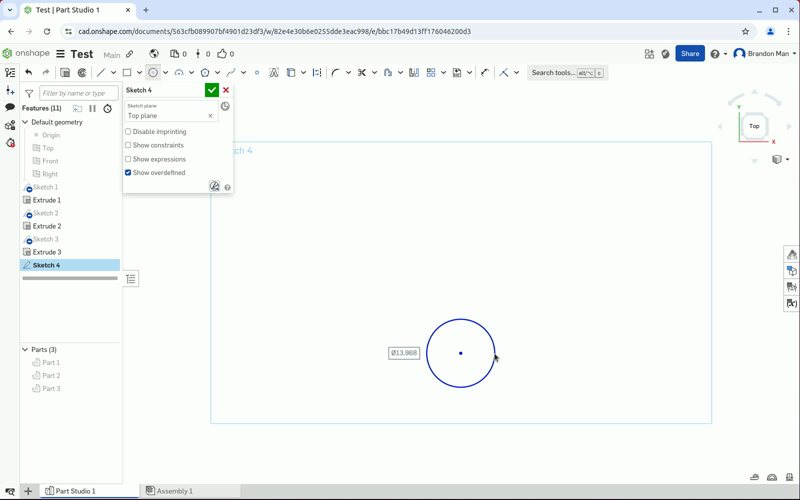
key(c)
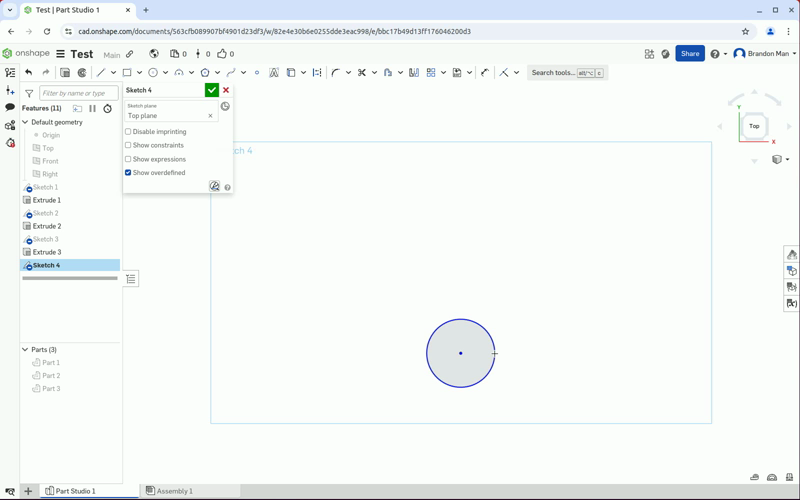
key_down(shift)
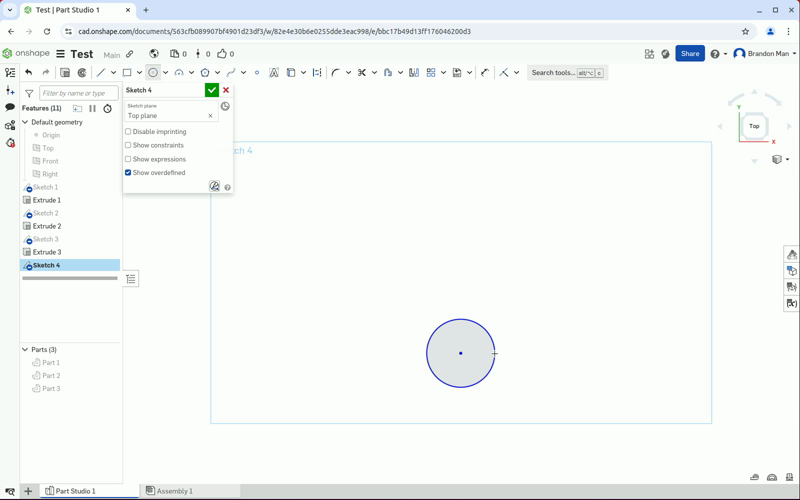
mouse_move(460, 353)
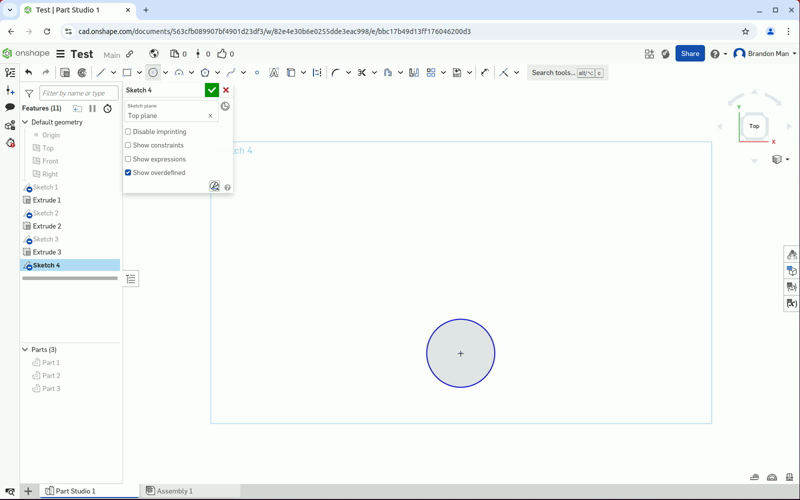
click(460, 353)
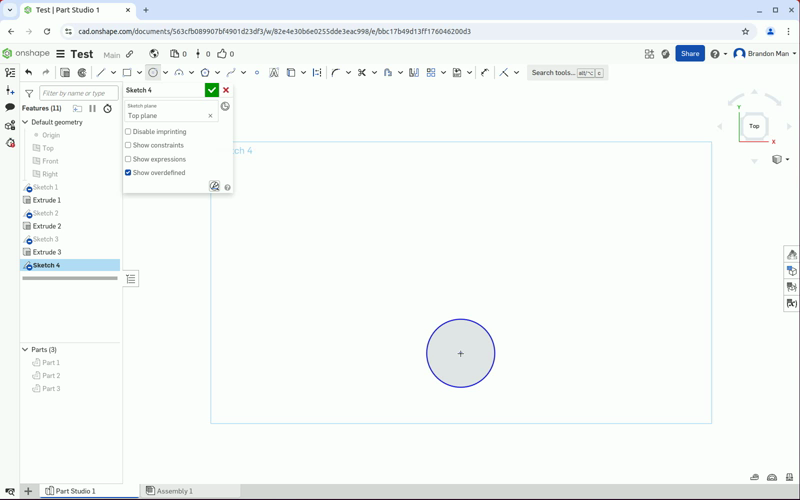
key_up(shift)
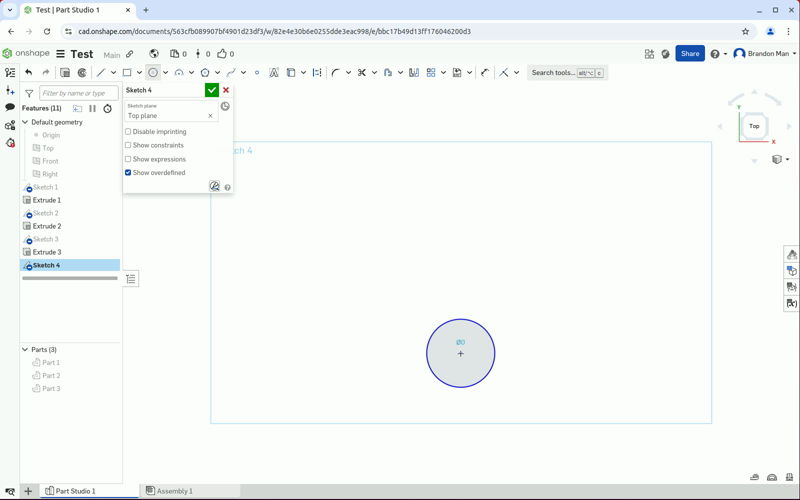
mouse_move(486, 353)
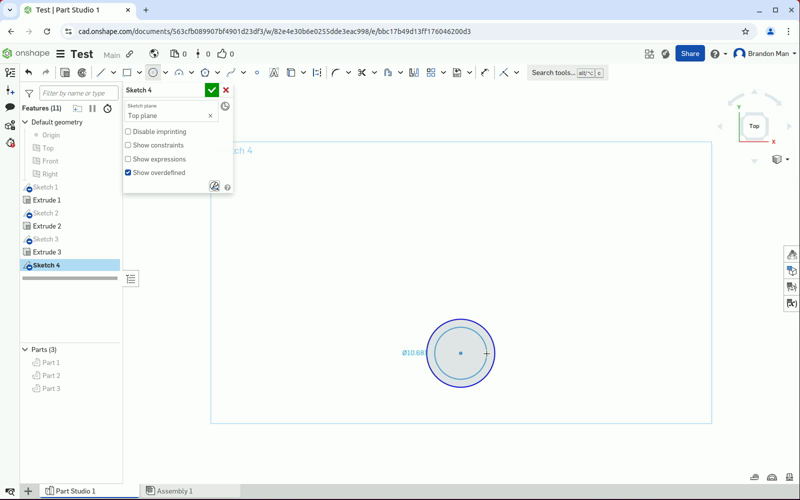
click(486, 353)
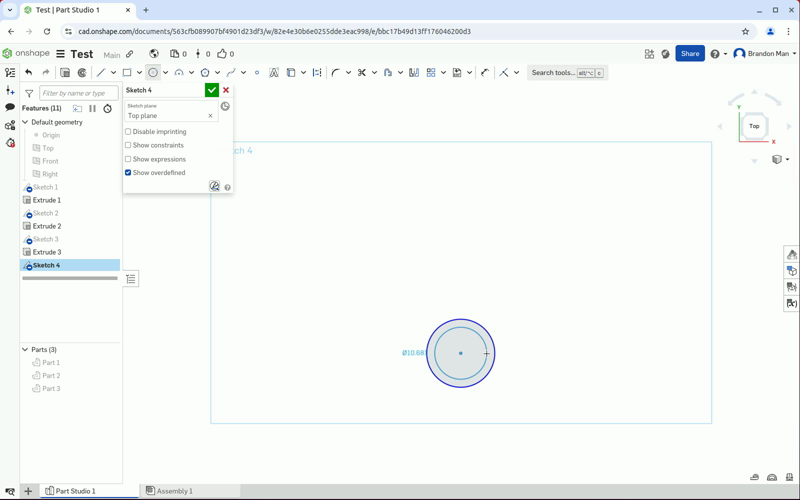
key(esc)
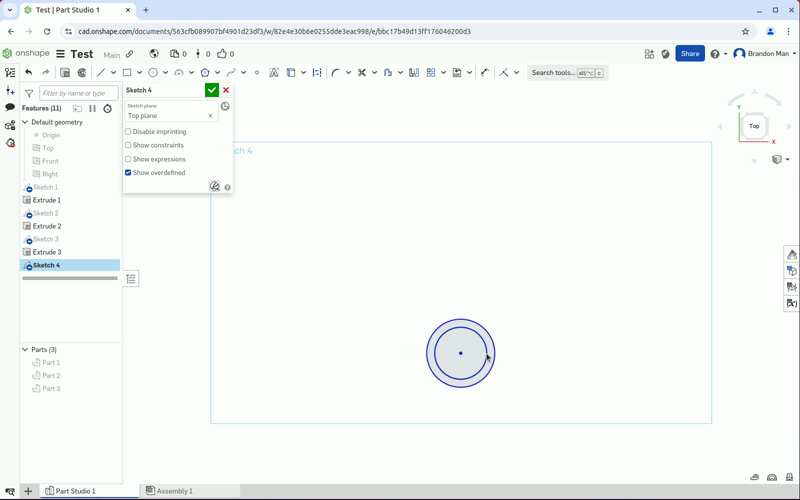
mouse_move(458, 380)
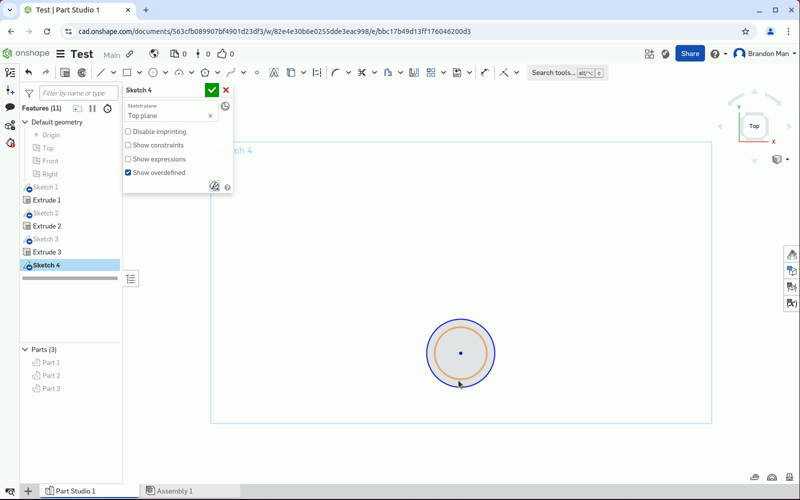
scroll(6)
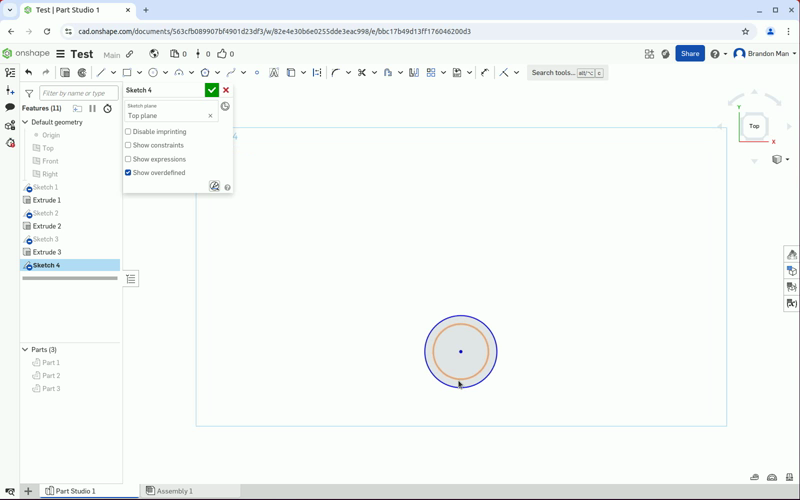
scroll(6)
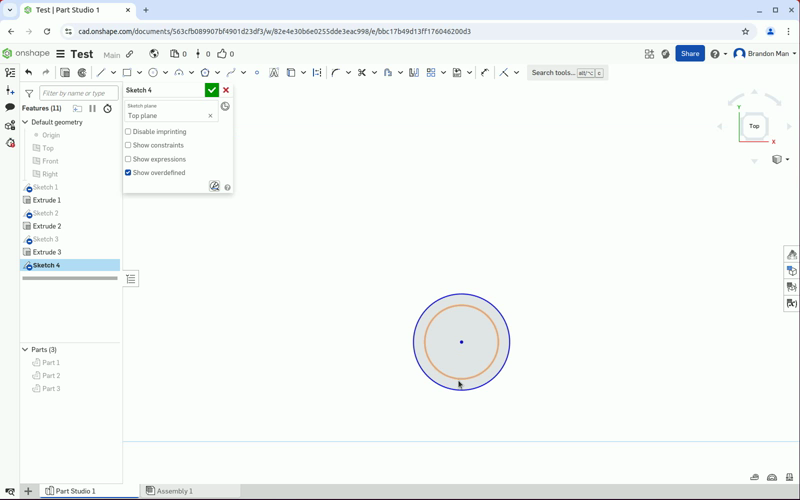
scroll(6)
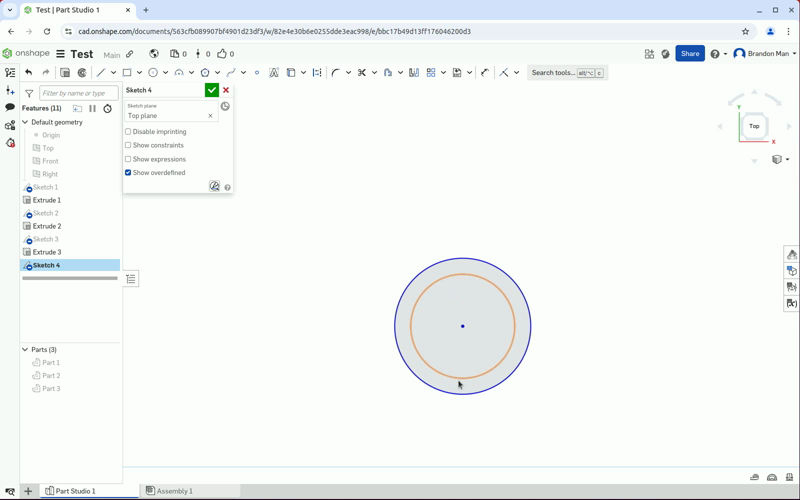
scroll(6)
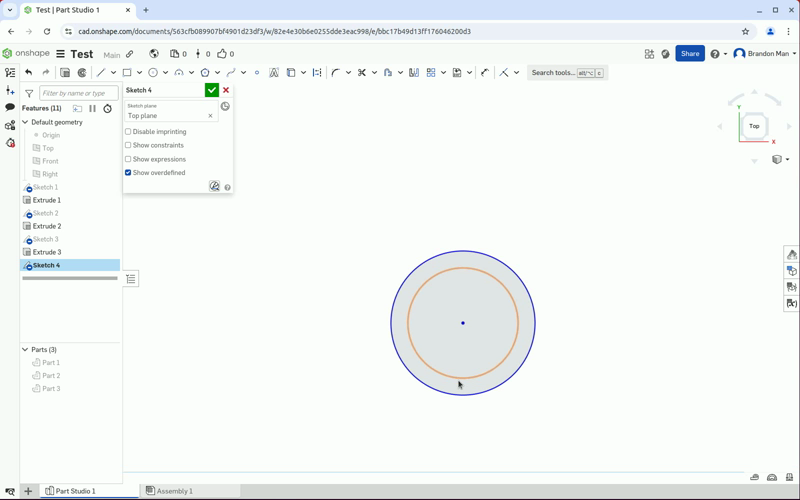
scroll(6)
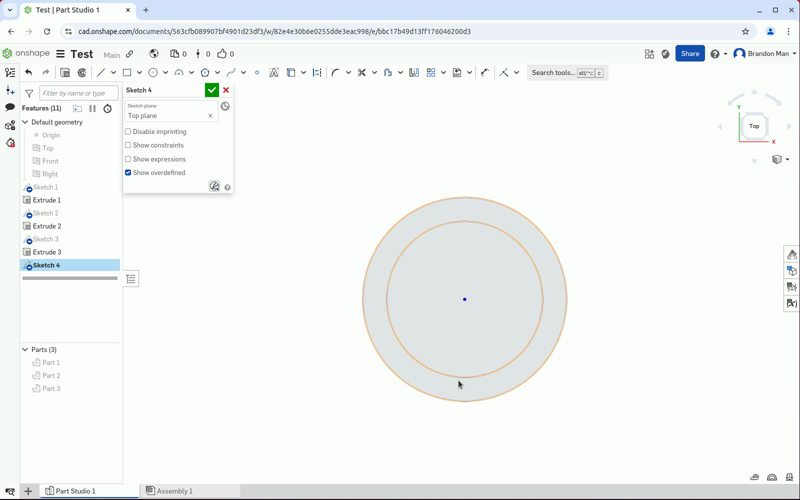
scroll(6)
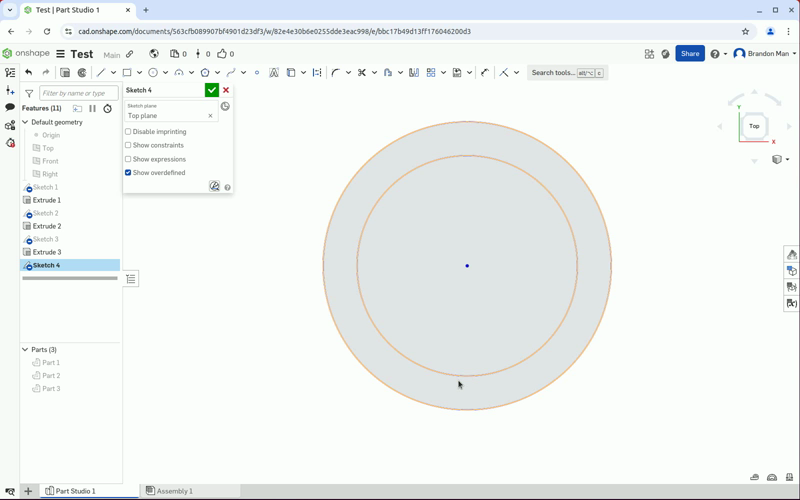
scroll(6)
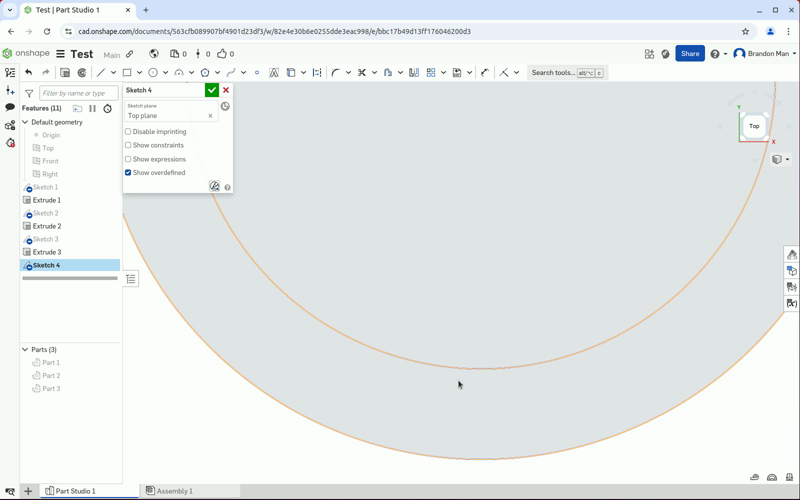
click(458, 380)
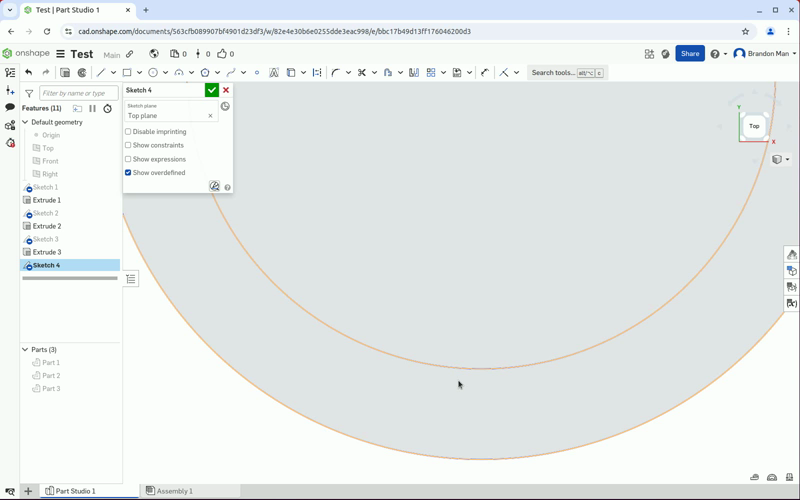
scroll(-6)
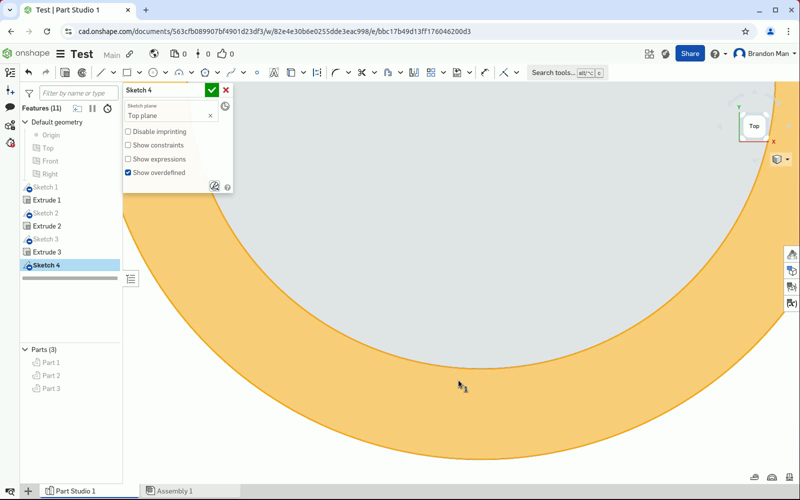
scroll(-6)
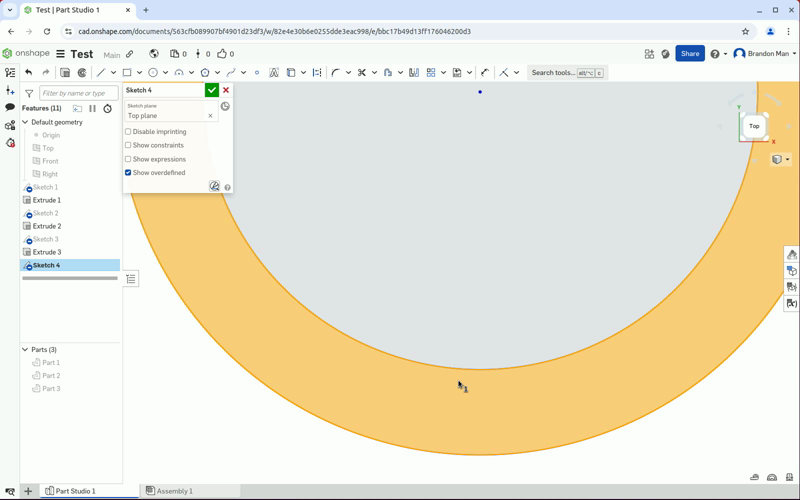
scroll(-6)
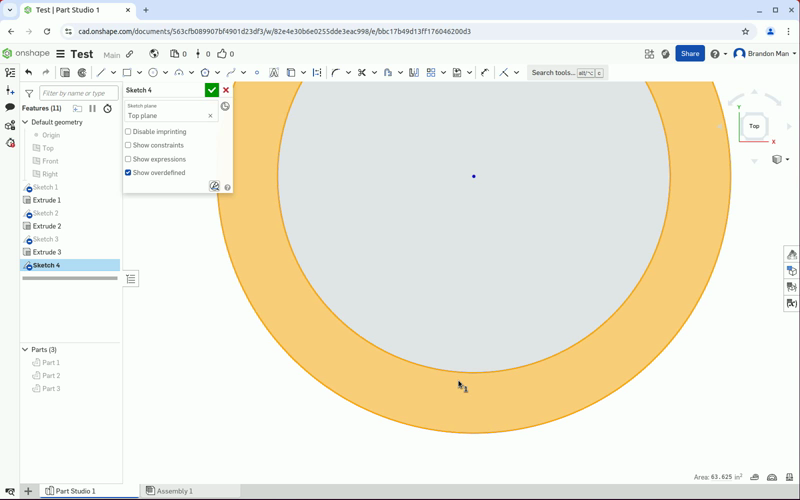
scroll(-6)
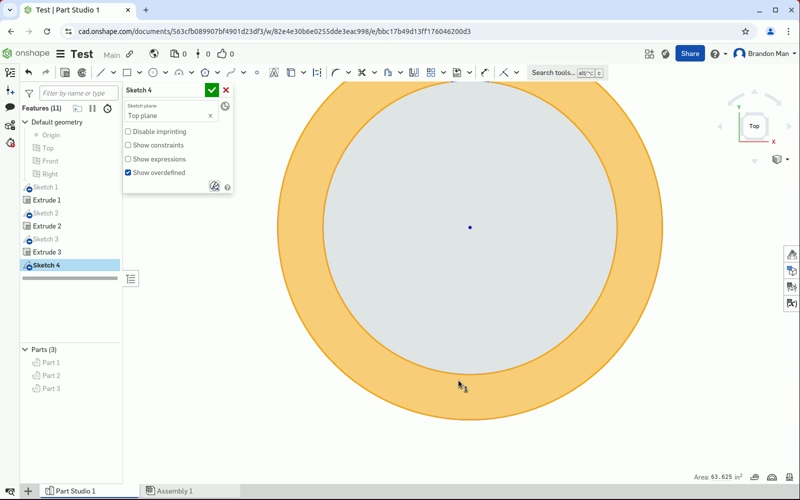
scroll(-6)
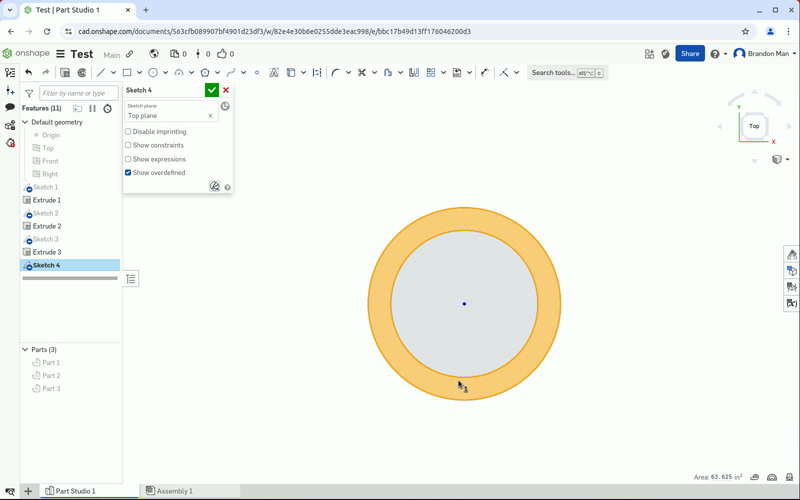
scroll(-6)
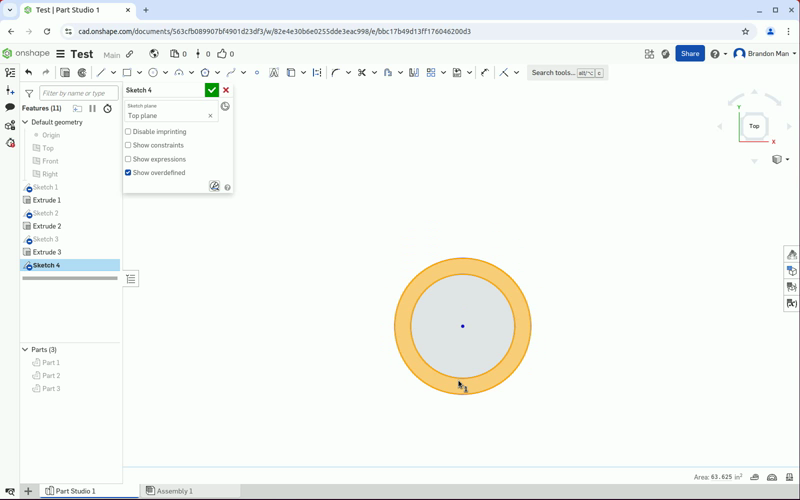
scroll(-6)
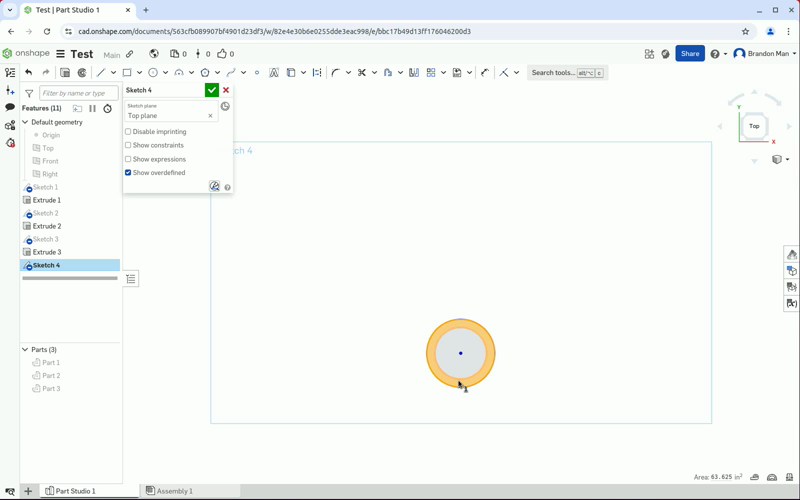
mouse_move(73, 352)
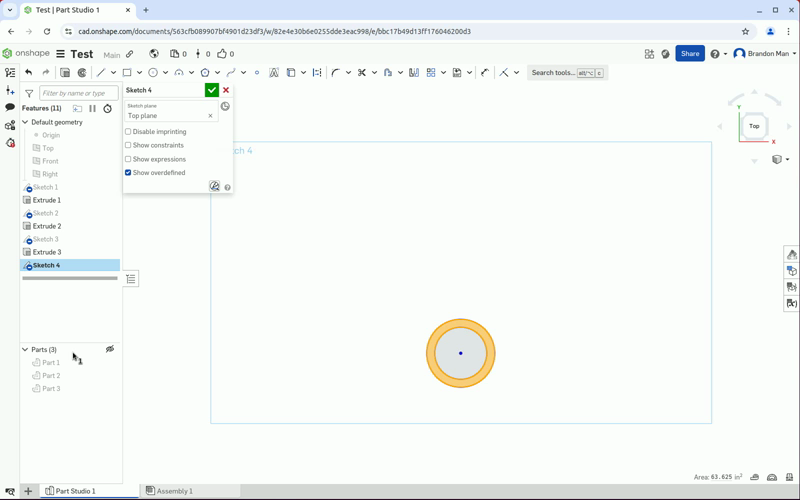
key(shift+y)
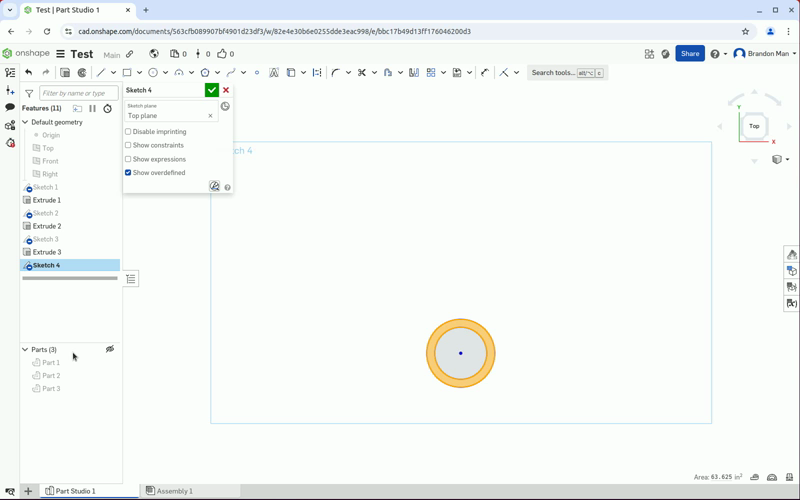
key(shift+e)
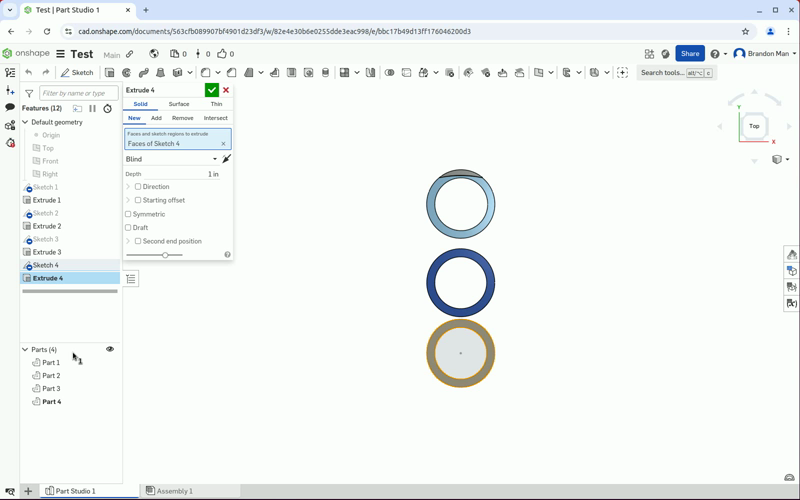
mouse_move(143, 106)
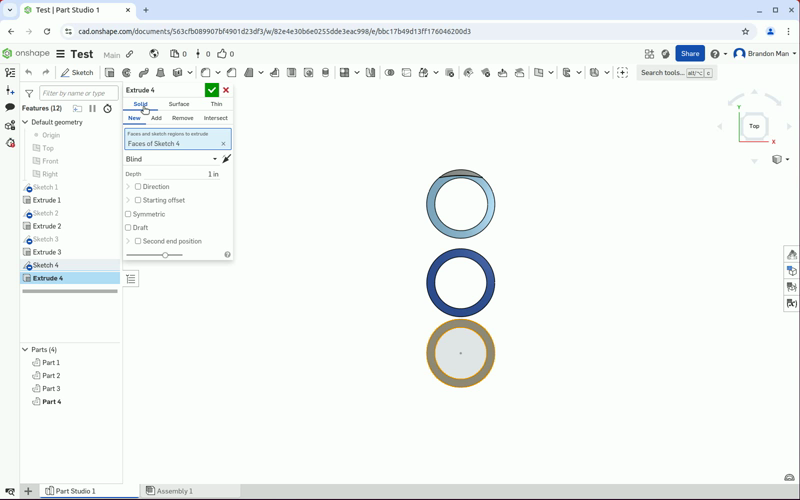
click(143, 106)
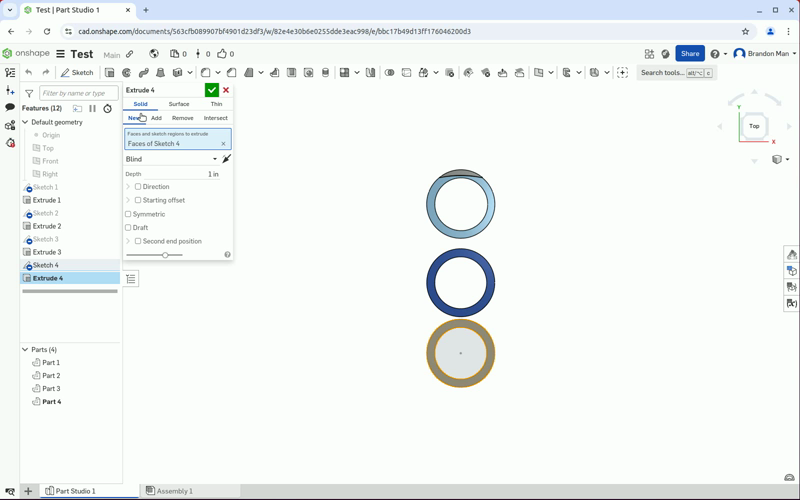
mouse_move(137, 120)
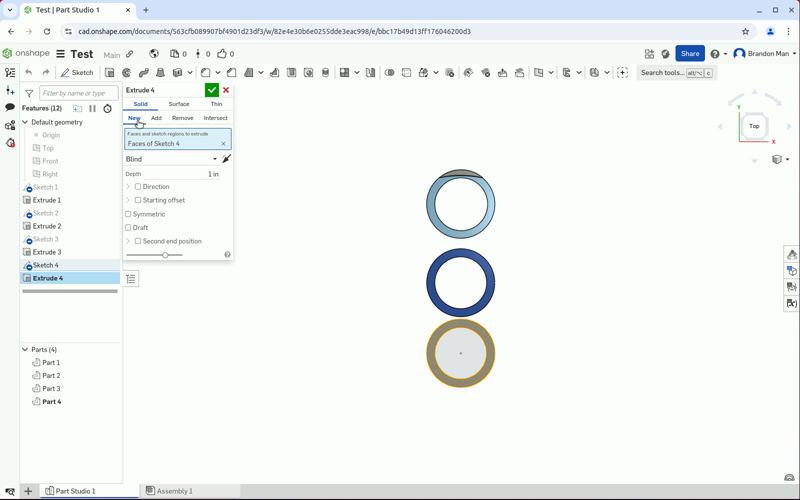
click(137, 120)
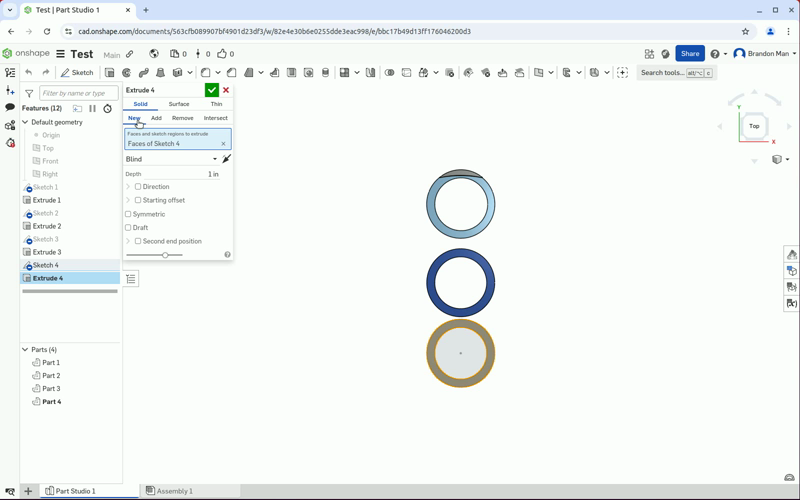
key(tab, 4)
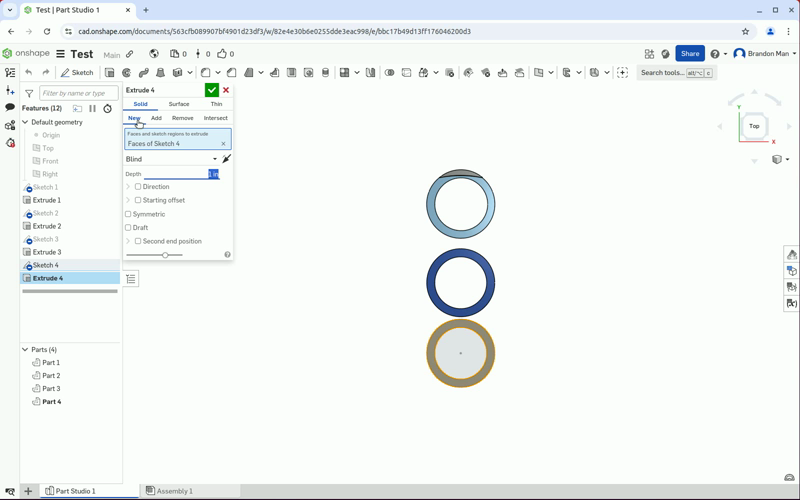
text(6.258)
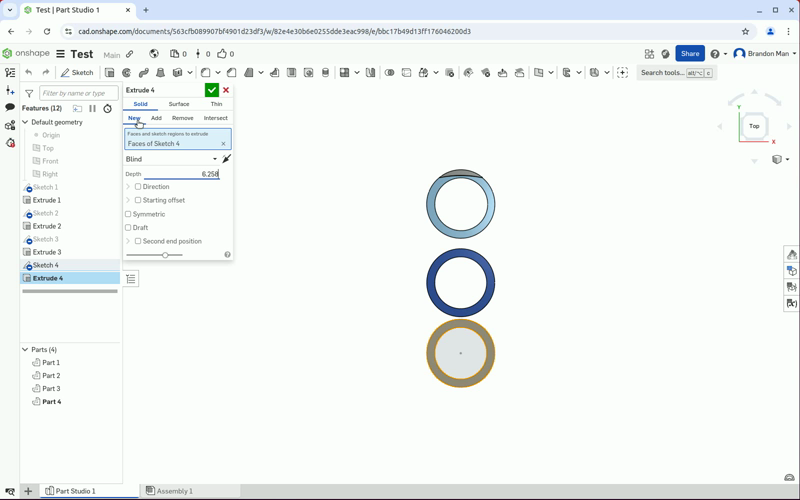
key(enter)
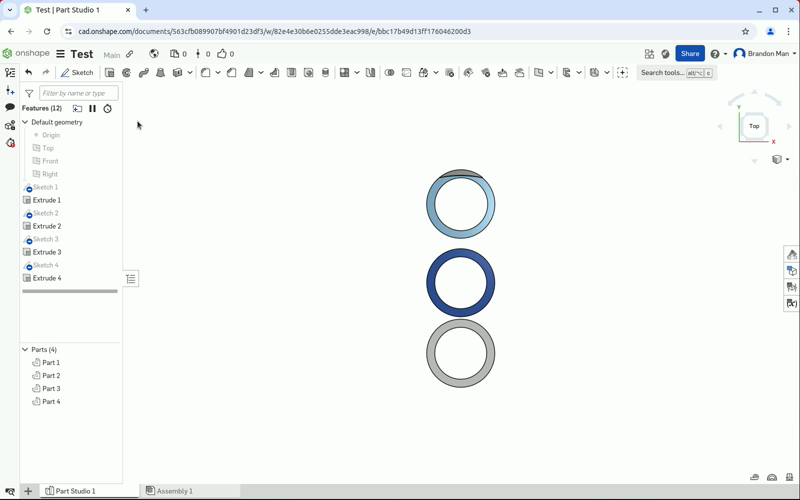
key(shift+h)
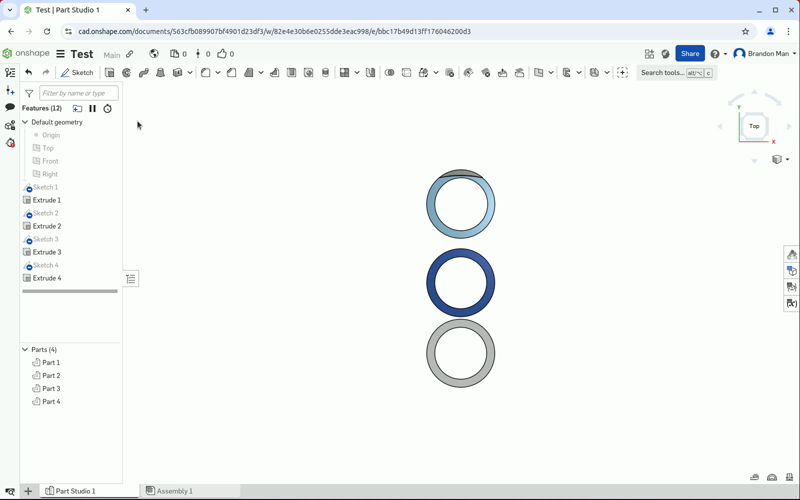
key(shift+h)
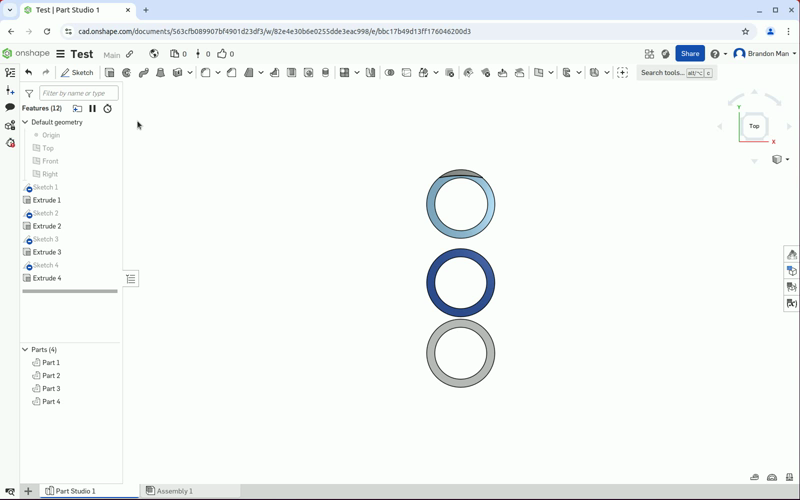
mouse_move(73, 189)
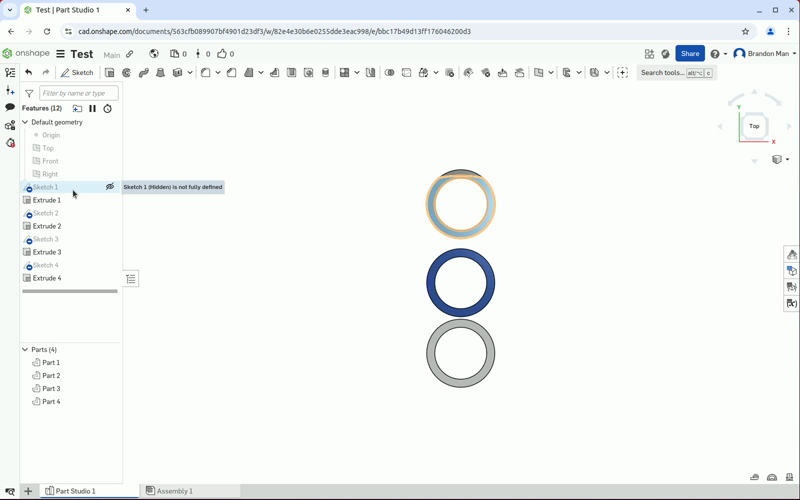
click(73, 189)
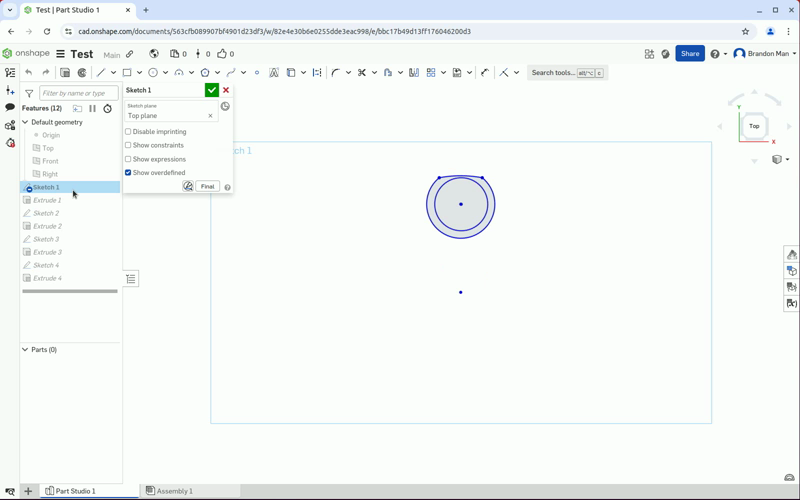
mouse_move(229, 92)
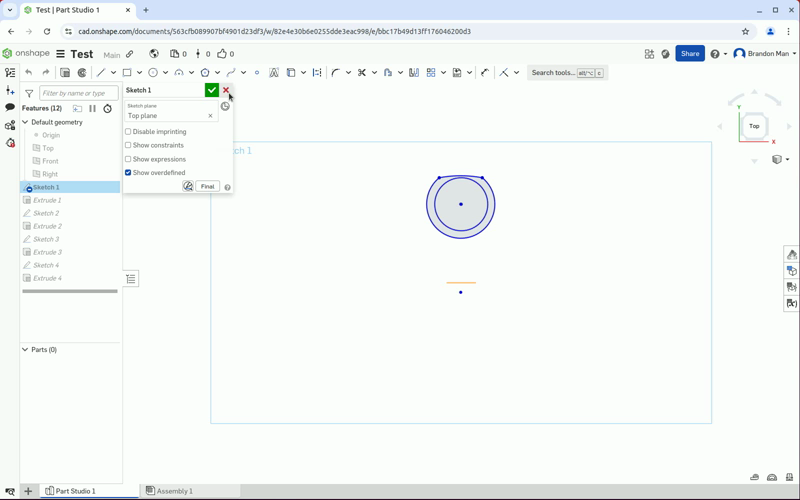
click(229, 92)
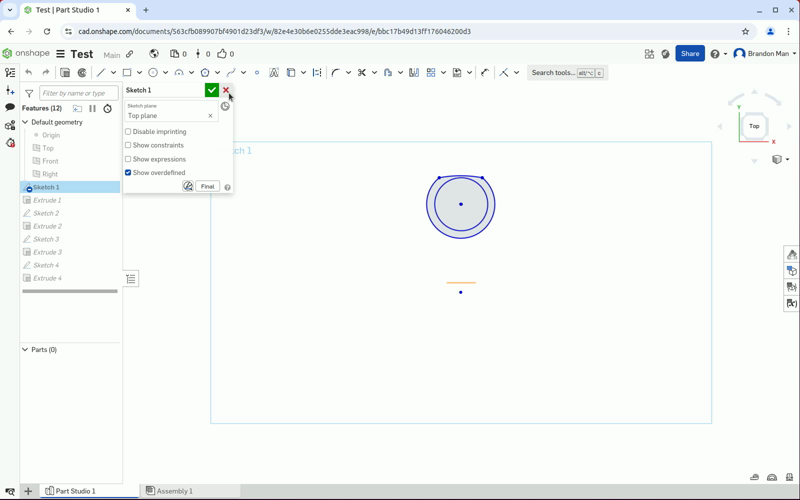
key(shift+s)
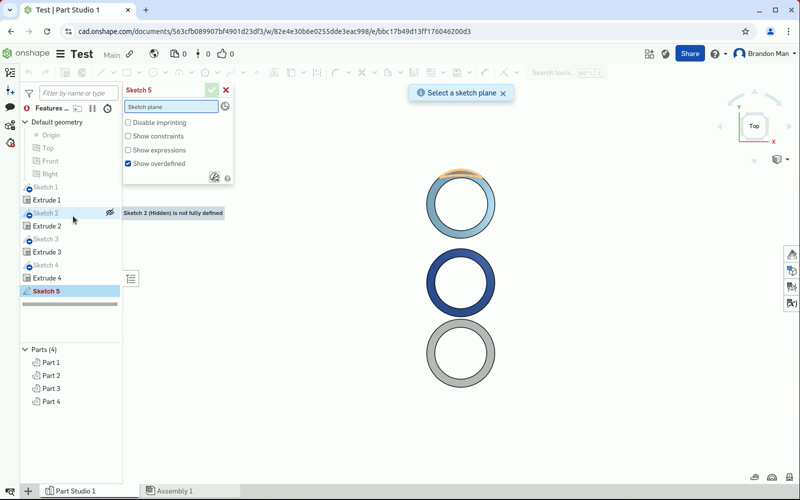
scroll(3)
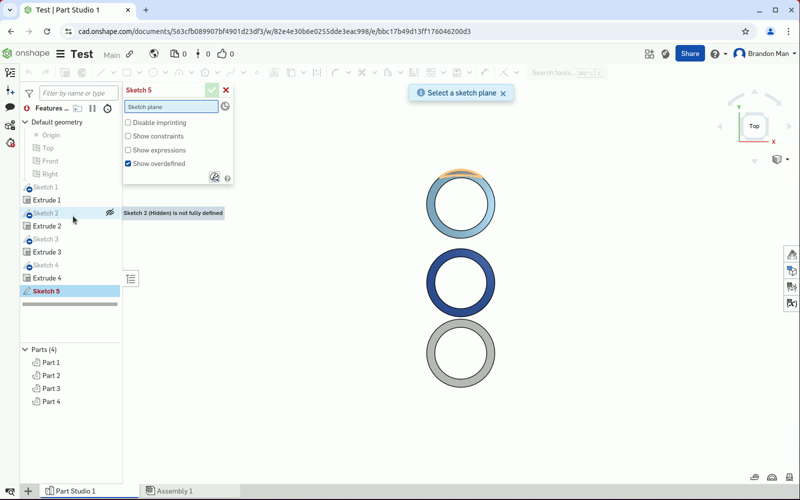
mouse_move(73, 150)
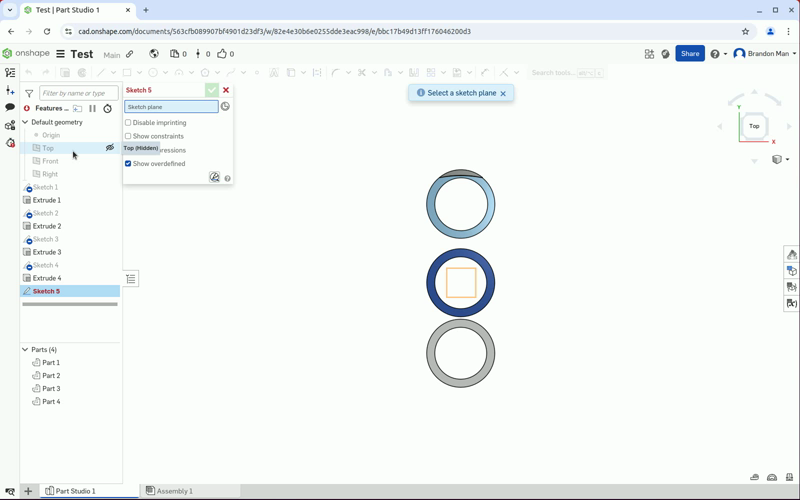
click(73, 150)
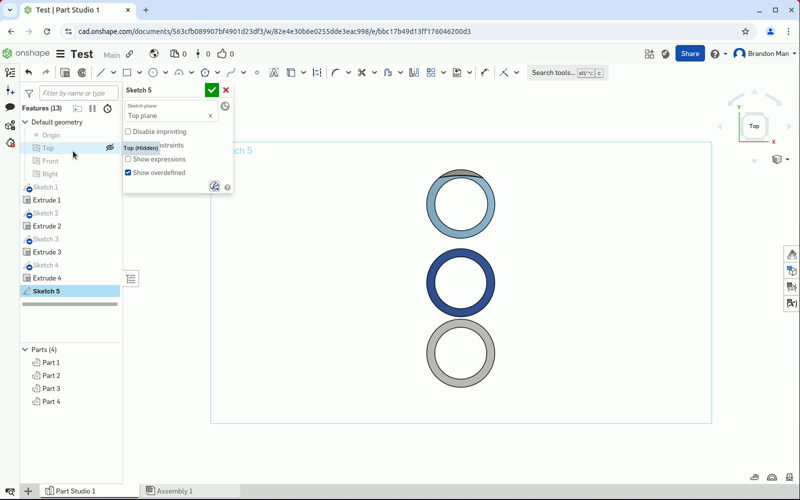
mouse_move(73, 352)
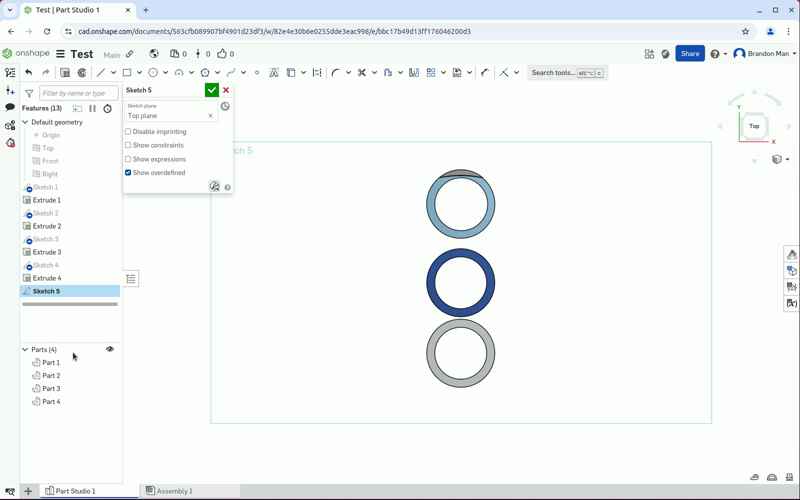
key(y)
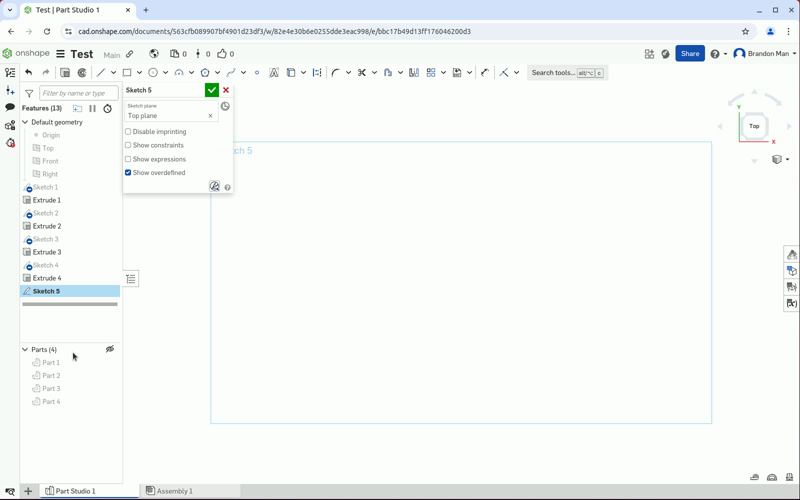
key(a)
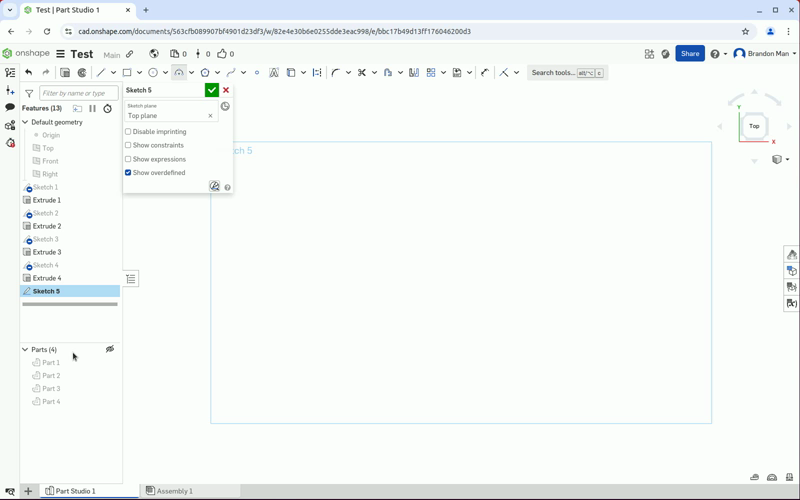
key_down(shift)
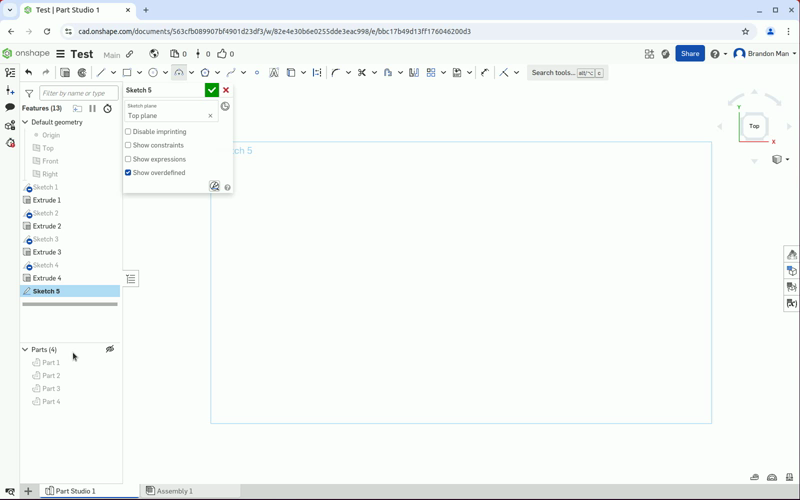
mouse_move(426, 282)
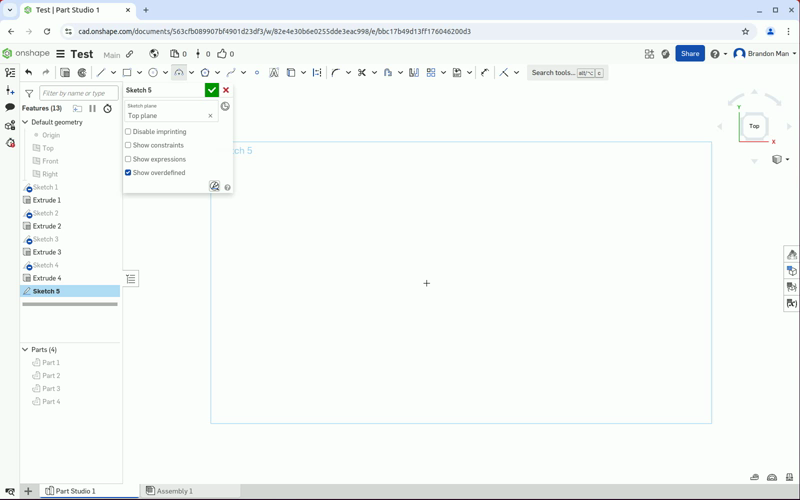
click(426, 282)
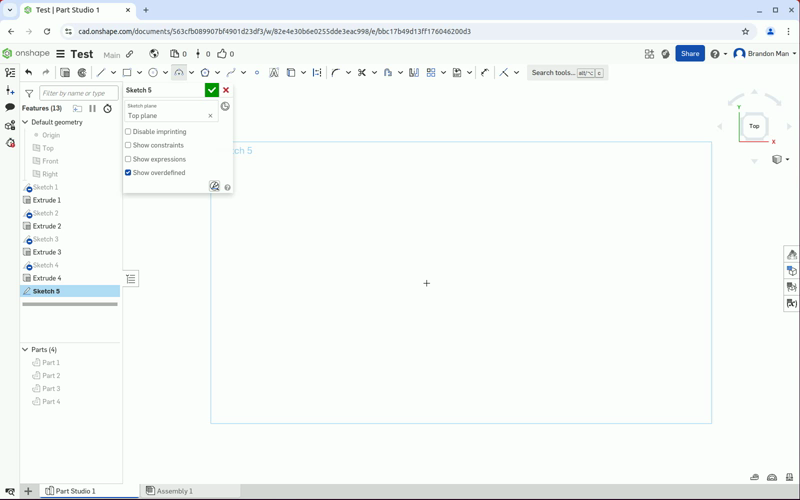
key_up(shift)
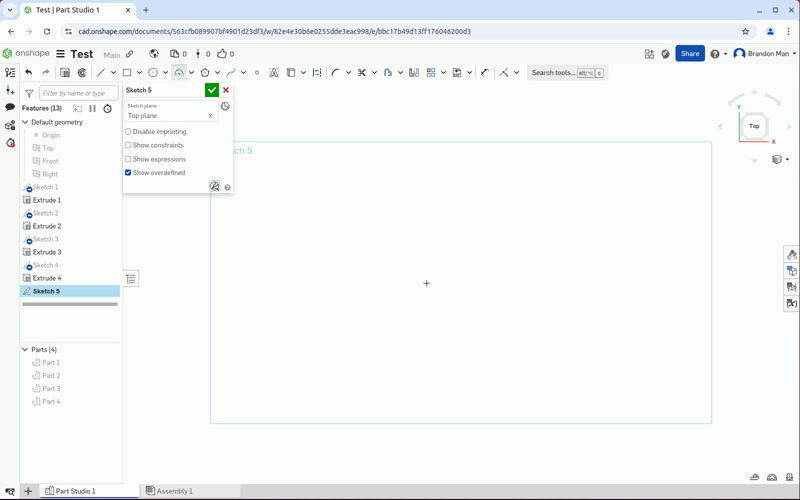
key_down(shift)
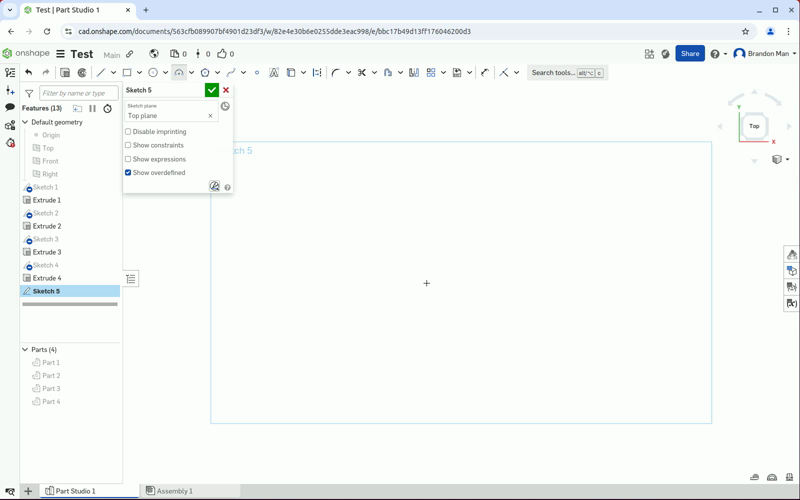
mouse_move(431, 336)
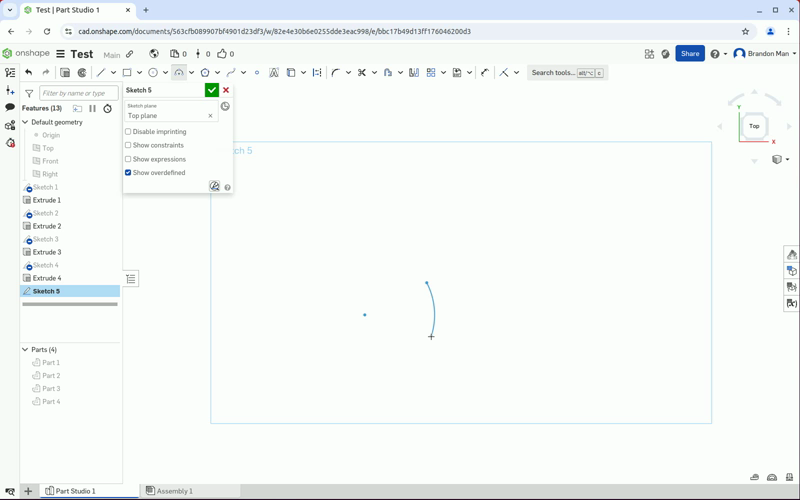
click(431, 336)
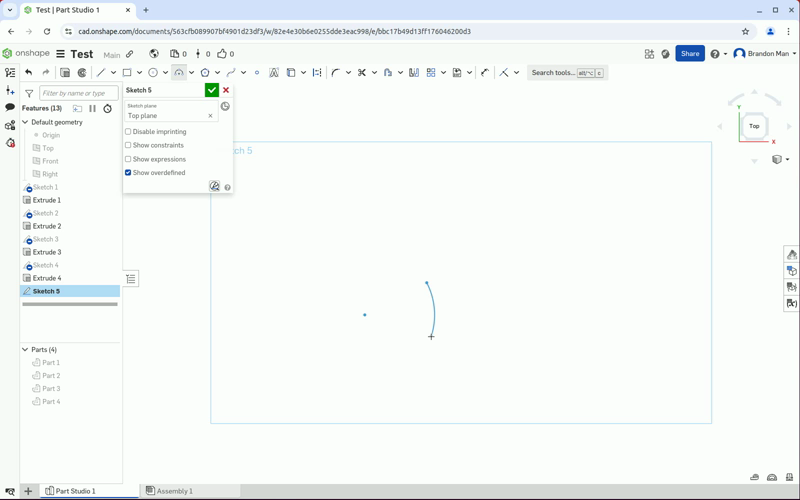
mouse_move(421, 310)
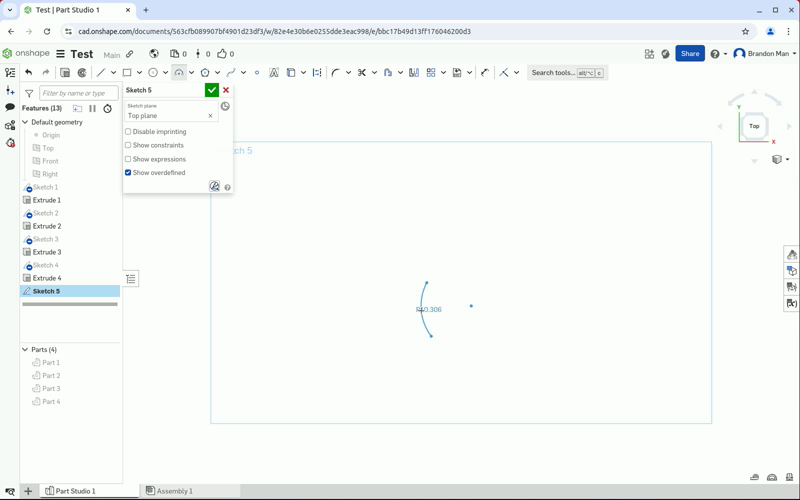
click(421, 310)
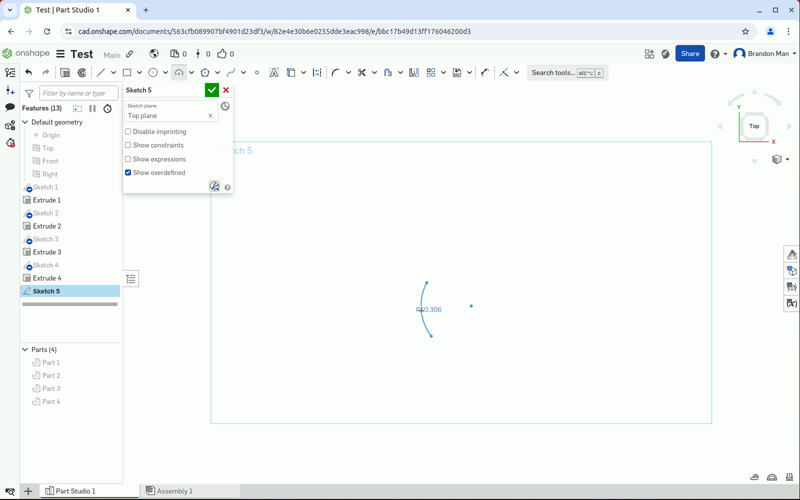
key_up(shift)
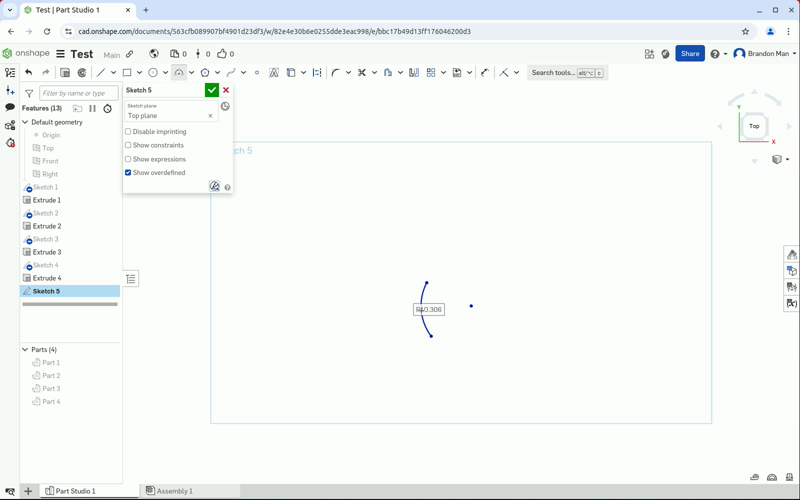
mouse_move(431, 336)
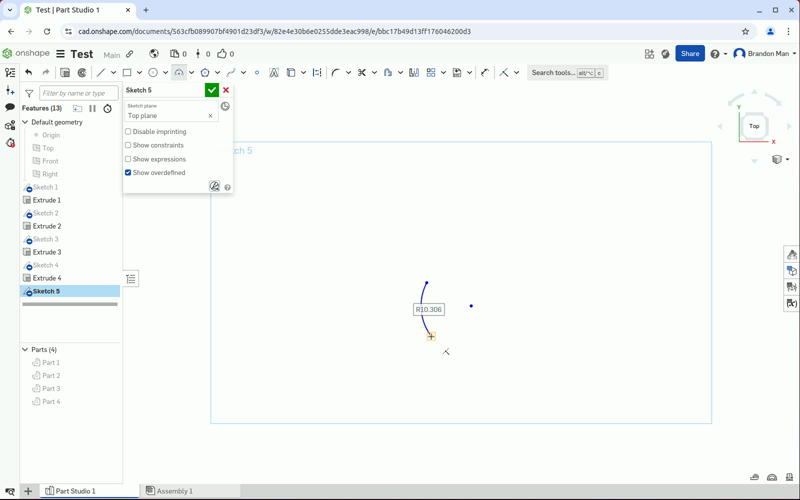
click(431, 336)
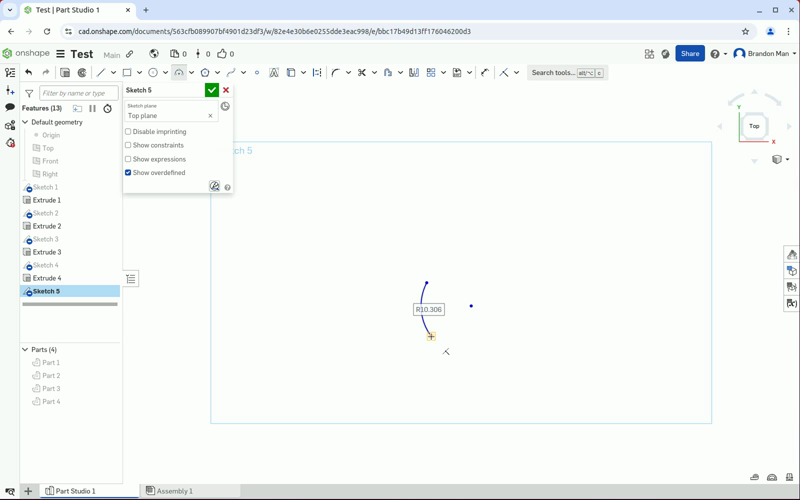
key_down(shift)
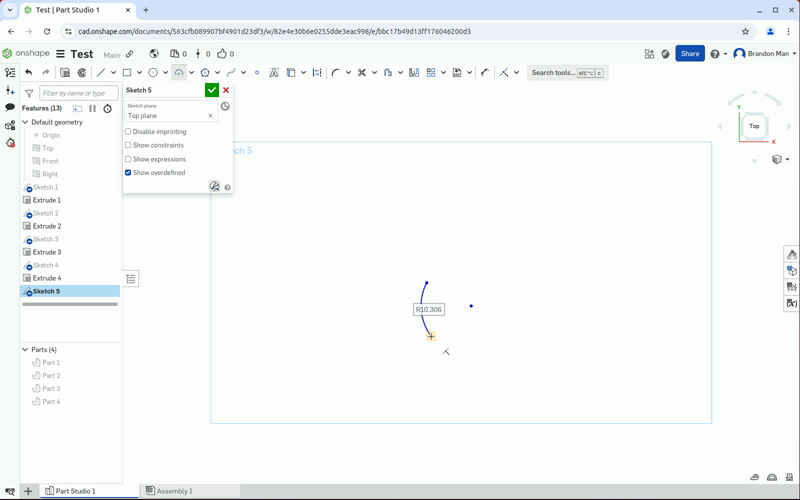
mouse_move(486, 331)
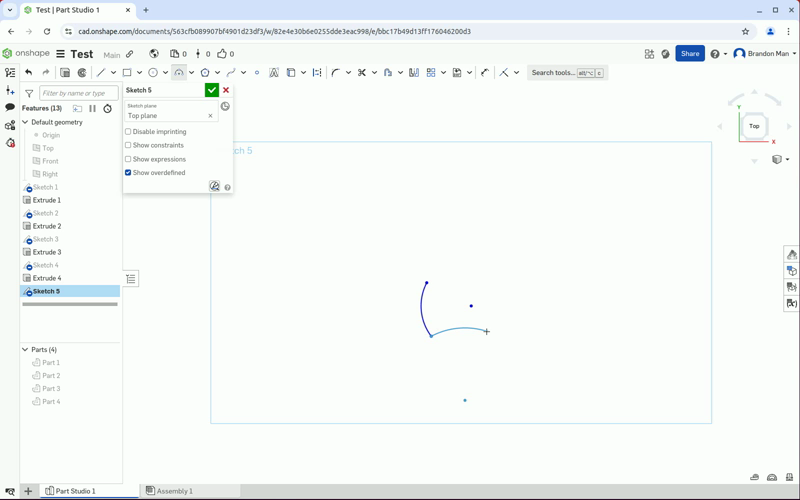
click(486, 331)
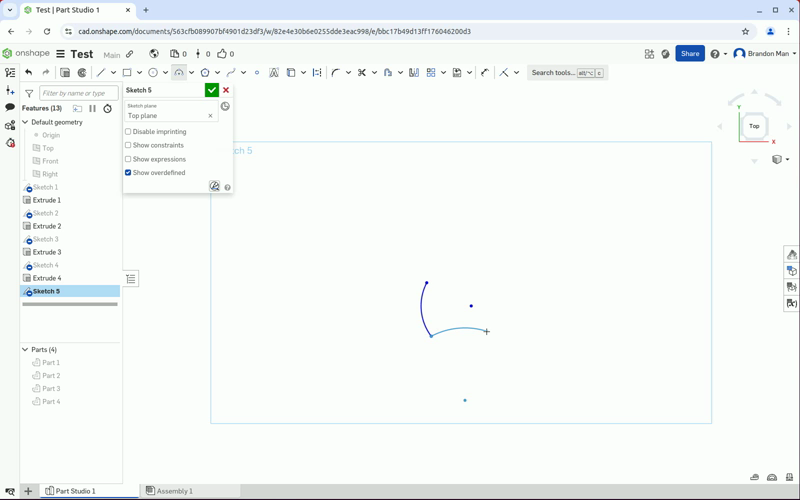
mouse_move(457, 319)
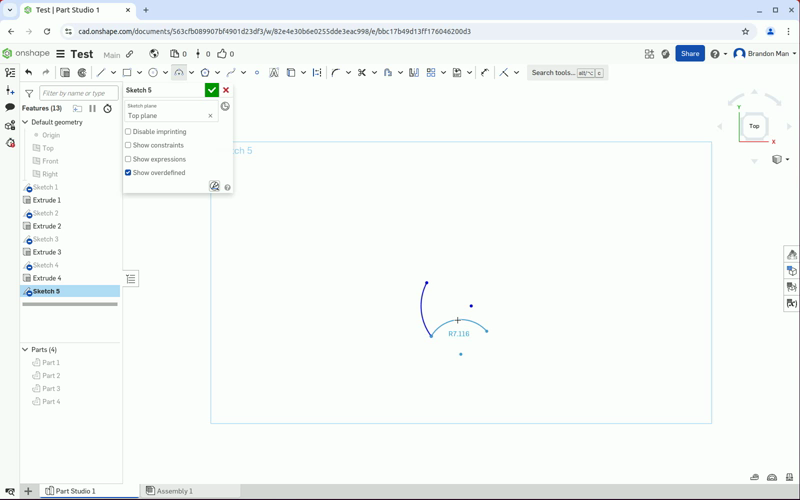
click(457, 319)
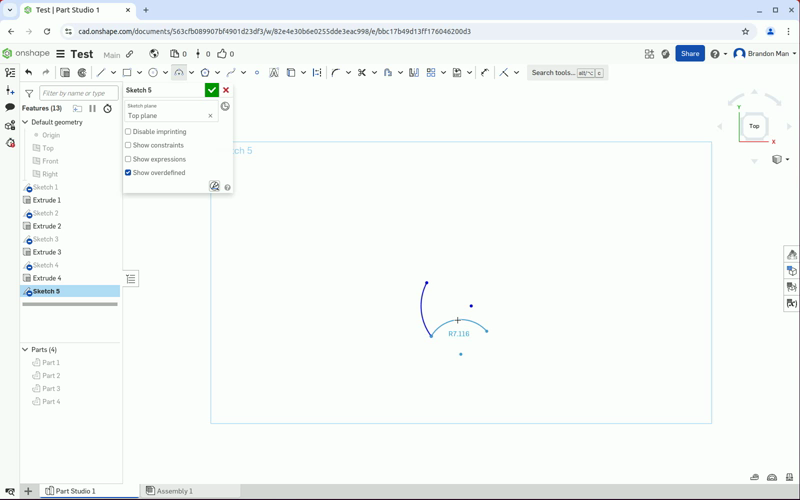
key_up(shift)
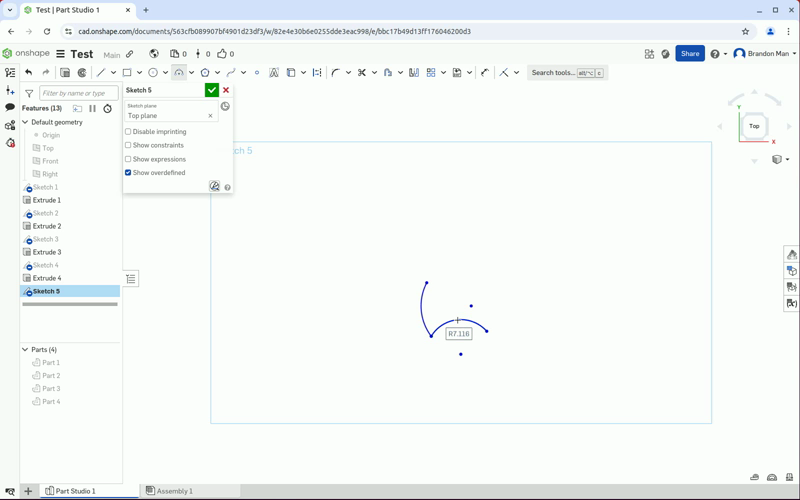
mouse_move(486, 331)
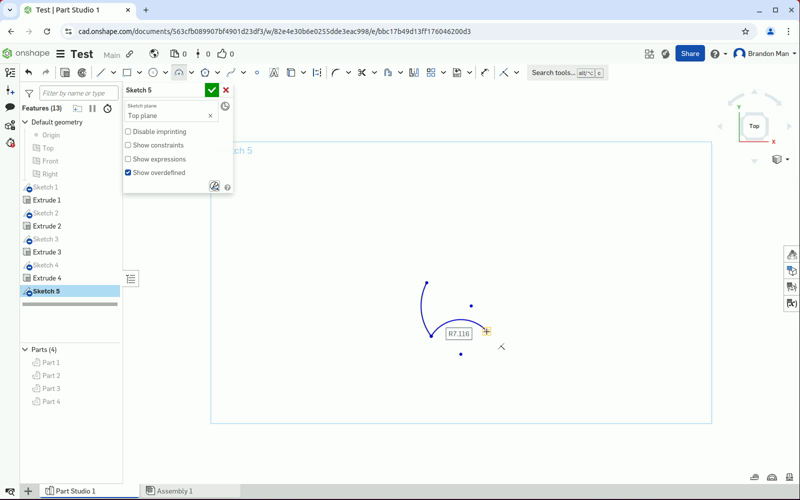
click(486, 331)
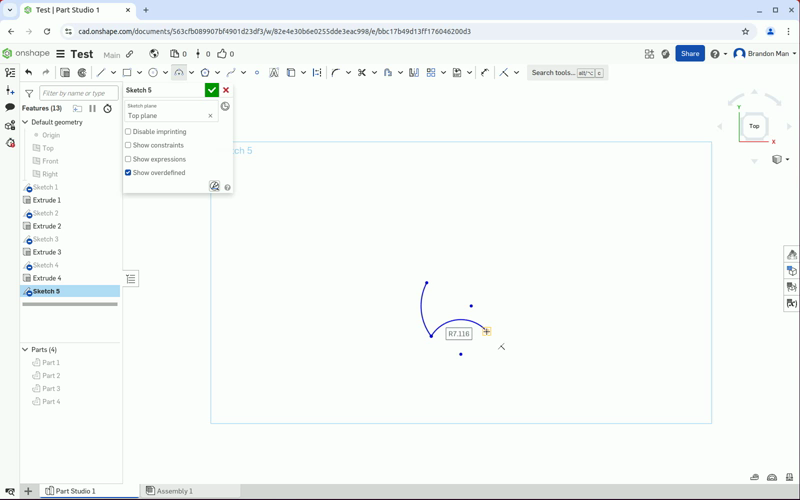
key_down(shift)
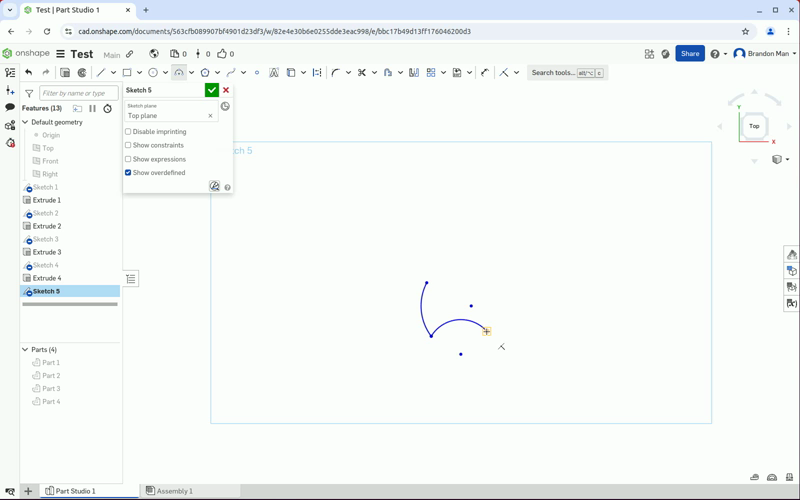
mouse_move(495, 282)
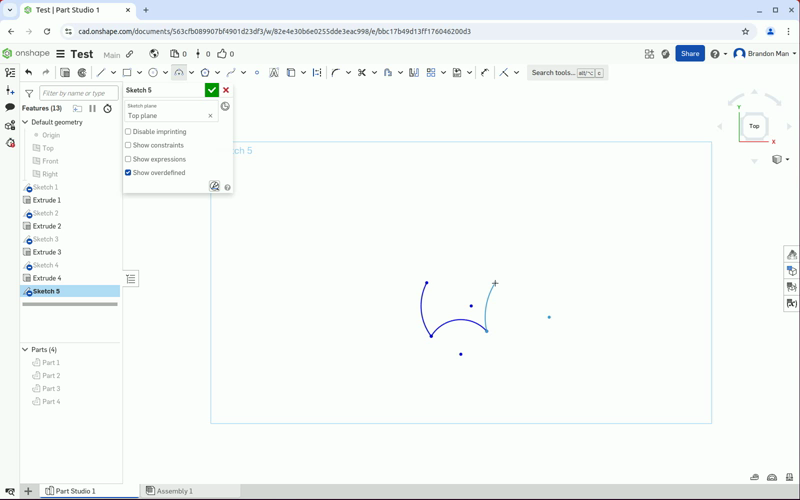
click(495, 282)
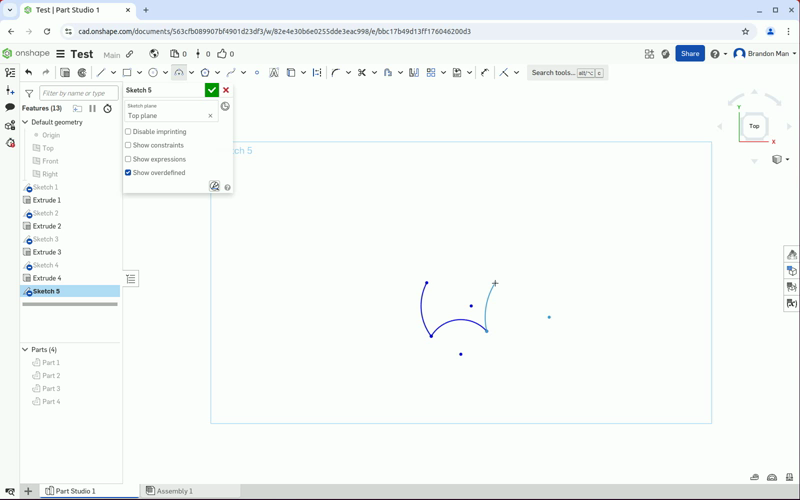
mouse_move(499, 308)
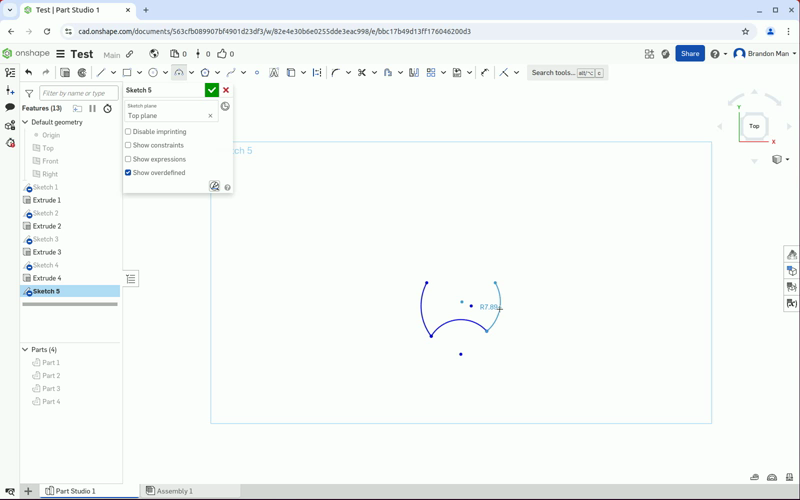
click(499, 308)
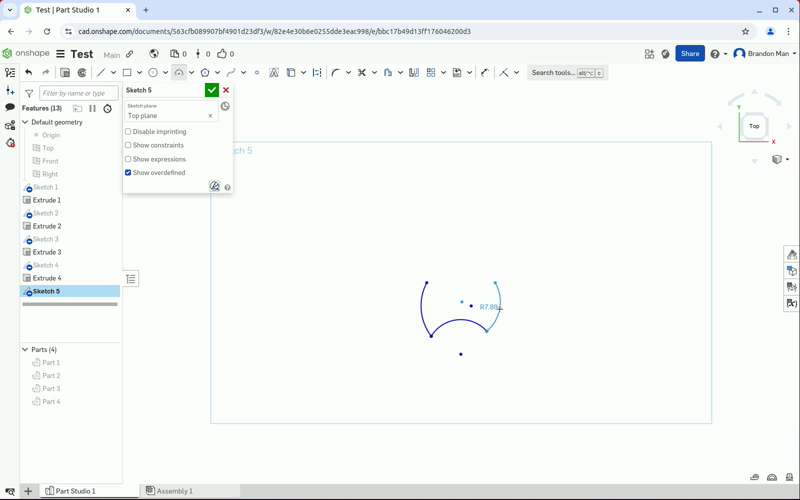
key_up(shift)
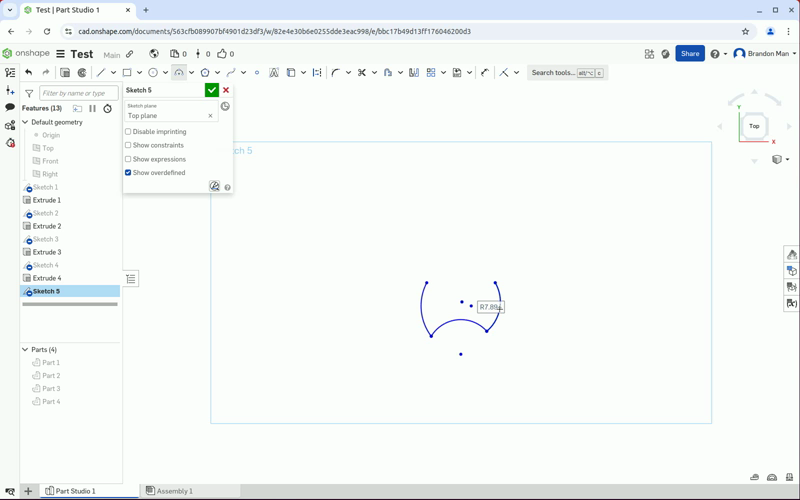
mouse_move(495, 282)
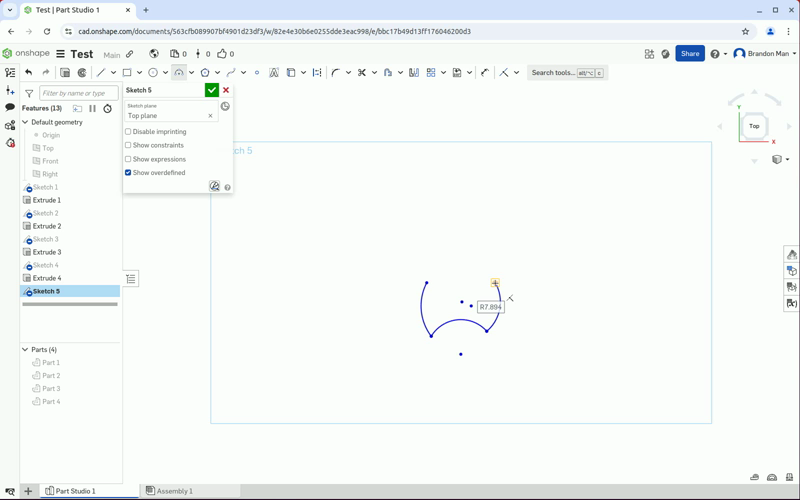
click(495, 282)
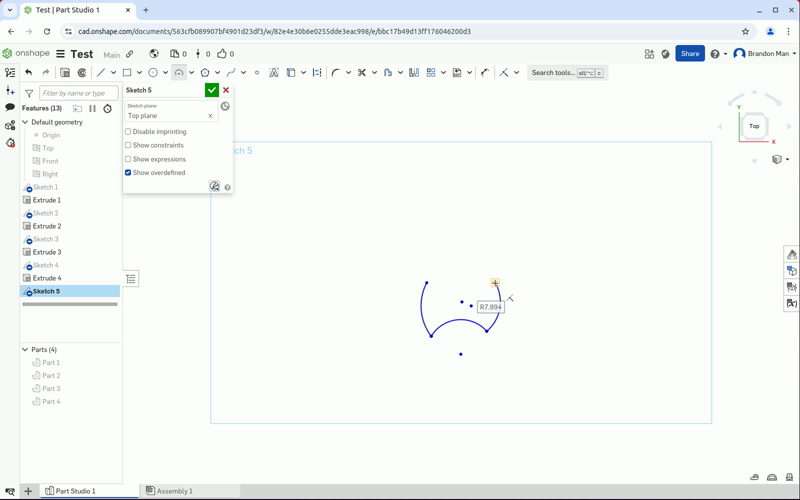
mouse_move(426, 282)
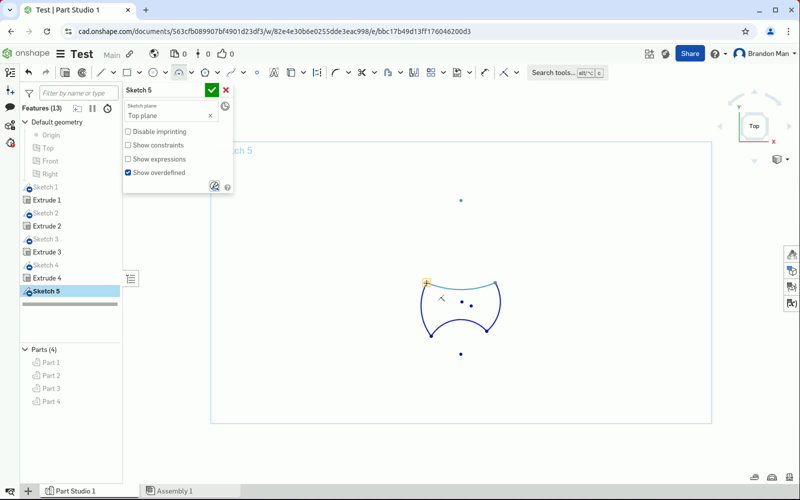
click(426, 282)
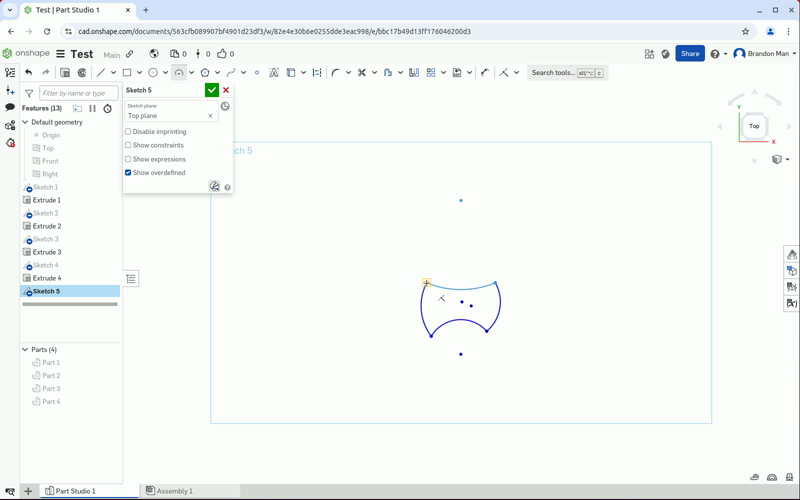
key_down(shift)
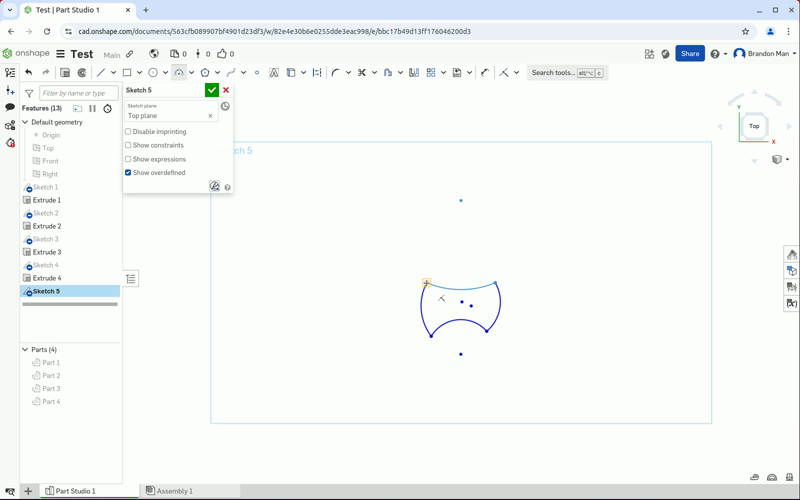
mouse_move(461, 317)
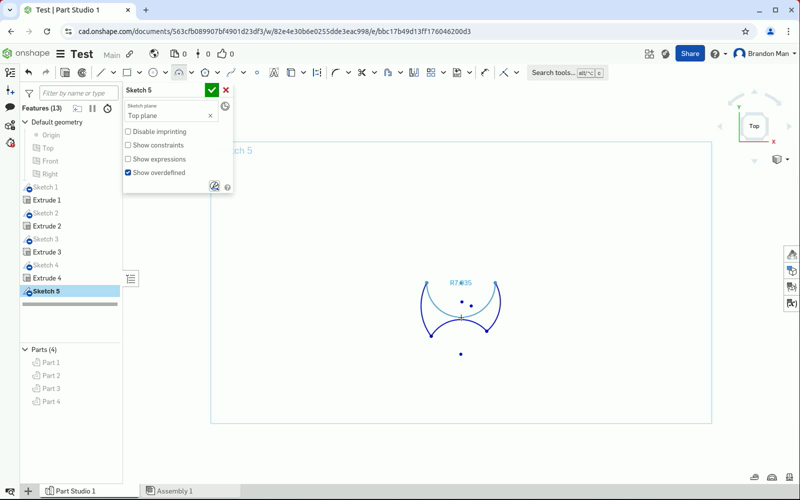
scroll(6)
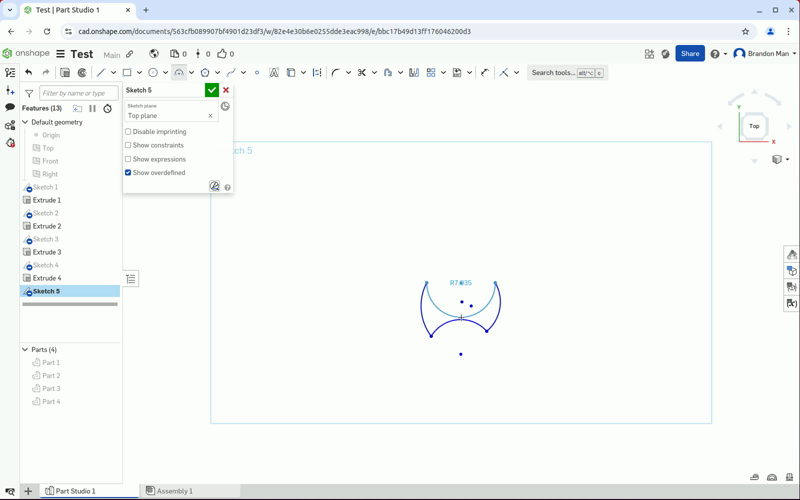
scroll(6)
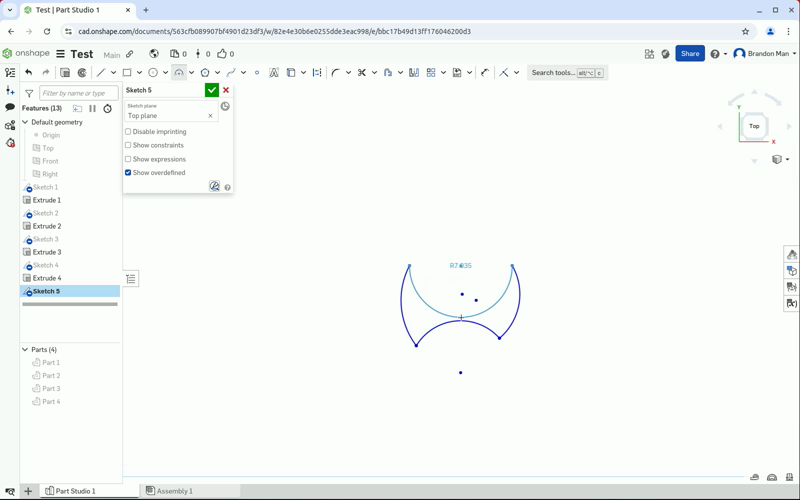
scroll(6)
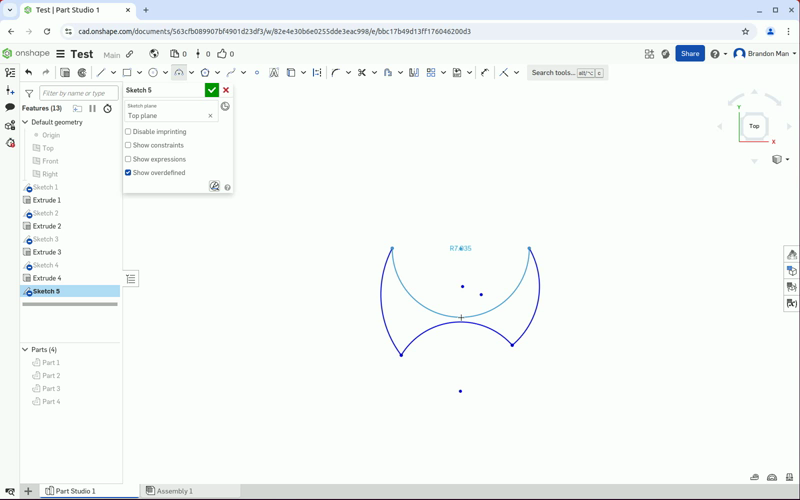
scroll(6)
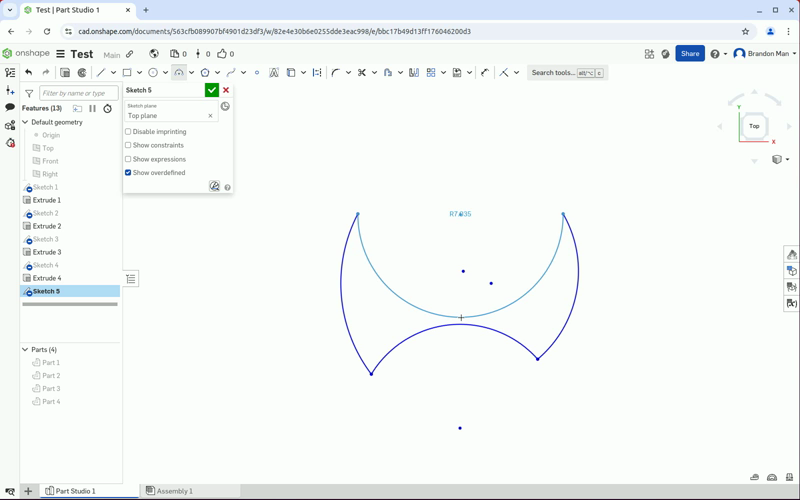
scroll(6)
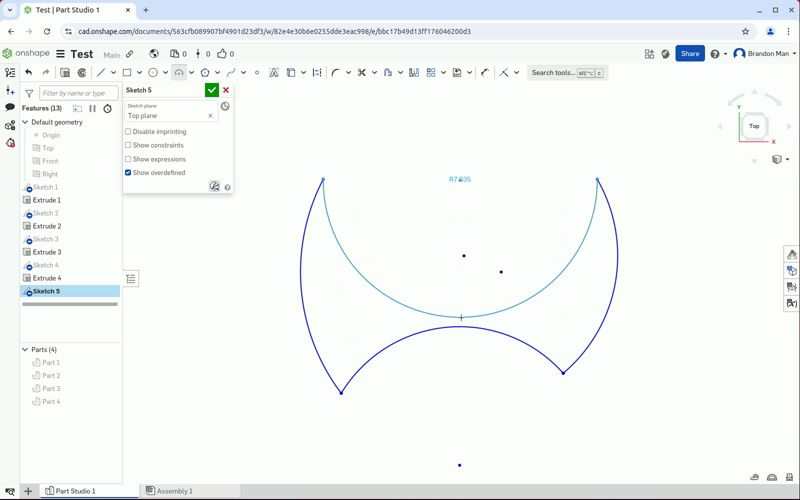
scroll(6)
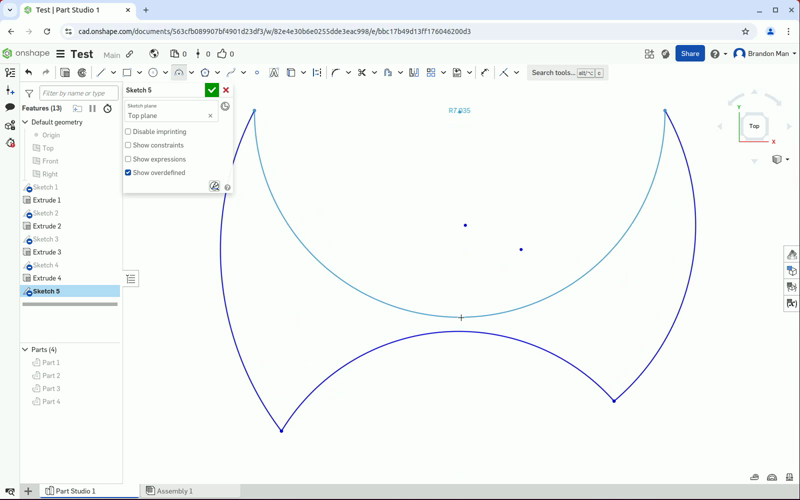
scroll(6)
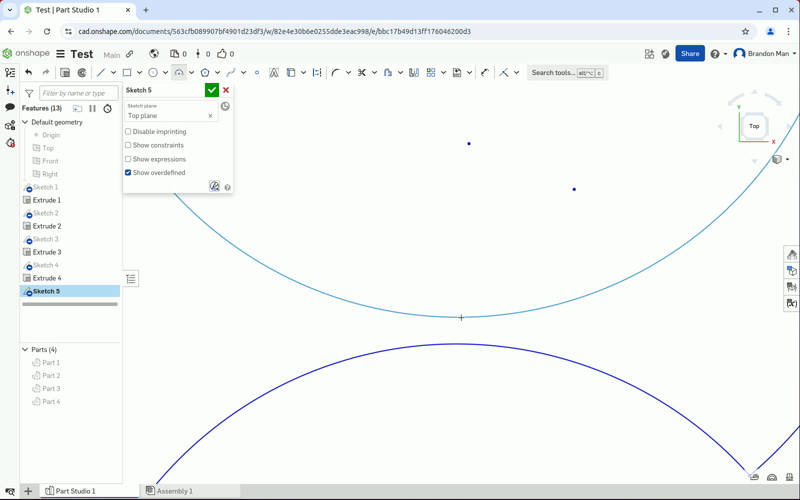
click(461, 317)
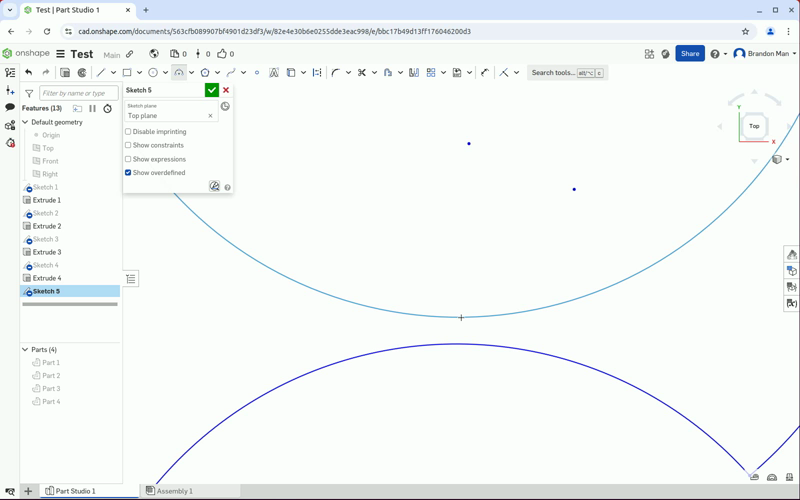
scroll(-6)
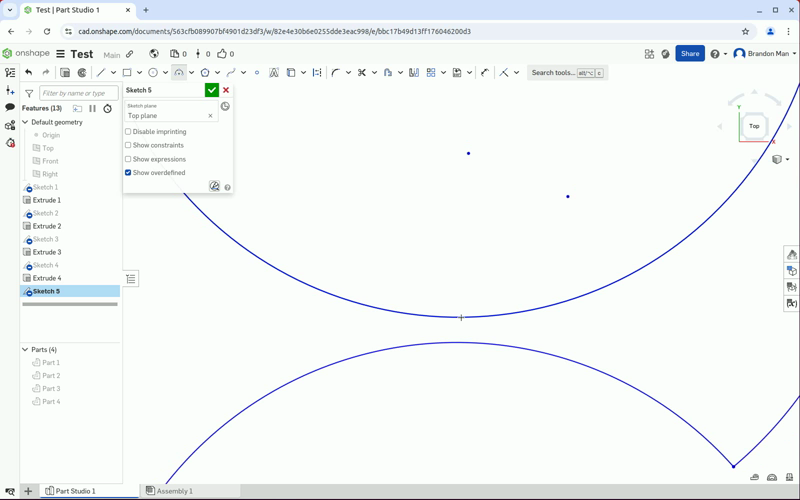
scroll(-6)
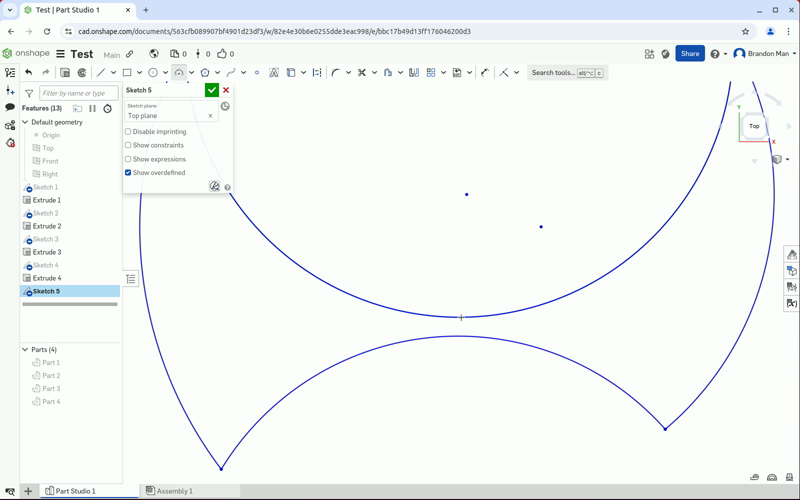
scroll(-6)
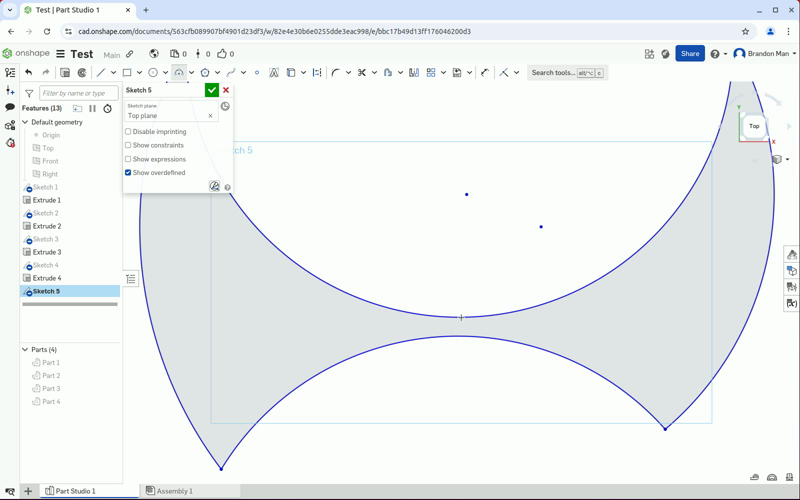
scroll(-6)
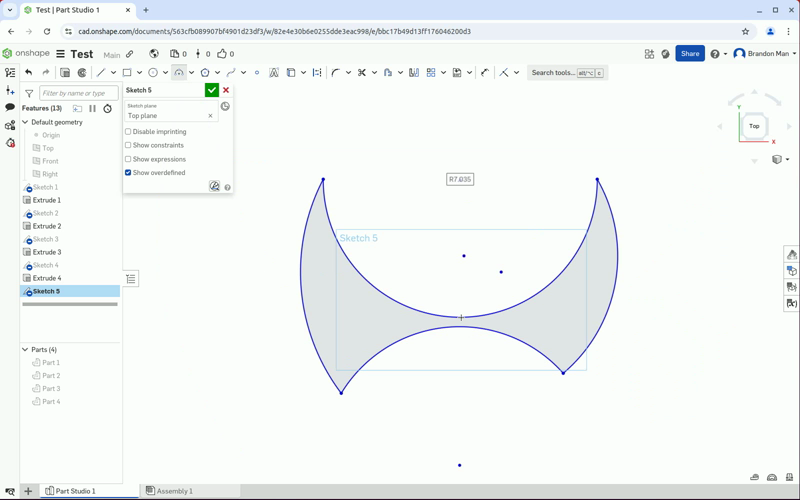
scroll(-6)
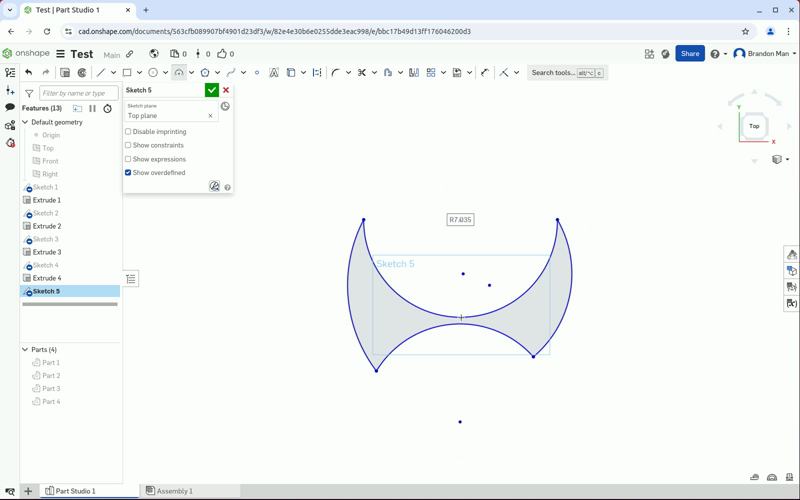
scroll(-6)
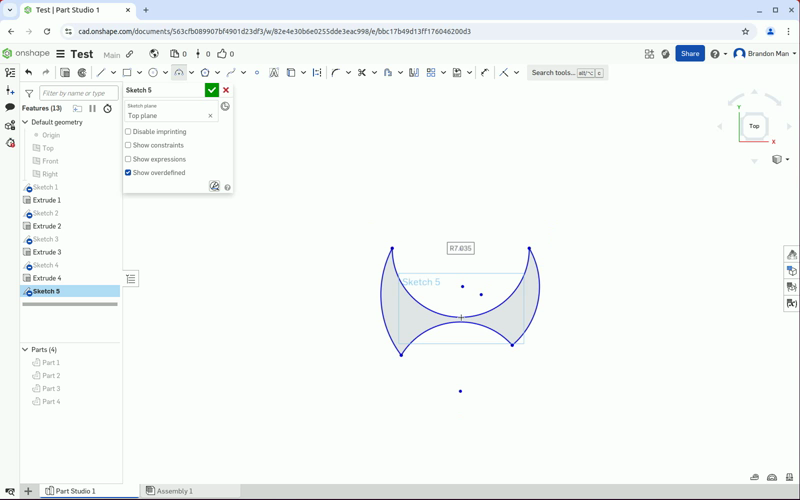
scroll(-6)
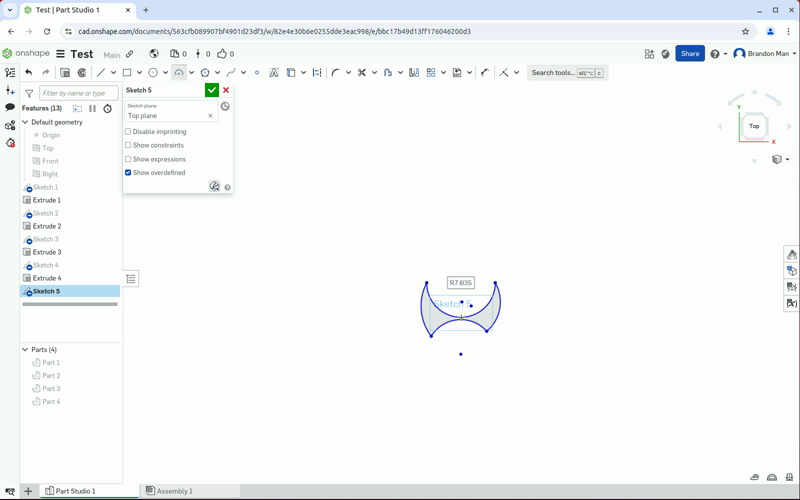
key_up(shift)
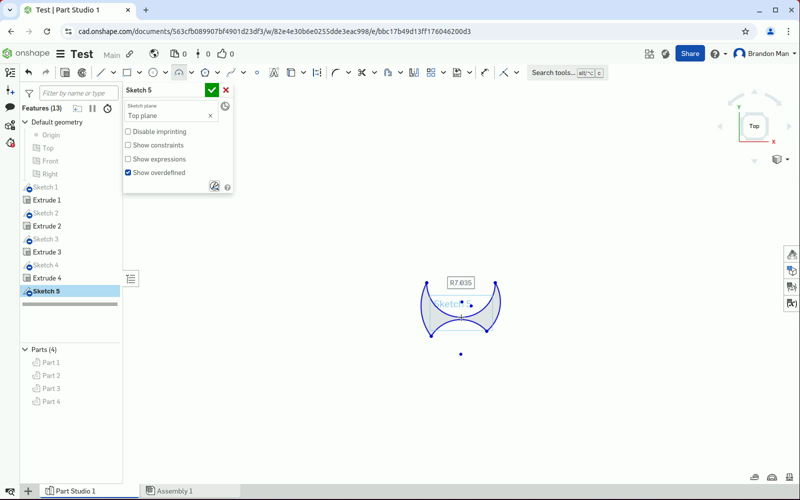
key(esc)
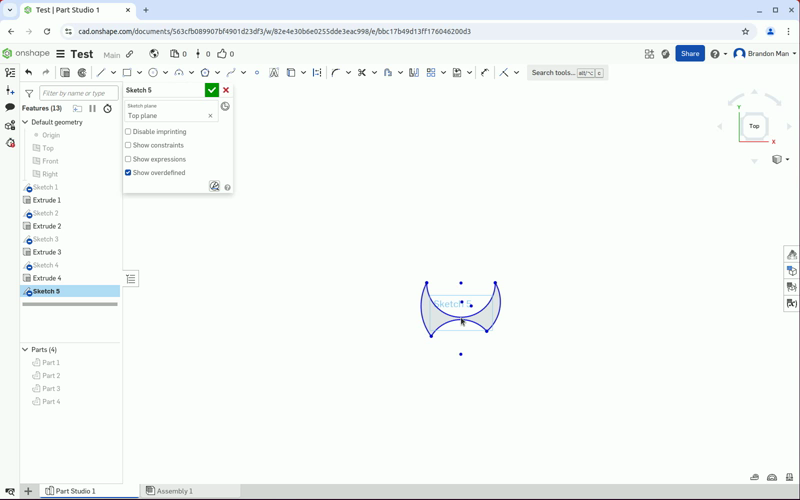
mouse_move(438, 316)
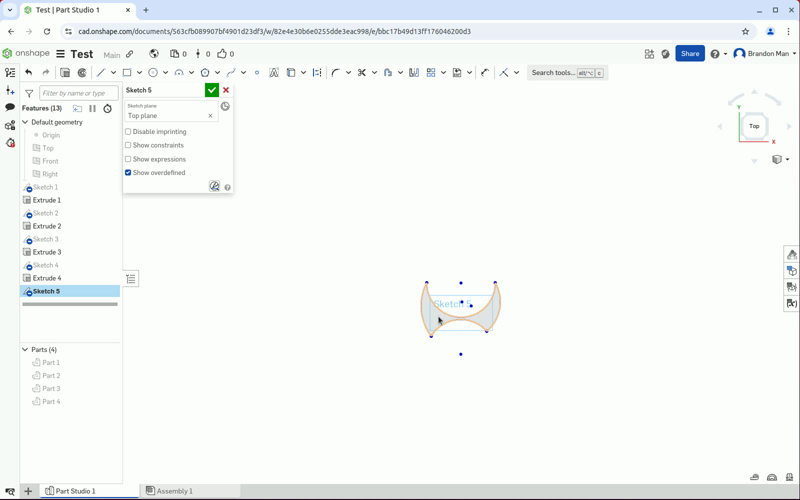
scroll(6)
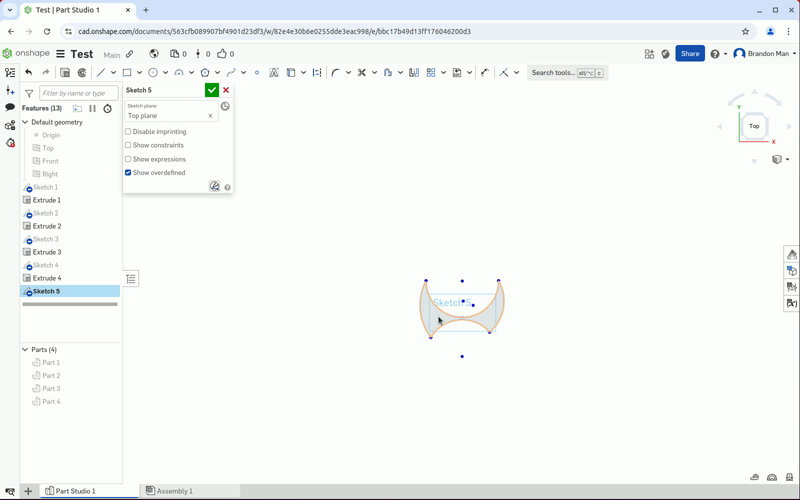
scroll(6)
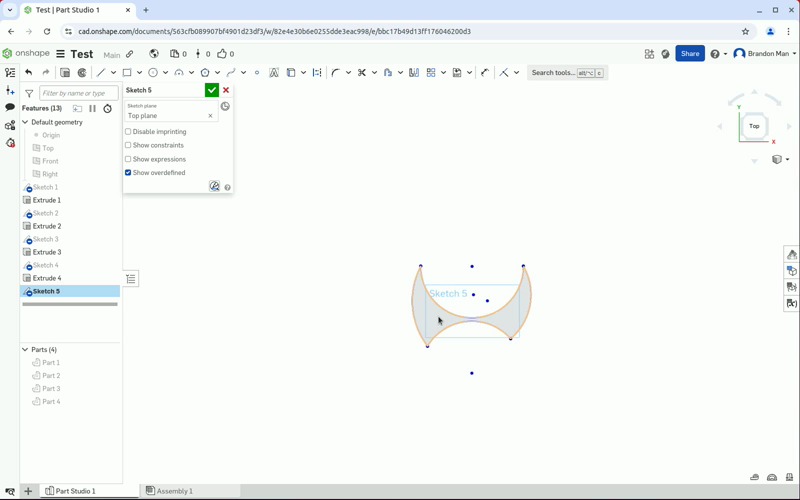
scroll(6)
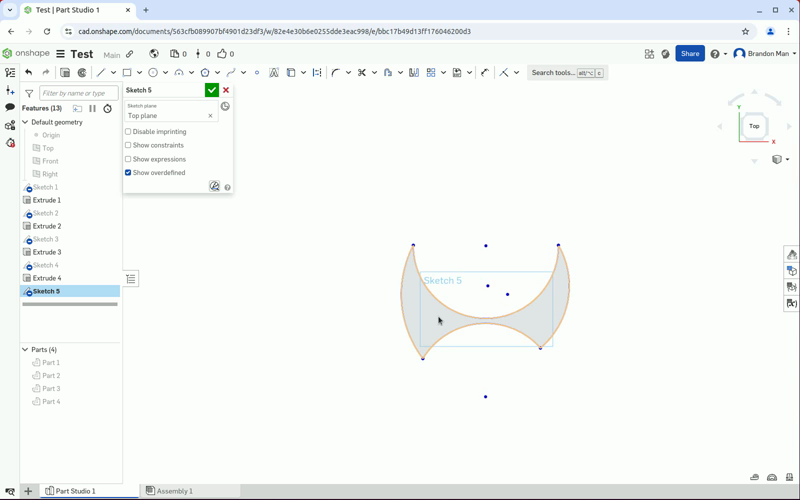
scroll(6)
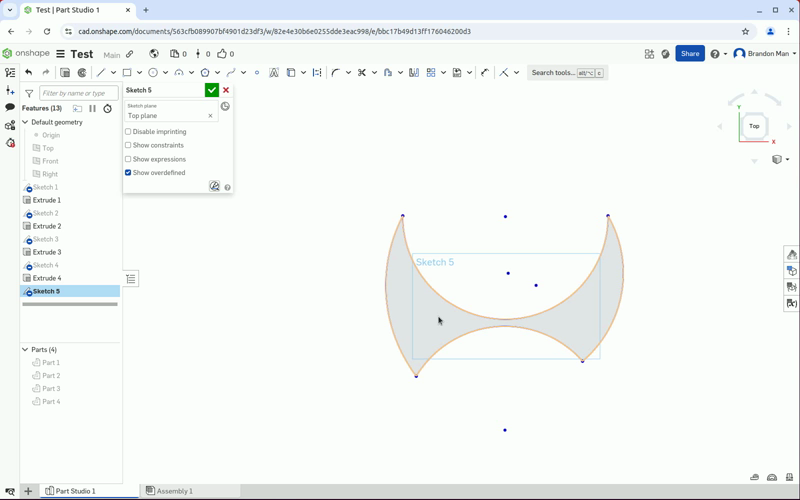
scroll(6)
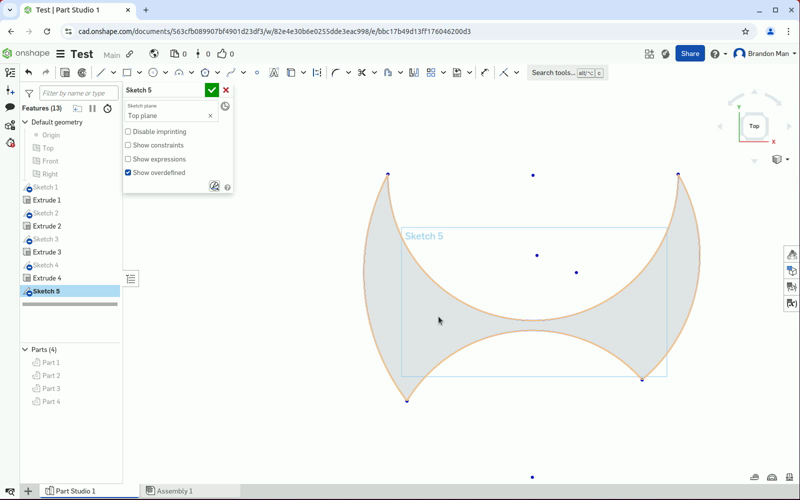
scroll(6)
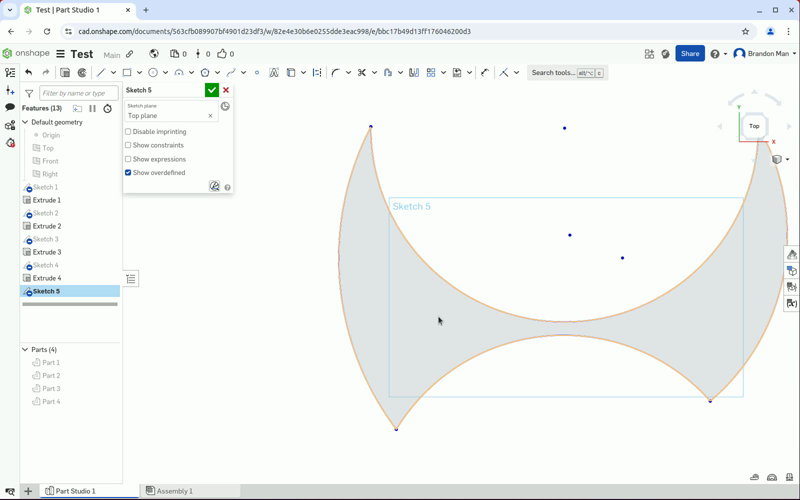
scroll(6)
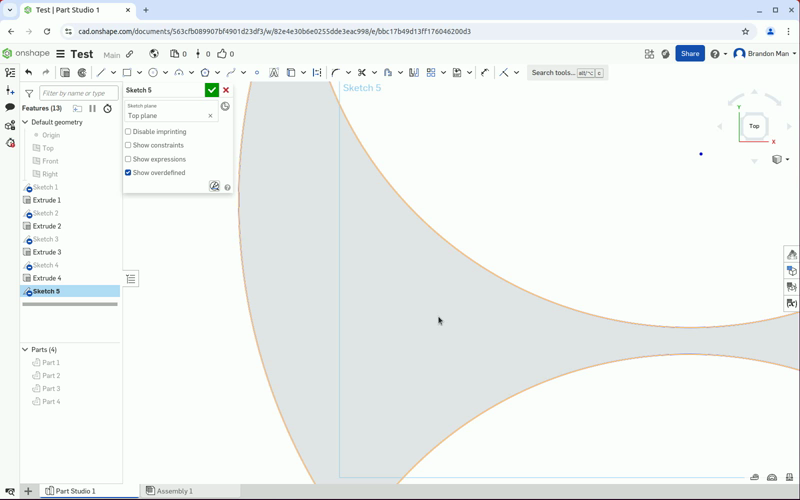
click(438, 316)
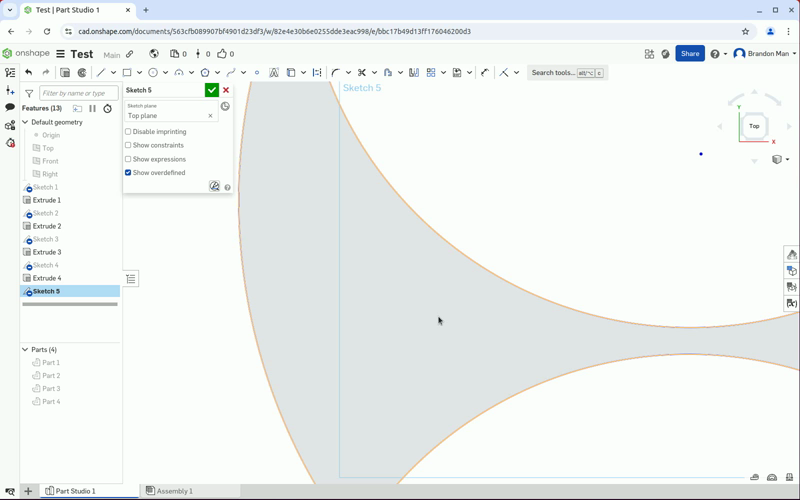
scroll(-6)
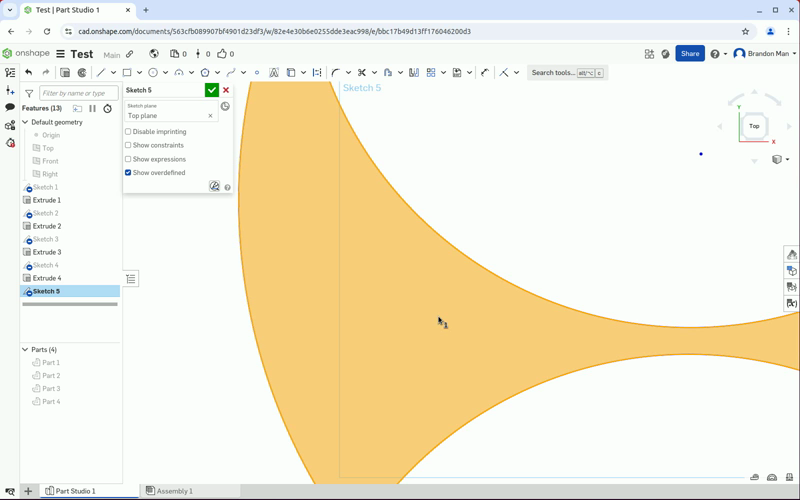
scroll(-6)
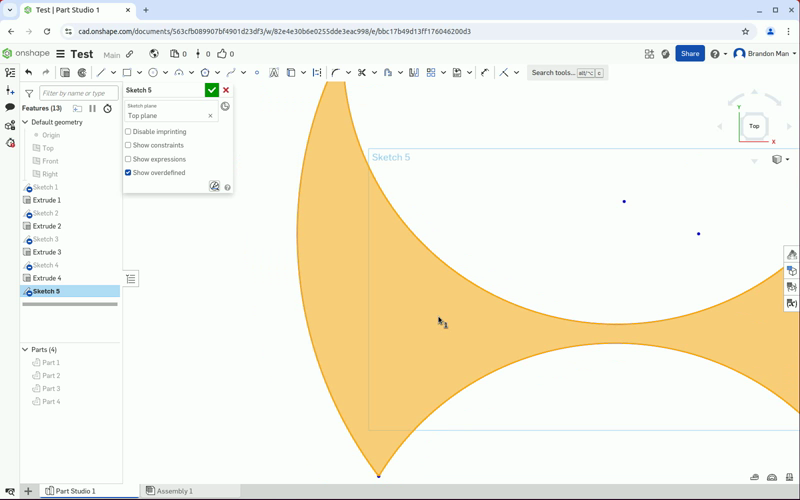
scroll(-6)
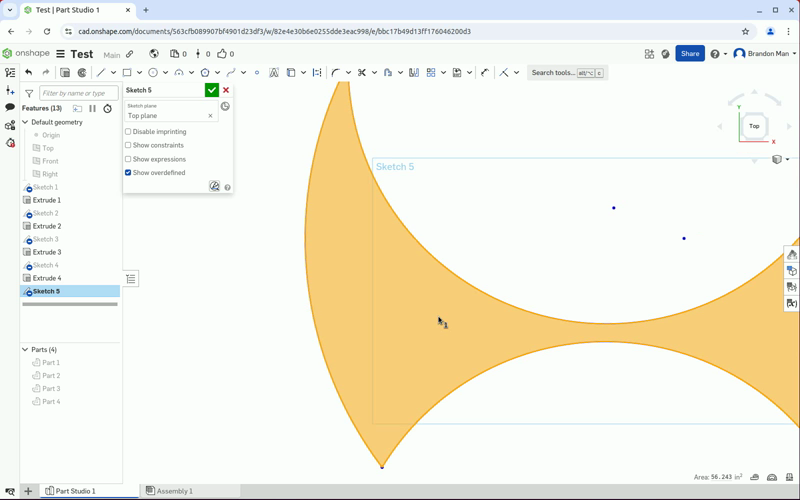
scroll(-6)
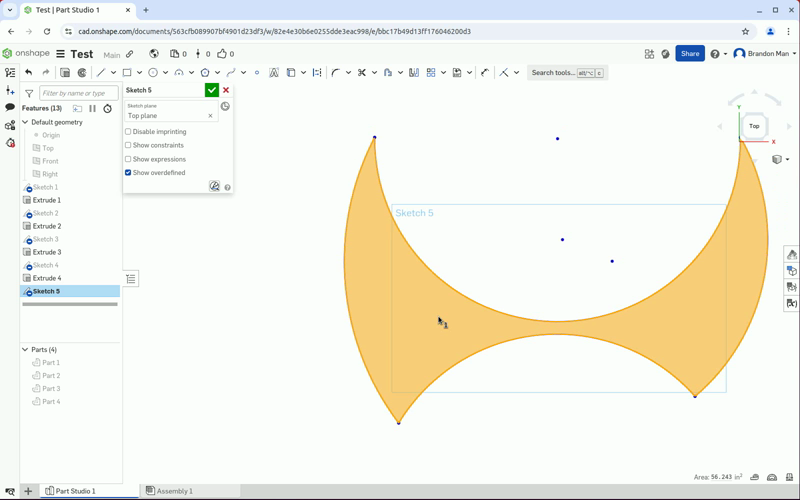
scroll(-6)
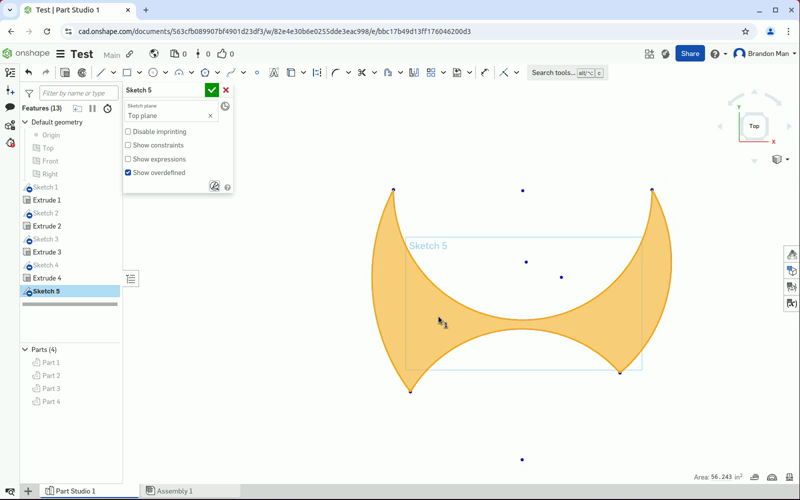
scroll(-6)
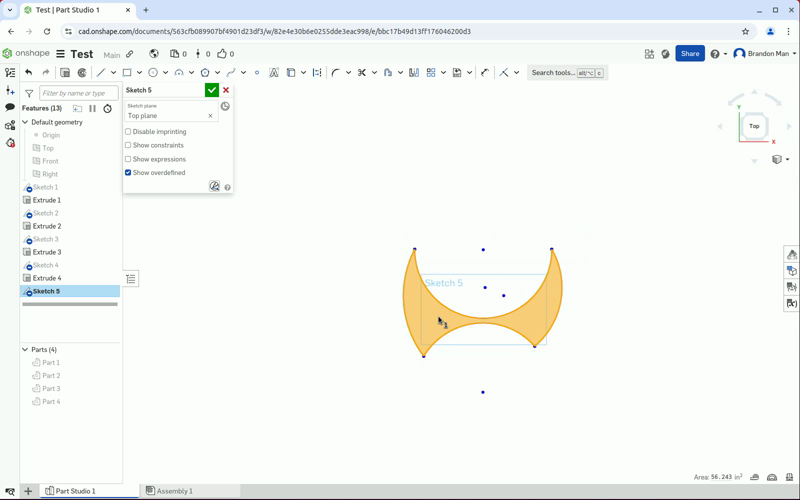
scroll(-6)
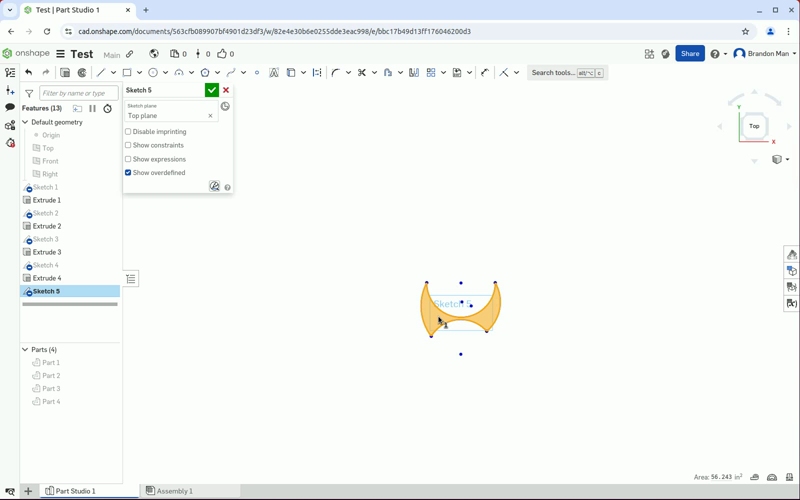
mouse_move(73, 352)
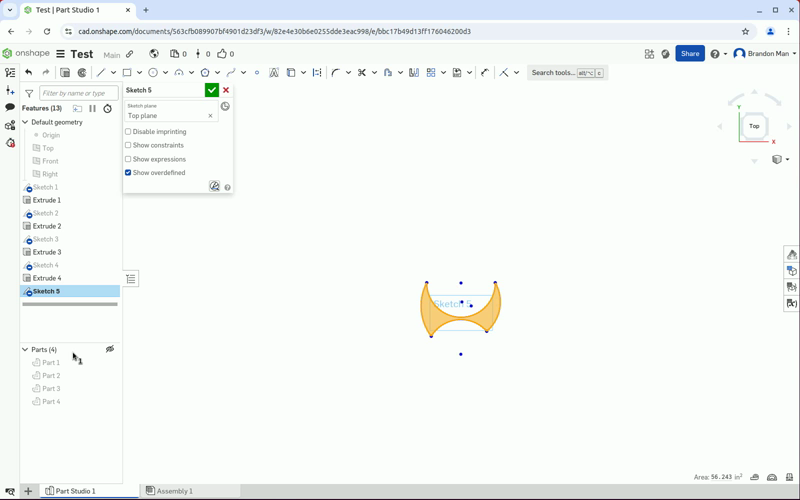
key(shift+y)
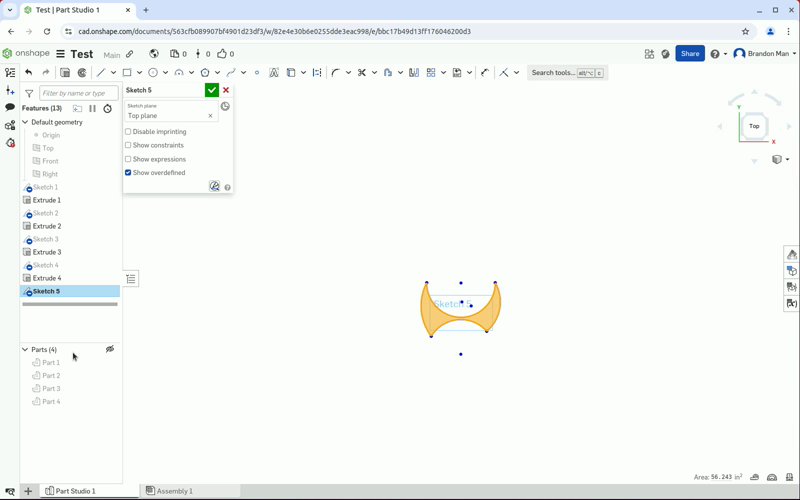
key(shift+e)
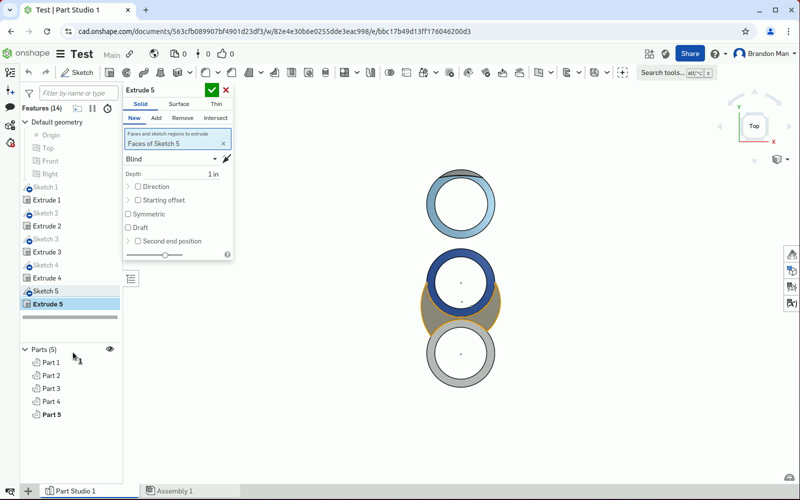
mouse_move(143, 106)
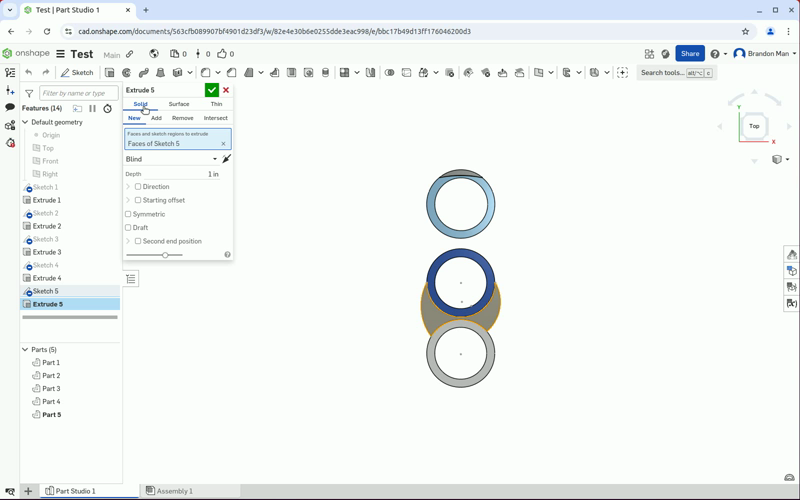
click(143, 106)
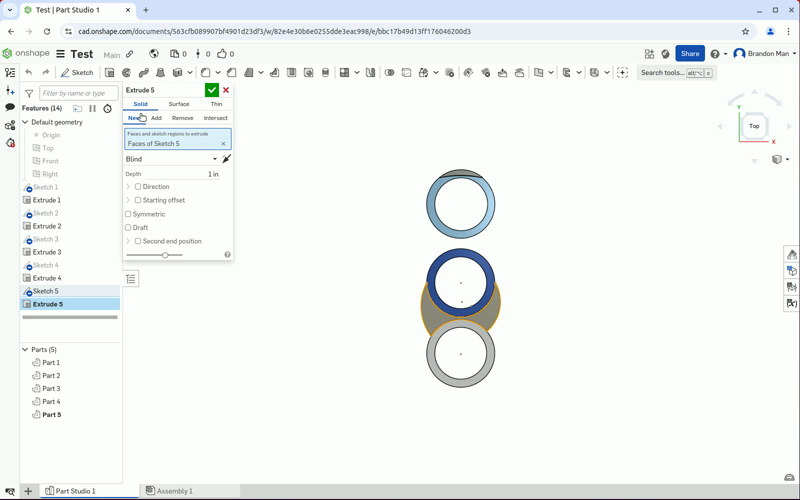
mouse_move(137, 120)
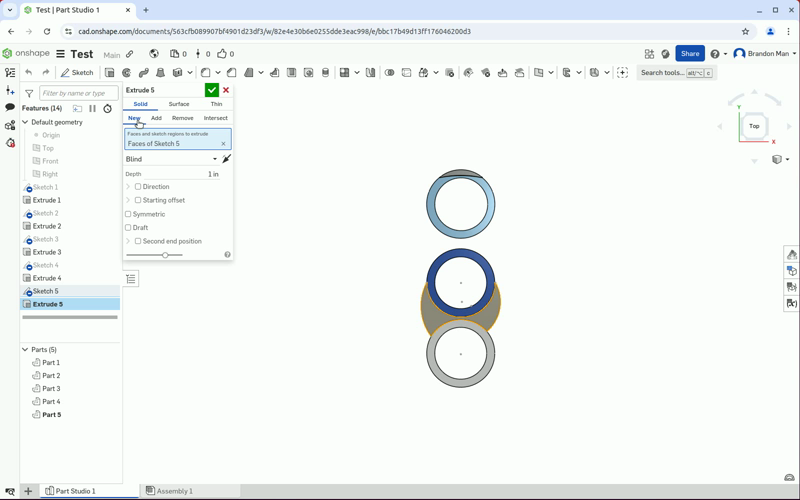
click(137, 120)
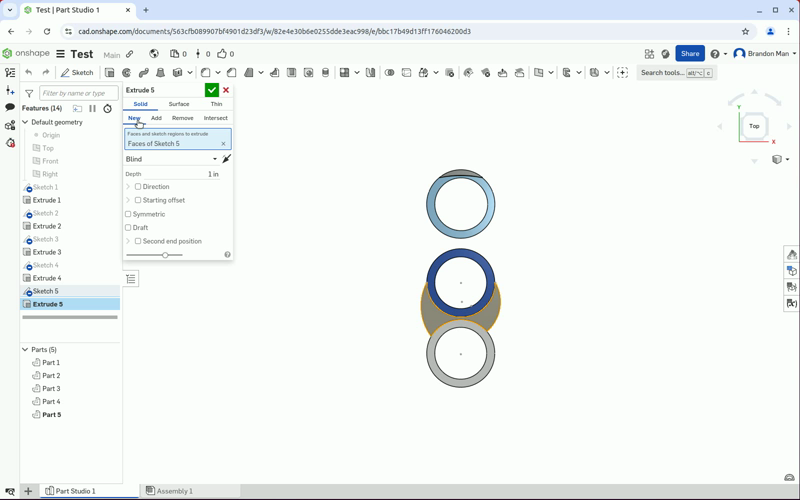
key(tab, 4)
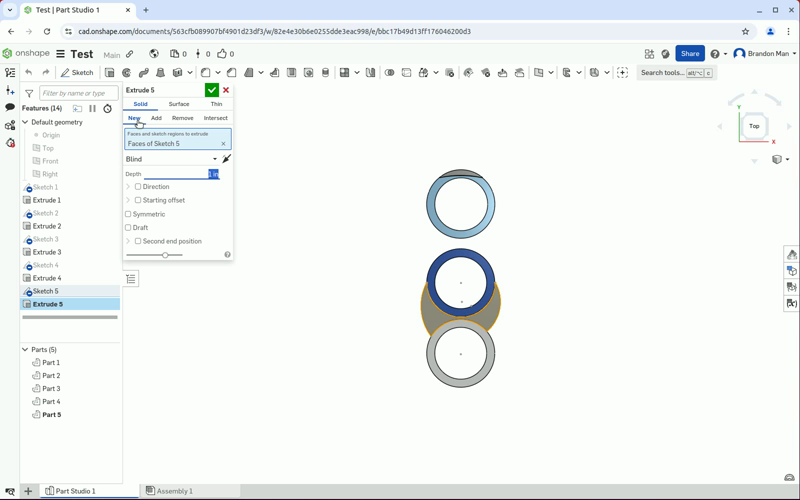
text(6.258)
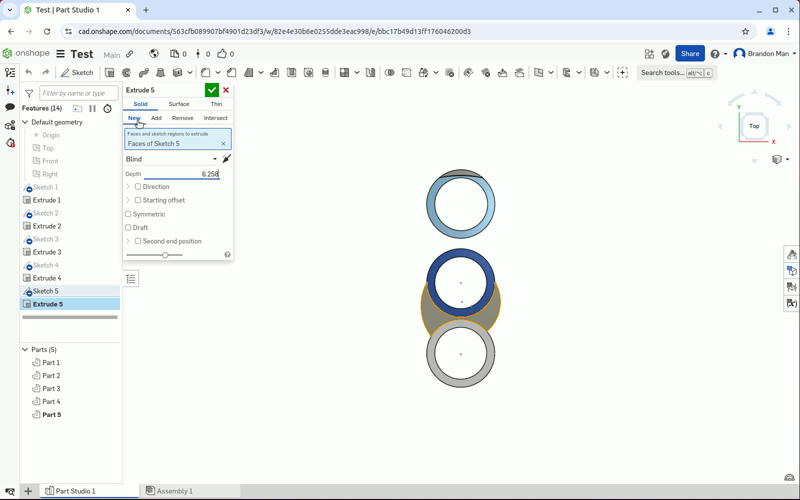
key(enter)
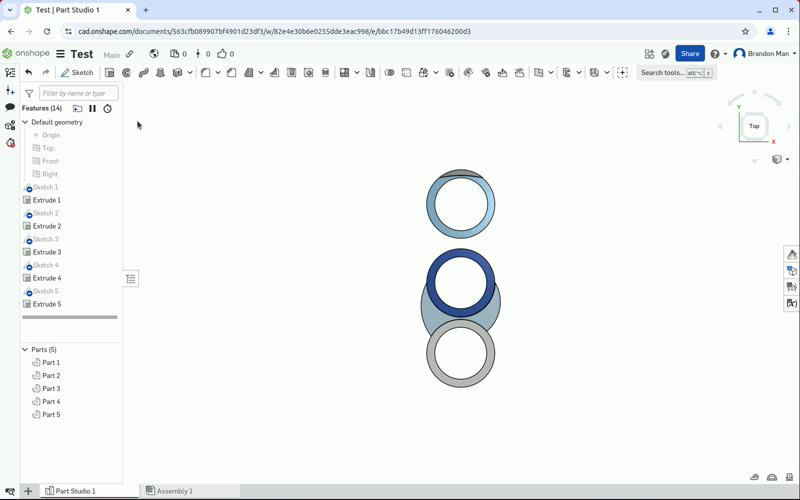
key(shift+h)
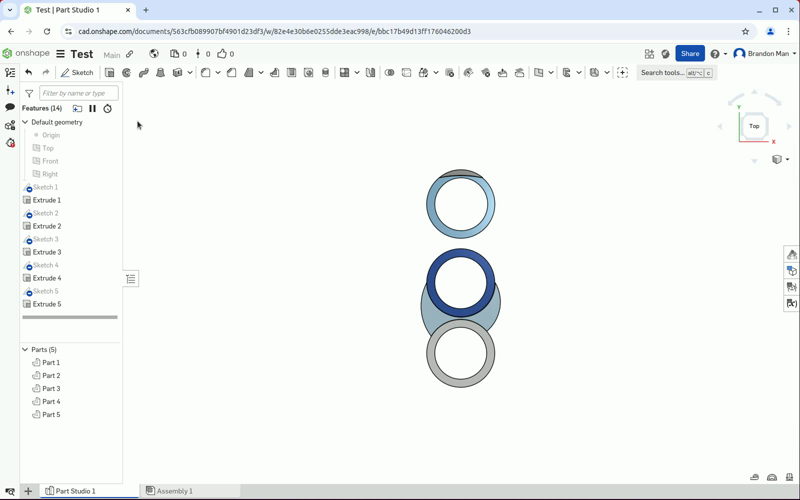
key(shift+h)
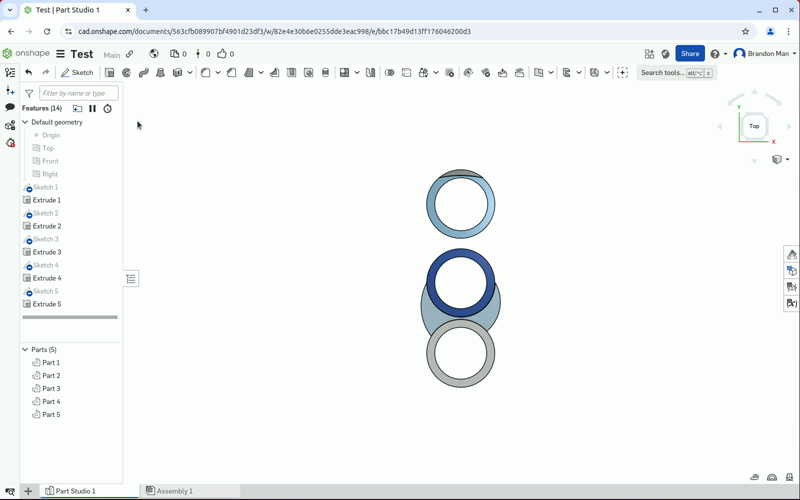
mouse_move(73, 189)
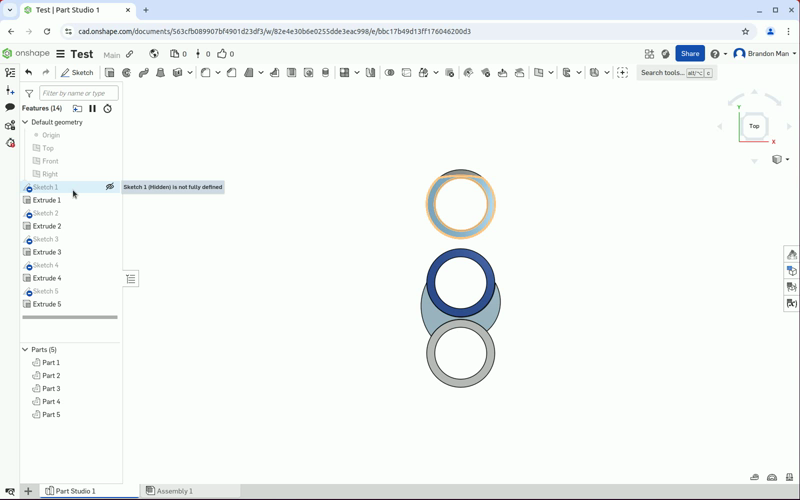
click(73, 189)
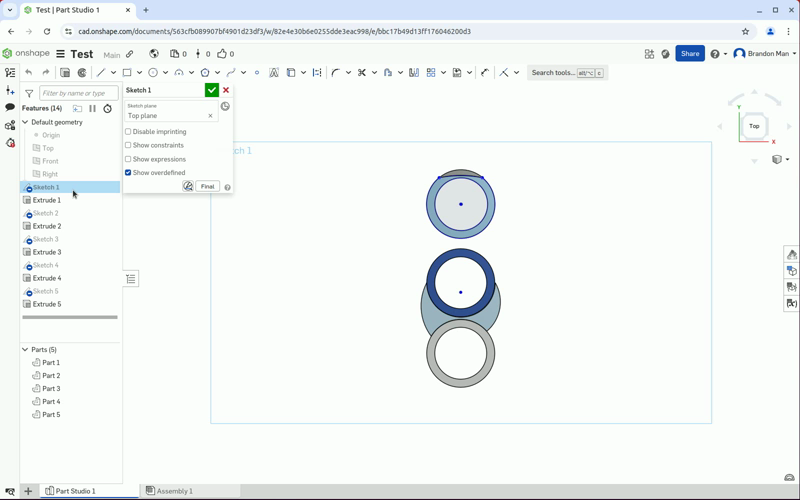
mouse_move(229, 92)
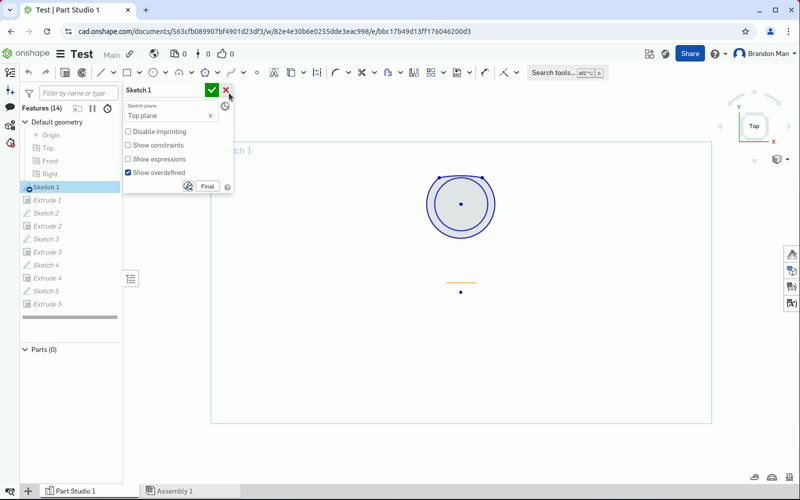
click(229, 92)
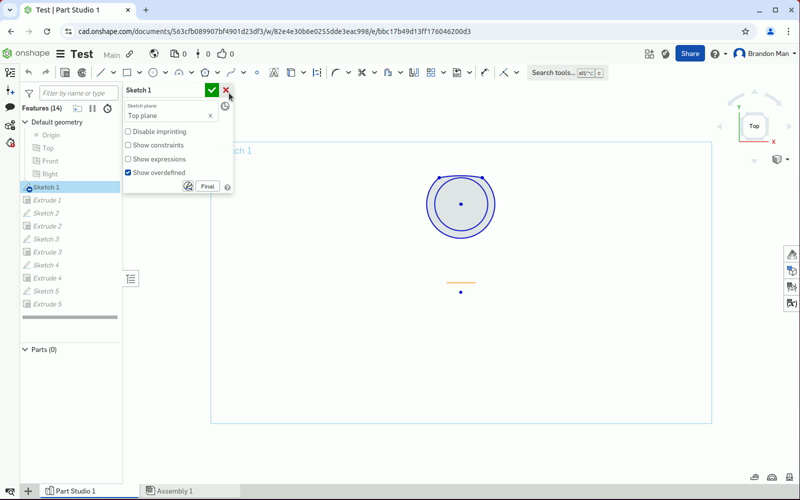
key(shift+s)
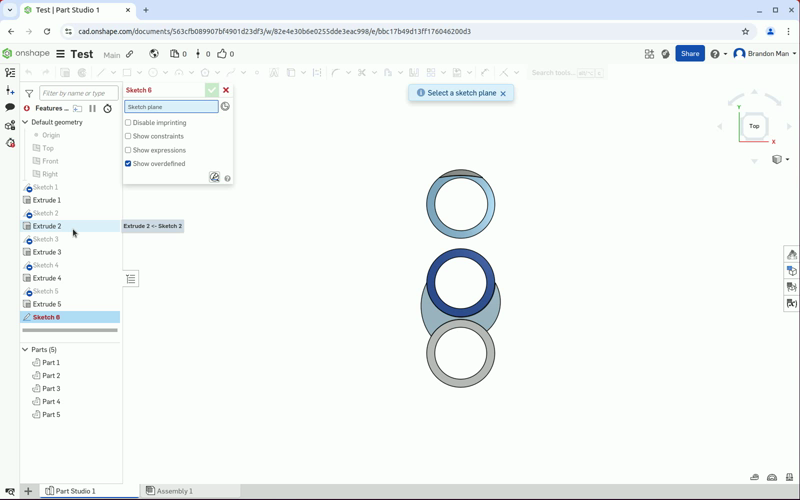
scroll(3)
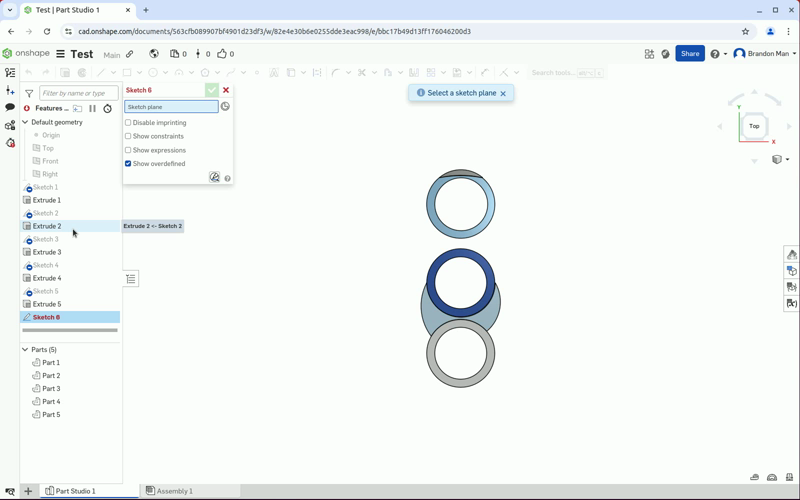
mouse_move(73, 150)
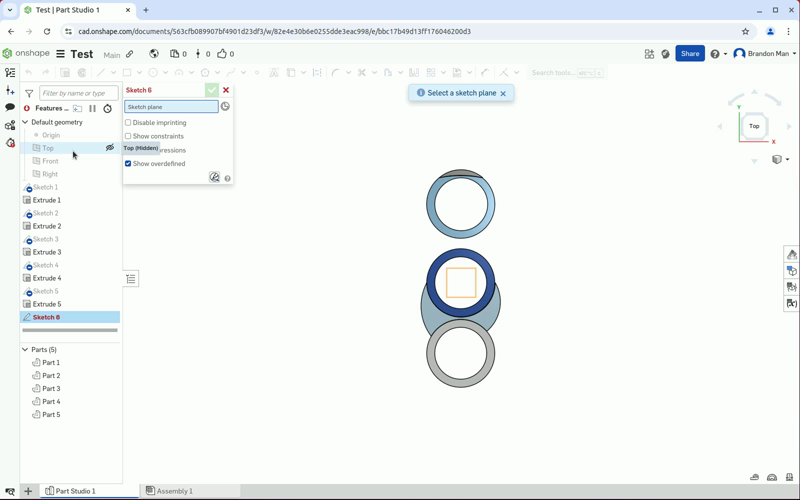
click(73, 150)
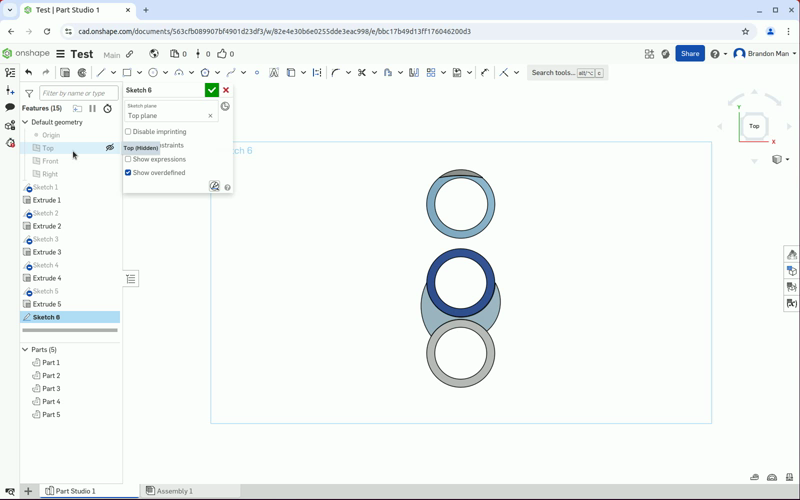
mouse_move(73, 352)
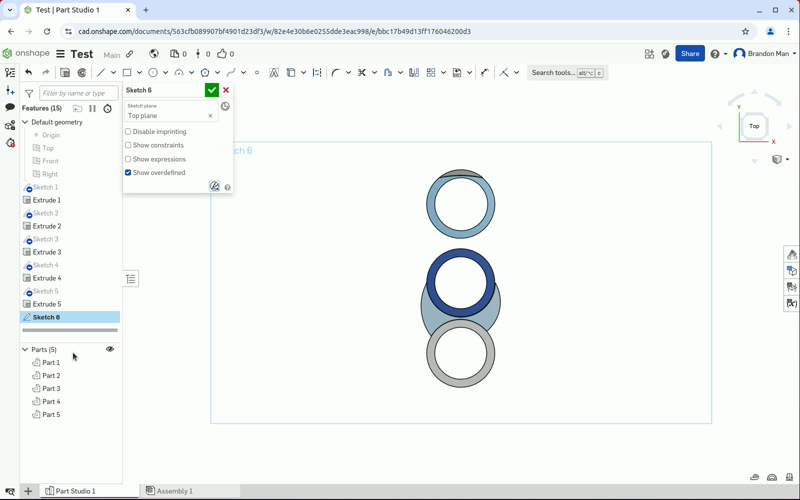
key(y)
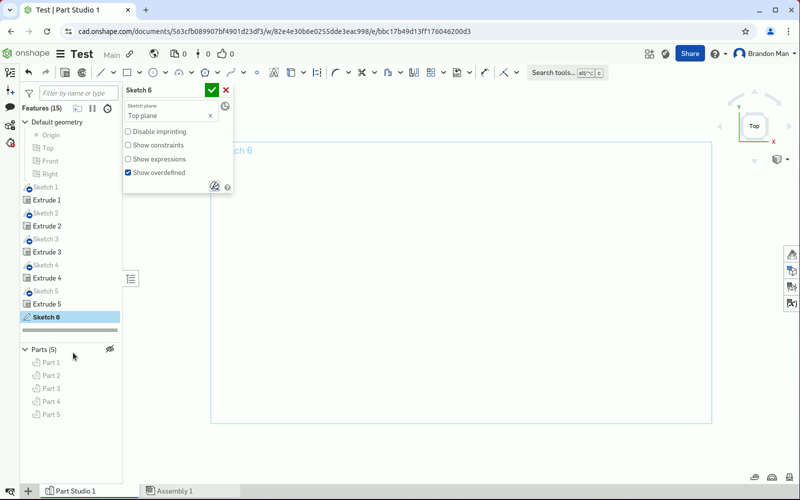
key(a)
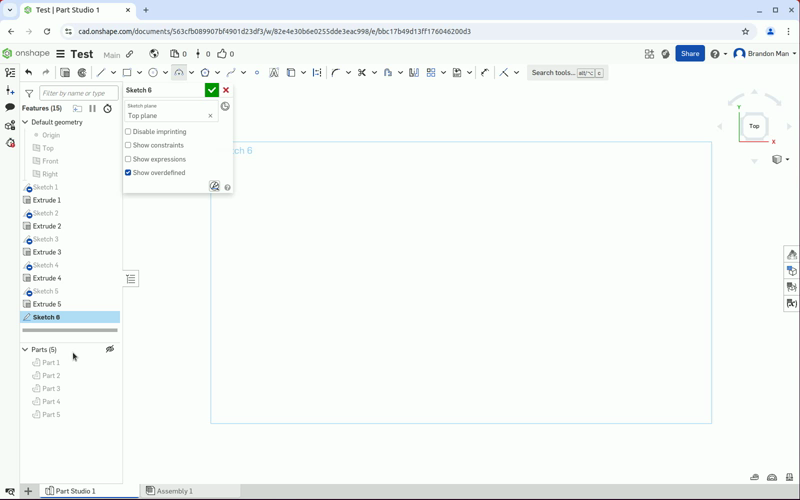
key_down(shift)
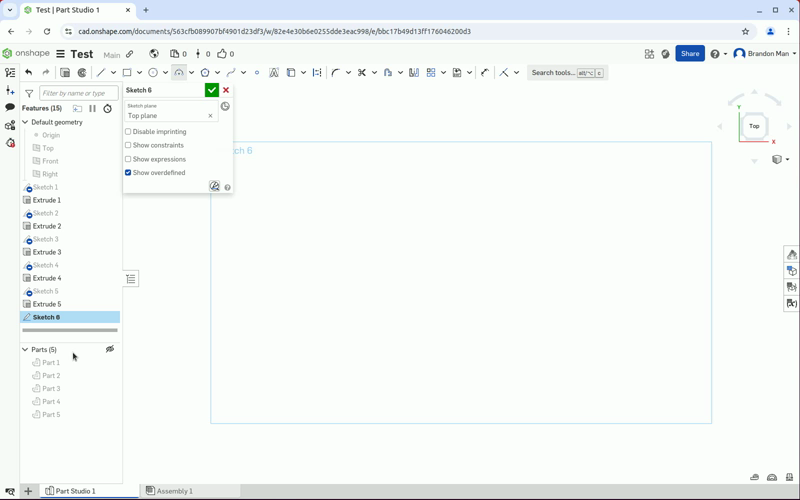
mouse_move(426, 282)
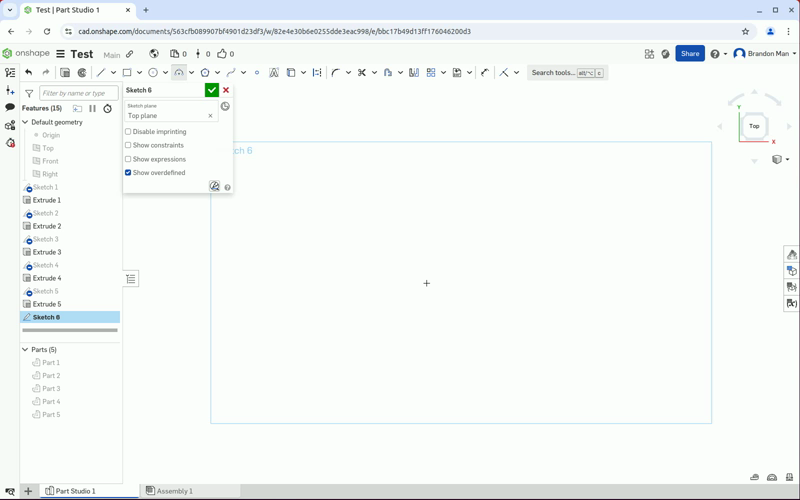
click(426, 282)
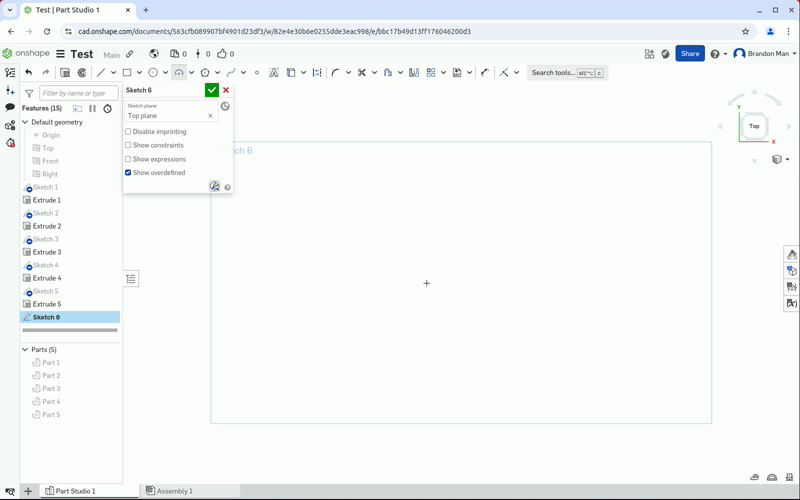
key_up(shift)
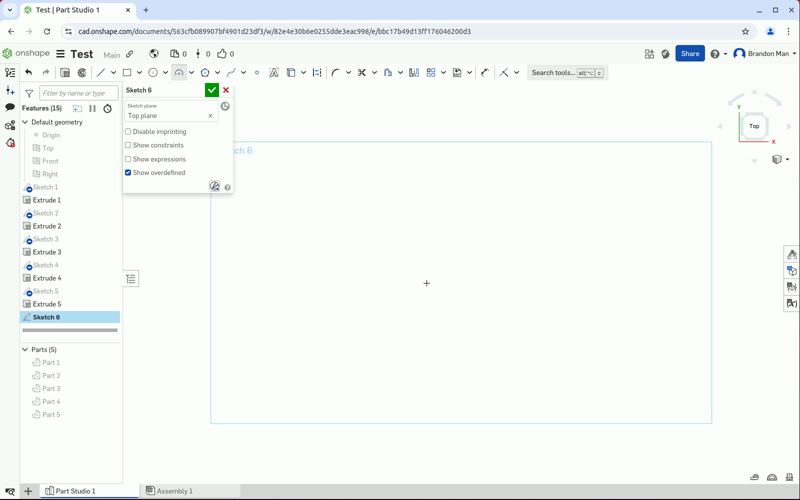
key_down(shift)
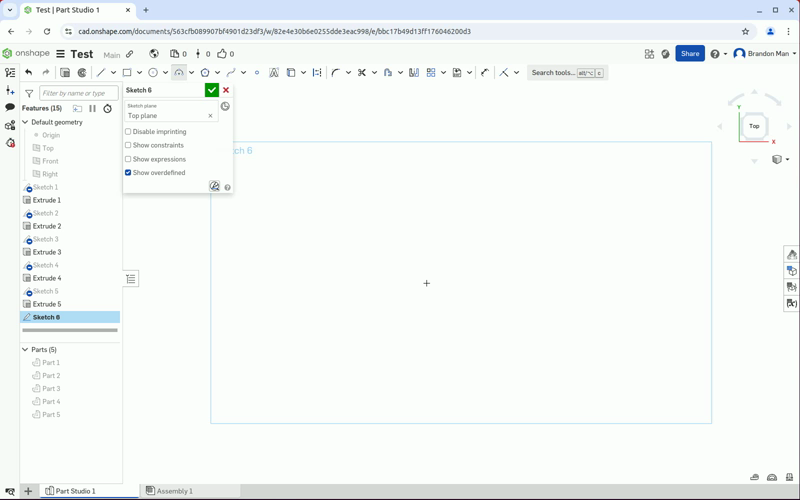
mouse_move(494, 282)
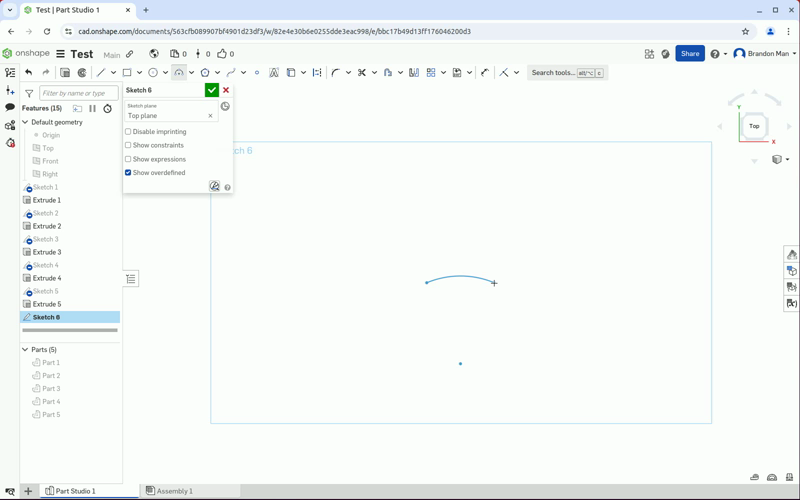
click(494, 282)
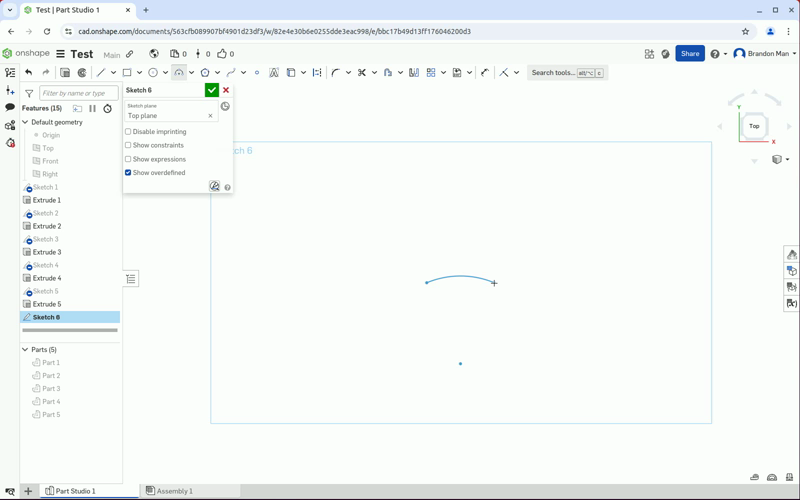
mouse_move(460, 249)
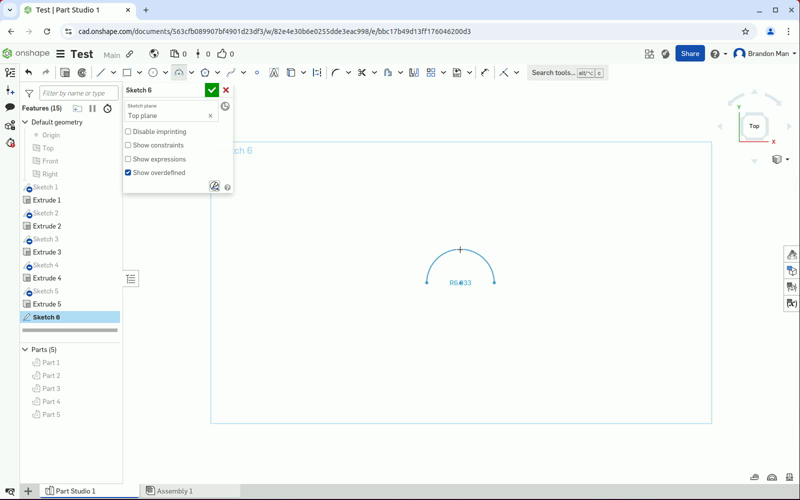
click(460, 249)
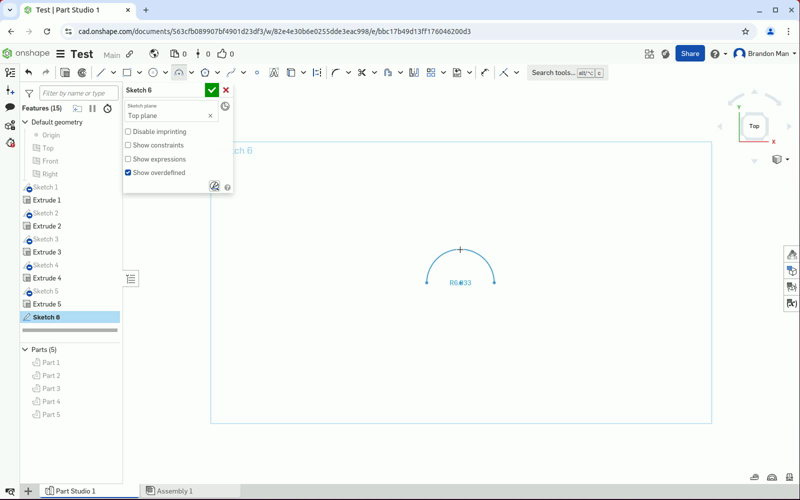
key_up(shift)
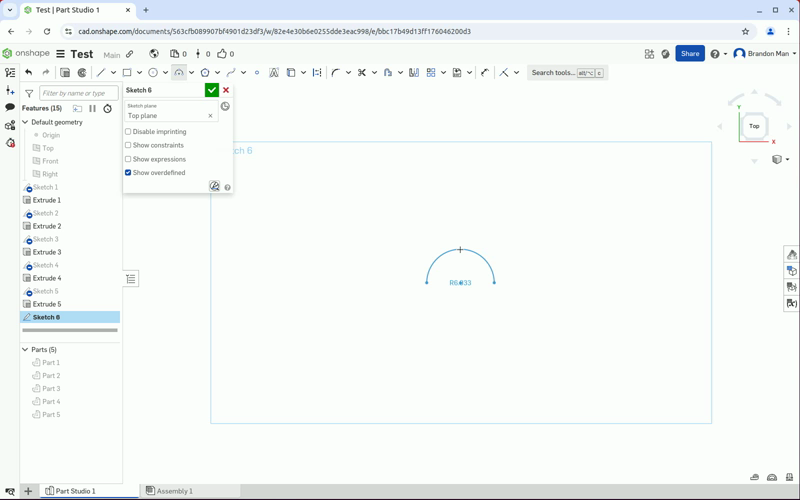
mouse_move(494, 282)
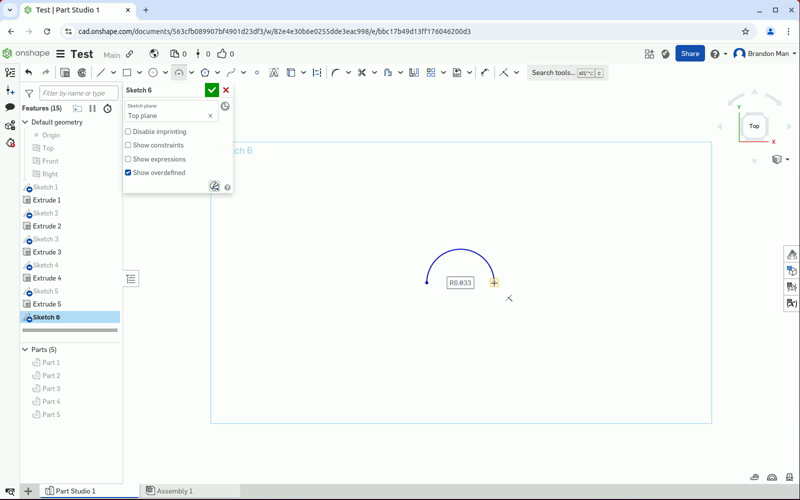
click(494, 282)
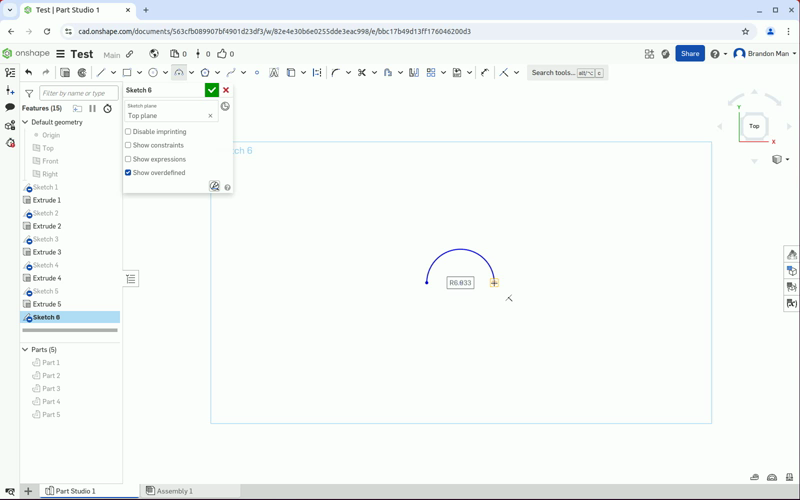
key_down(shift)
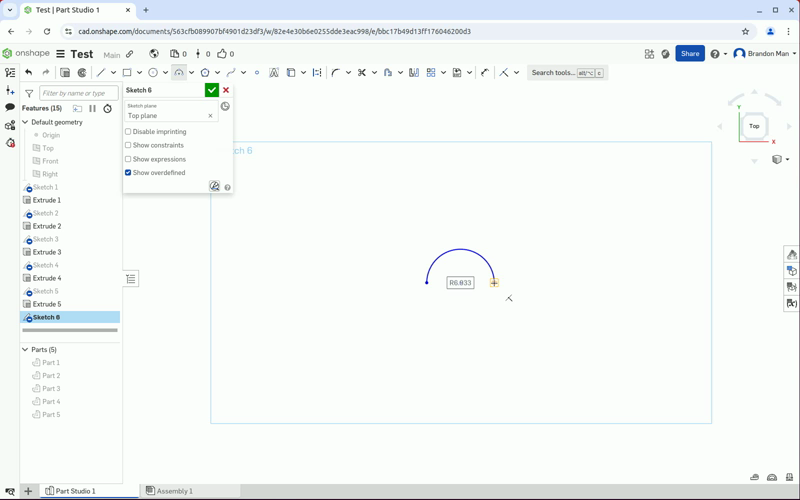
mouse_move(489, 221)
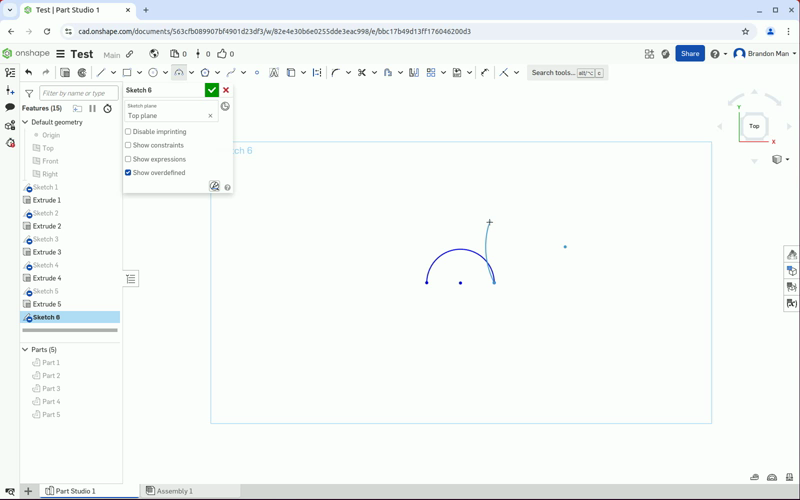
click(489, 221)
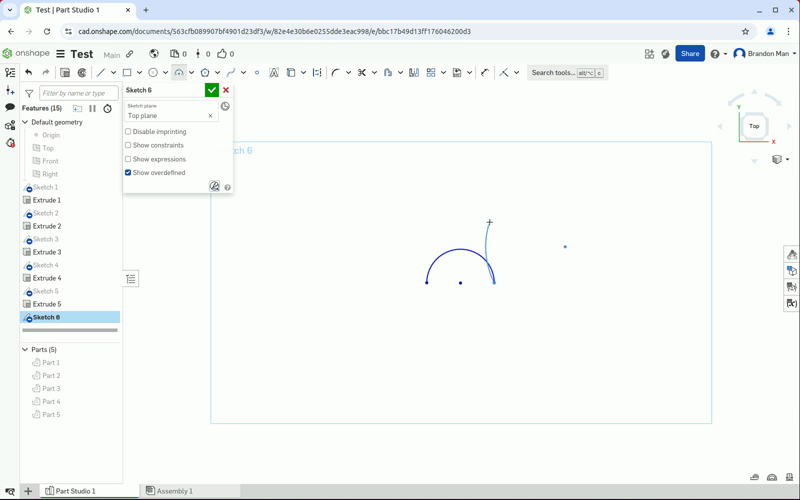
mouse_move(498, 251)
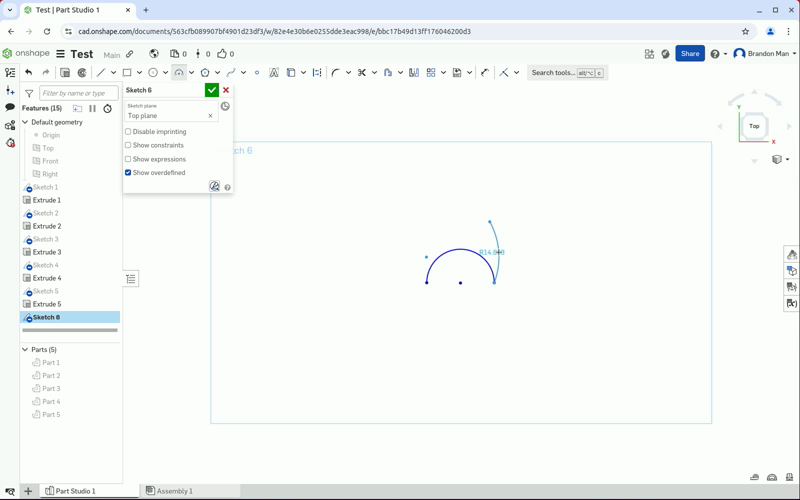
click(498, 251)
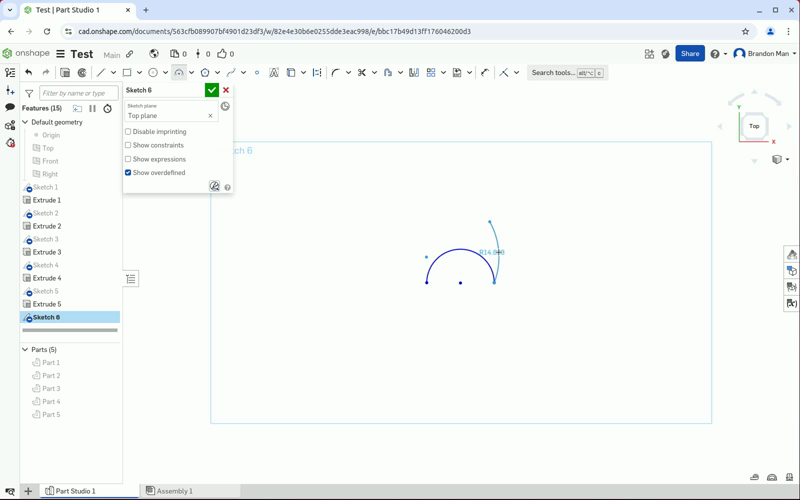
key_up(shift)
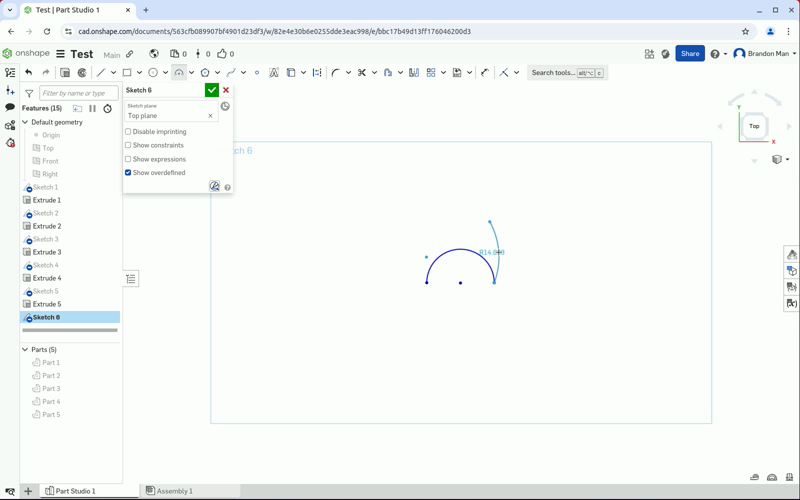
mouse_move(489, 221)
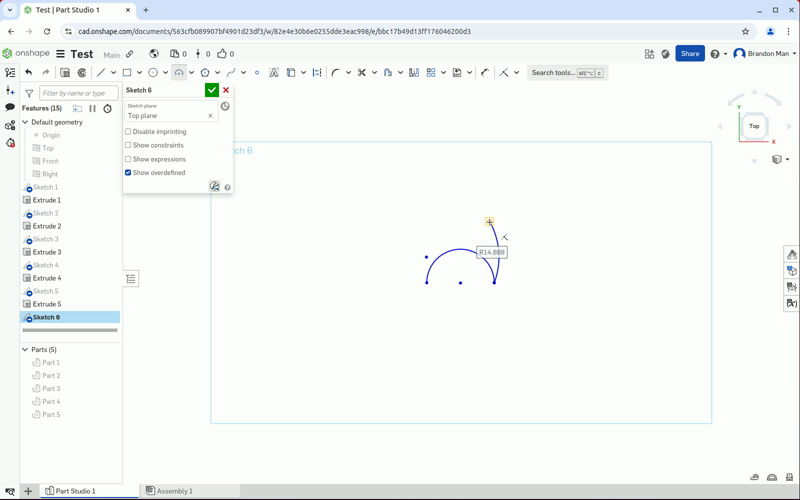
click(489, 221)
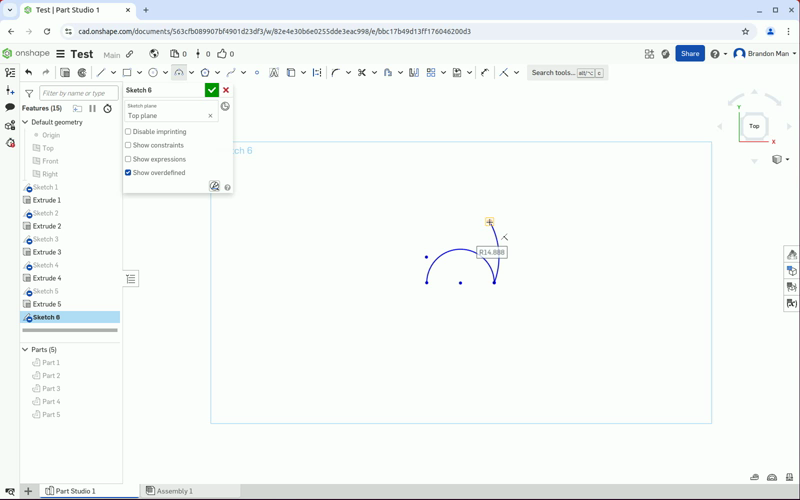
key_down(shift)
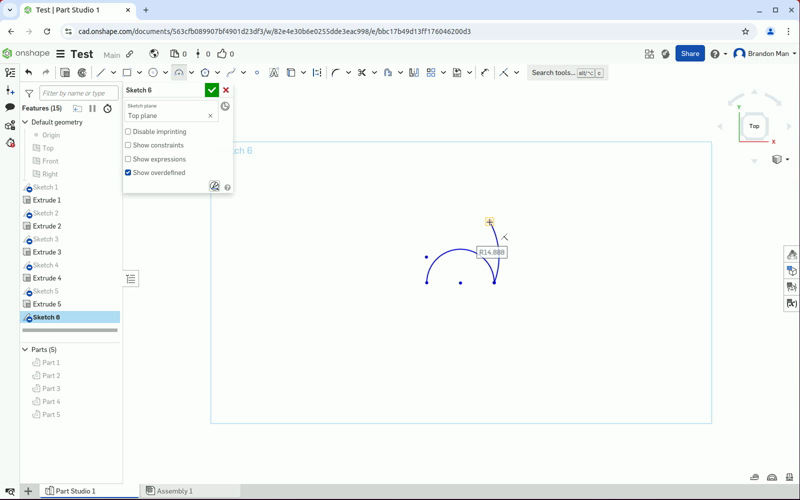
mouse_move(431, 221)
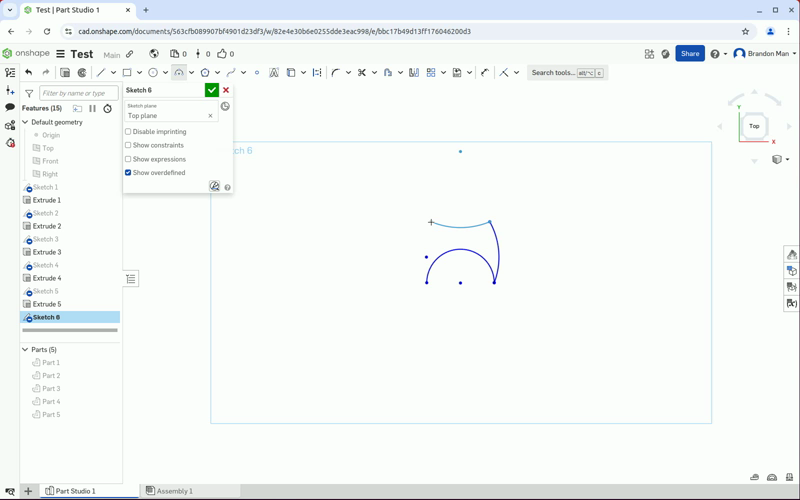
click(431, 221)
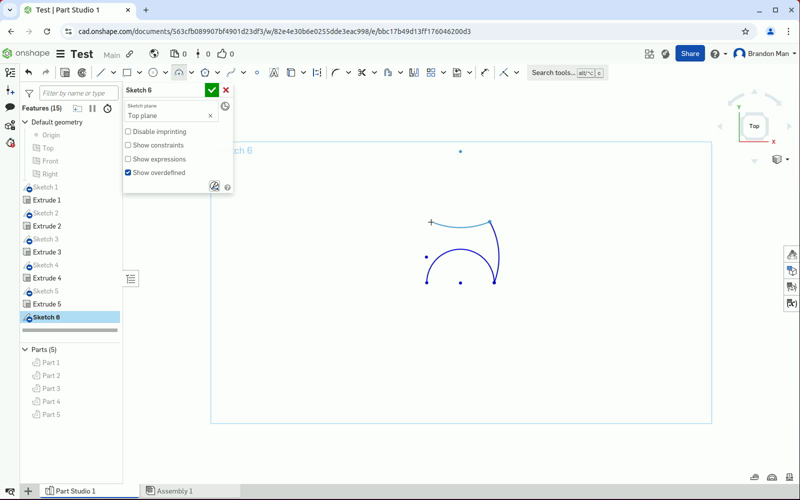
mouse_move(460, 238)
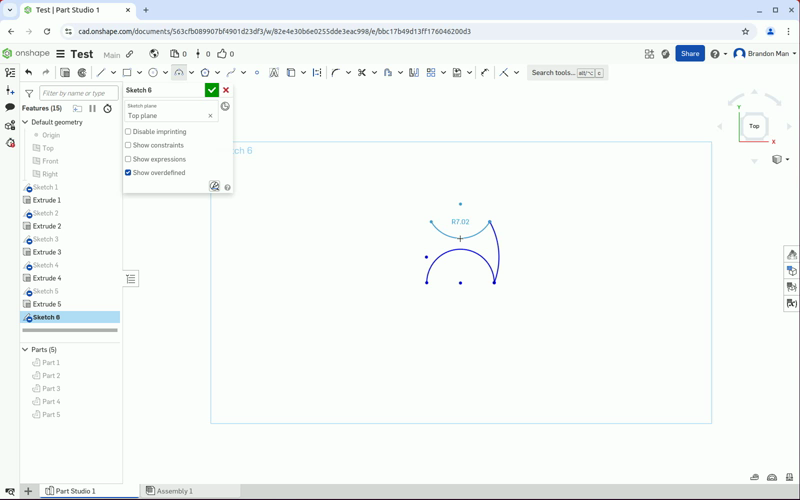
click(460, 238)
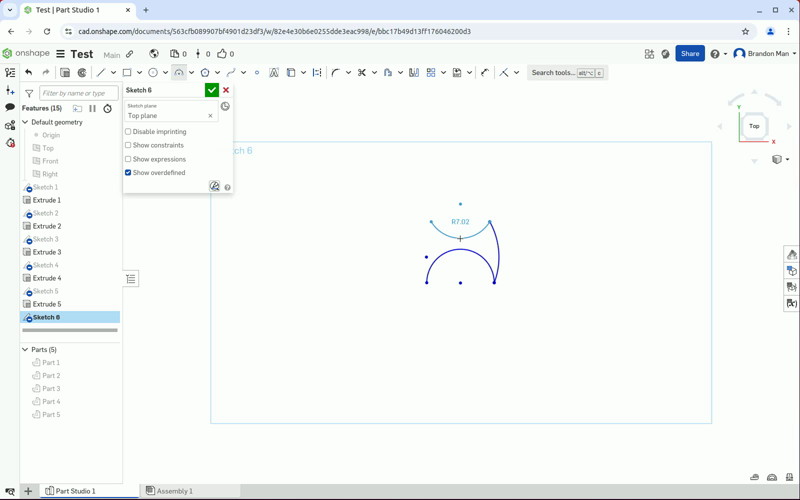
key_up(shift)
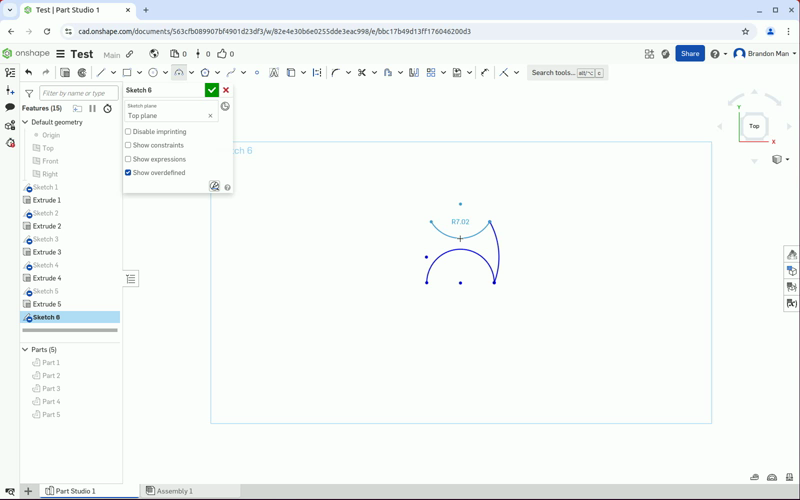
mouse_move(431, 221)
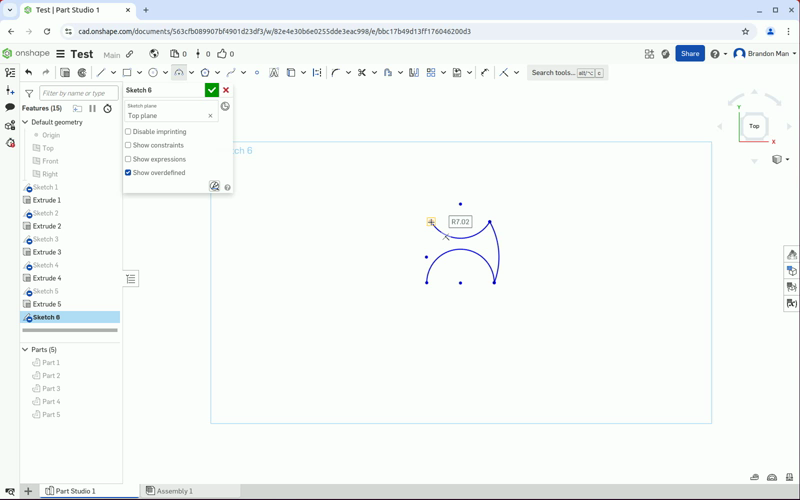
click(431, 221)
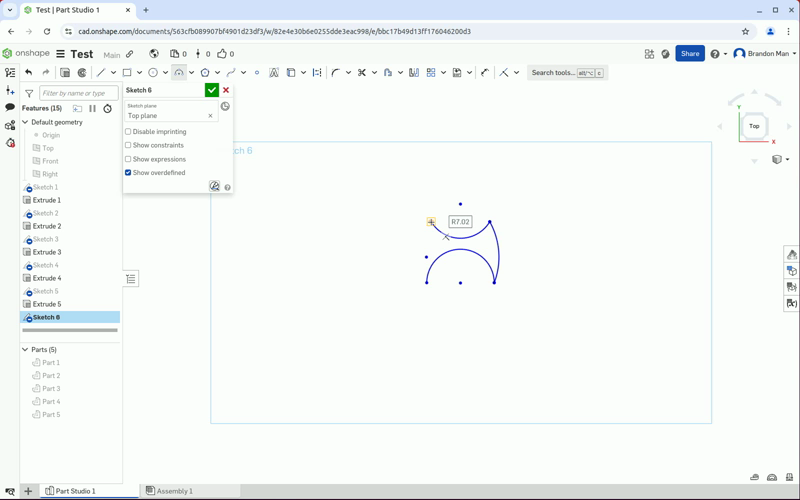
mouse_move(426, 282)
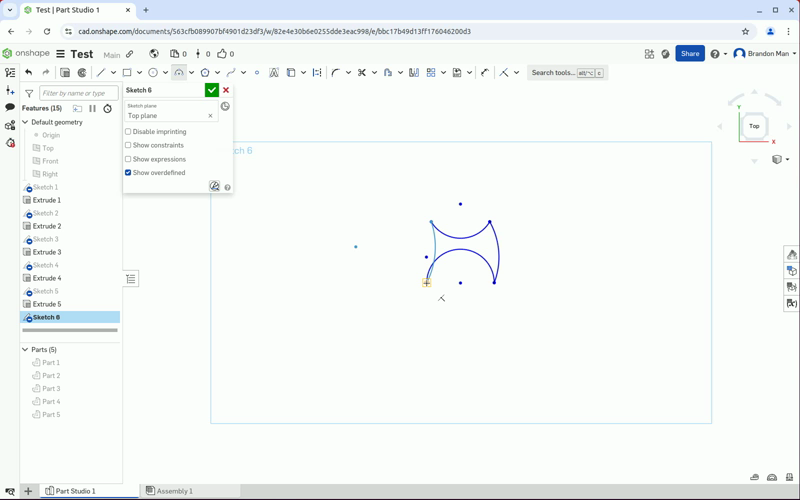
click(426, 282)
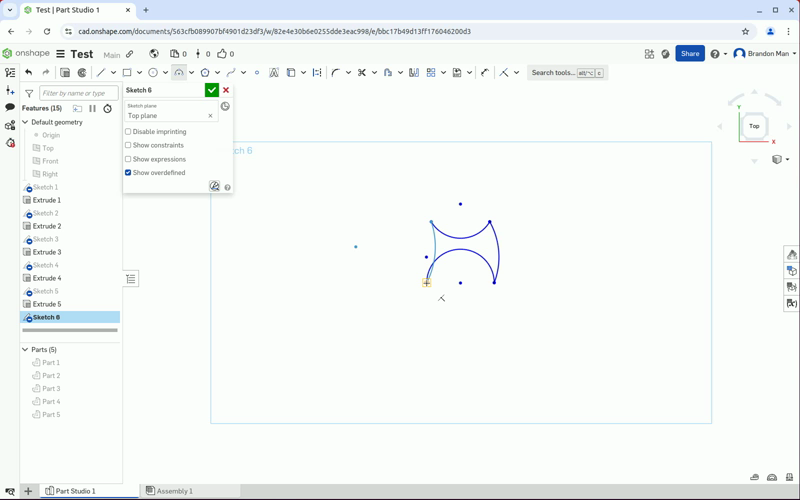
key_down(shift)
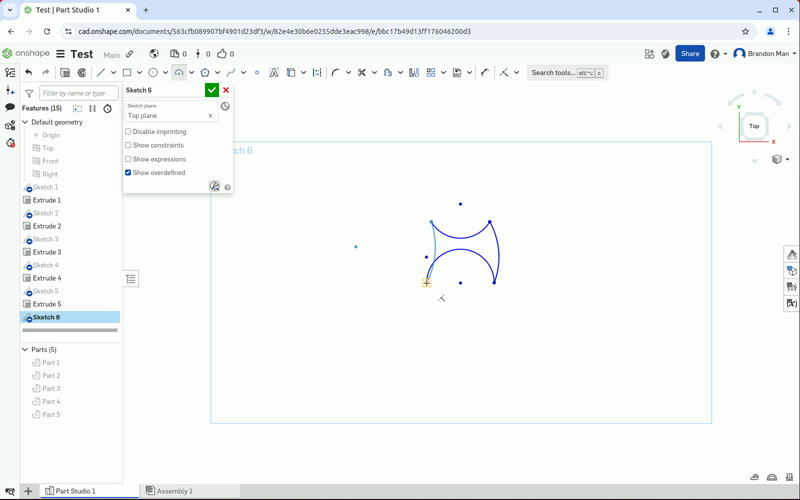
mouse_move(420, 251)
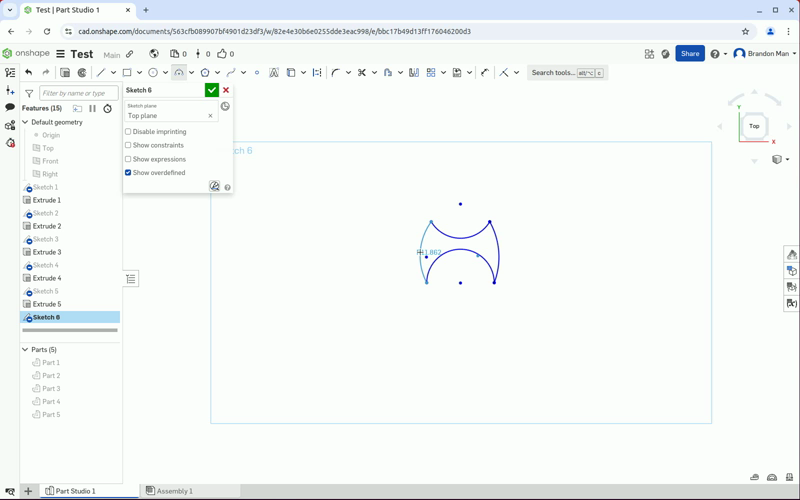
click(420, 251)
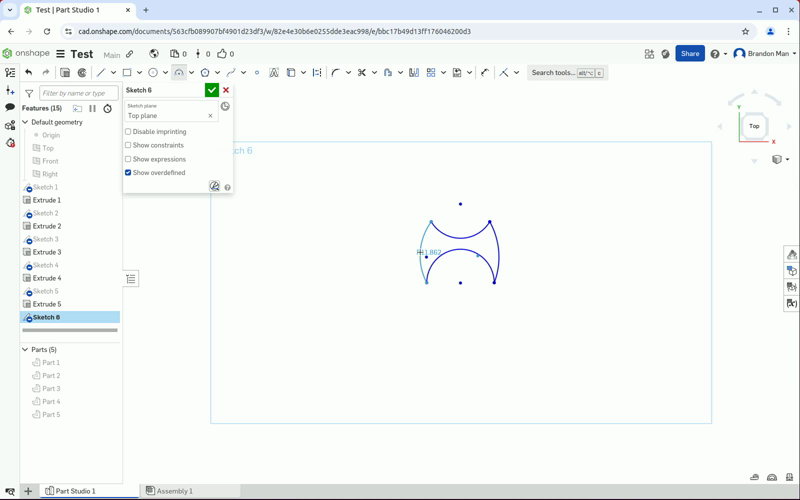
key_up(shift)
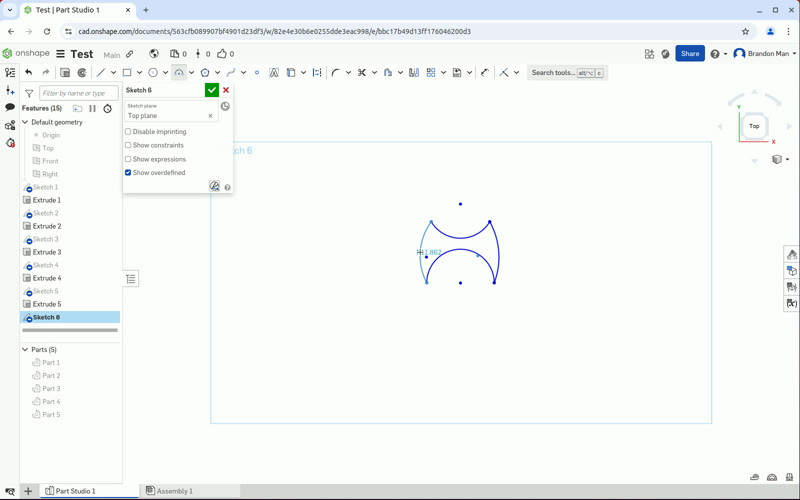
key(esc)
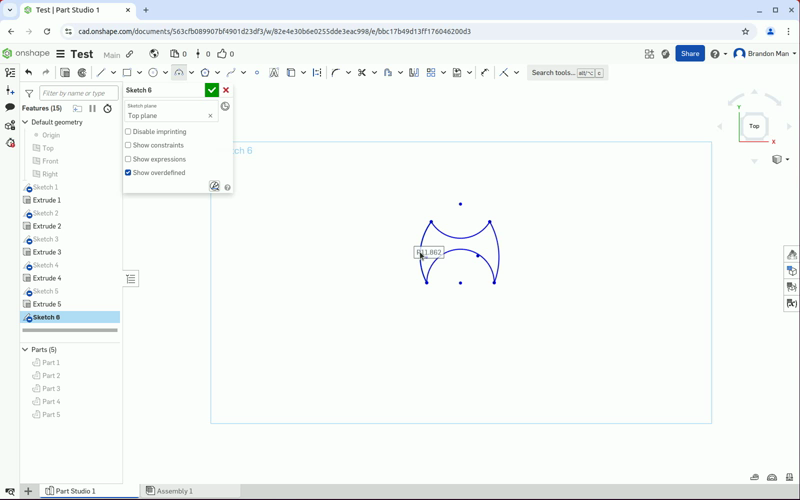
mouse_move(434, 256)
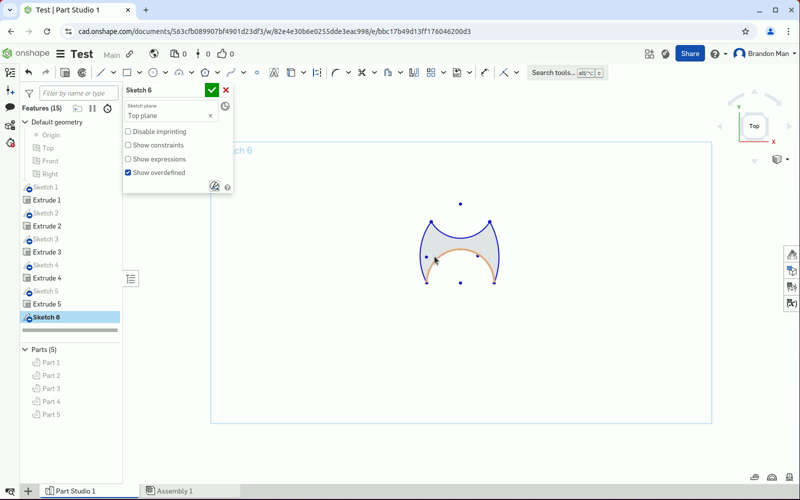
click(434, 256)
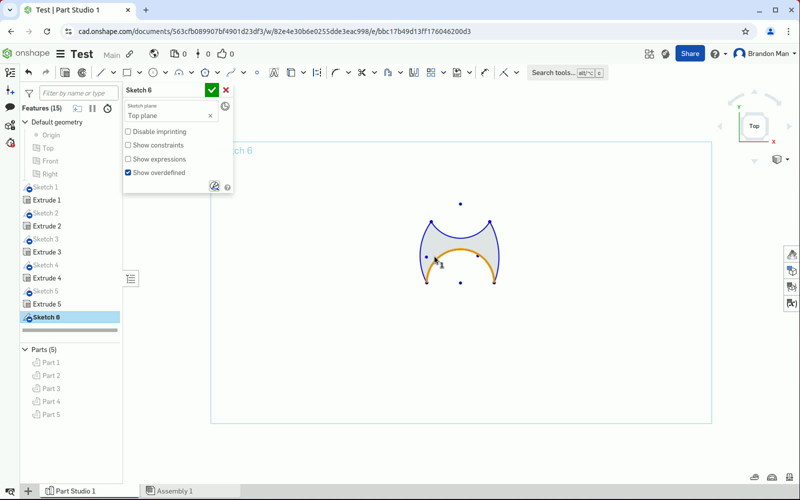
mouse_move(73, 352)
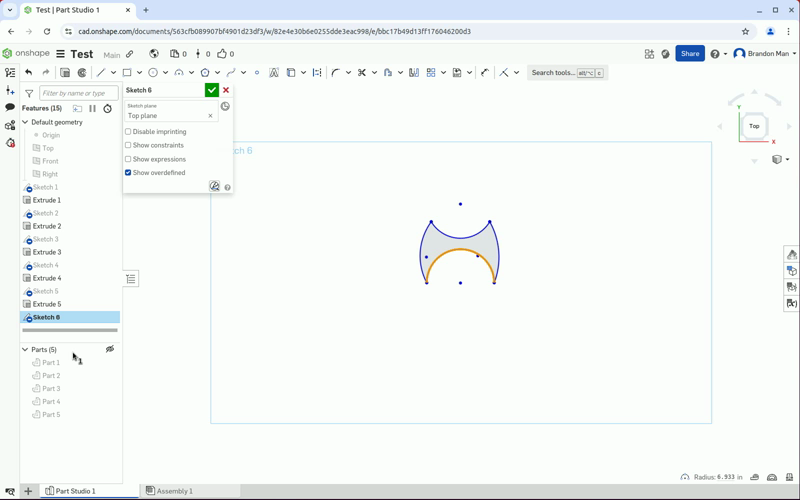
key(shift+y)
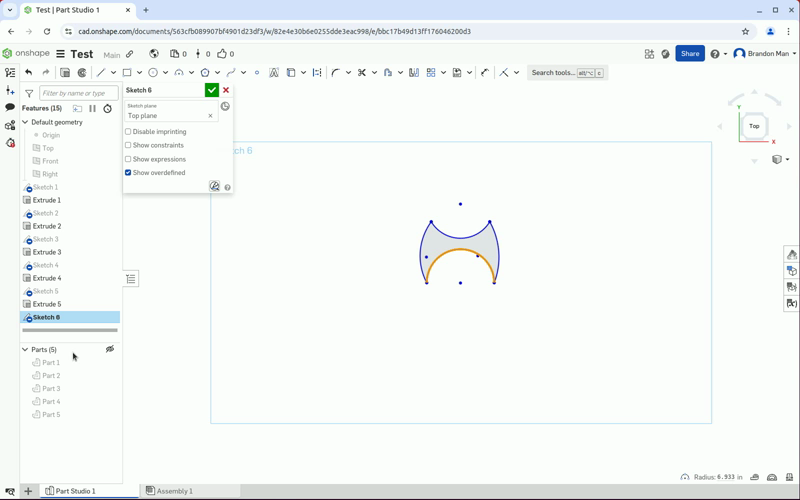
key(shift+e)
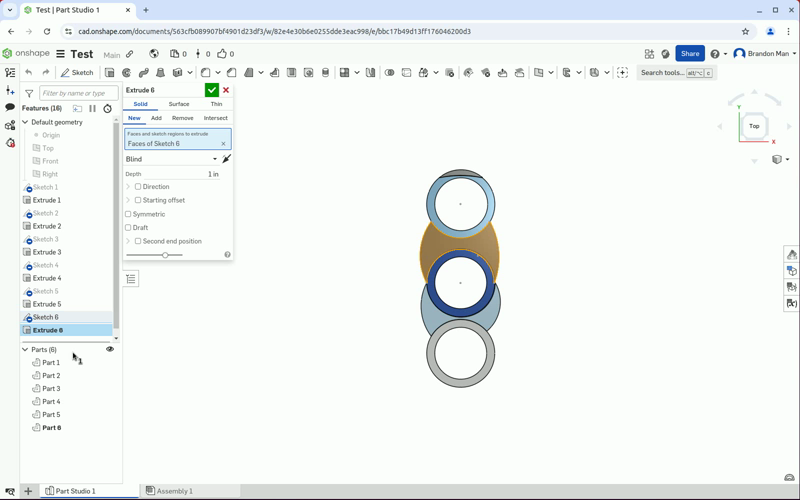
mouse_move(143, 106)
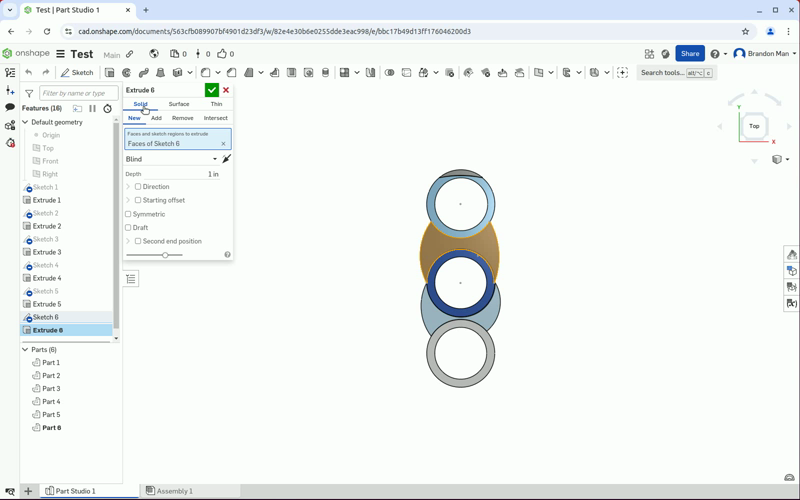
click(143, 106)
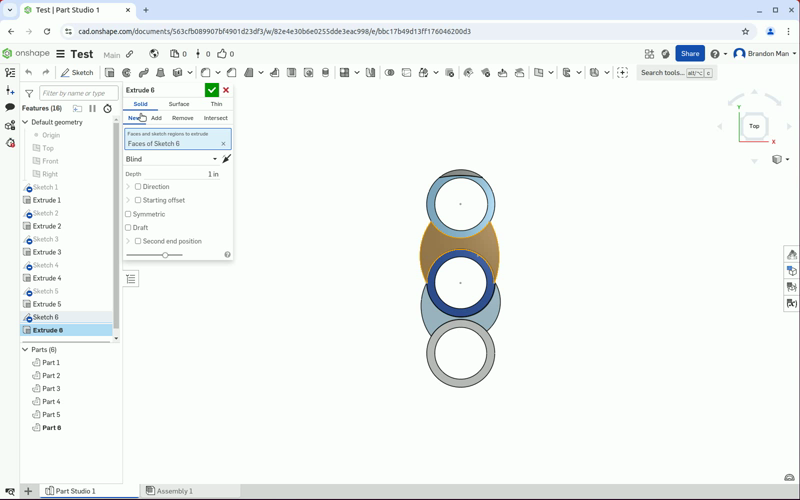
mouse_move(137, 120)
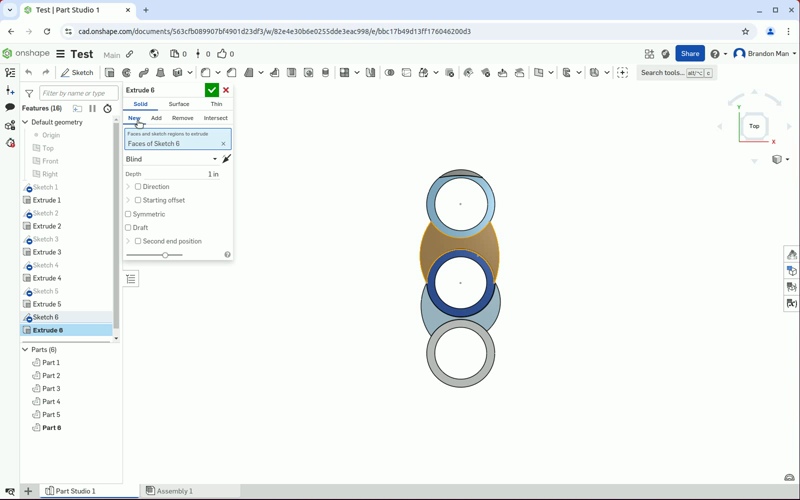
click(137, 120)
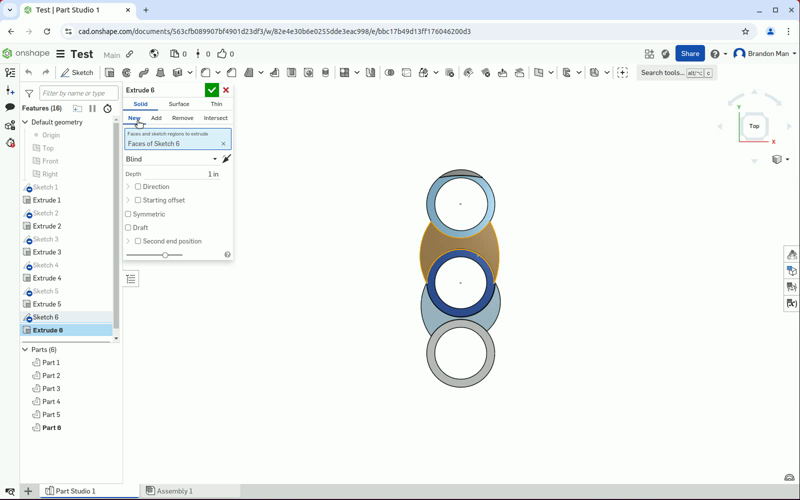
key(tab, 4)
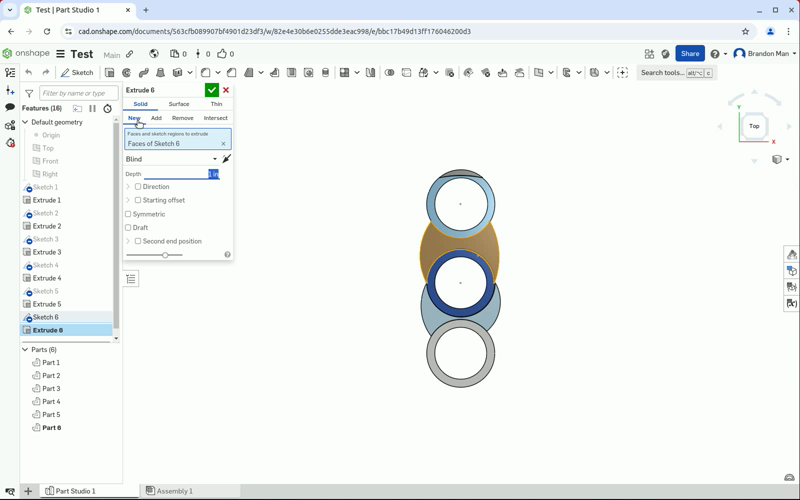
text(6.258)
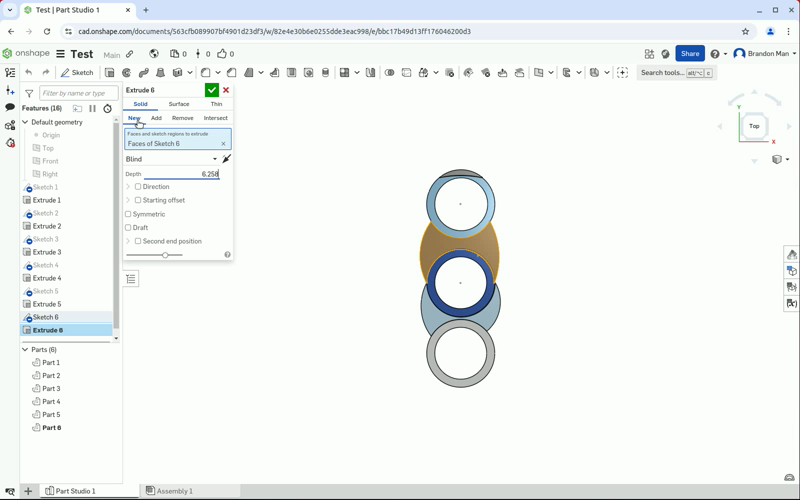
key(enter)
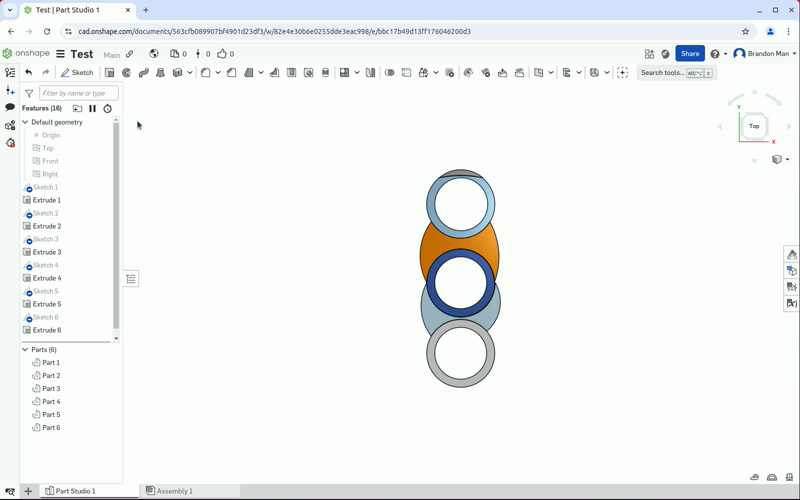
key(shift+h)
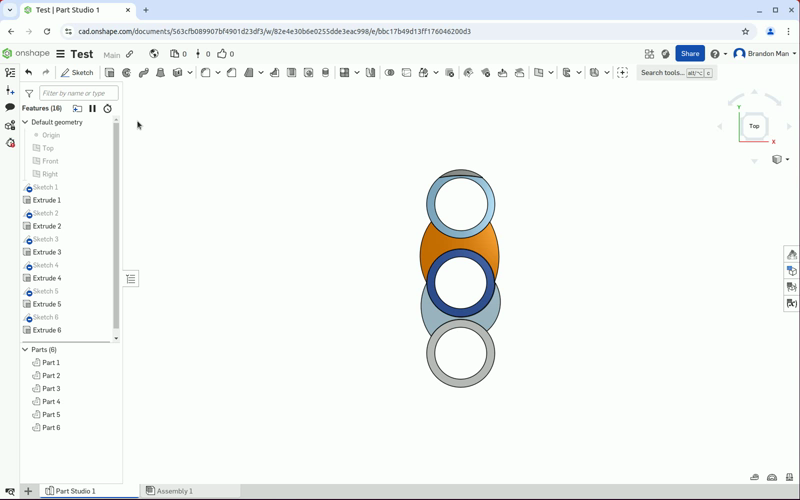
key(shift+h)
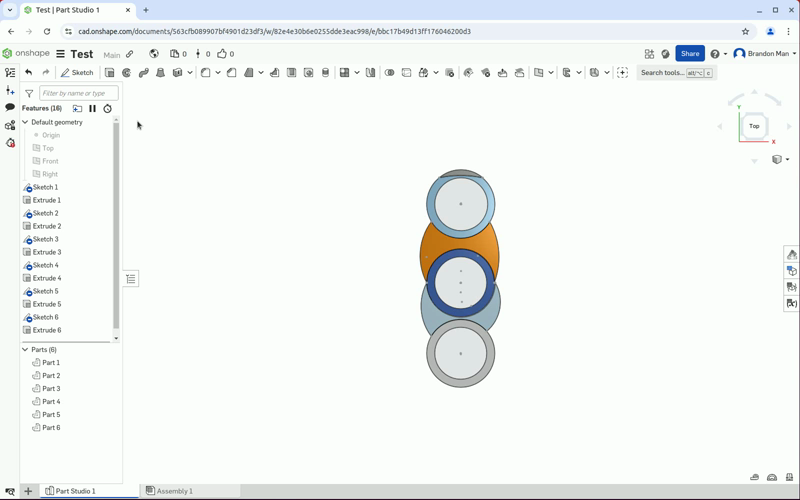
key(shift+7)
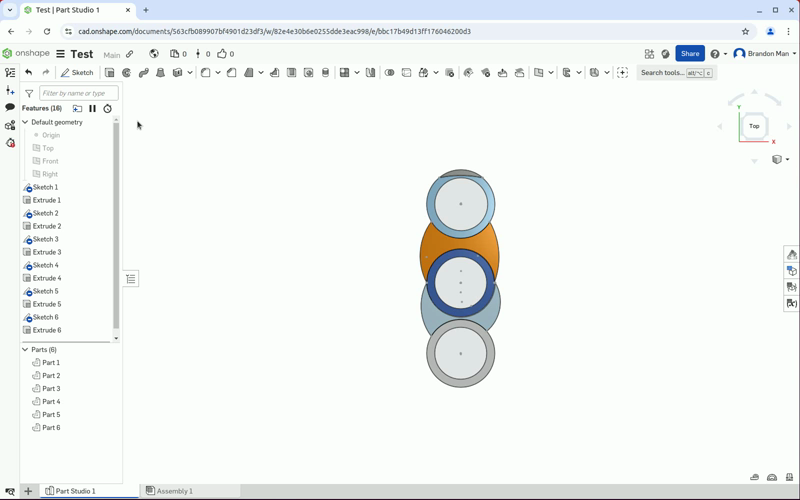
key(up, 3)
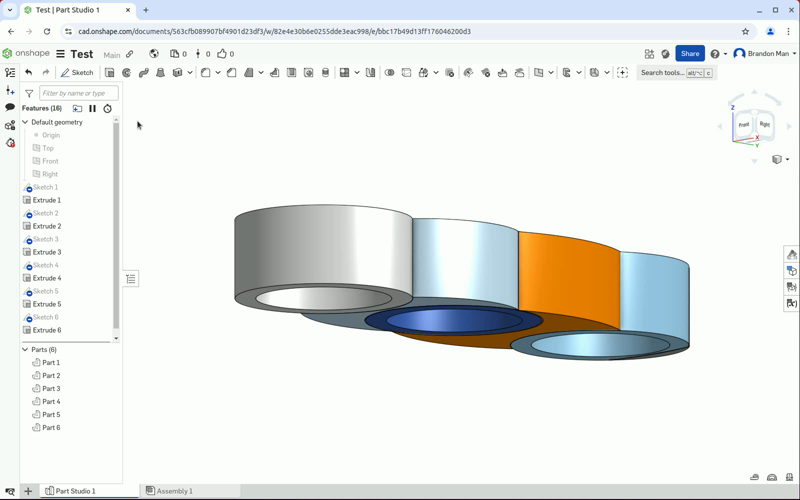
key(left, 3)
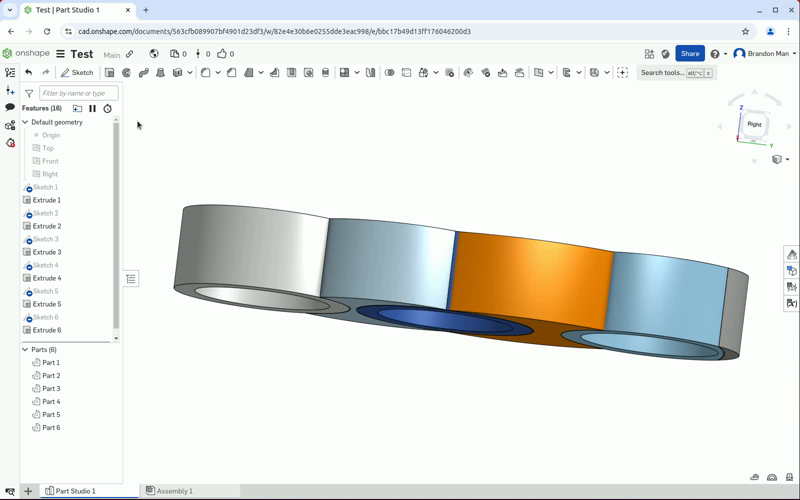
key(right, 3)
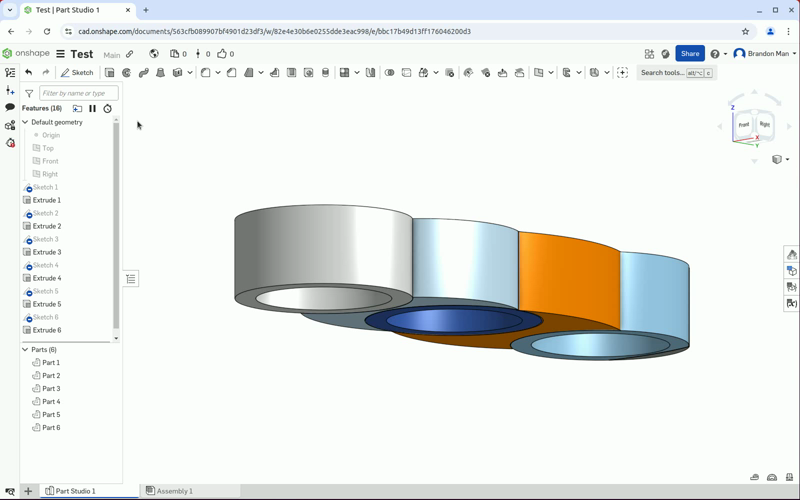
key(down, 3)
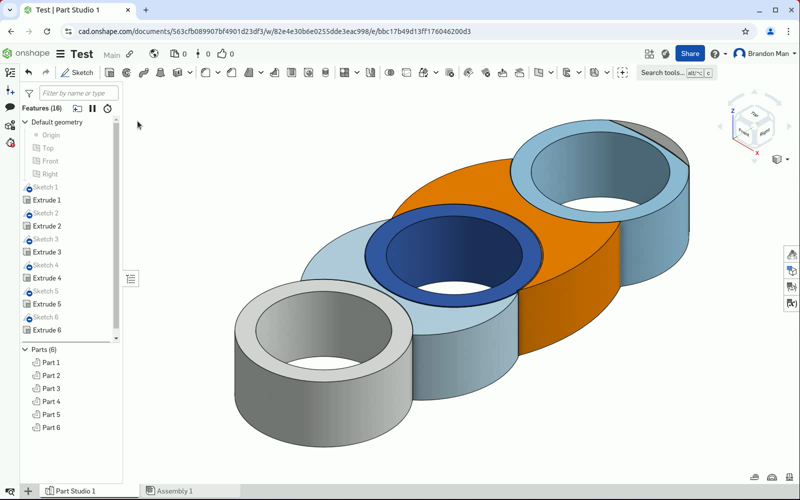
mouse_move(69, 189)
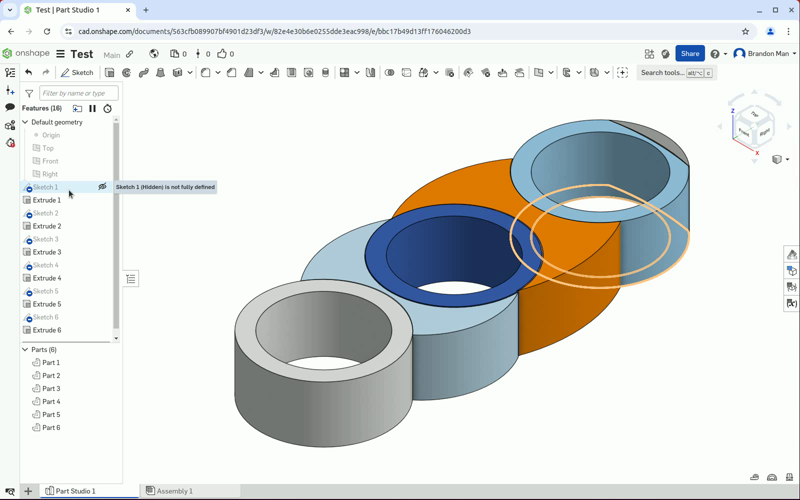
click(69, 189)